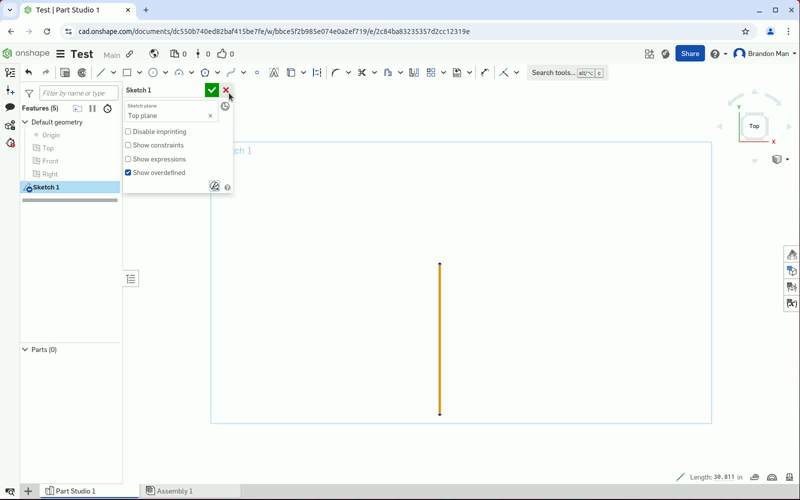
key(shift+h)
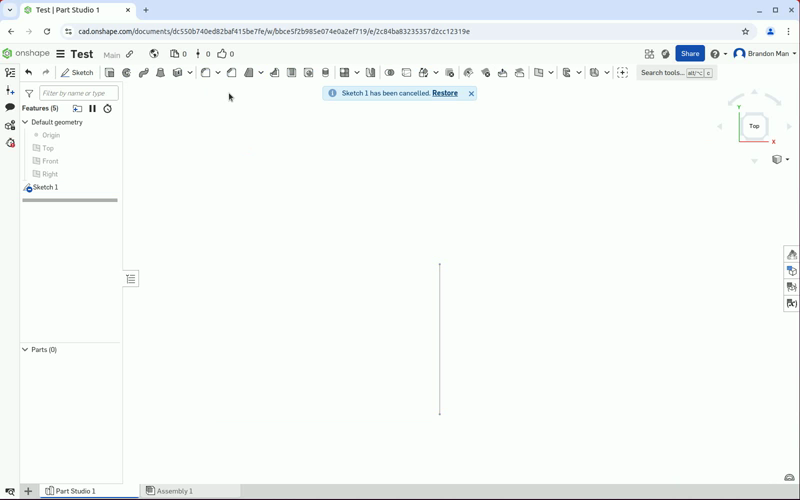
mouse_move(73, 352)
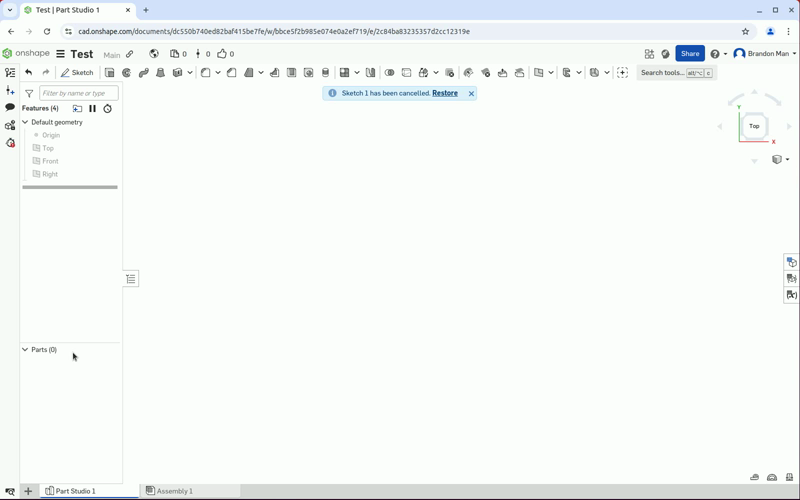
key(y)
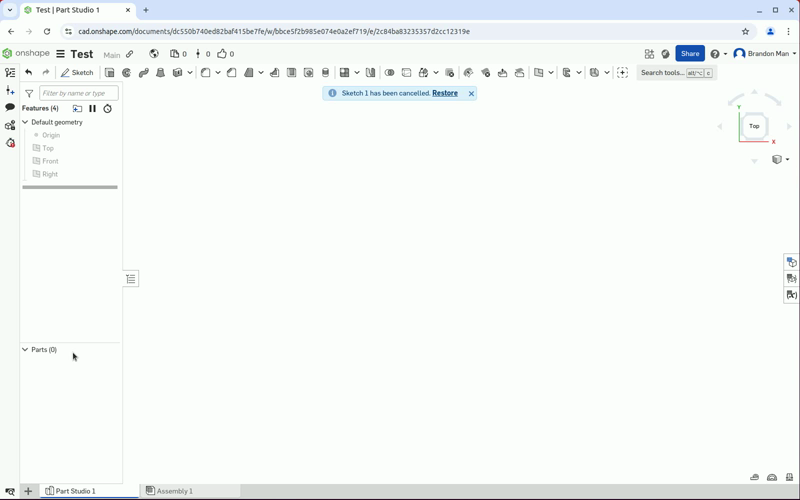
key(shift+p)
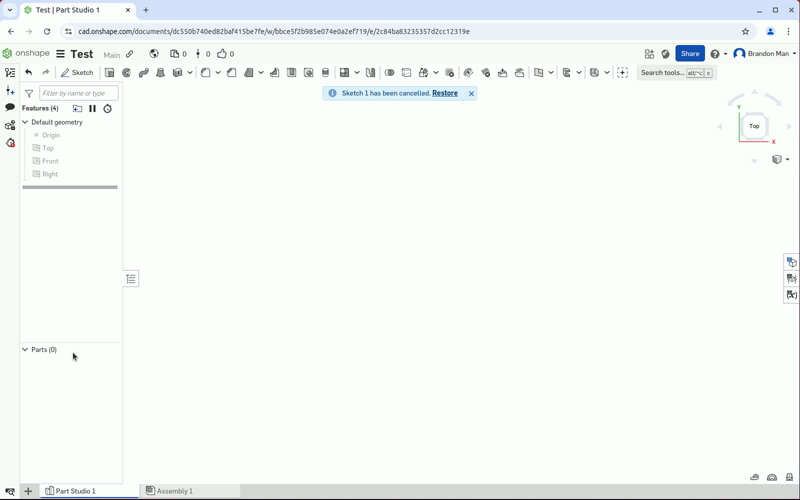
key(space)
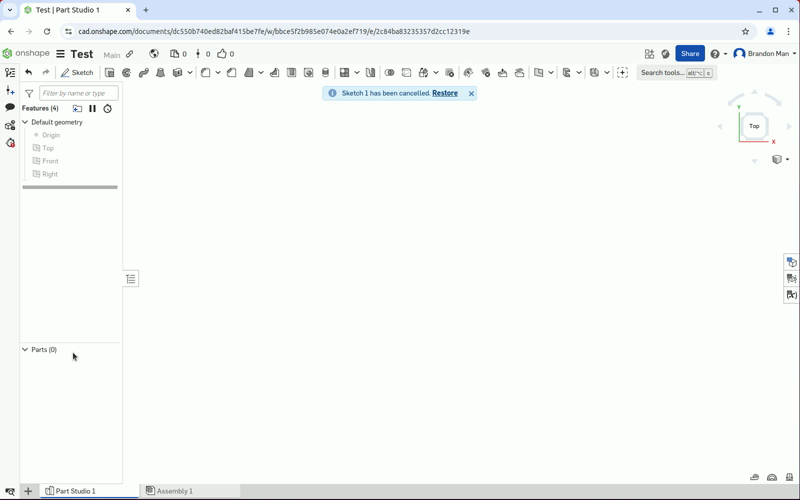
key_down(shift)
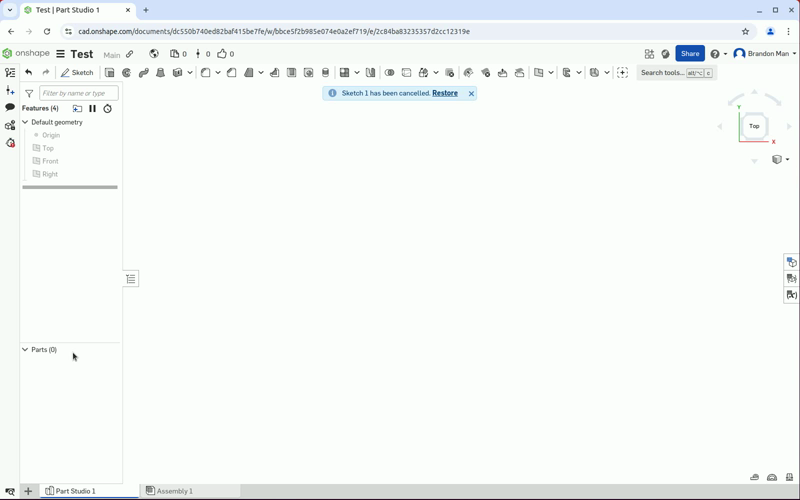
key(up)
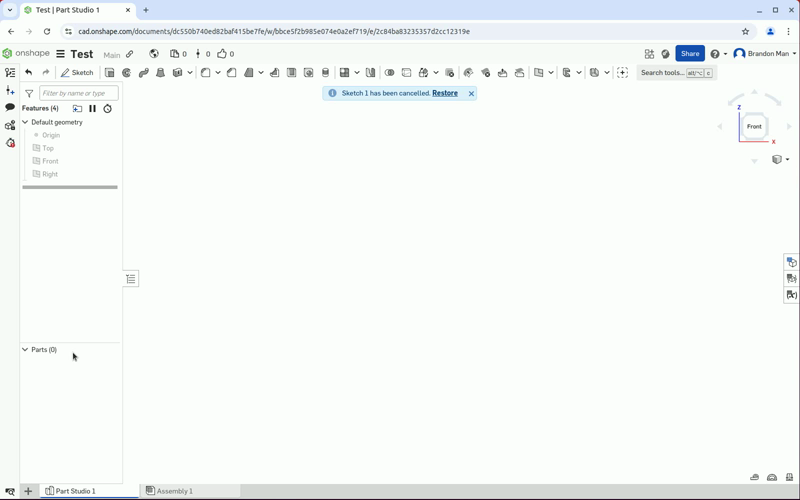
key_up(shift)
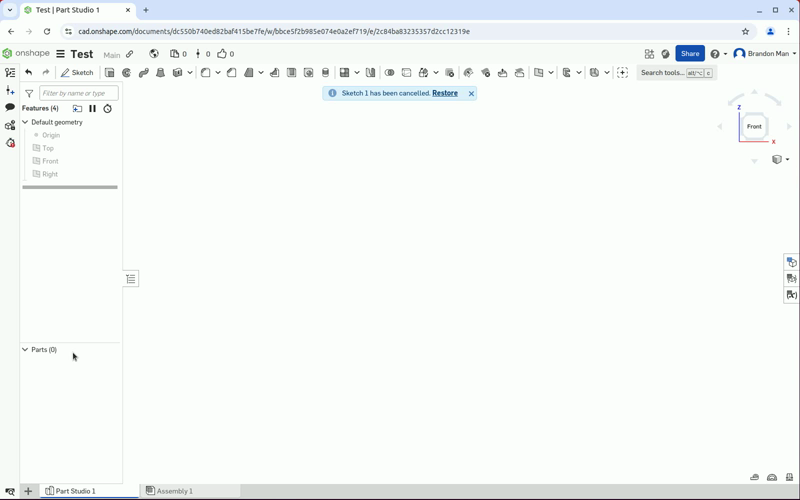
key(space)
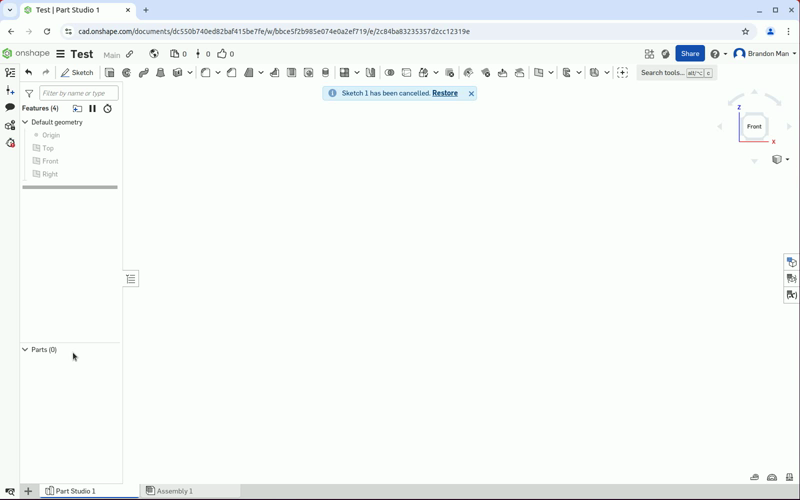
key_down(shift)
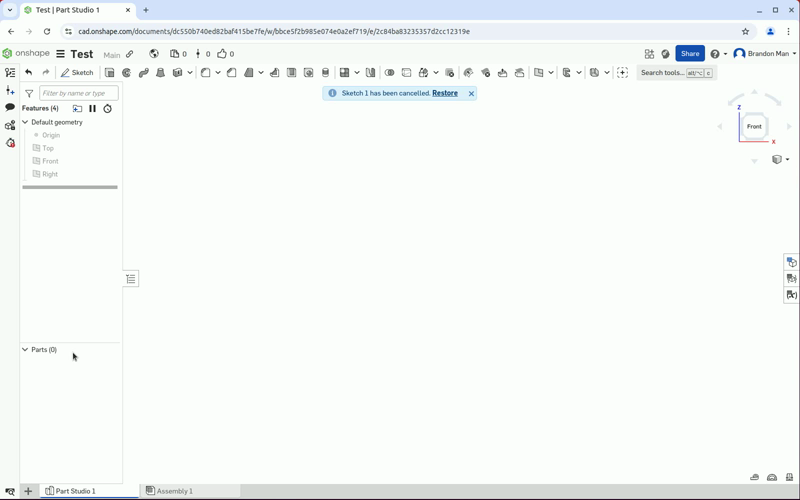
key(left)
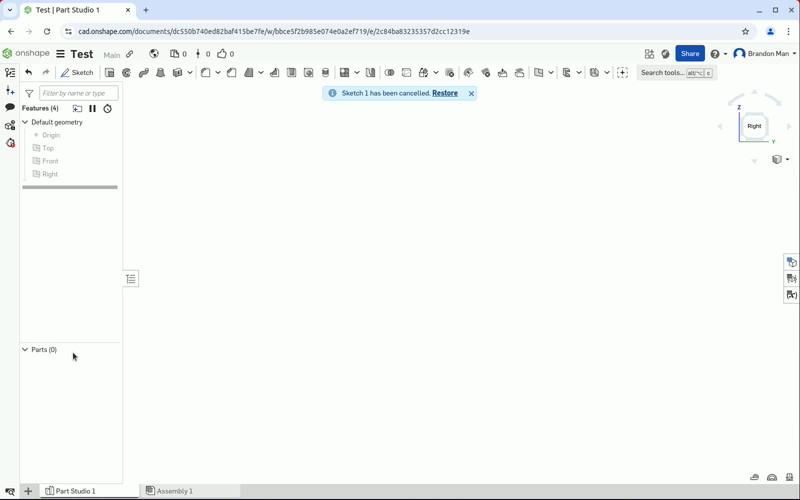
key_up(shift)
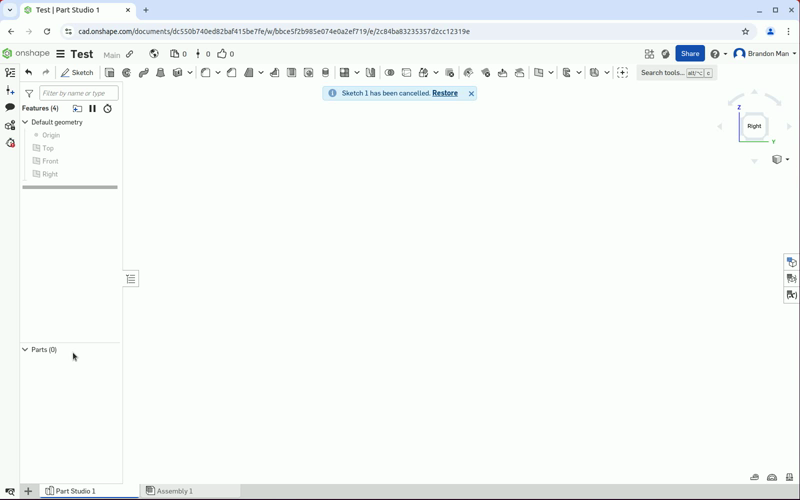
mouse_move(73, 352)
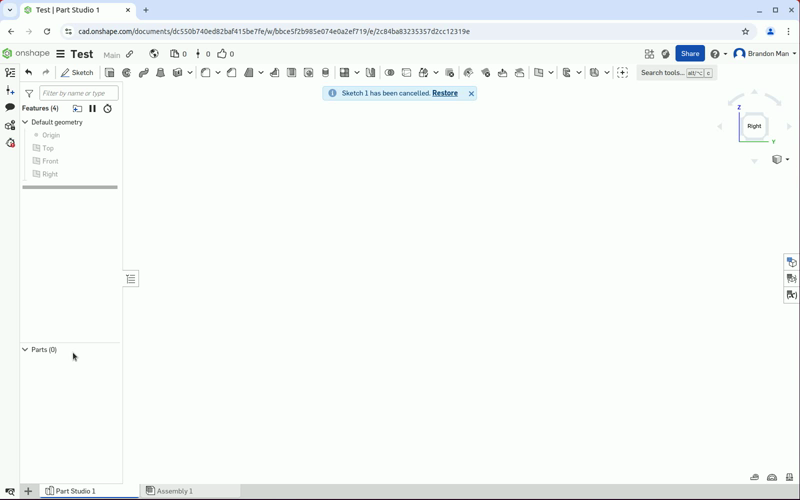
key(shift+y)
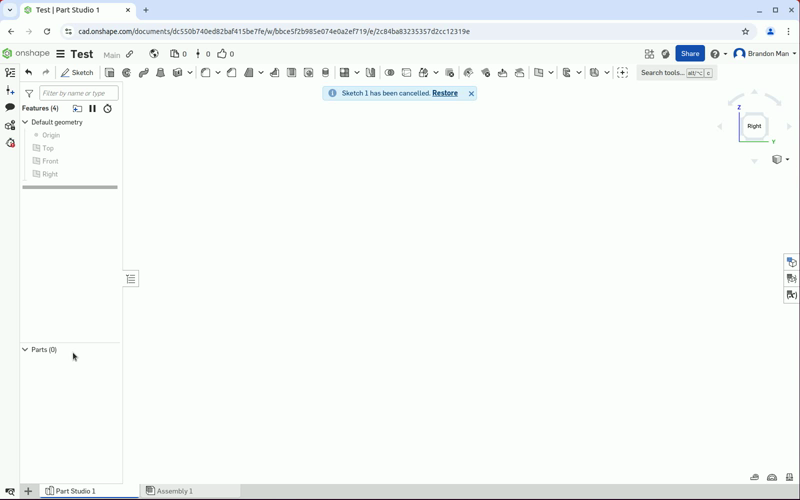
key(shift+s)
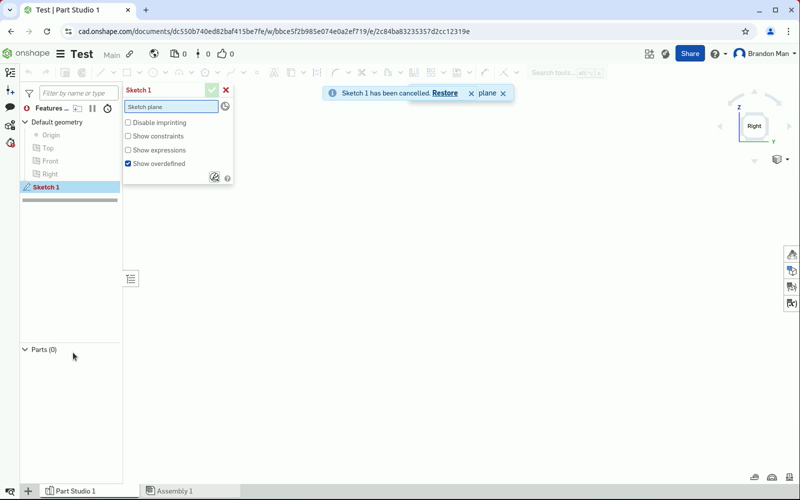
mouse_move(73, 176)
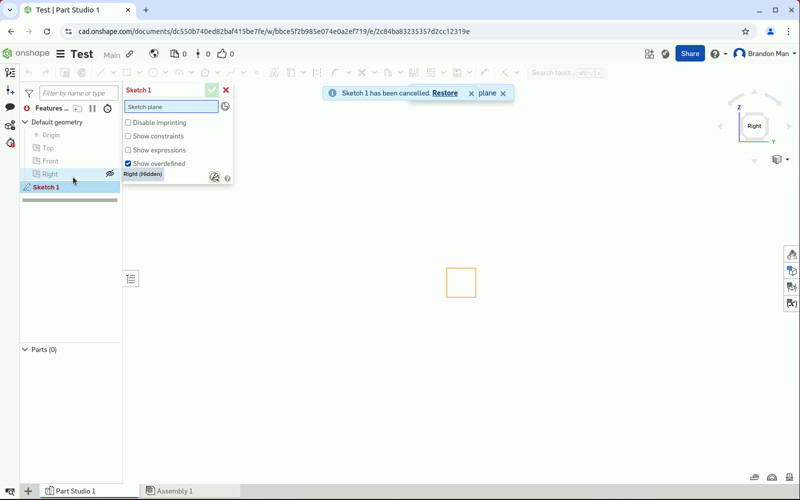
click(73, 176)
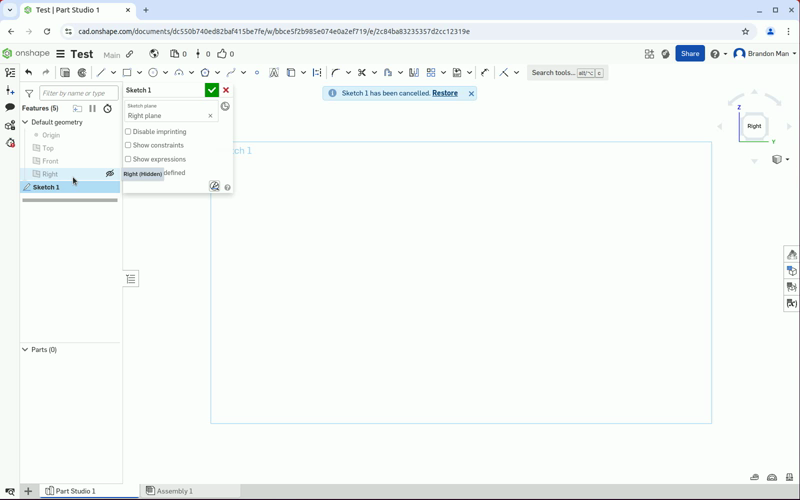
mouse_move(73, 352)
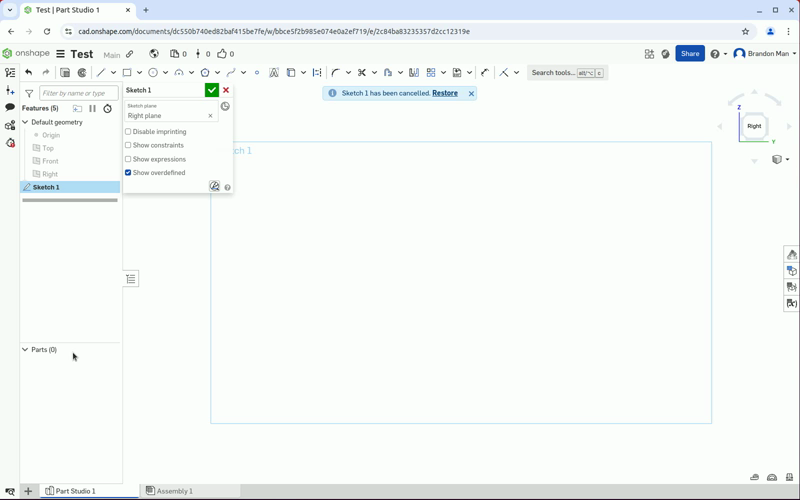
key(y)
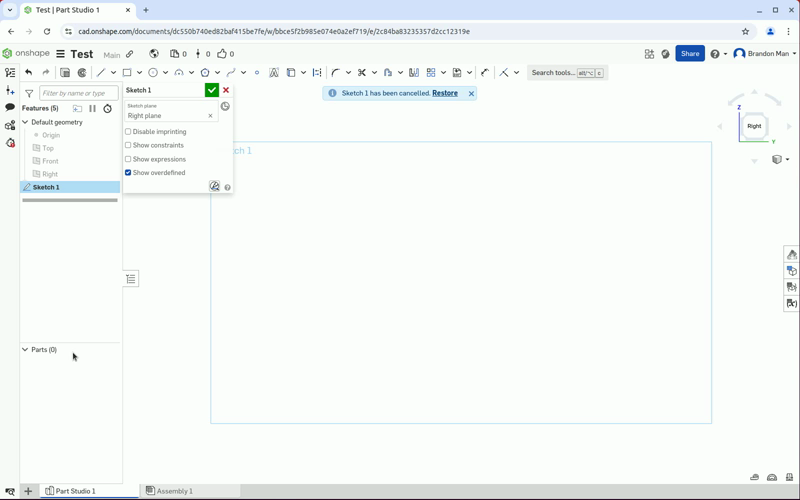
key(l)
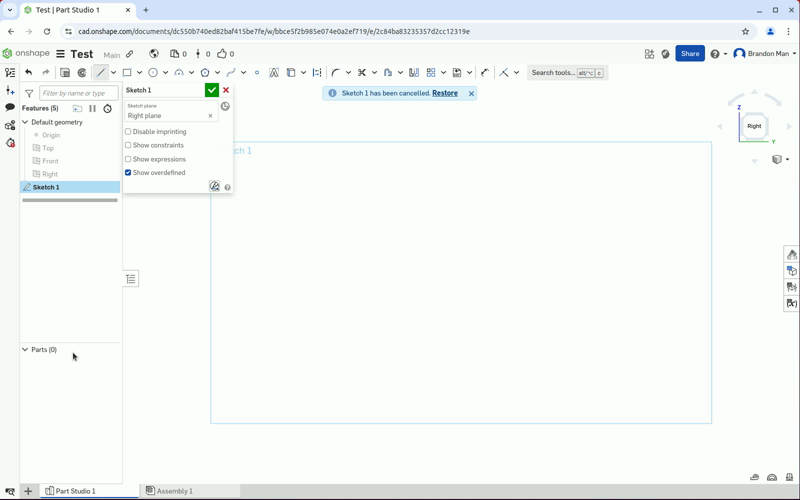
key_down(shift)
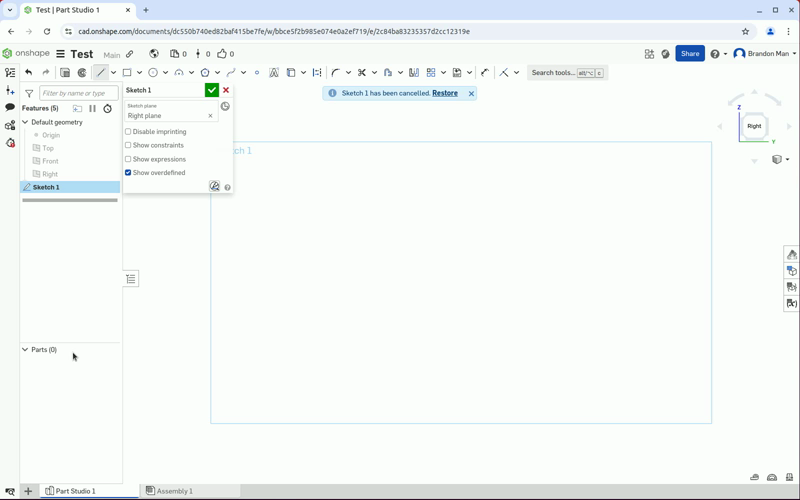
mouse_move(444, 290)
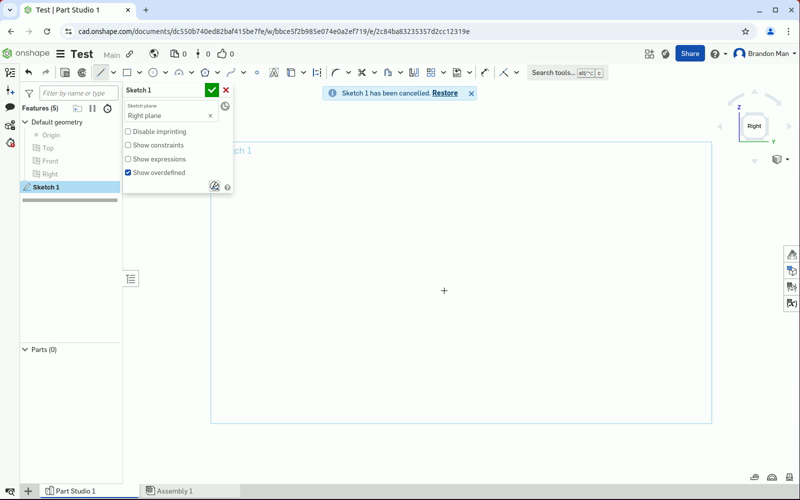
click(444, 290)
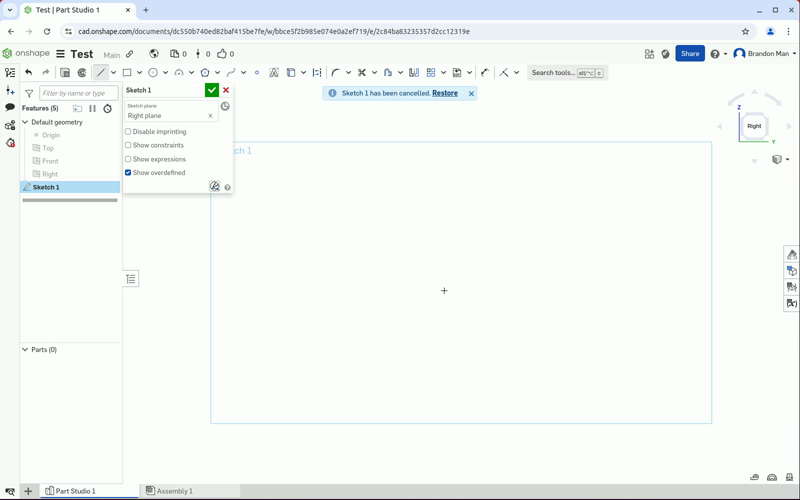
key_up(shift)
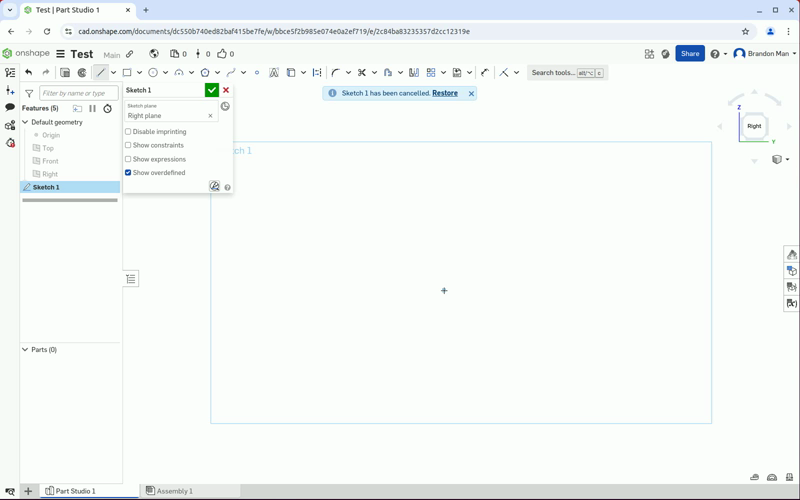
key_down(shift)
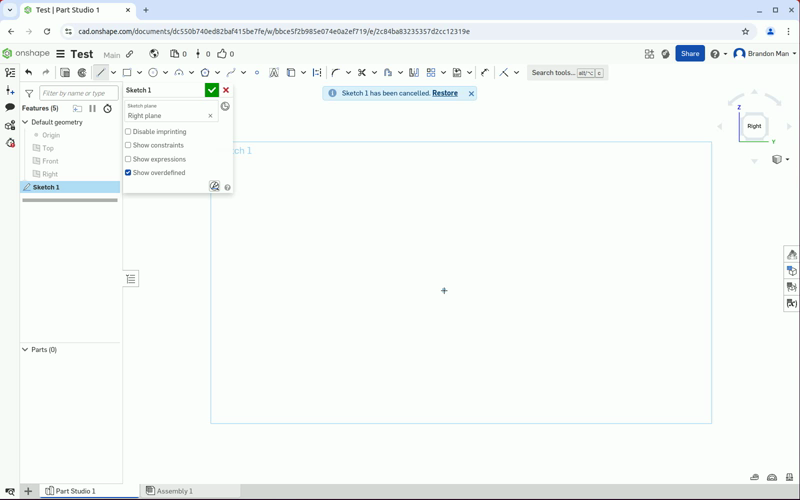
mouse_move(474, 290)
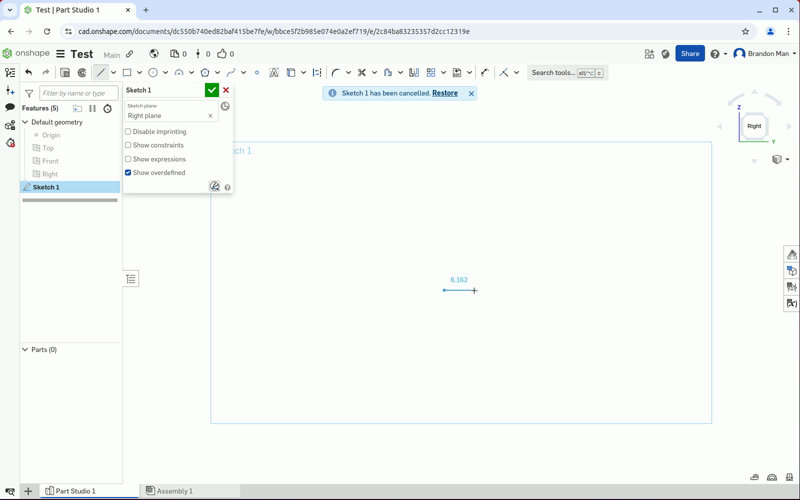
mouse_move(445, 291)
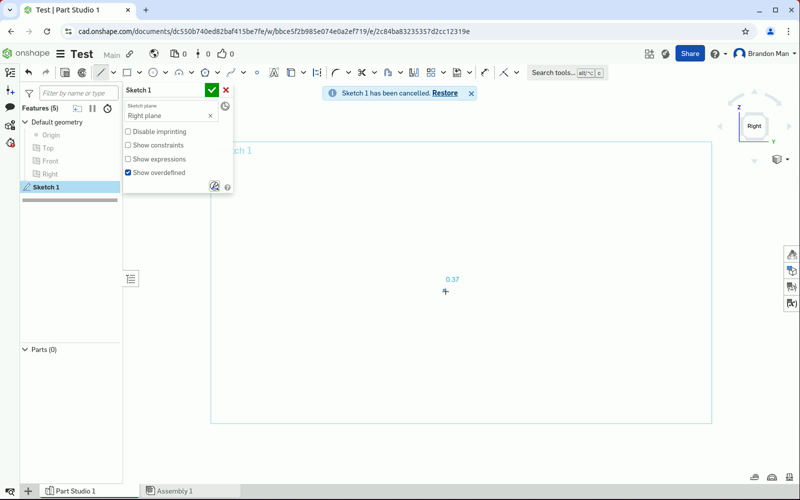
scroll(6)
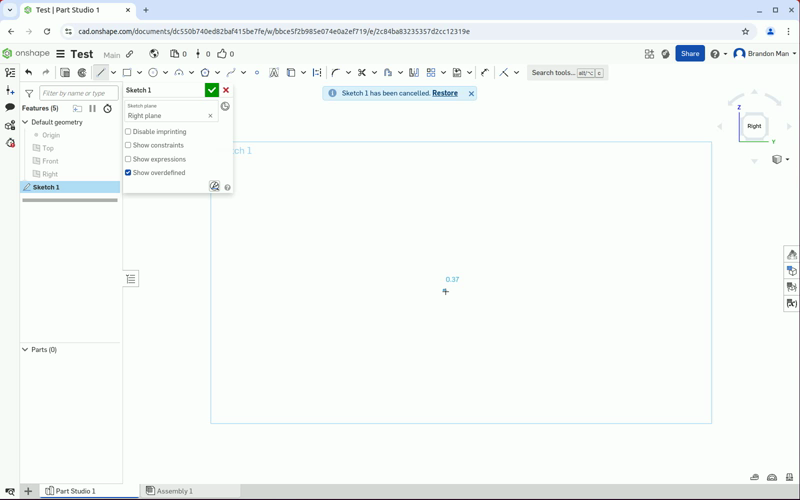
scroll(6)
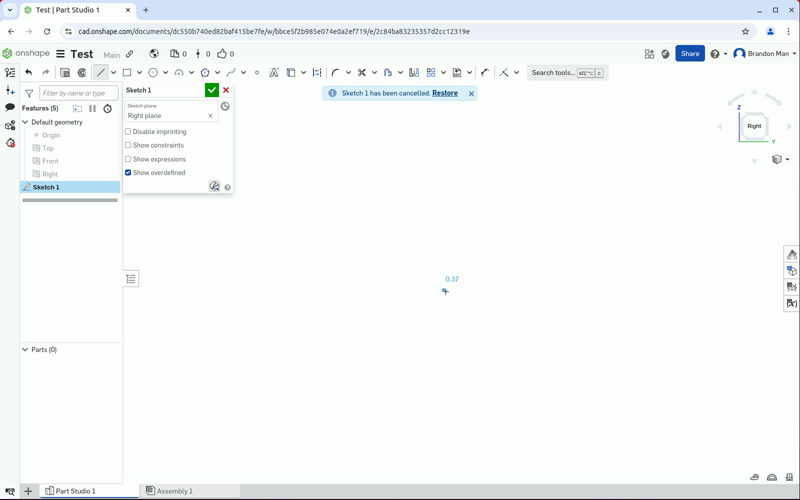
scroll(6)
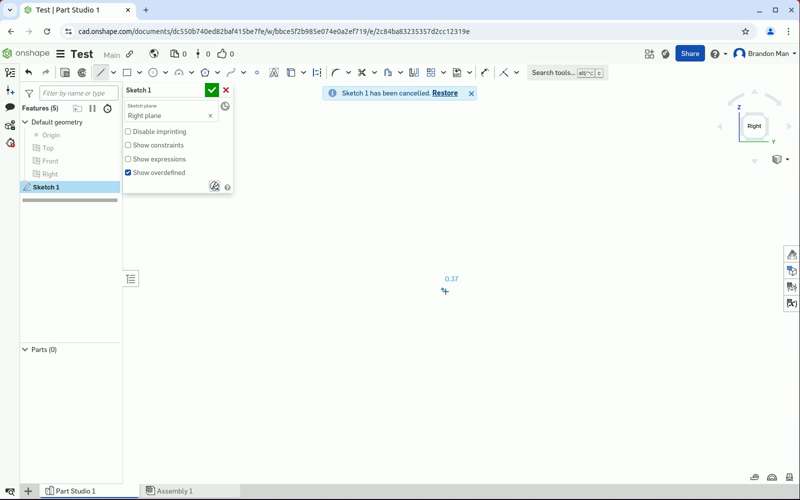
scroll(6)
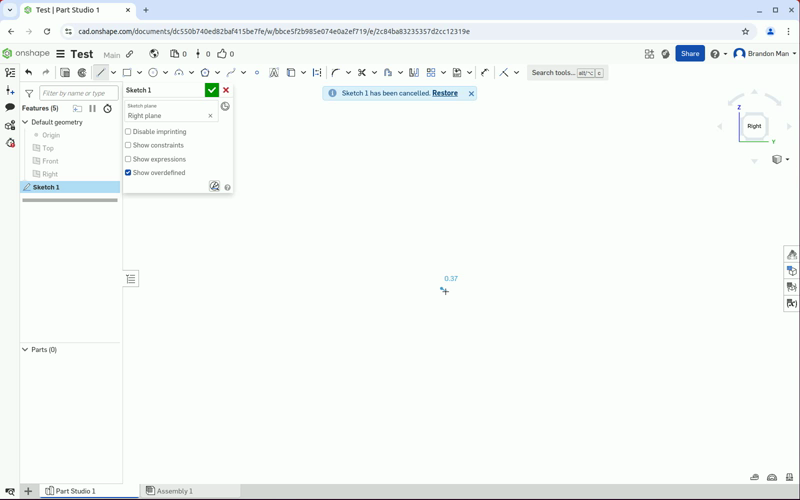
scroll(6)
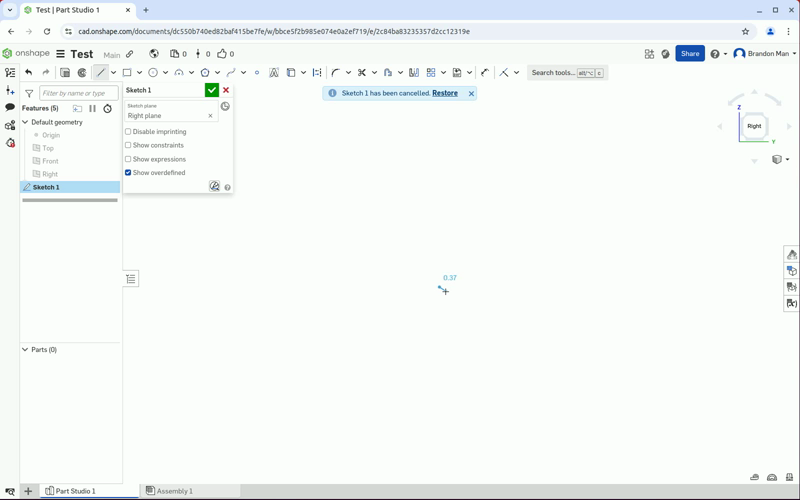
scroll(6)
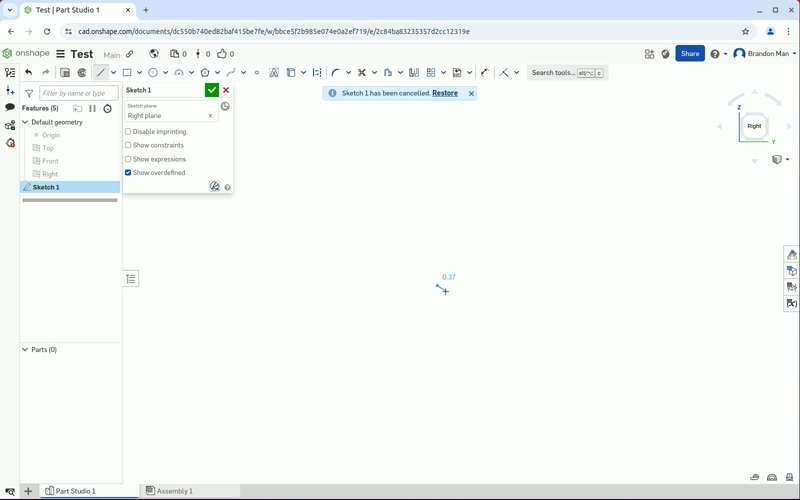
scroll(6)
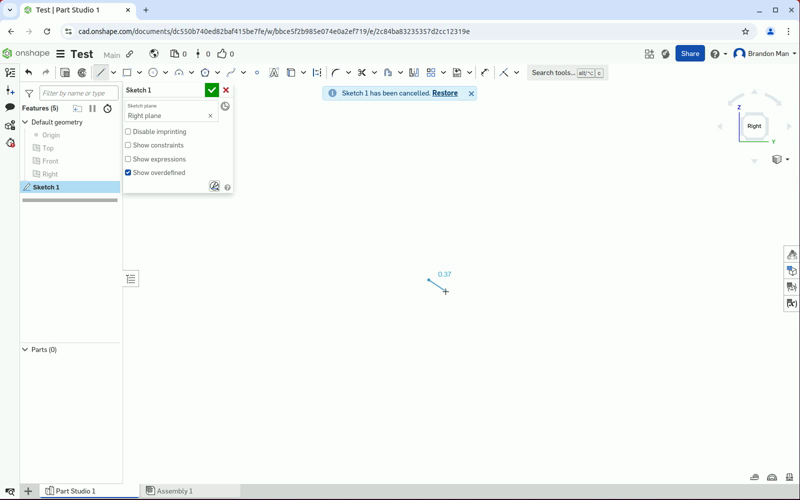
click(445, 291)
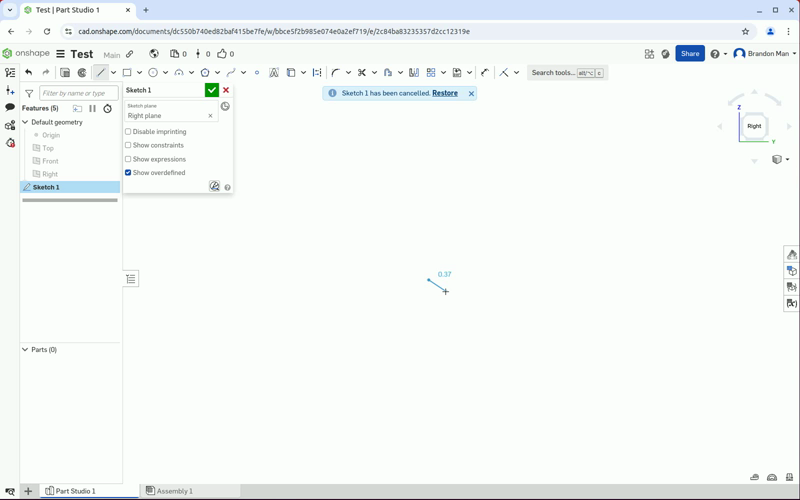
scroll(-6)
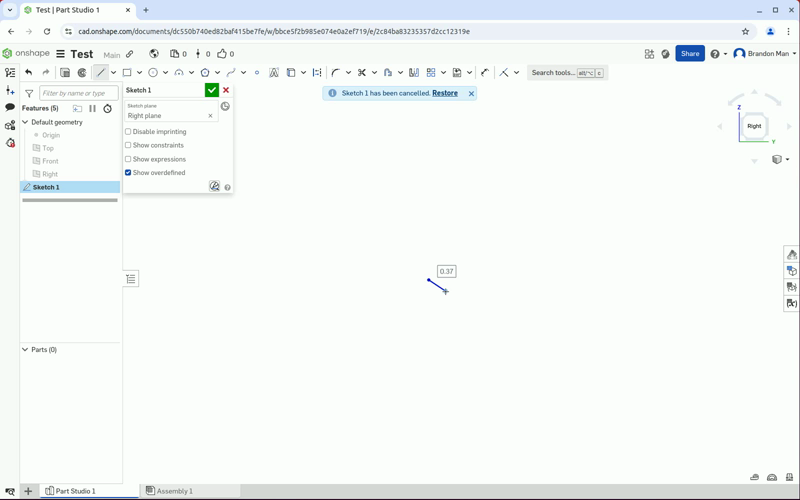
scroll(-6)
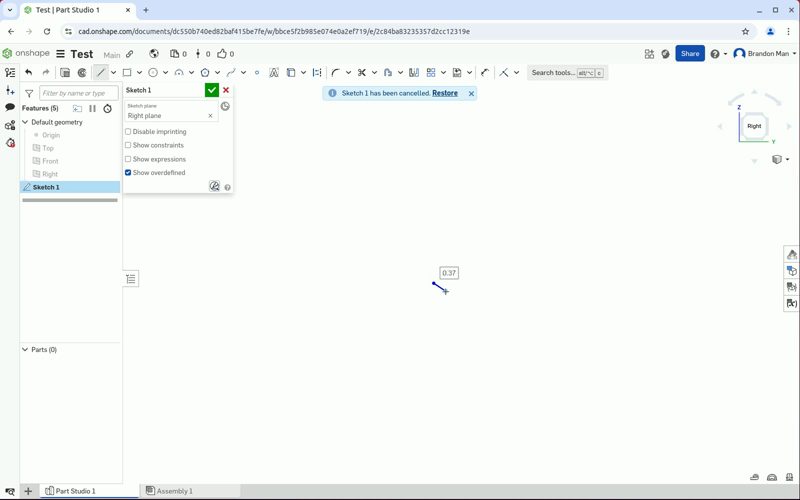
scroll(-6)
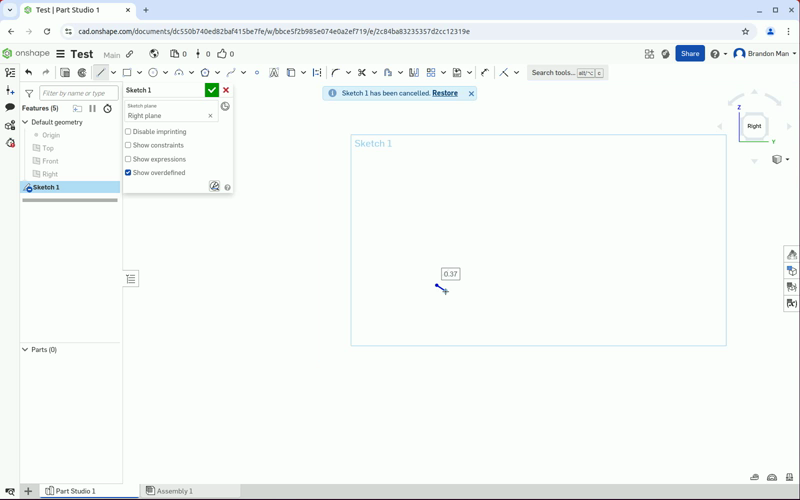
scroll(-6)
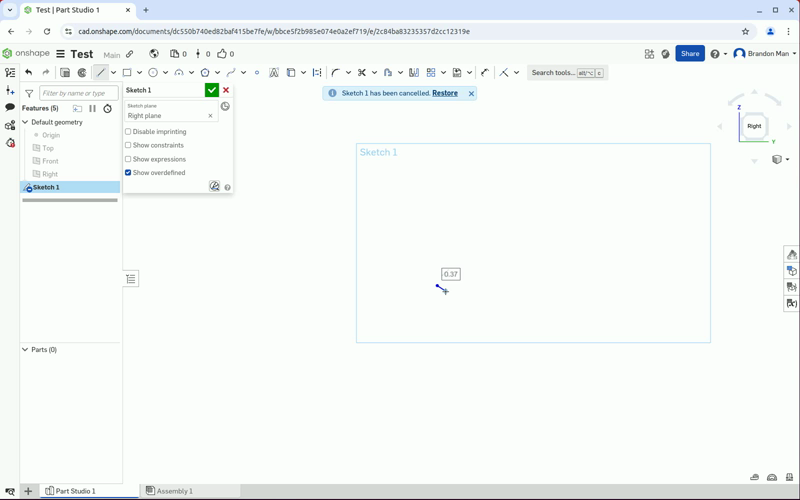
scroll(-6)
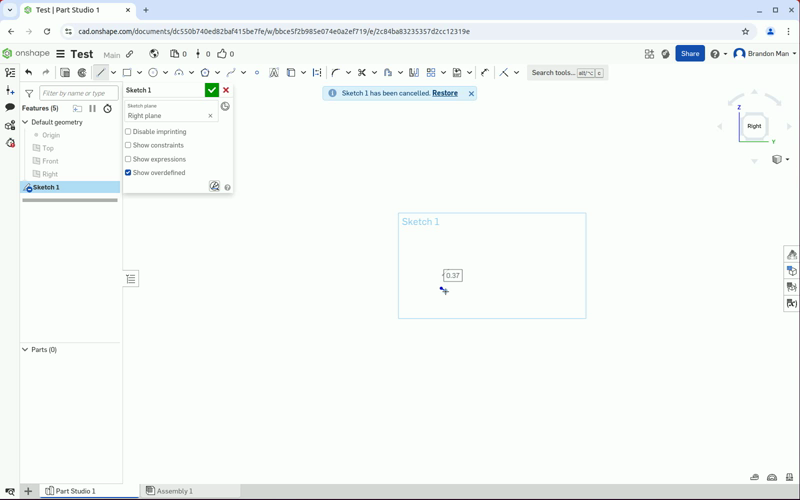
scroll(-6)
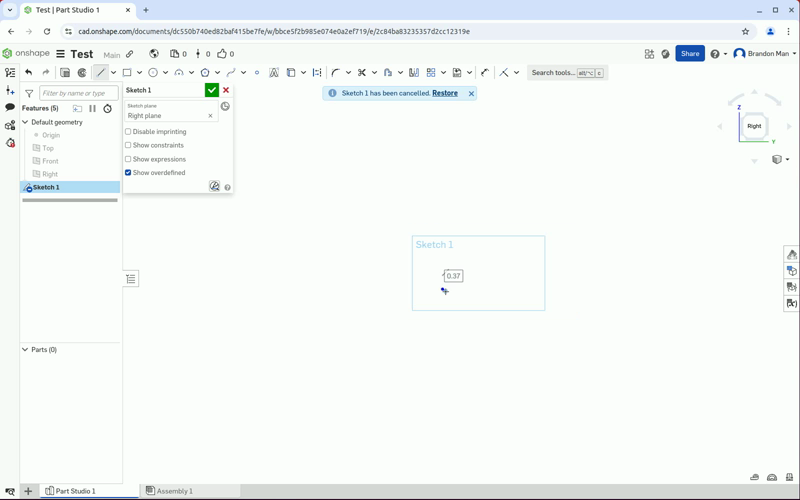
scroll(-6)
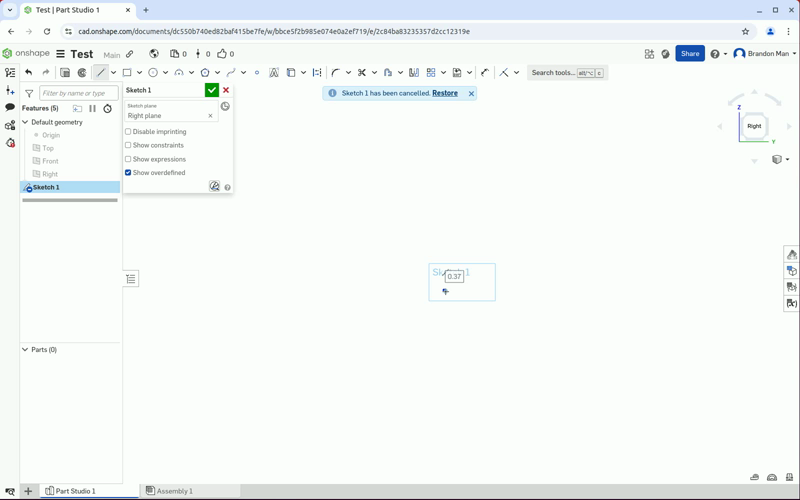
key_up(shift)
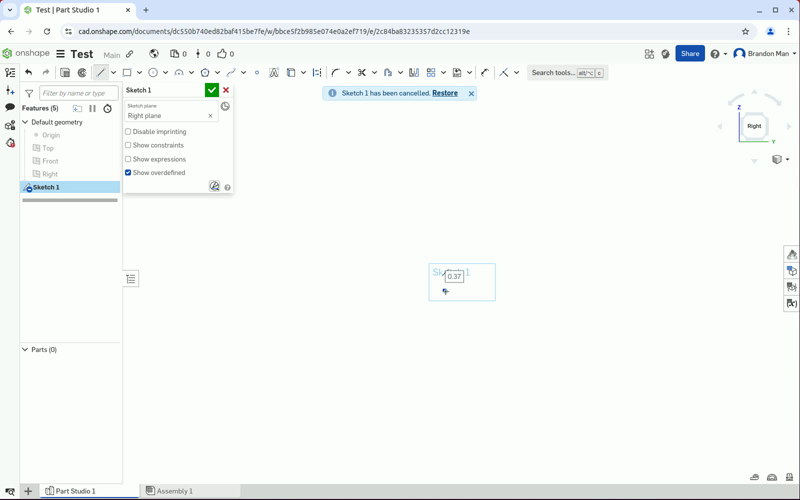
key_down(shift)
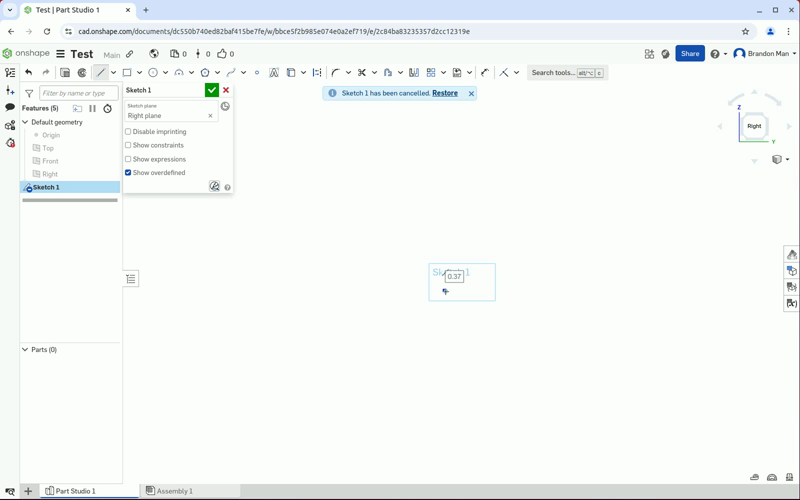
mouse_move(475, 291)
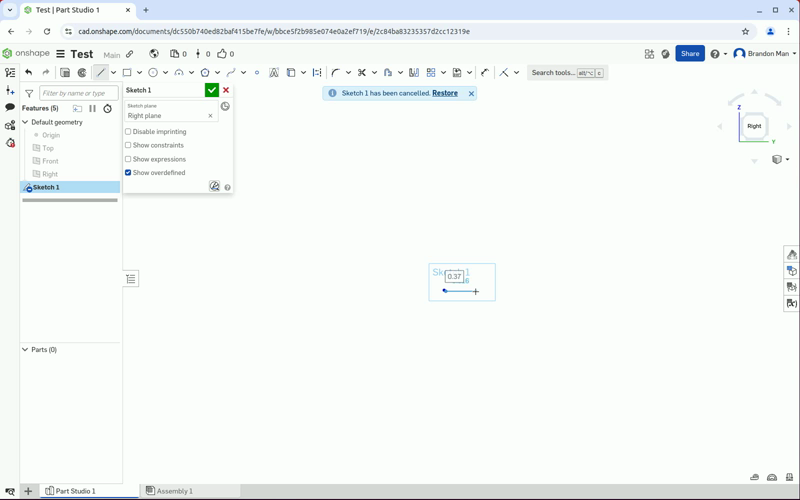
mouse_move(447, 289)
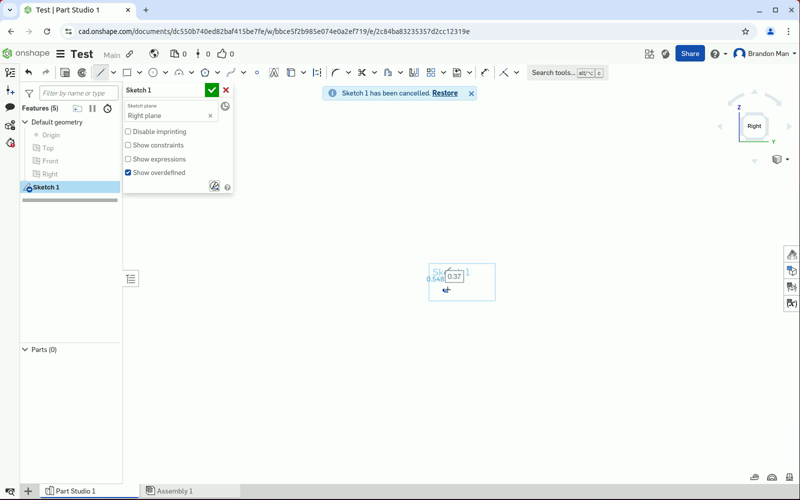
scroll(6)
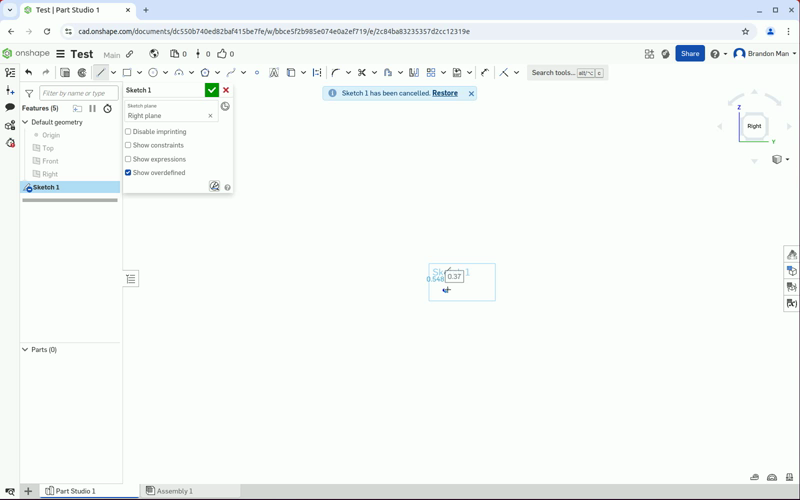
scroll(6)
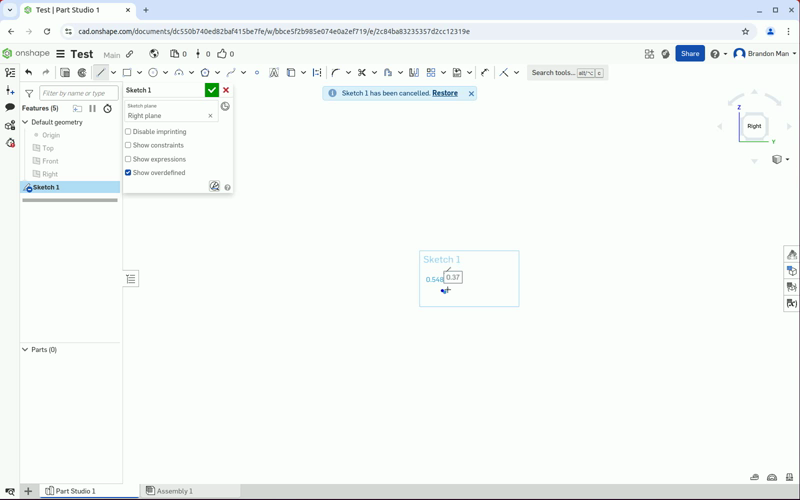
scroll(6)
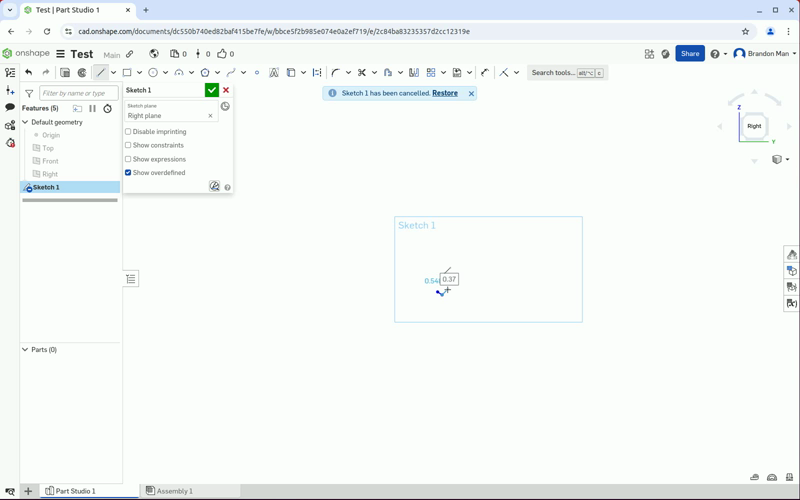
scroll(6)
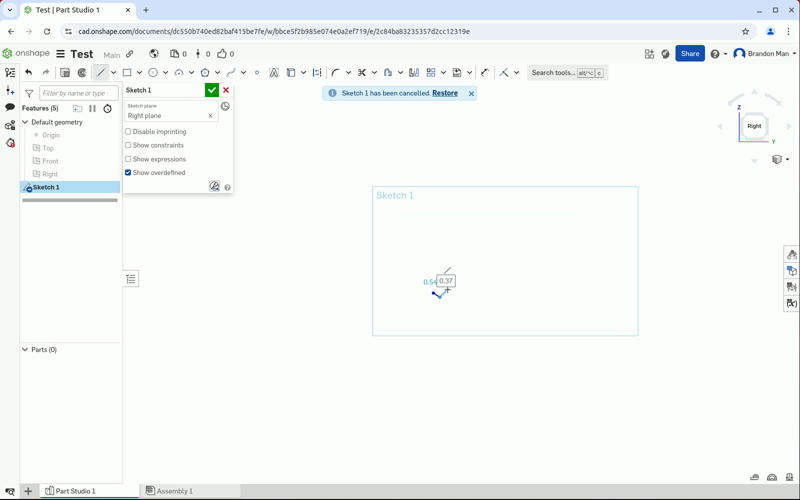
scroll(6)
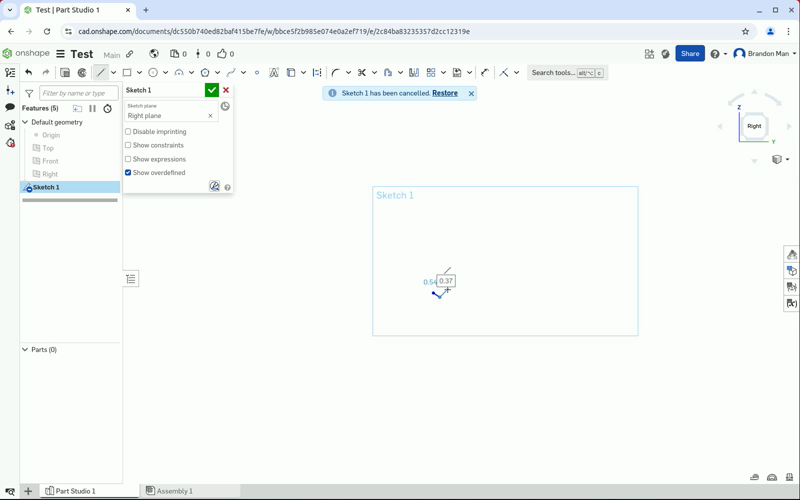
scroll(6)
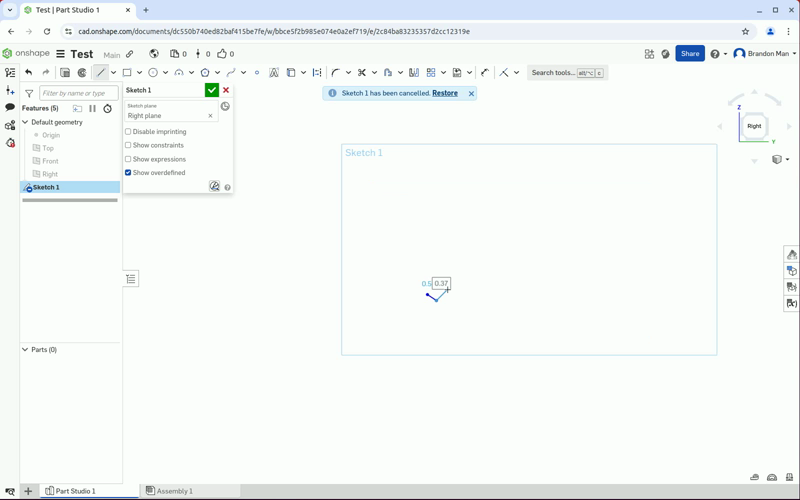
scroll(6)
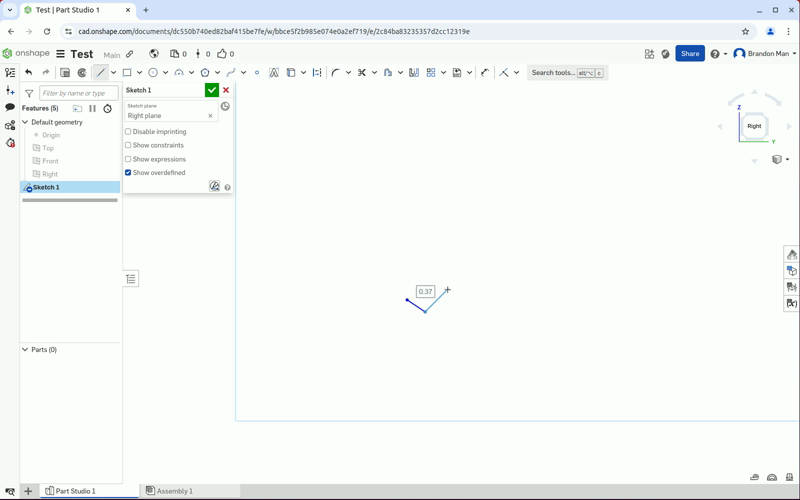
click(447, 289)
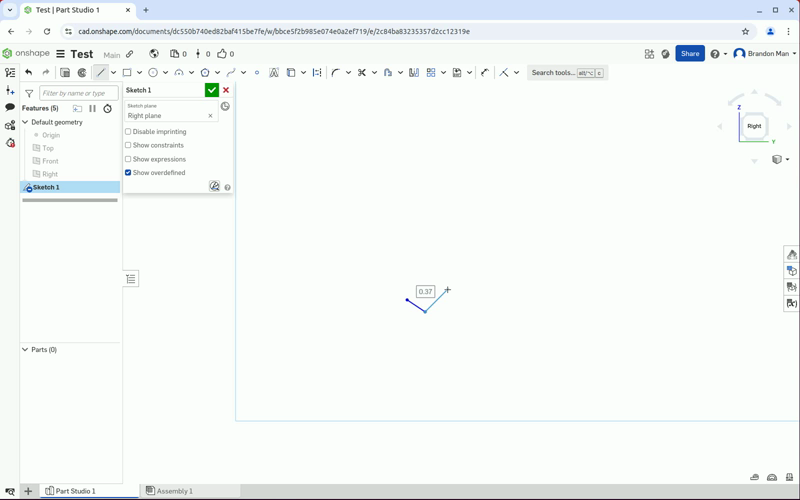
scroll(-6)
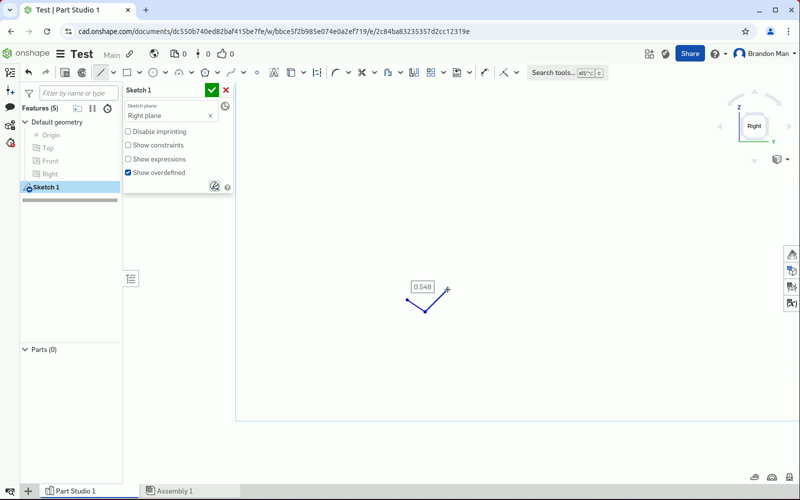
scroll(-6)
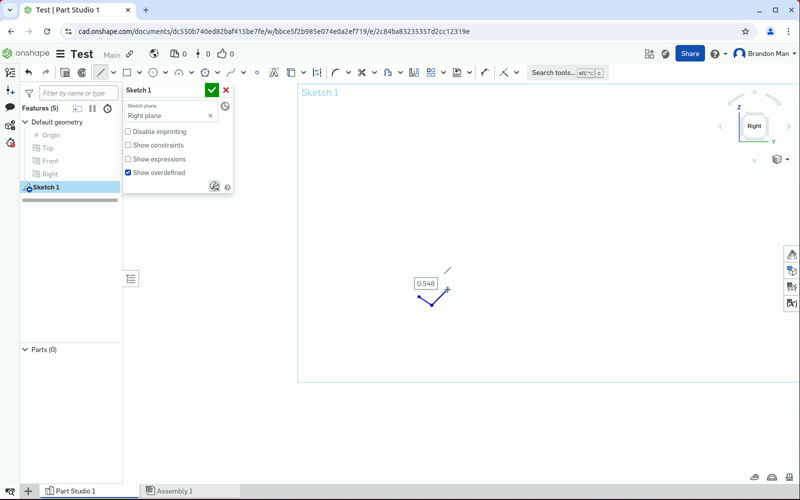
scroll(-6)
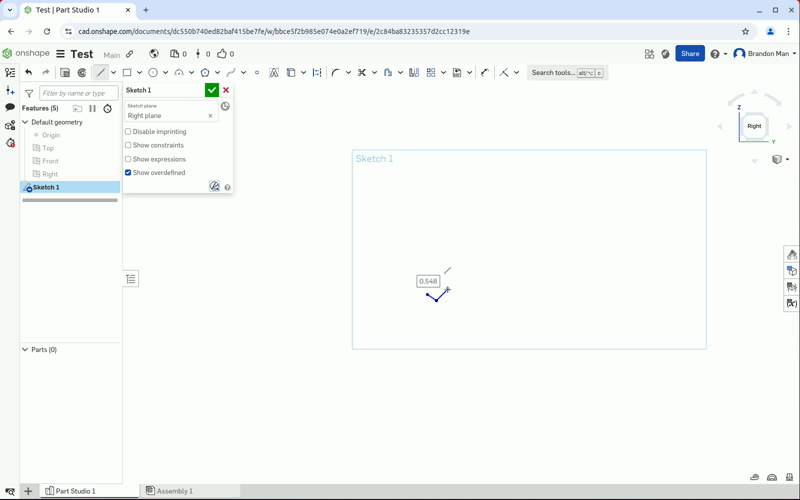
scroll(-6)
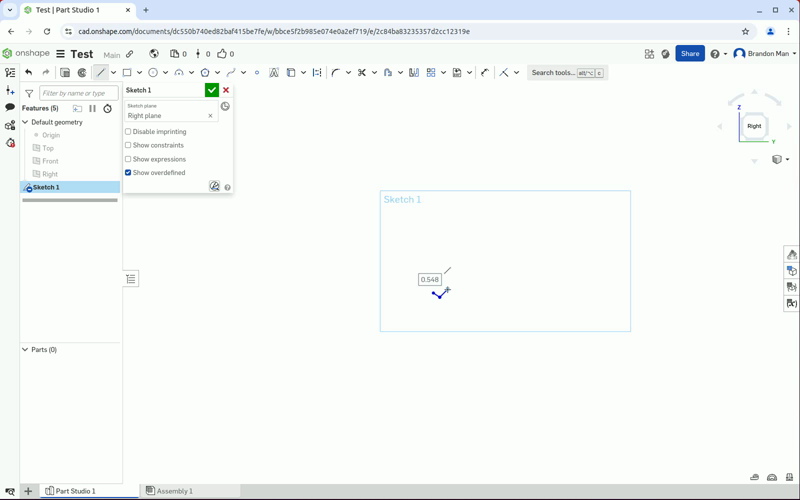
scroll(-6)
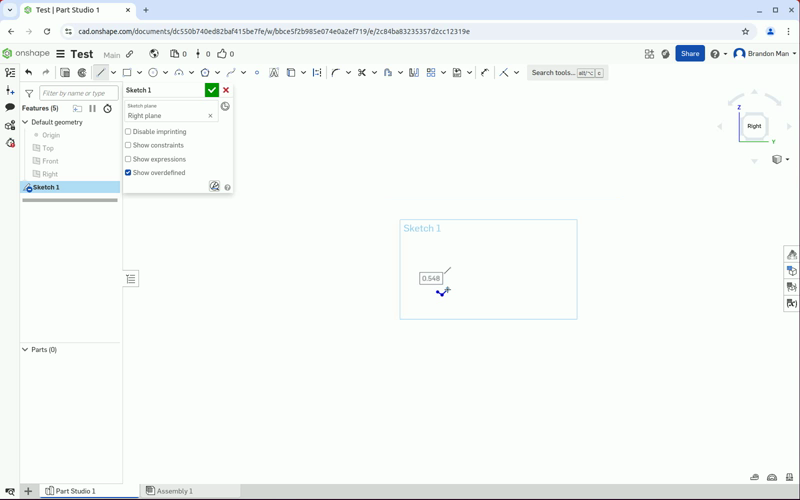
scroll(-6)
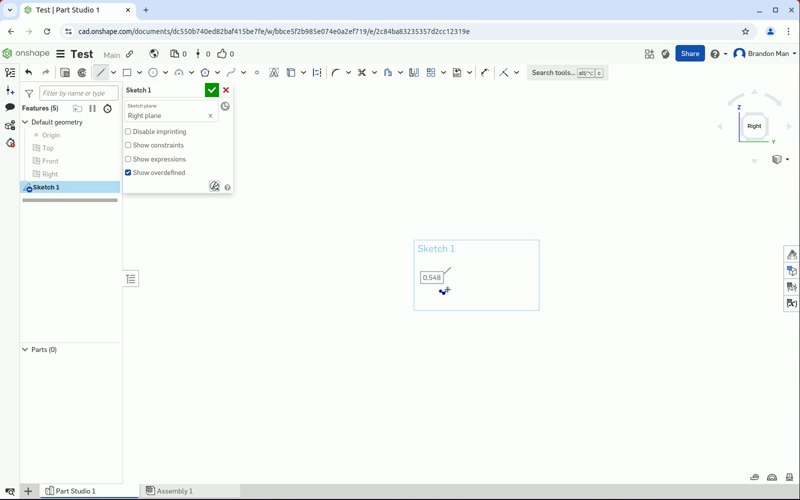
scroll(-6)
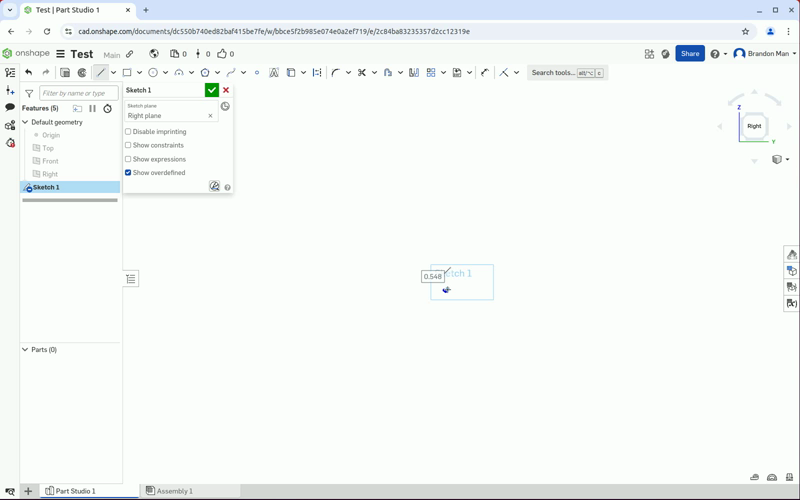
key_up(shift)
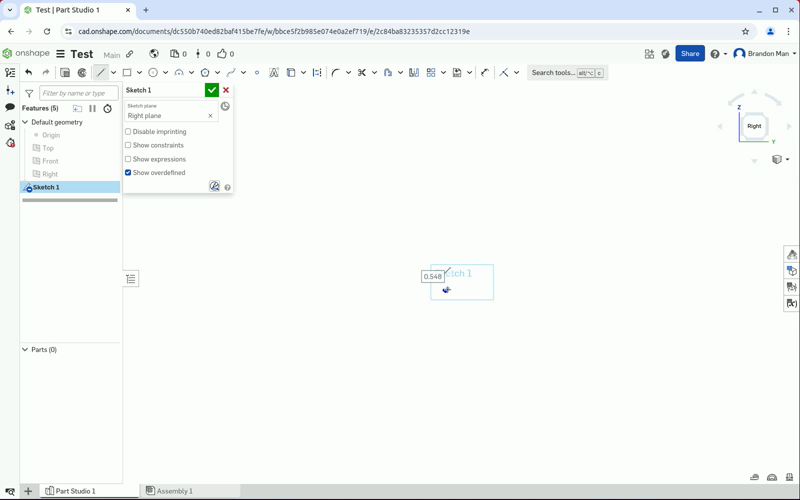
key_down(shift)
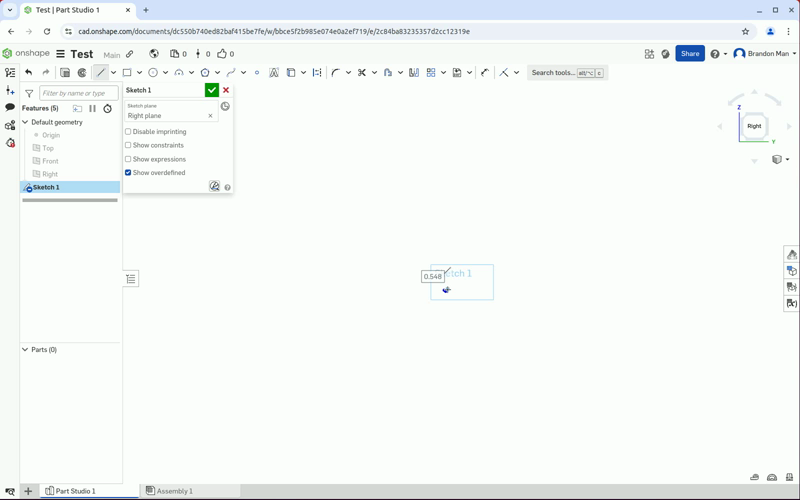
mouse_move(477, 289)
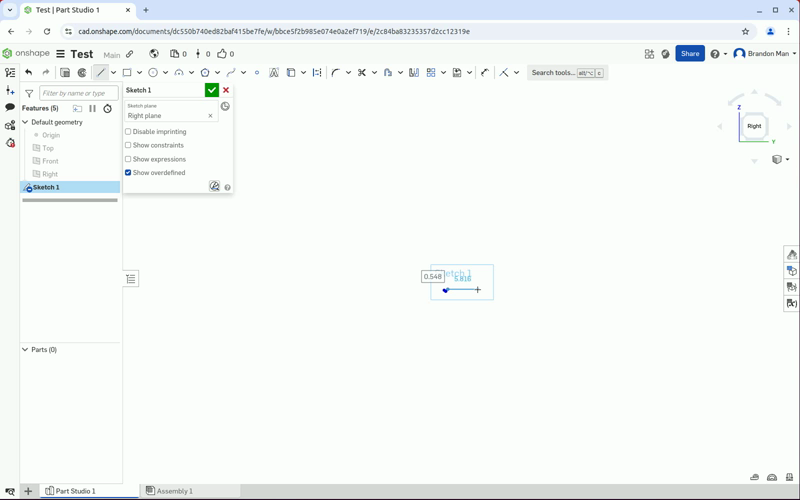
mouse_move(445, 286)
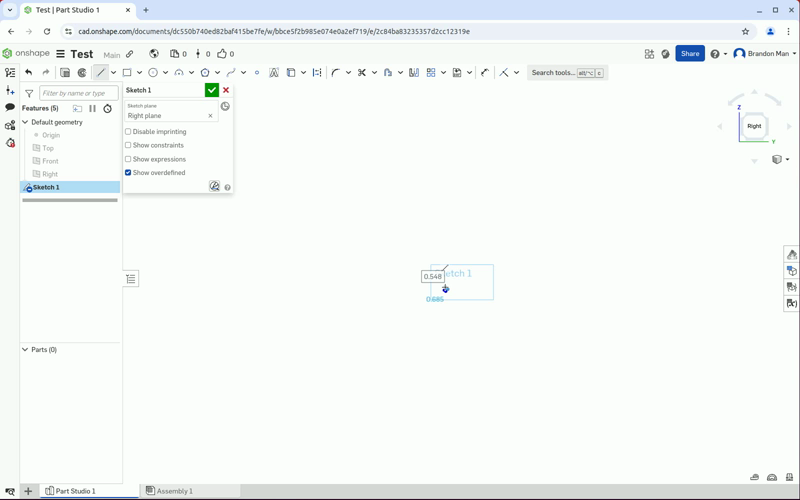
scroll(6)
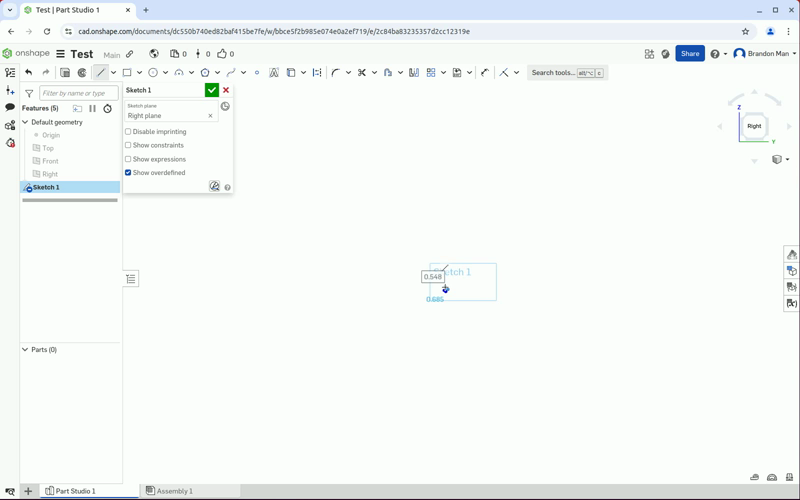
scroll(6)
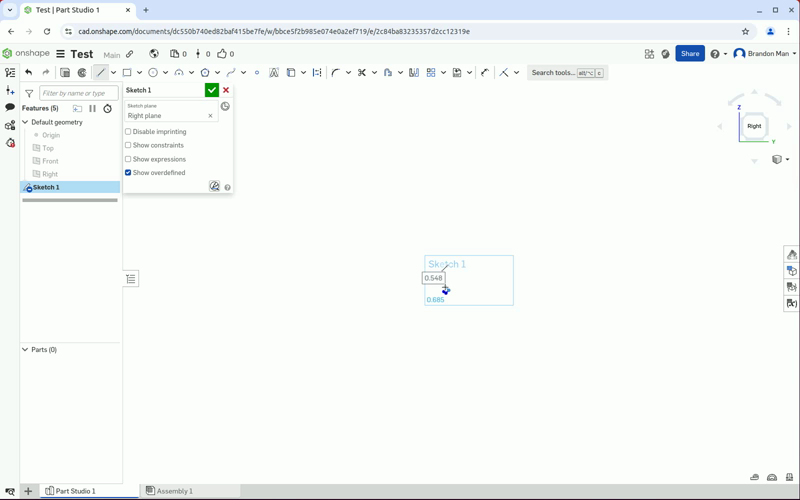
scroll(6)
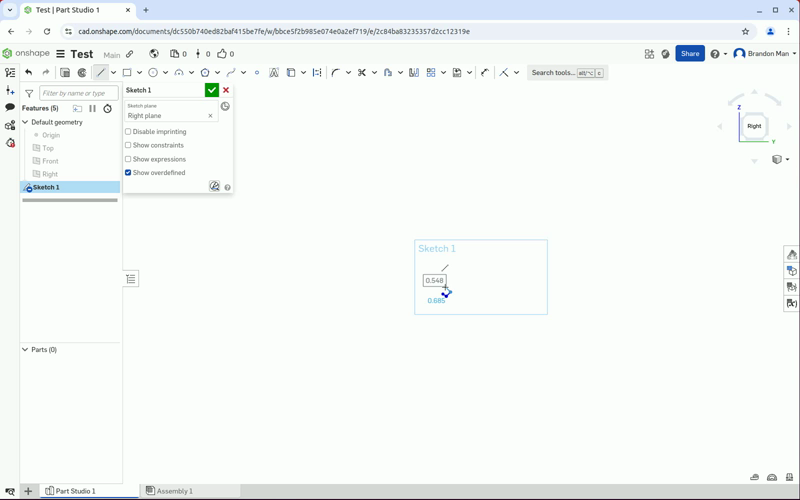
scroll(6)
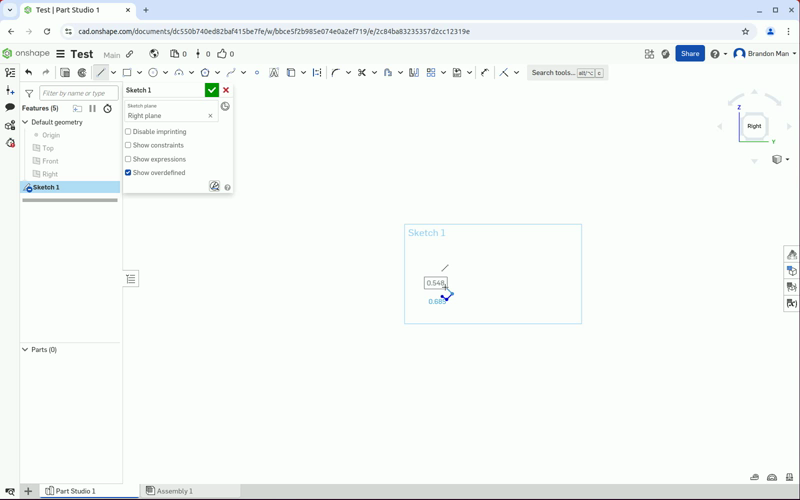
scroll(6)
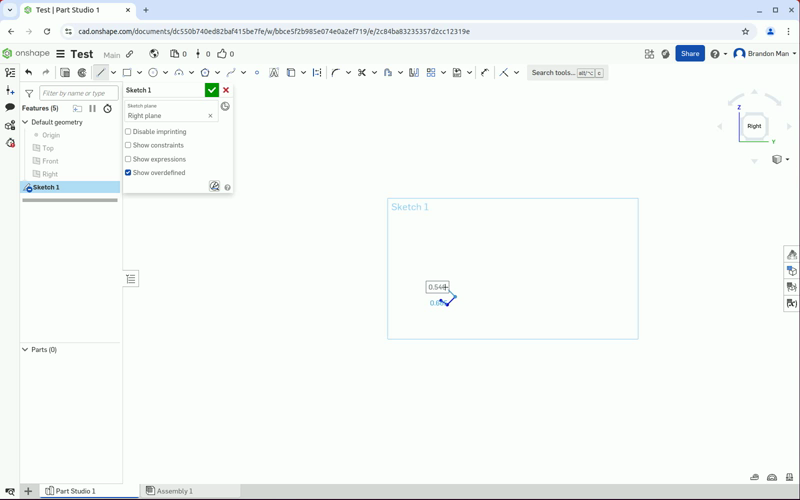
scroll(6)
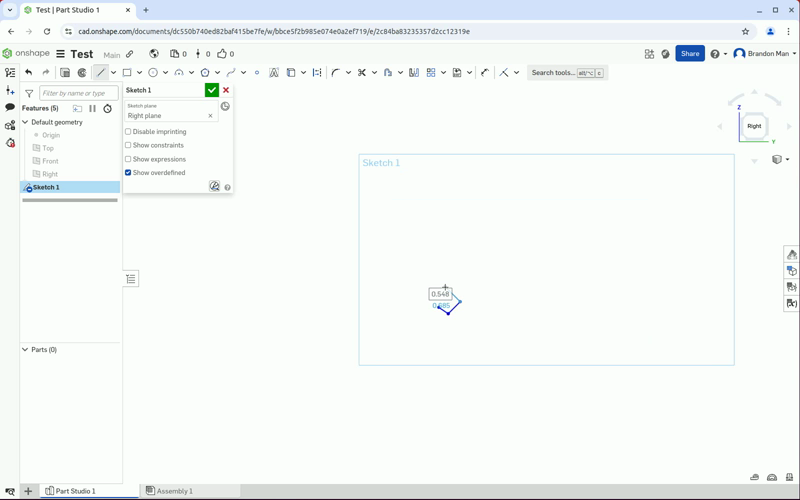
scroll(6)
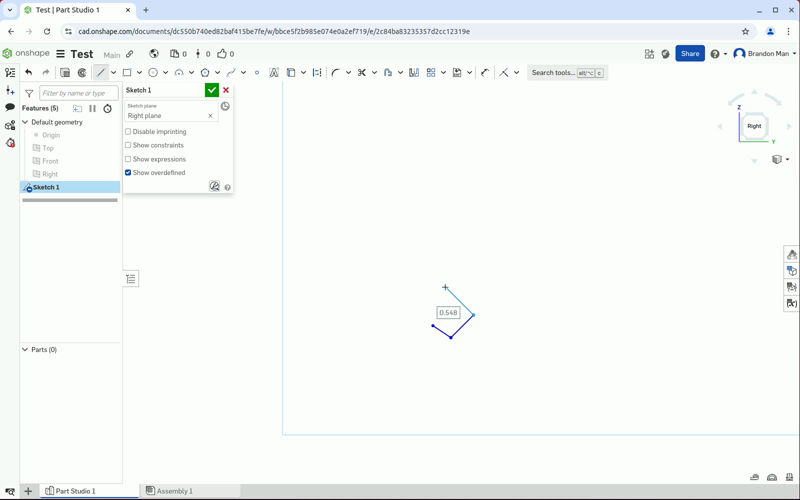
click(445, 286)
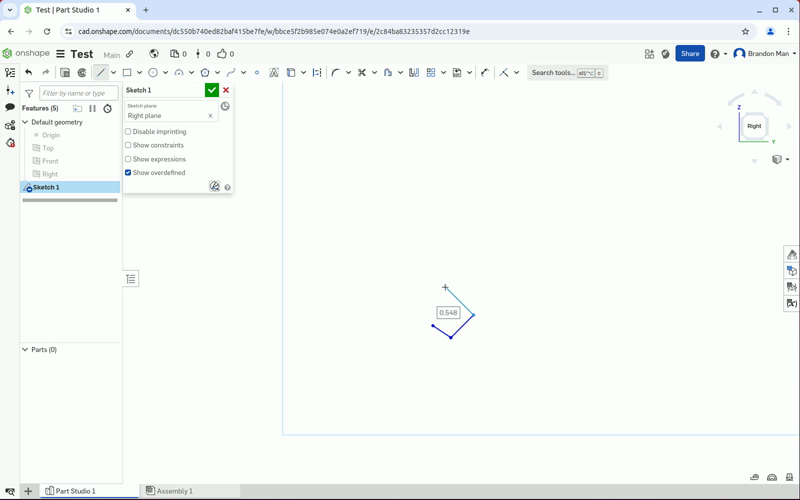
scroll(-6)
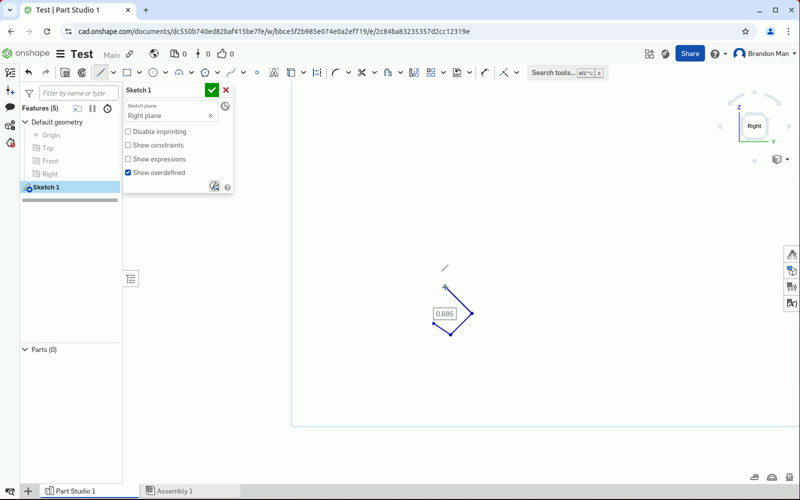
scroll(-6)
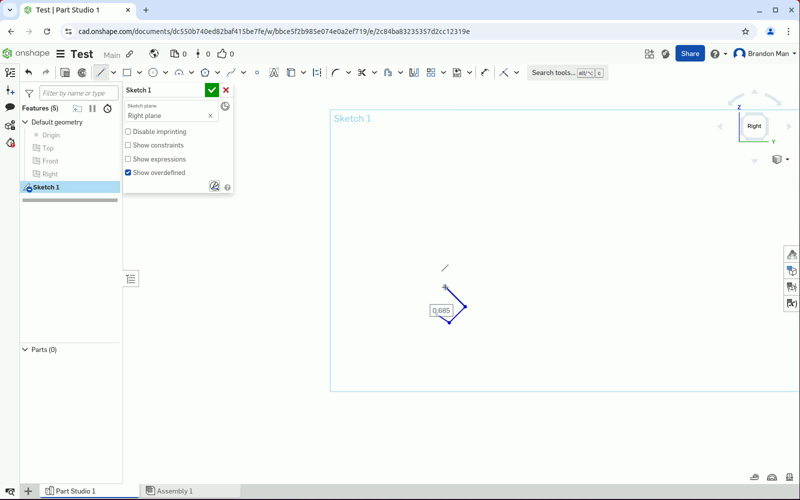
scroll(-6)
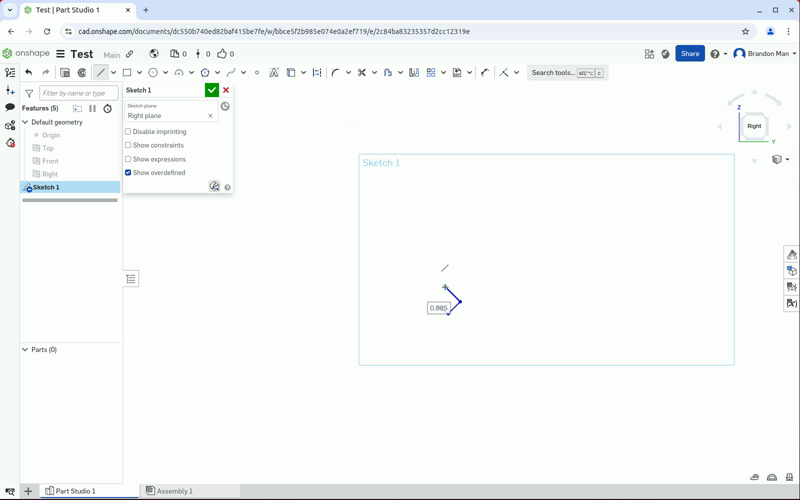
scroll(-6)
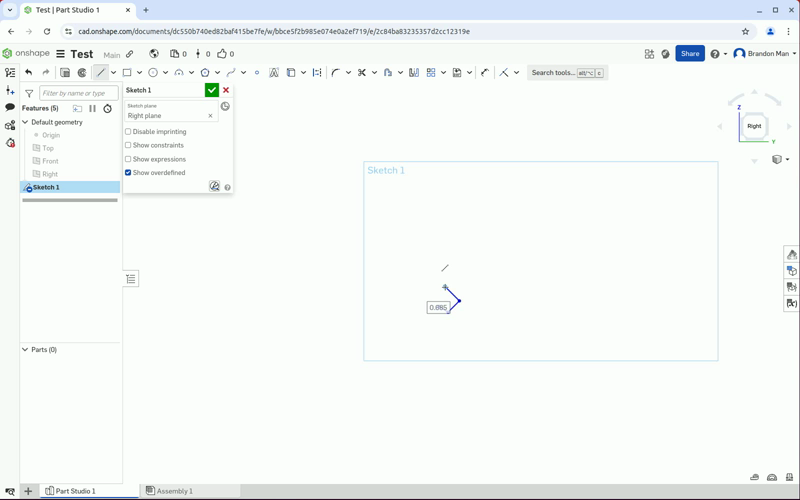
scroll(-6)
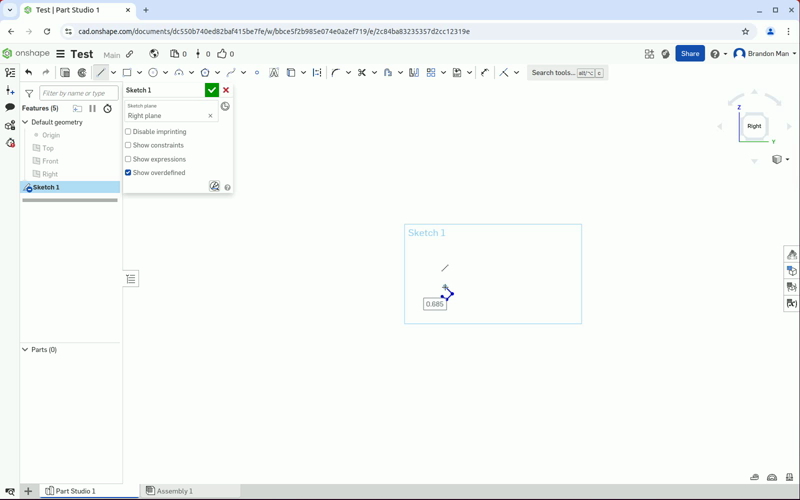
scroll(-6)
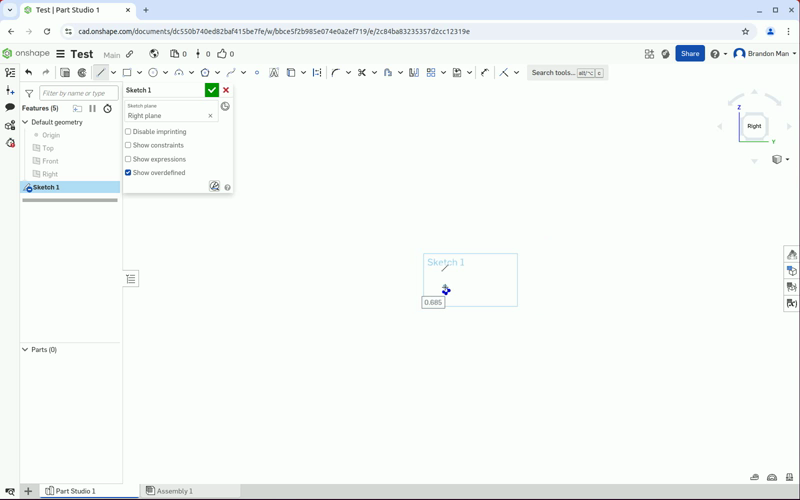
scroll(-6)
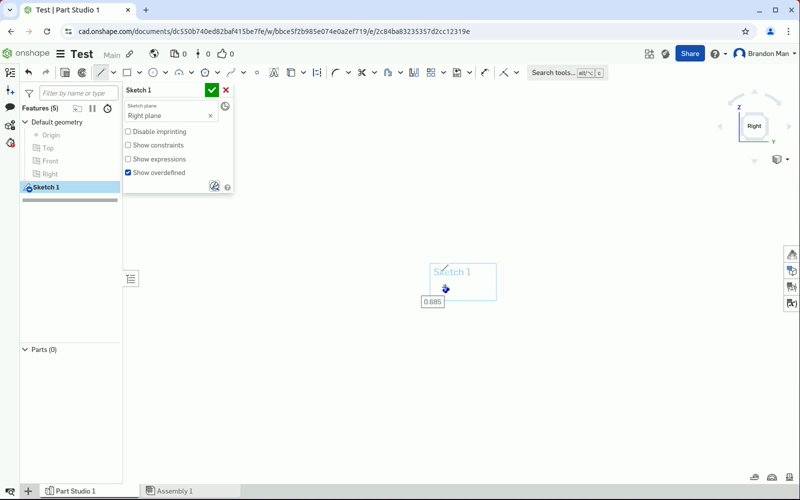
key_up(shift)
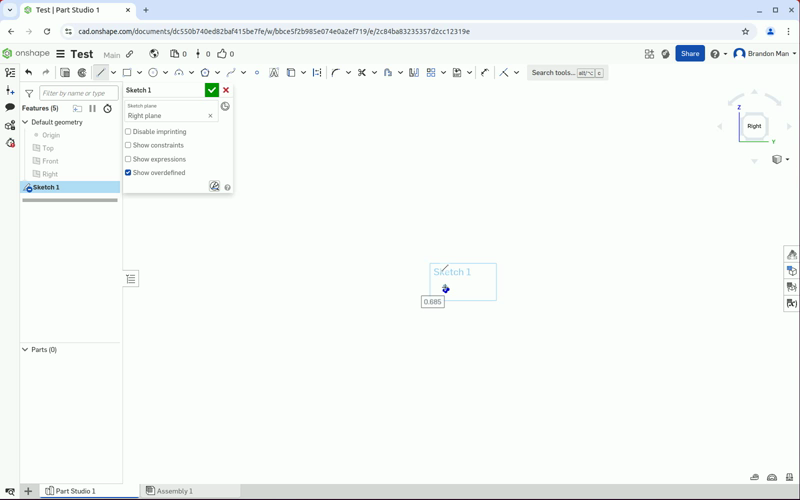
key_down(shift)
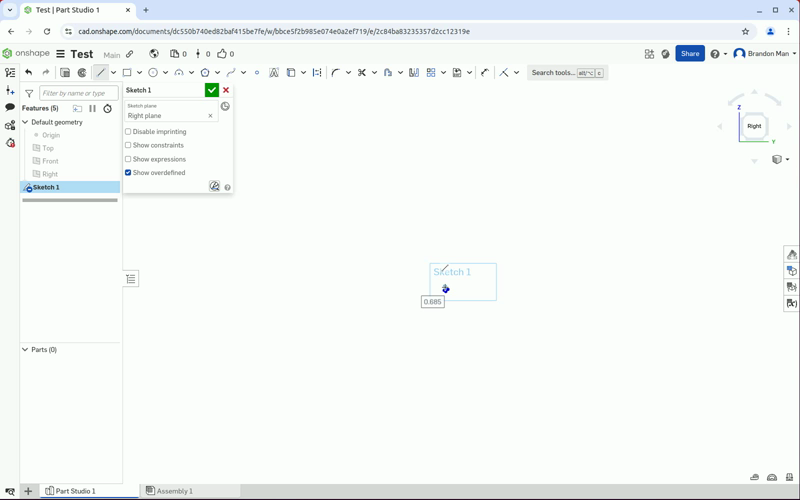
mouse_move(475, 286)
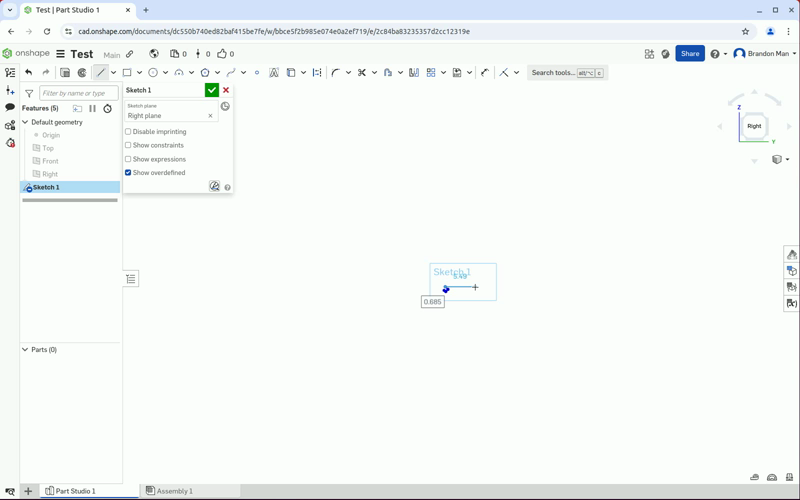
mouse_move(444, 287)
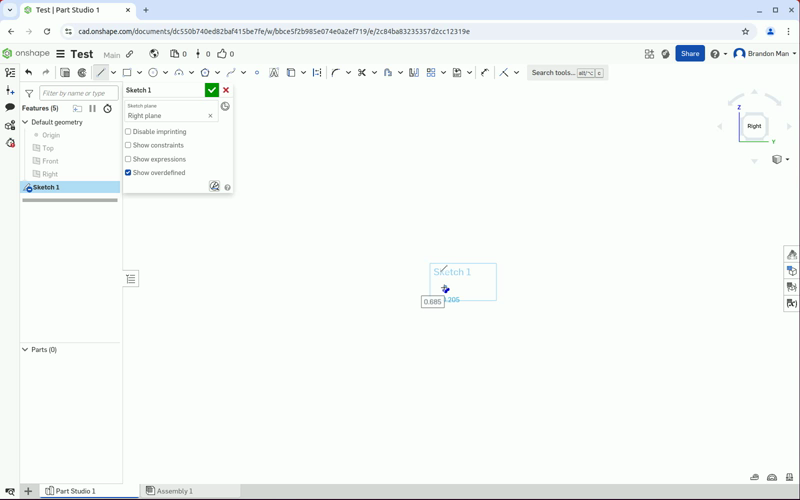
scroll(6)
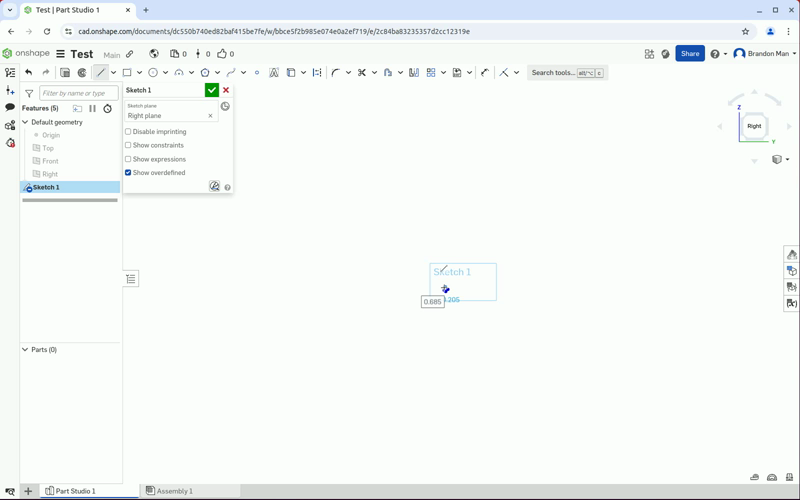
scroll(6)
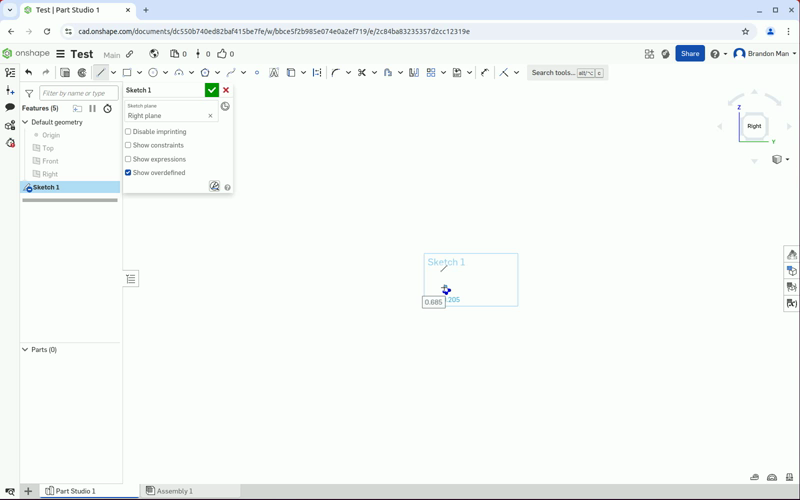
scroll(6)
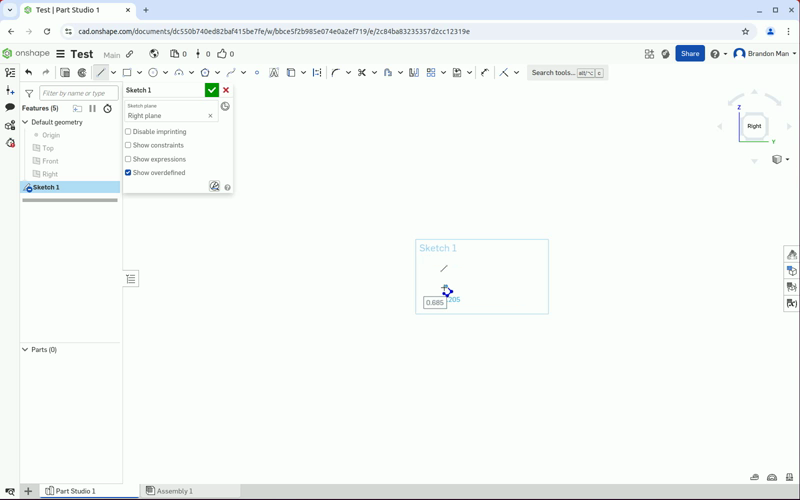
scroll(6)
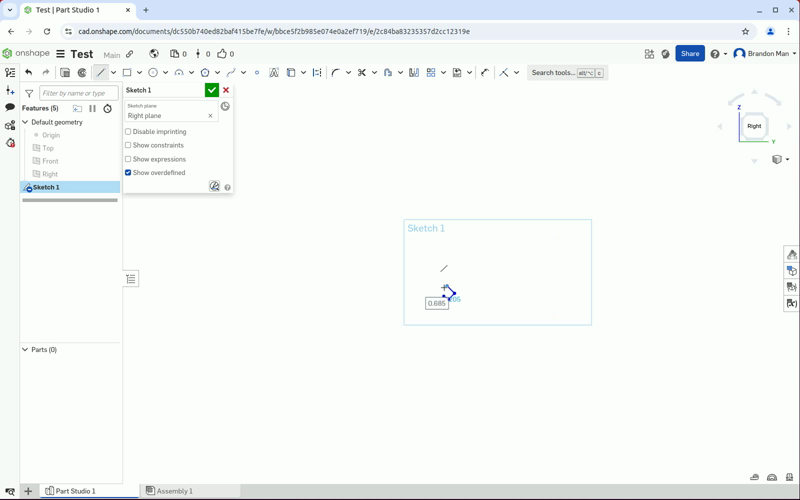
scroll(6)
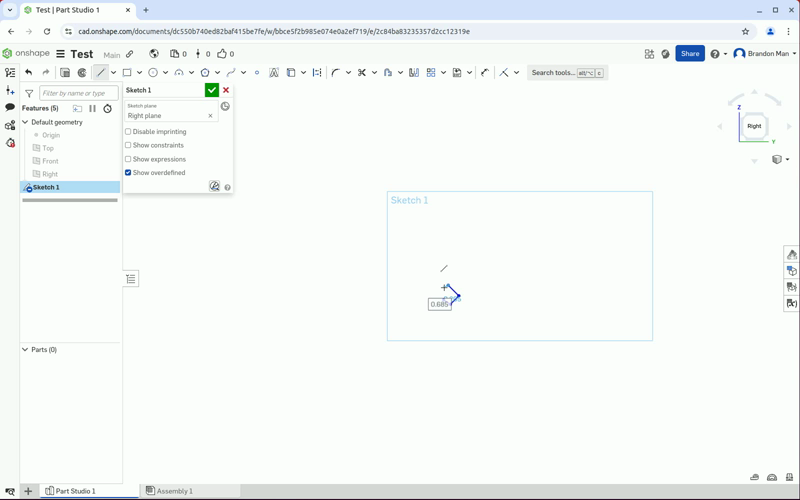
scroll(6)
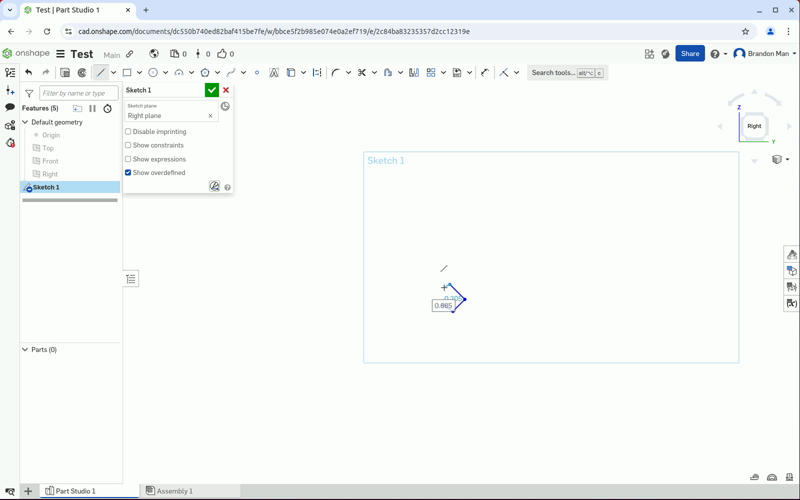
scroll(6)
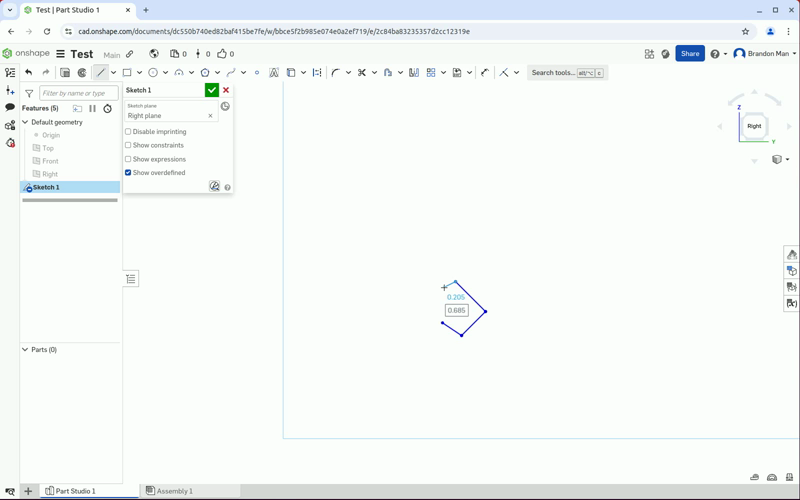
click(444, 287)
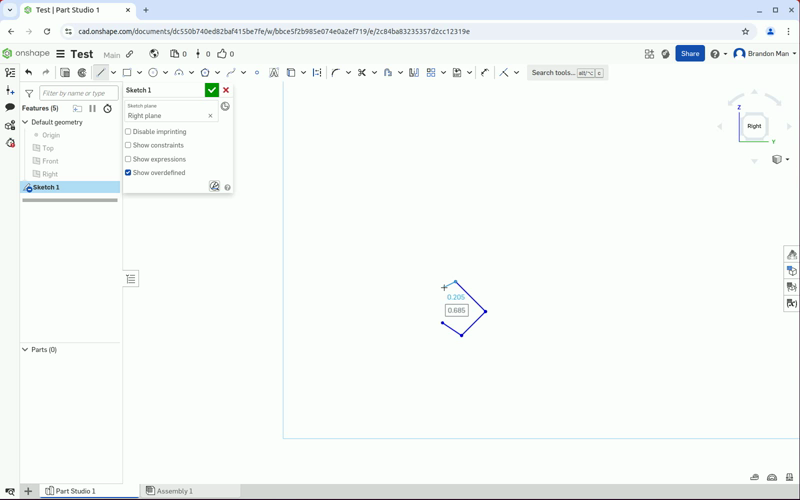
scroll(-6)
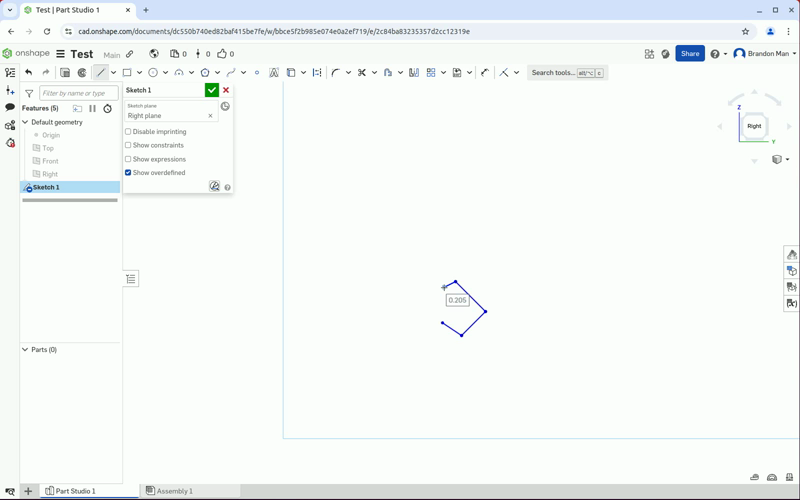
scroll(-6)
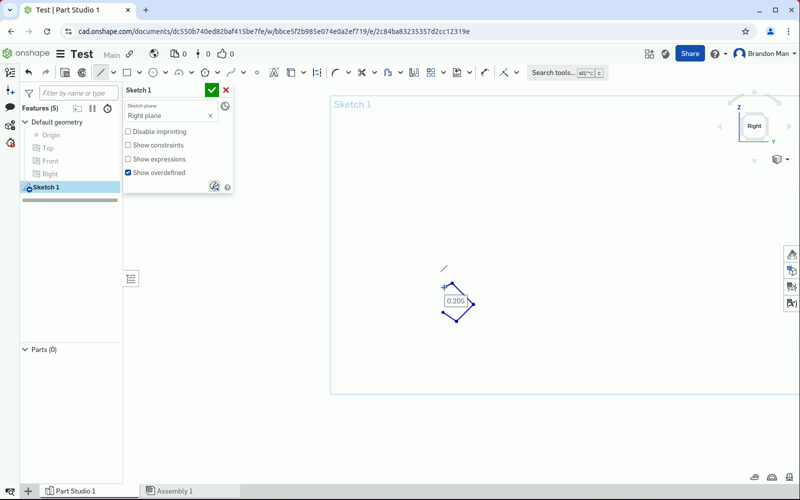
scroll(-6)
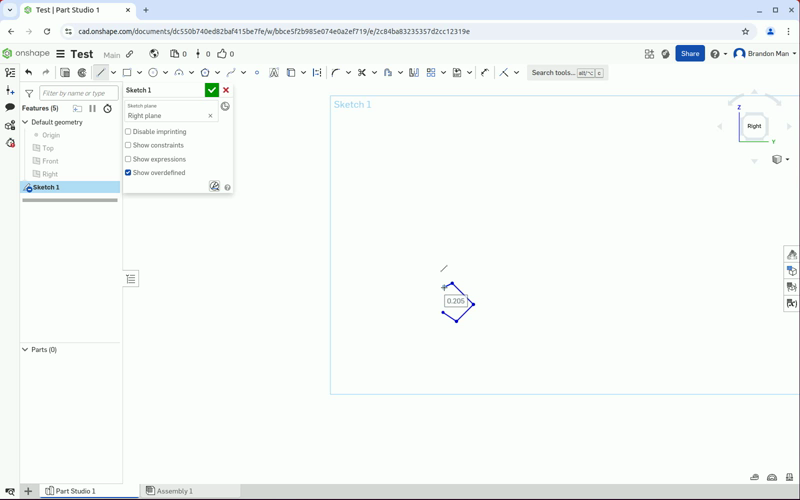
scroll(-6)
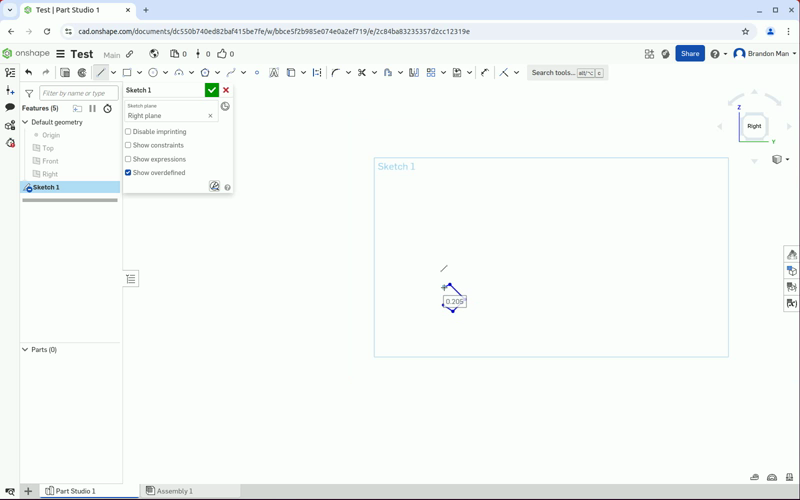
scroll(-6)
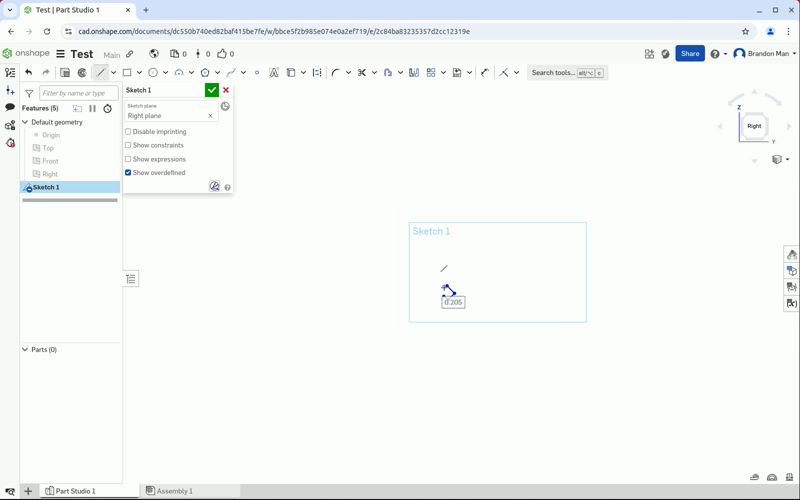
scroll(-6)
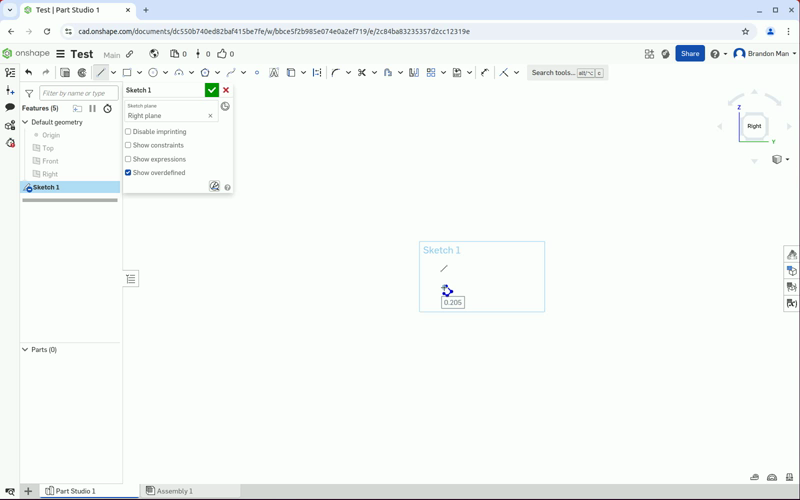
scroll(-6)
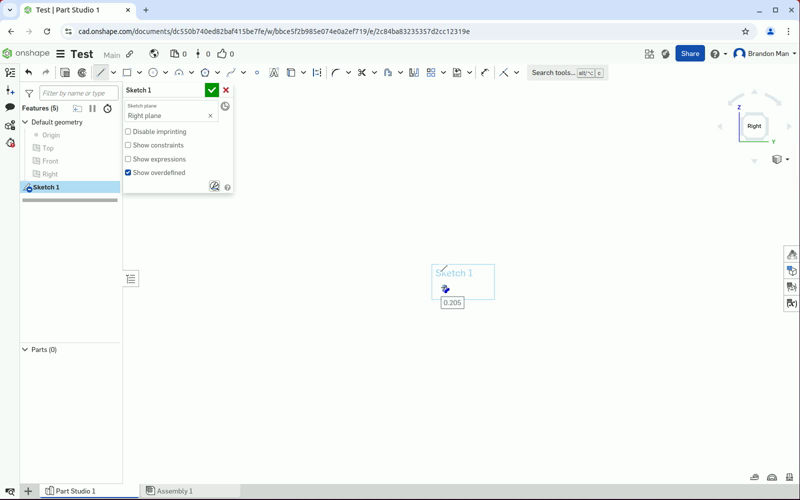
key_up(shift)
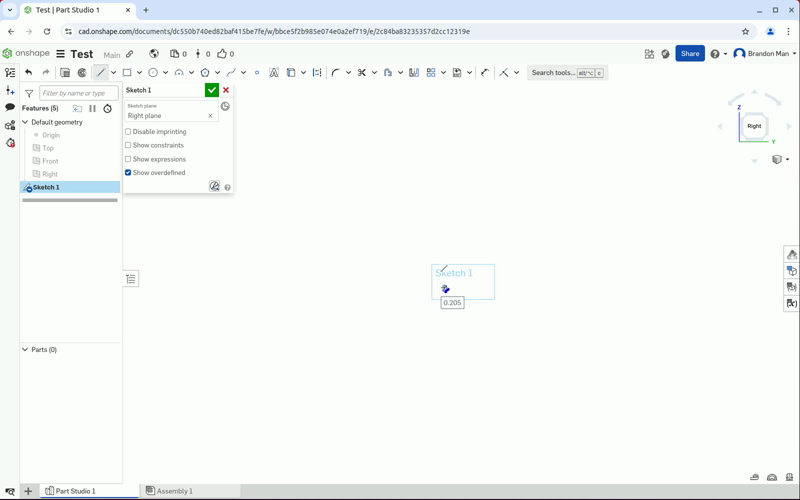
key(esc)
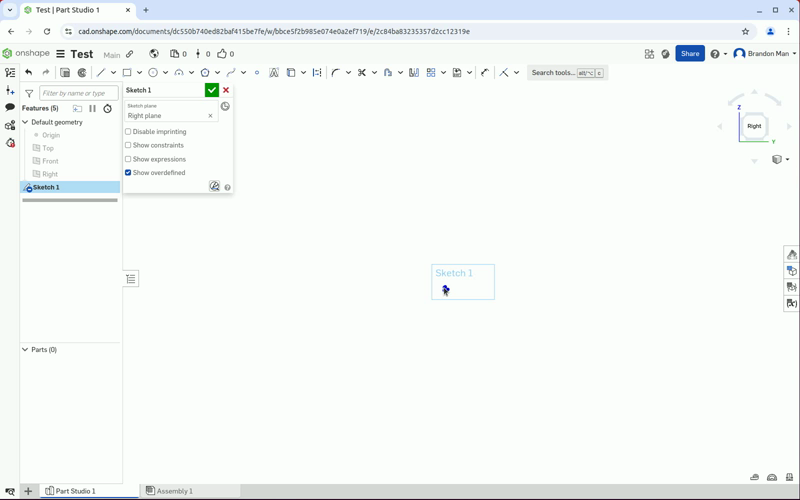
key(a)
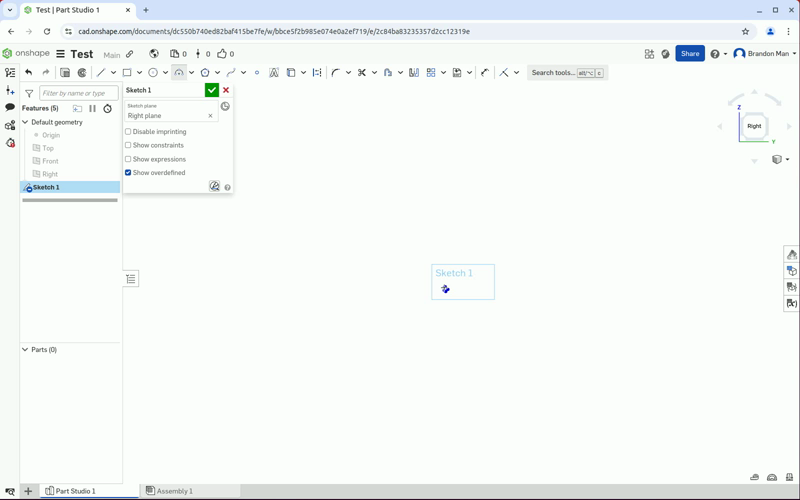
mouse_move(444, 287)
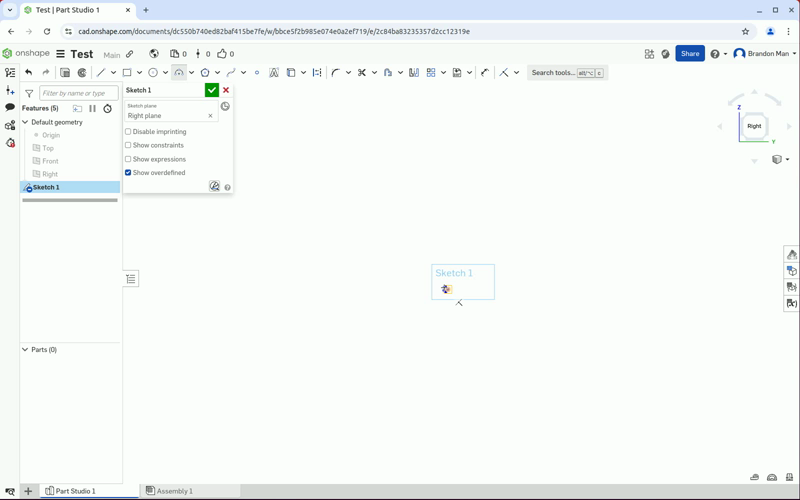
scroll(6)
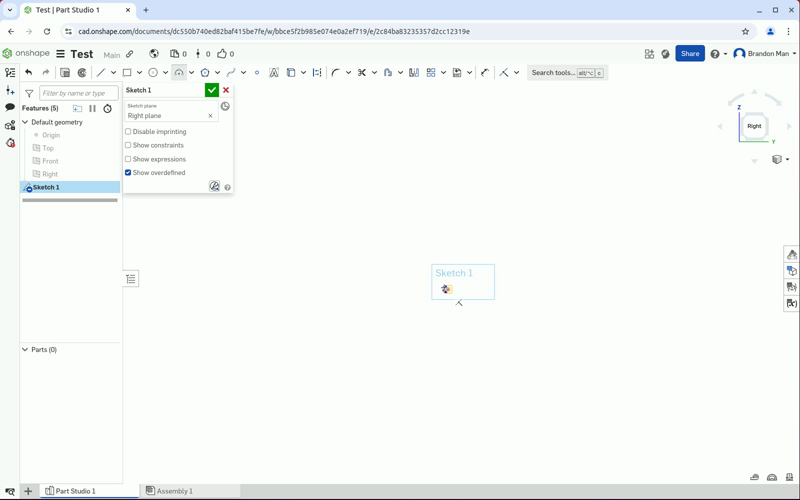
scroll(6)
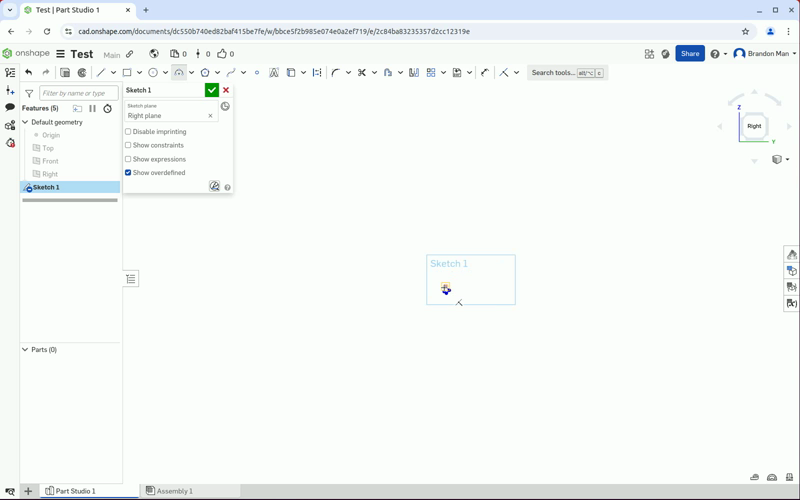
scroll(6)
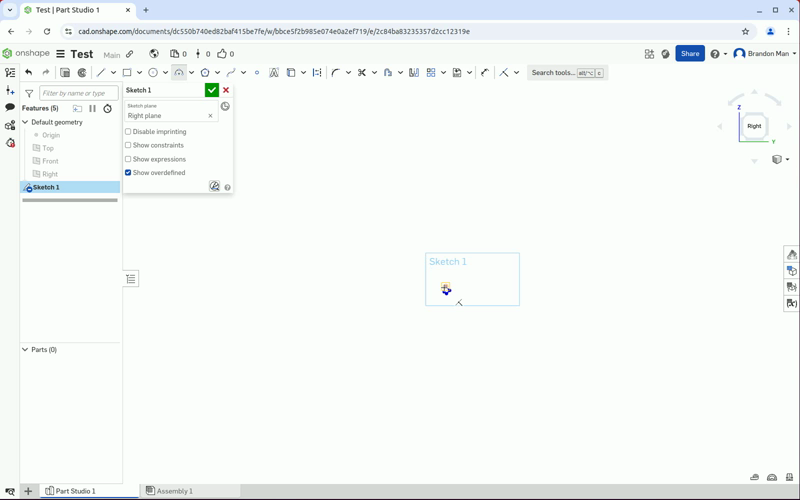
scroll(6)
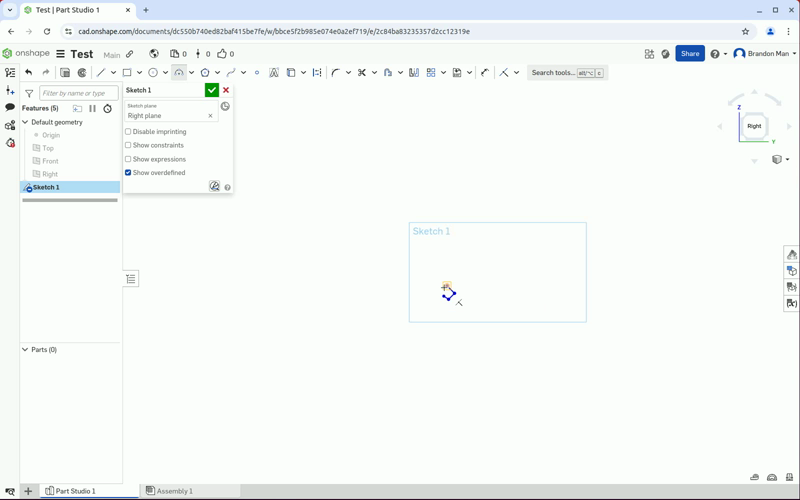
scroll(6)
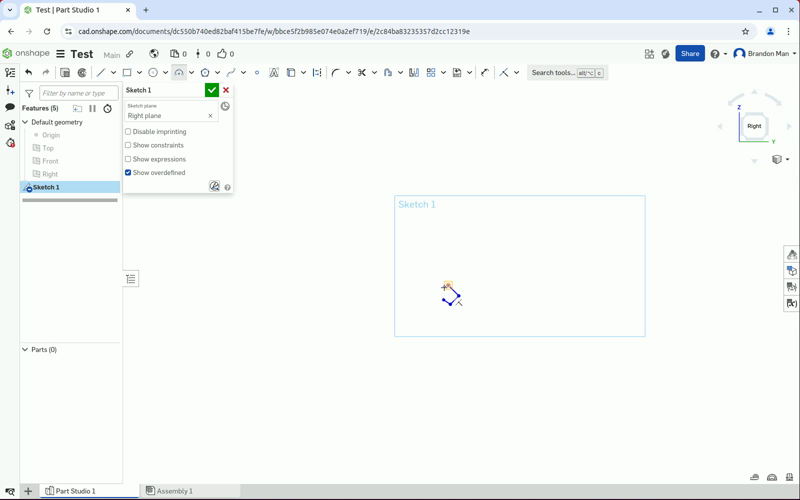
scroll(6)
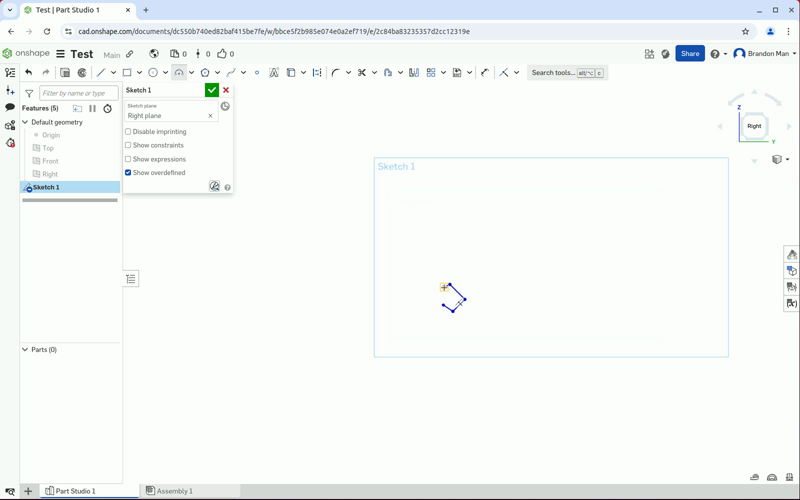
scroll(6)
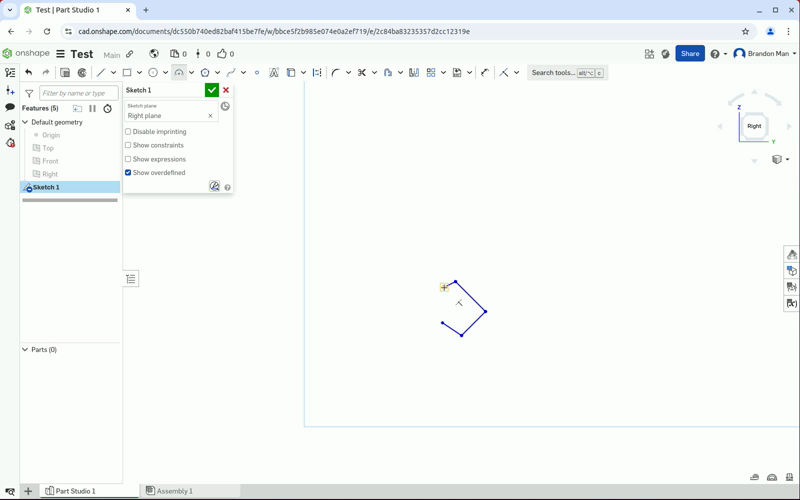
click(444, 287)
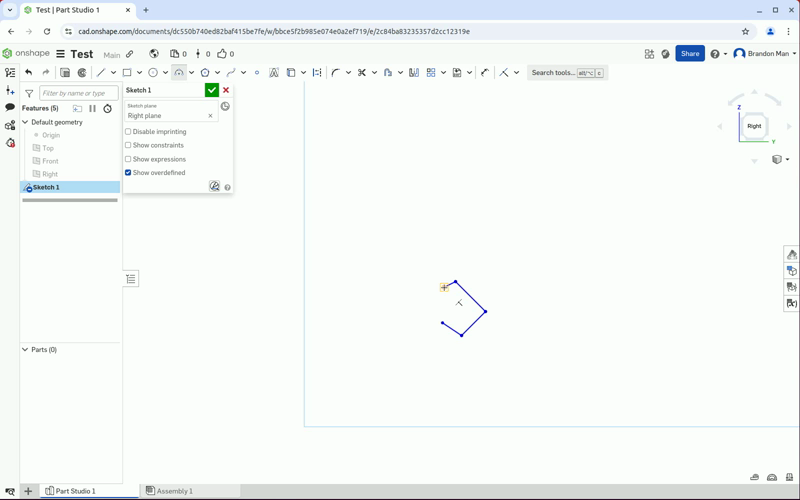
scroll(-6)
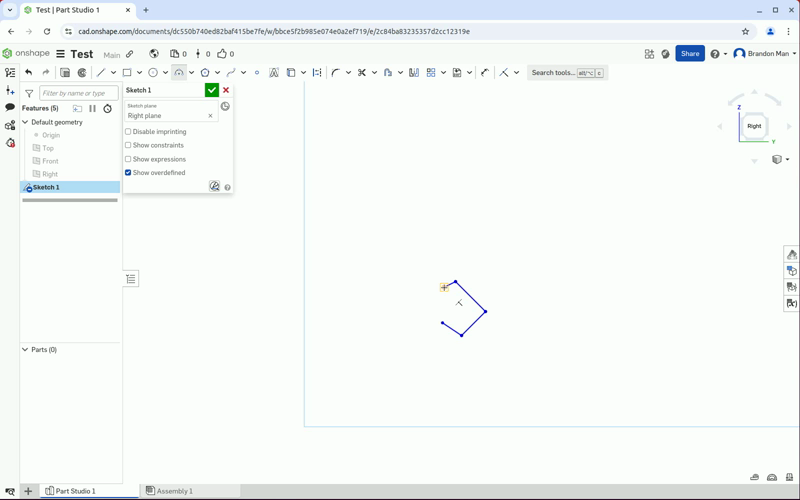
scroll(-6)
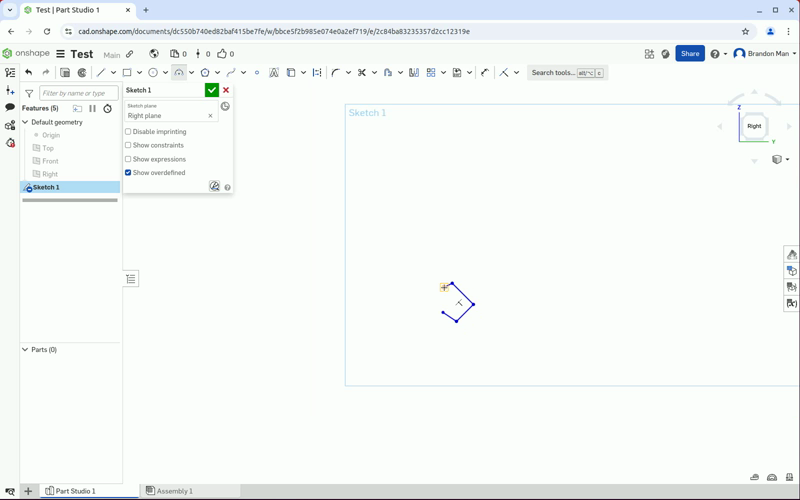
scroll(-6)
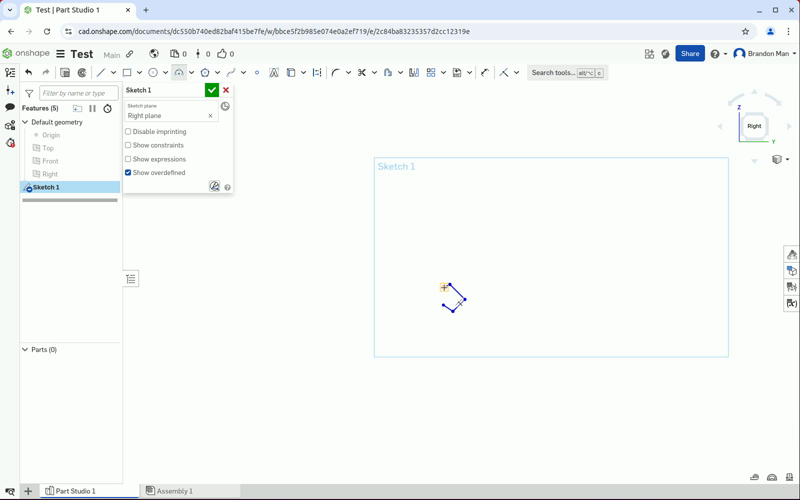
scroll(-6)
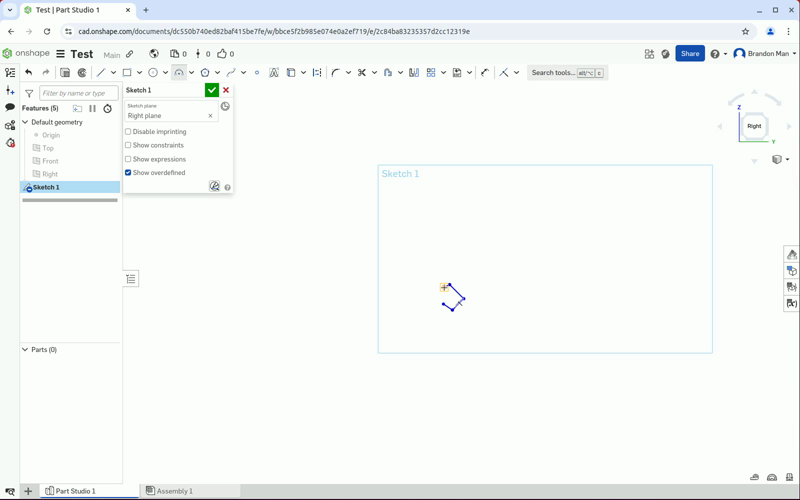
scroll(-6)
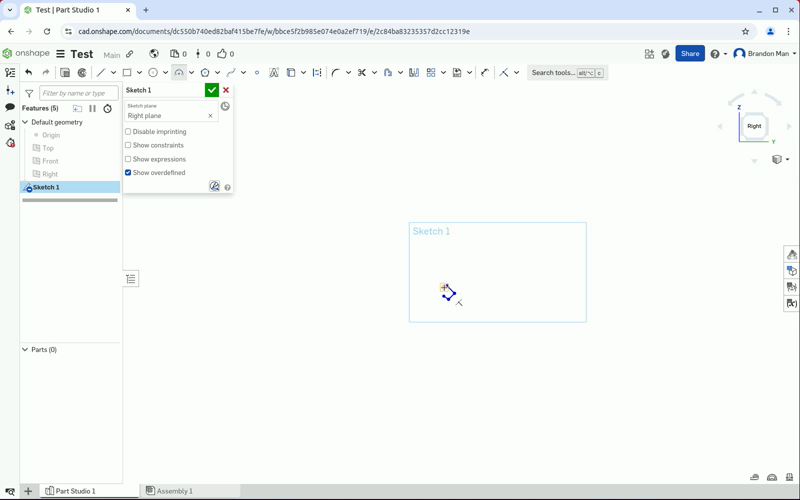
scroll(-6)
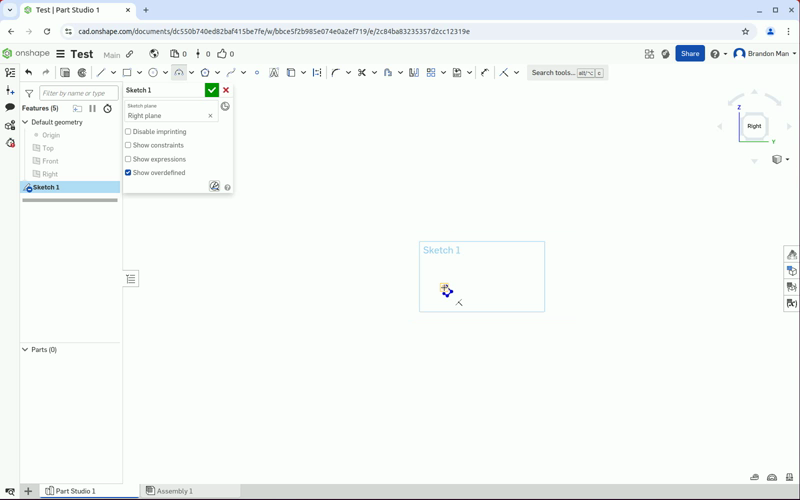
scroll(-6)
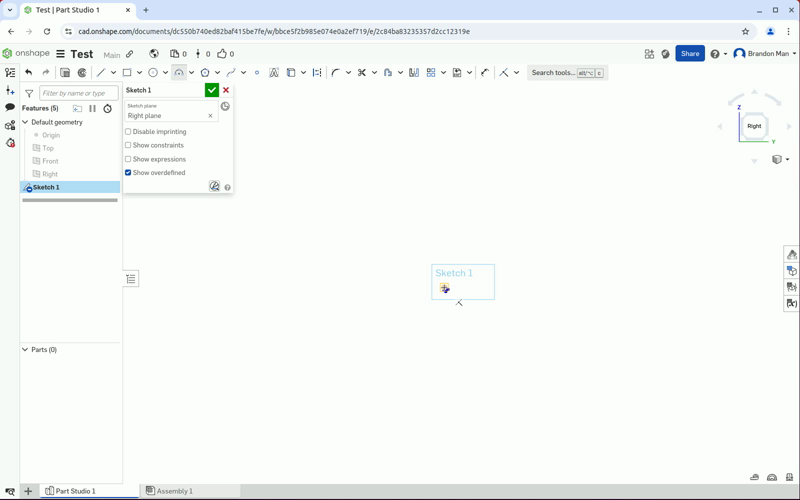
mouse_move(444, 290)
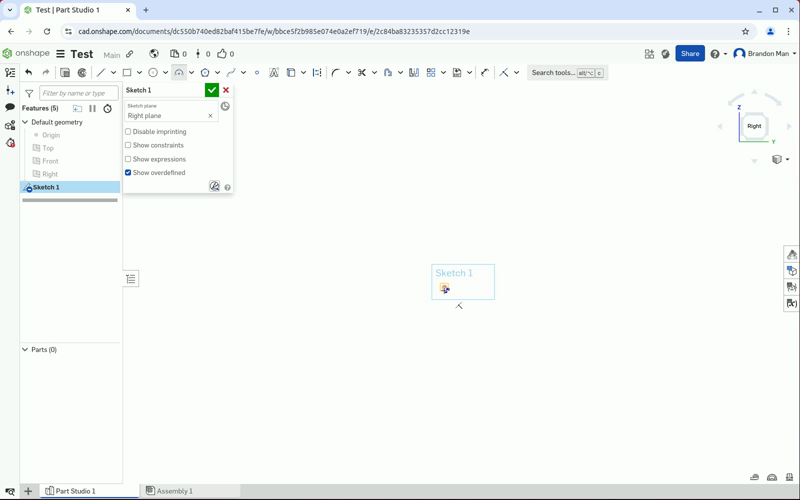
scroll(6)
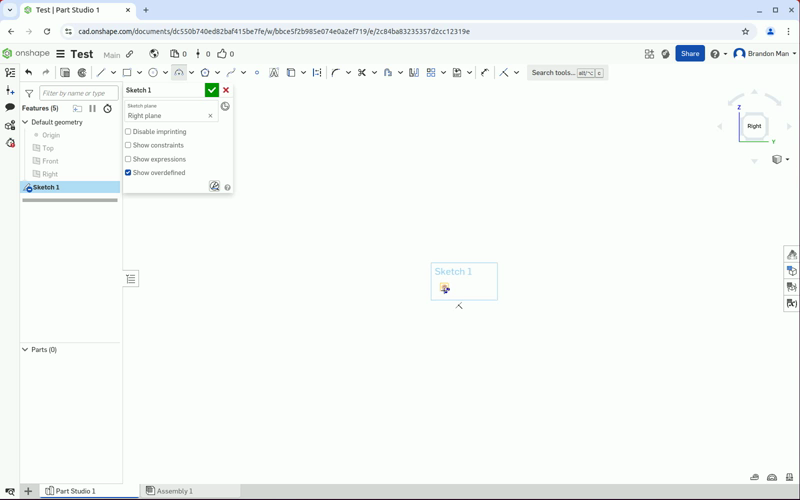
scroll(6)
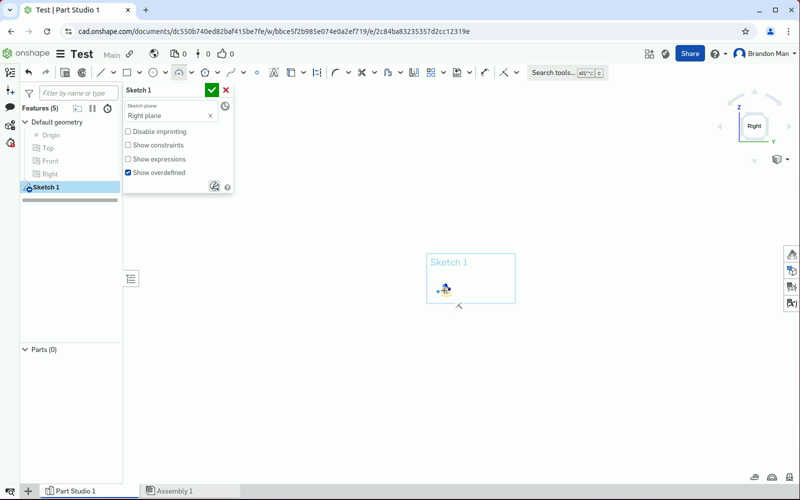
scroll(6)
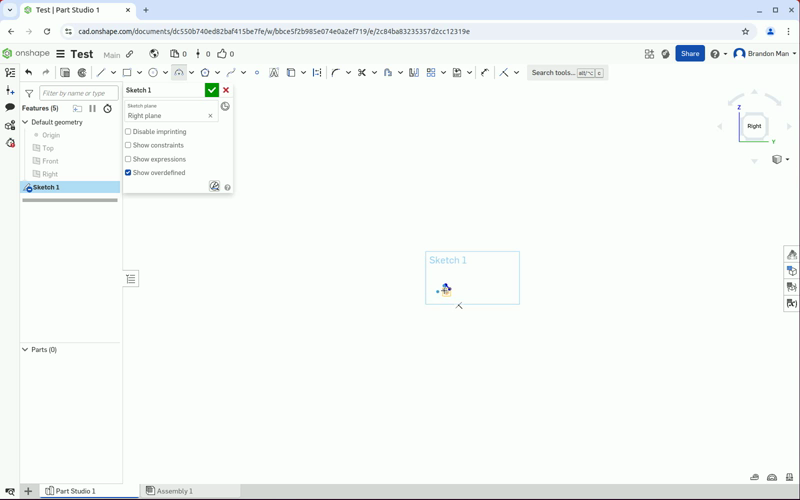
scroll(6)
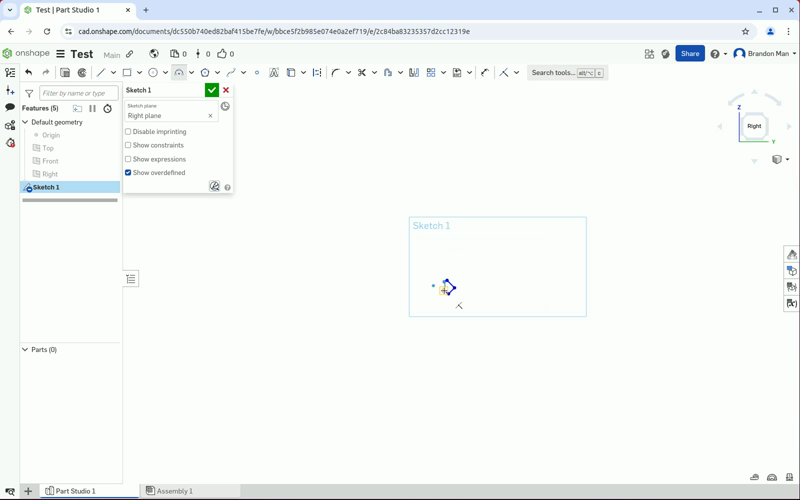
scroll(6)
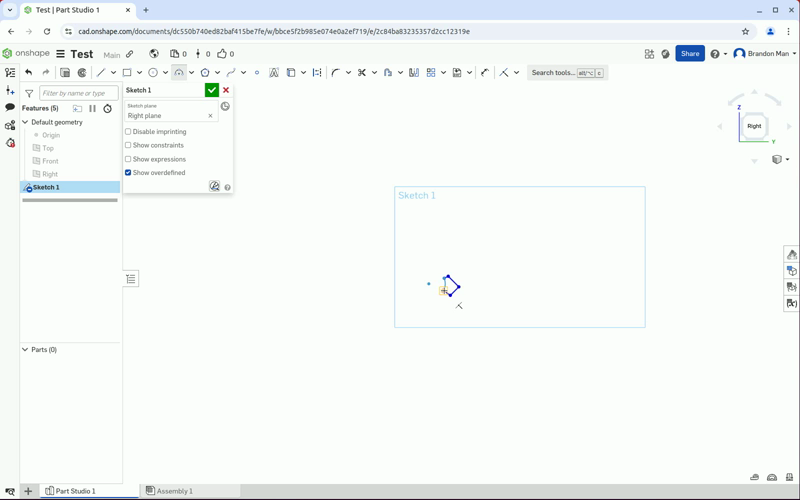
scroll(6)
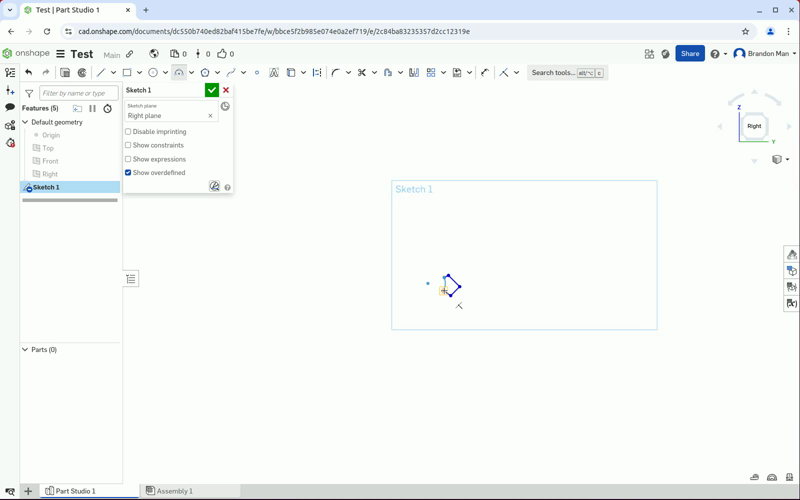
scroll(6)
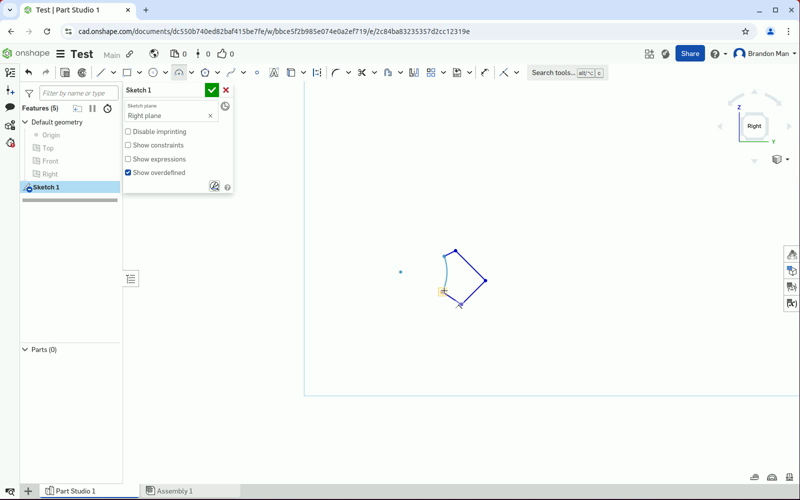
click(444, 290)
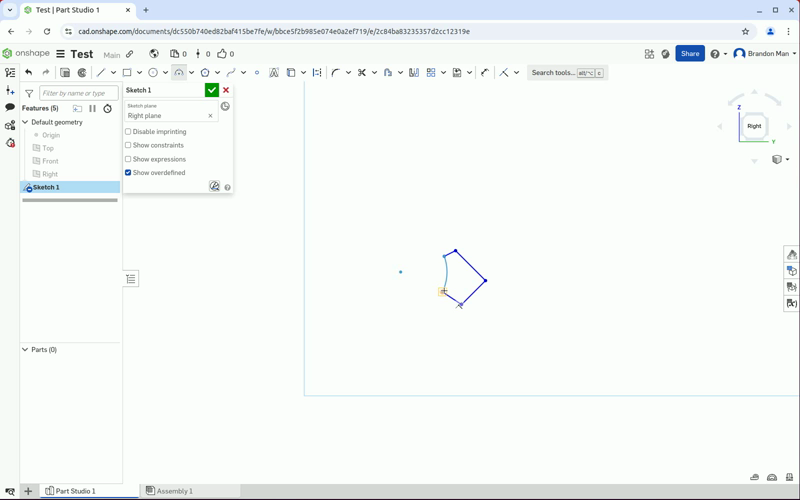
scroll(-6)
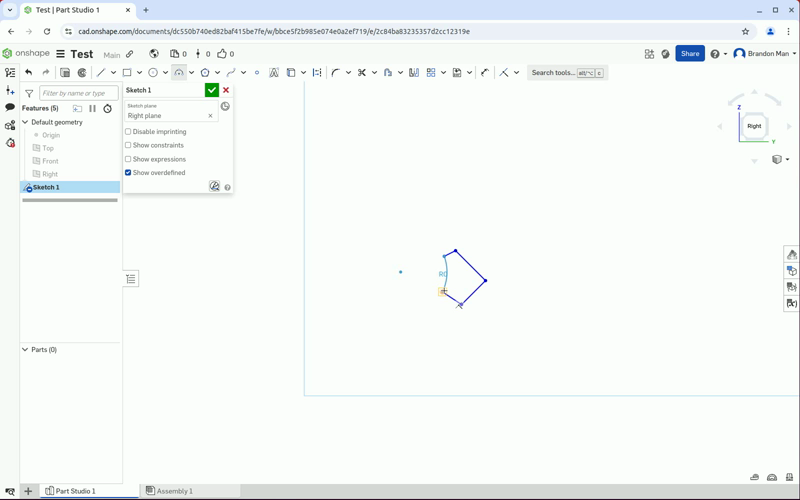
scroll(-6)
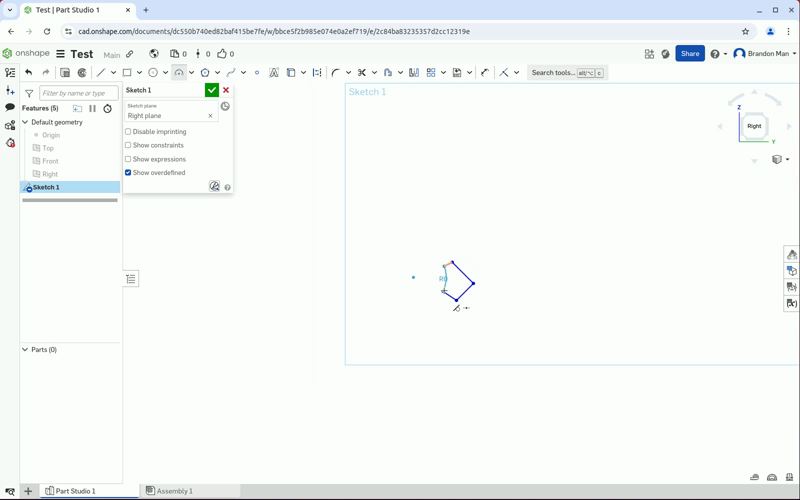
scroll(-6)
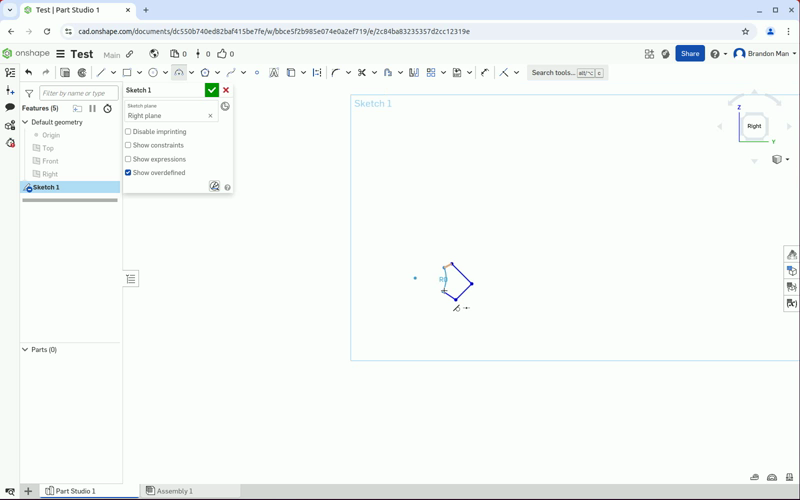
scroll(-6)
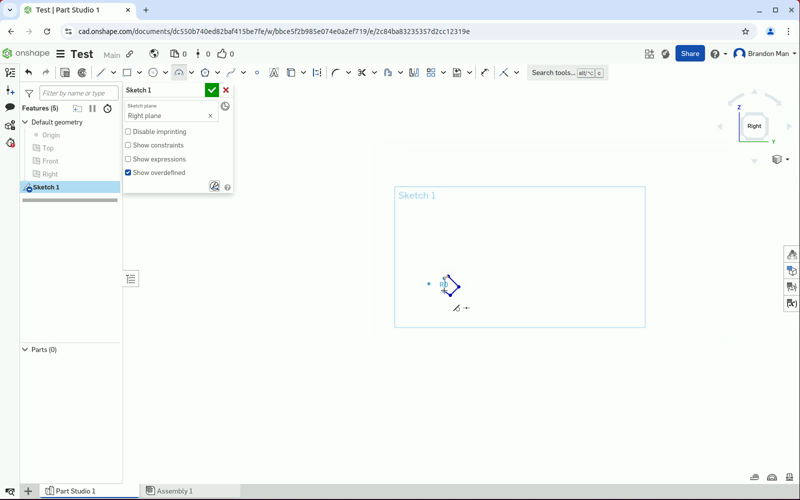
scroll(-6)
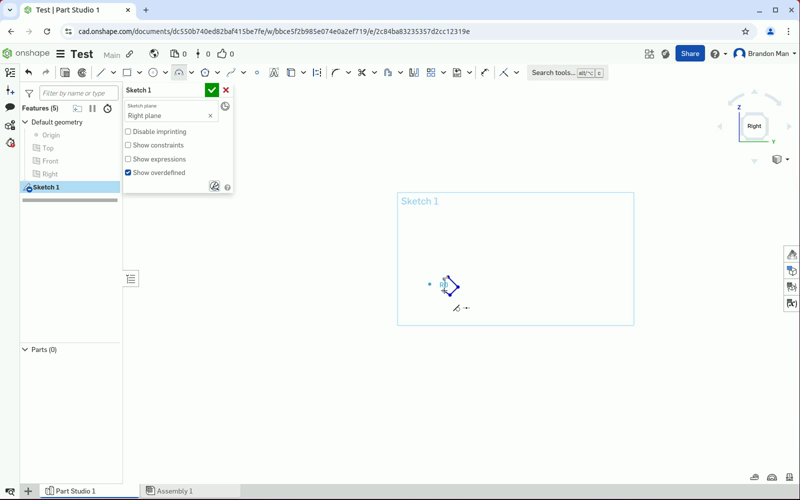
scroll(-6)
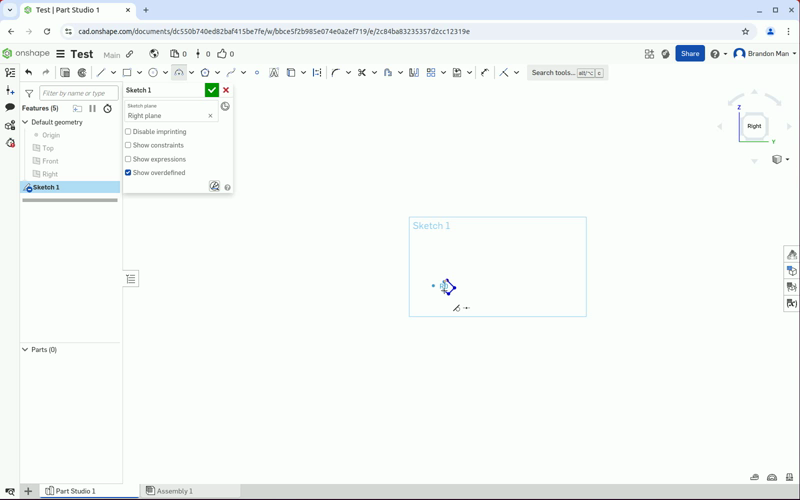
scroll(-6)
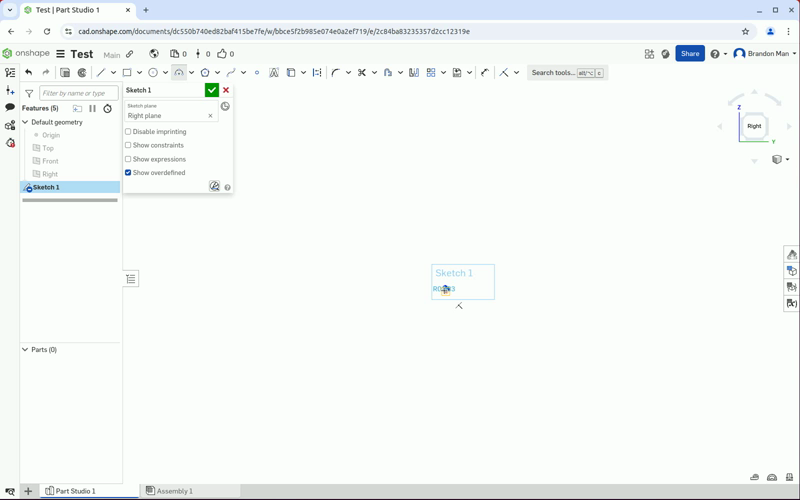
key_down(shift)
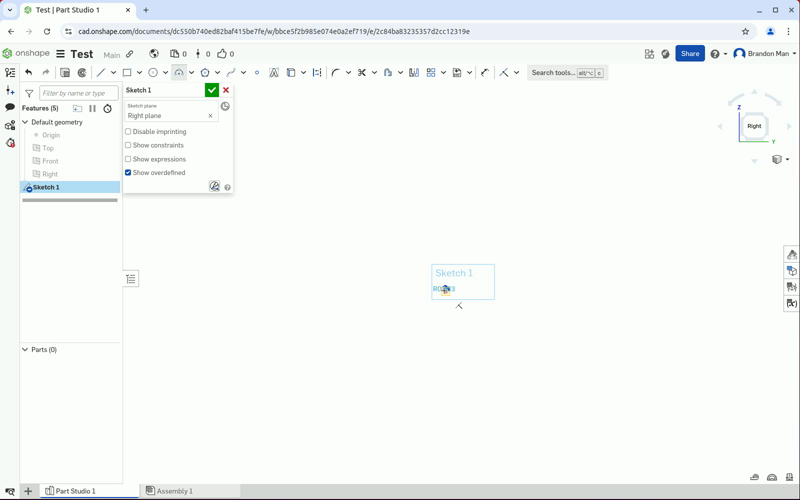
mouse_move(444, 288)
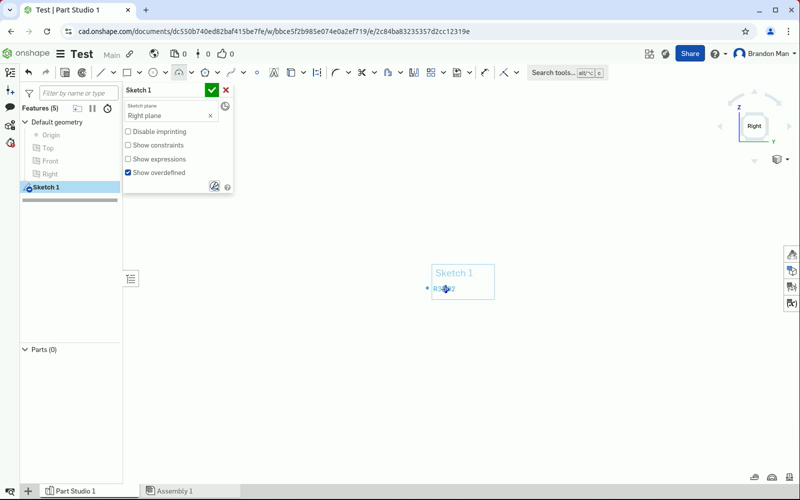
scroll(6)
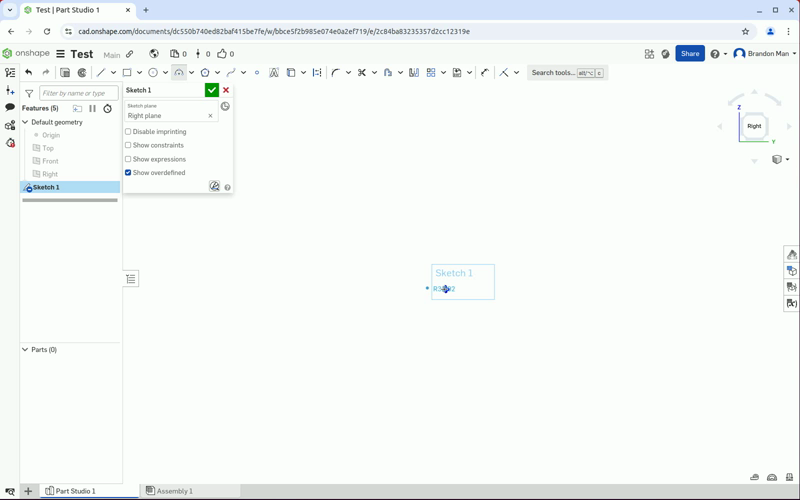
scroll(6)
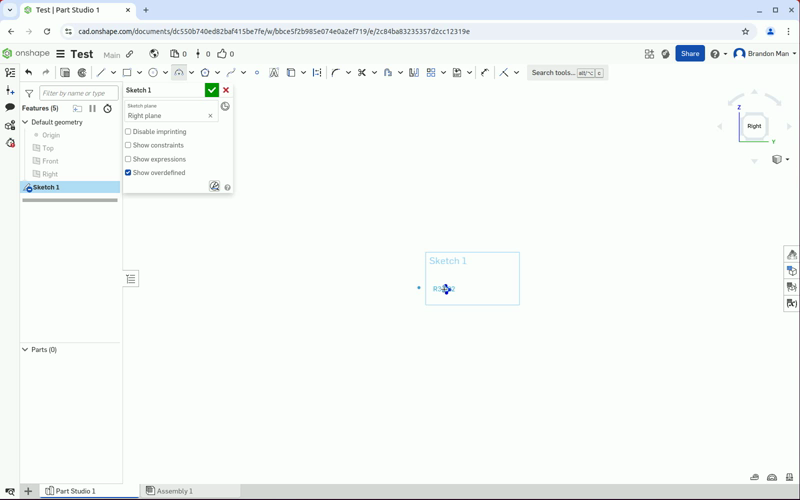
scroll(6)
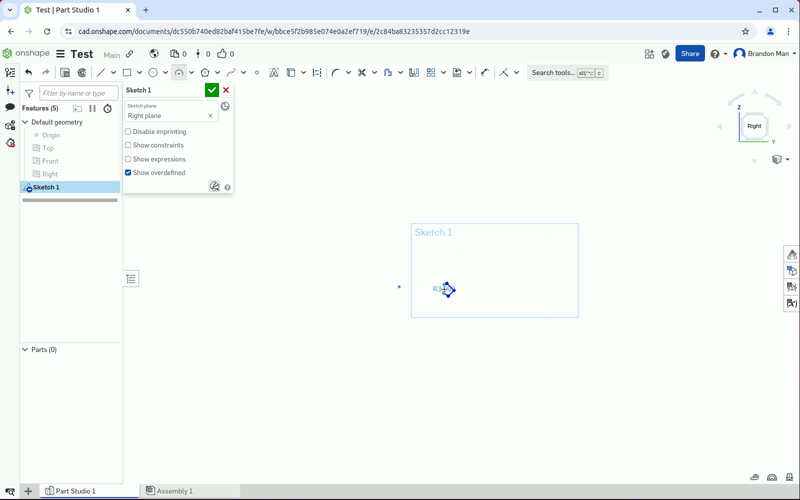
scroll(6)
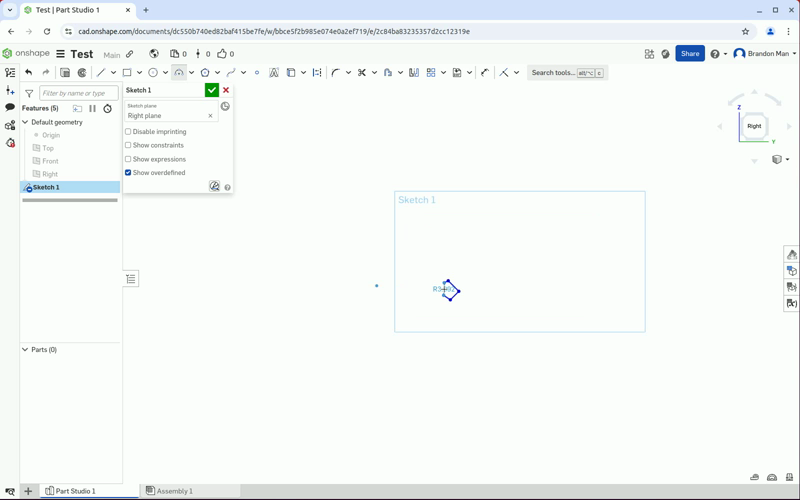
scroll(6)
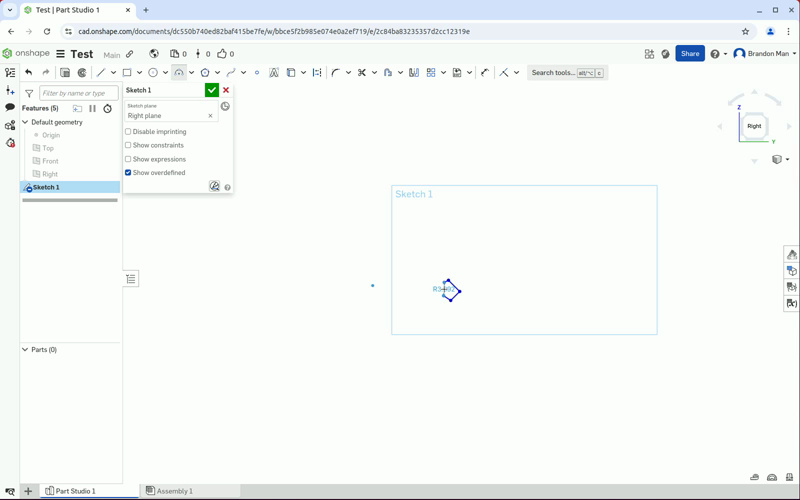
scroll(6)
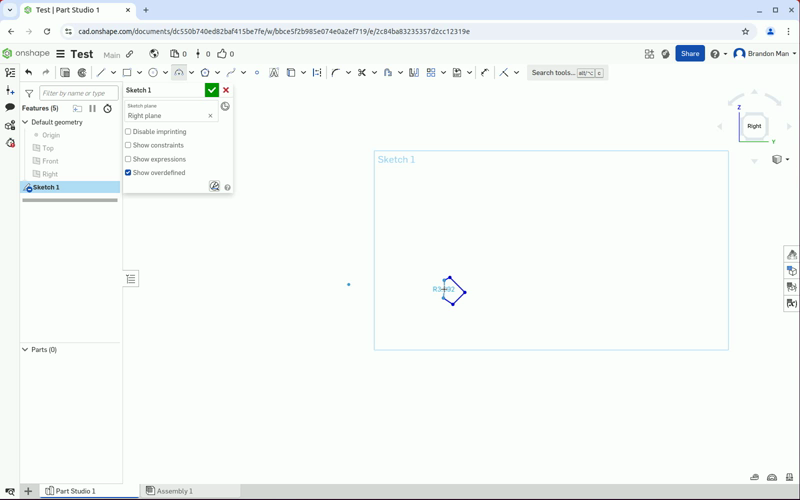
scroll(6)
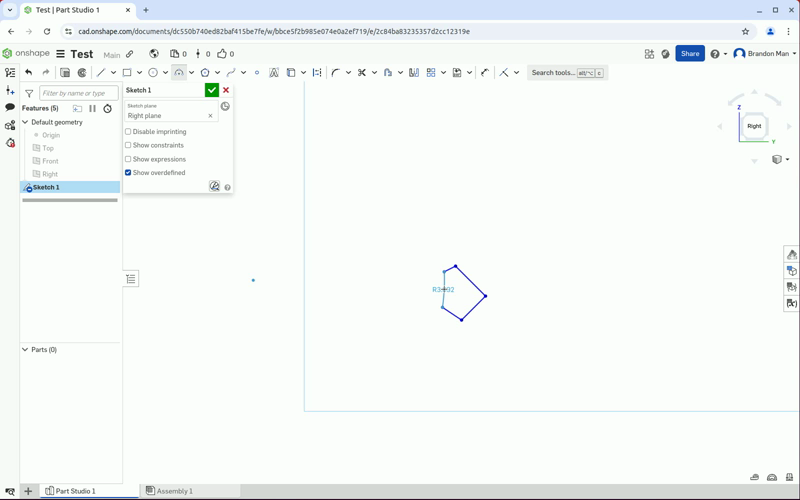
click(444, 288)
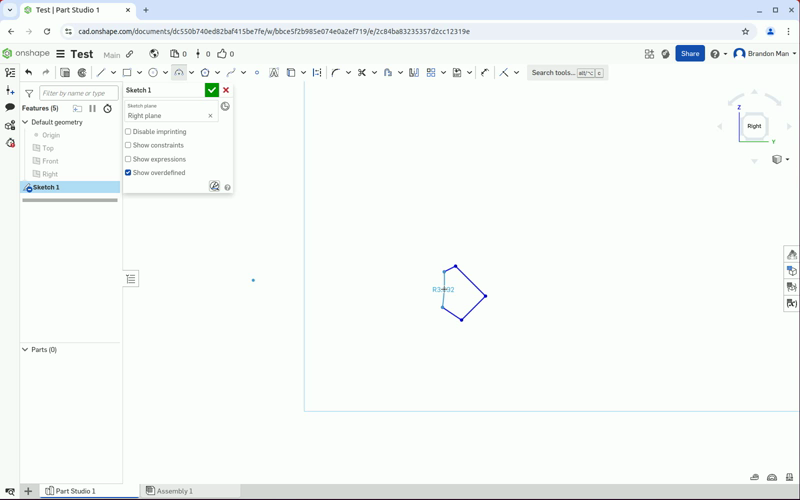
scroll(-6)
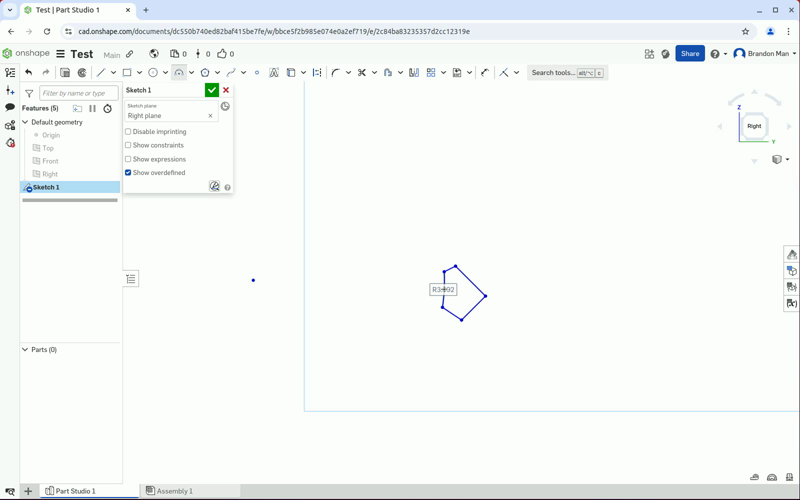
scroll(-6)
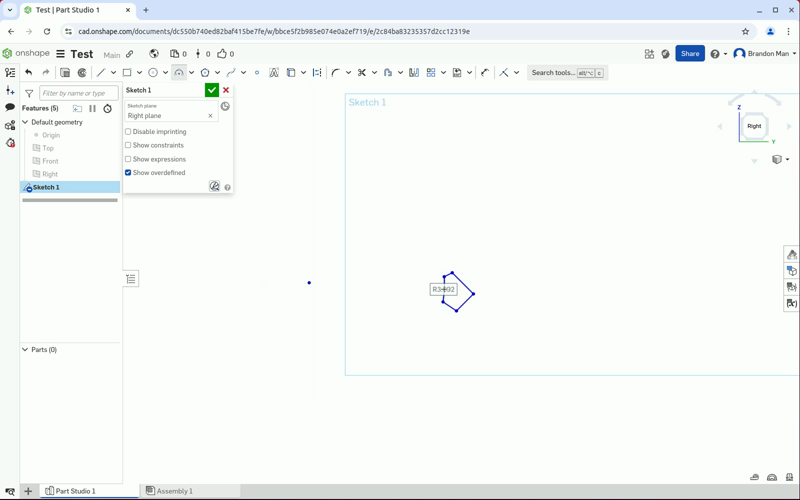
scroll(-6)
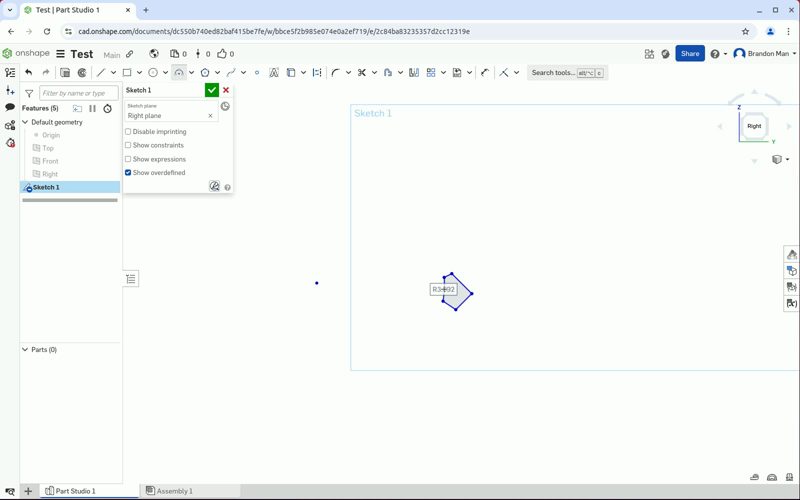
scroll(-6)
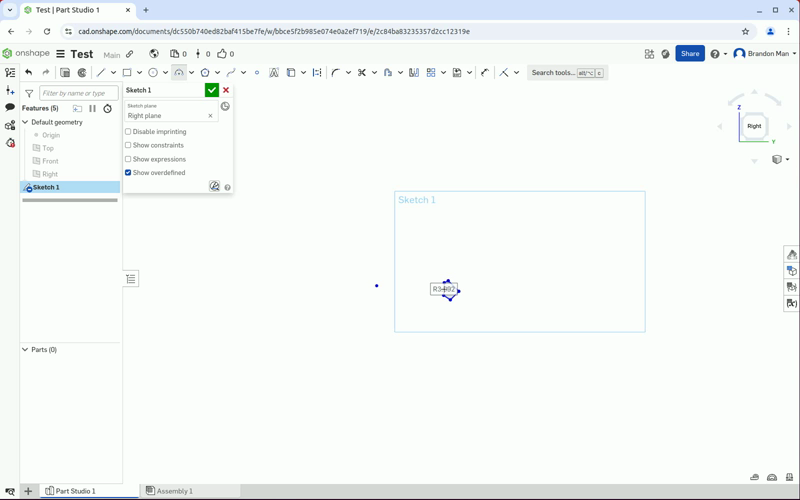
scroll(-6)
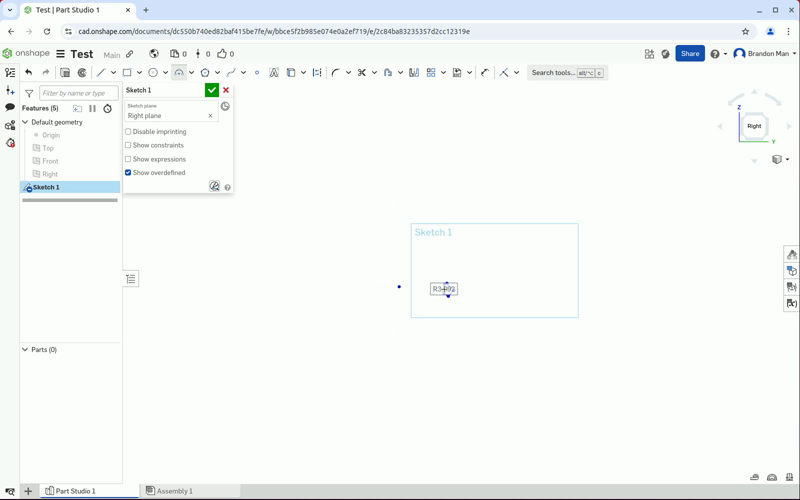
scroll(-6)
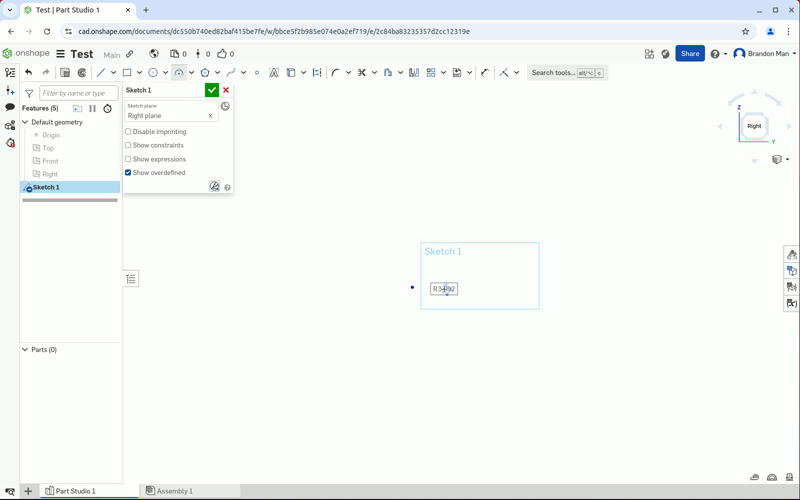
scroll(-6)
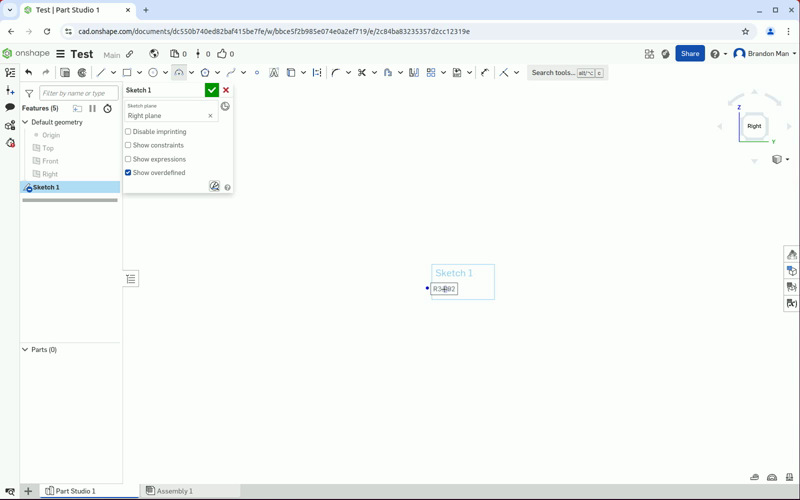
key_up(shift)
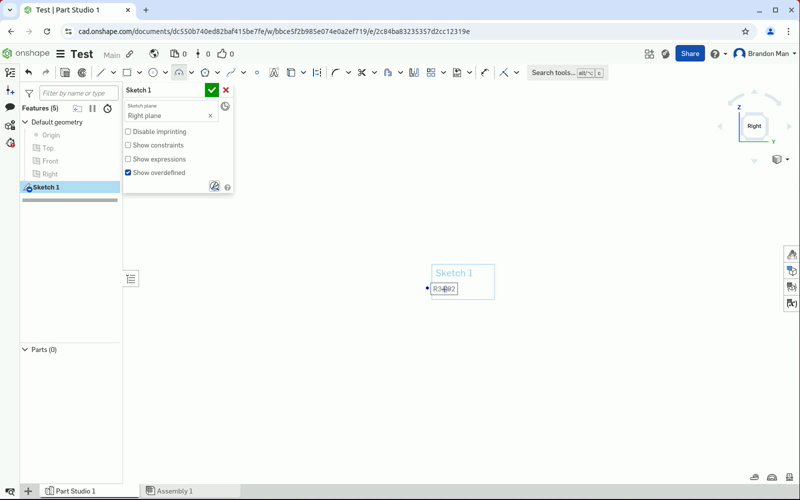
key(esc)
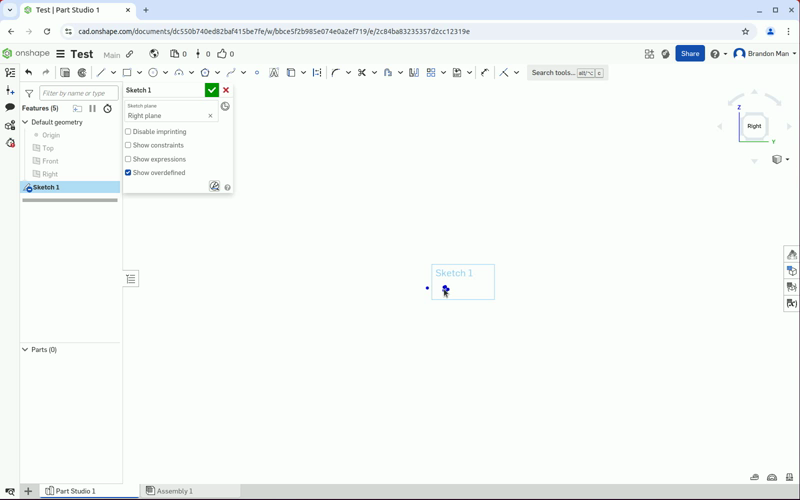
mouse_move(445, 290)
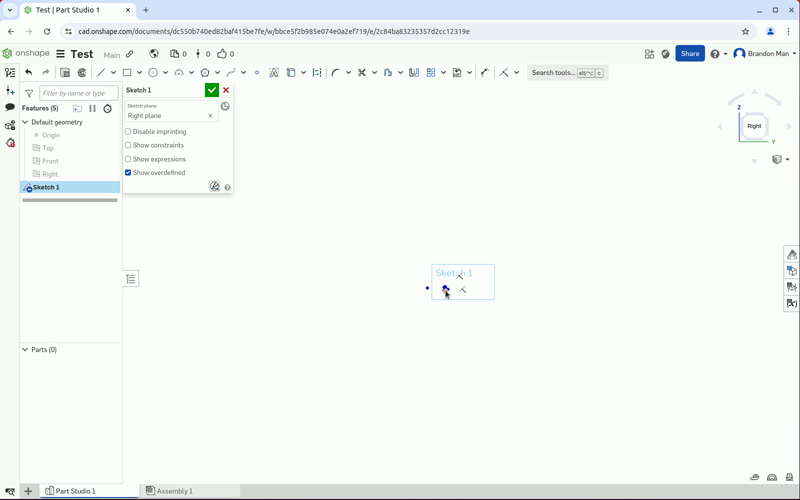
scroll(6)
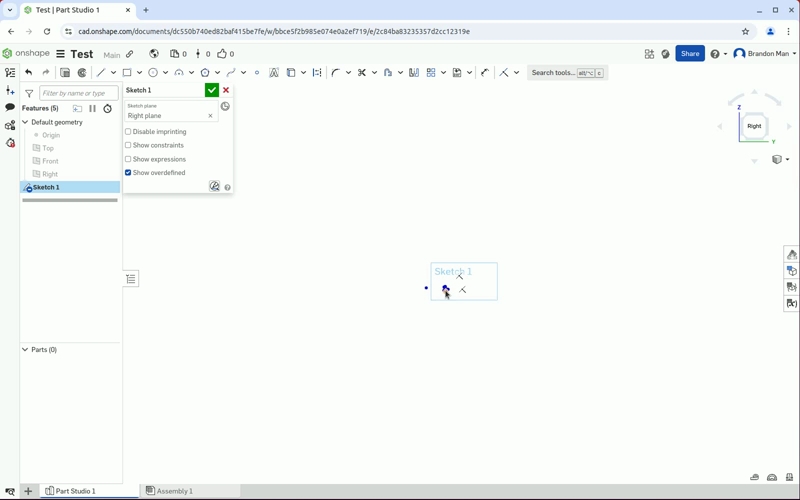
scroll(6)
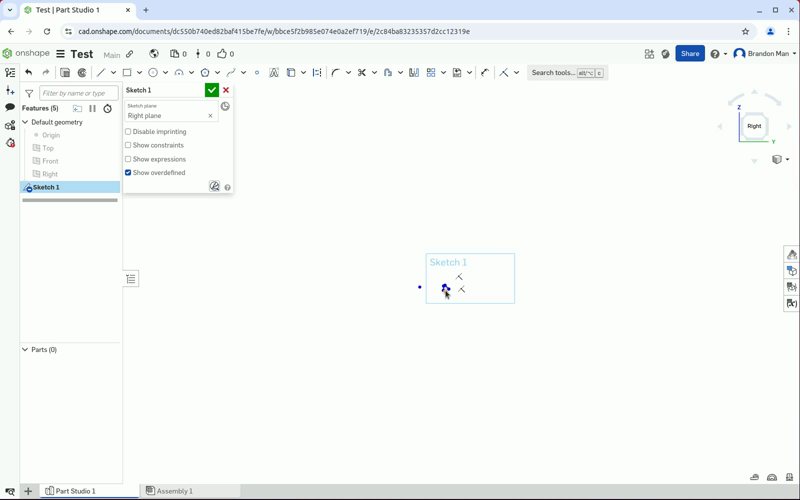
scroll(6)
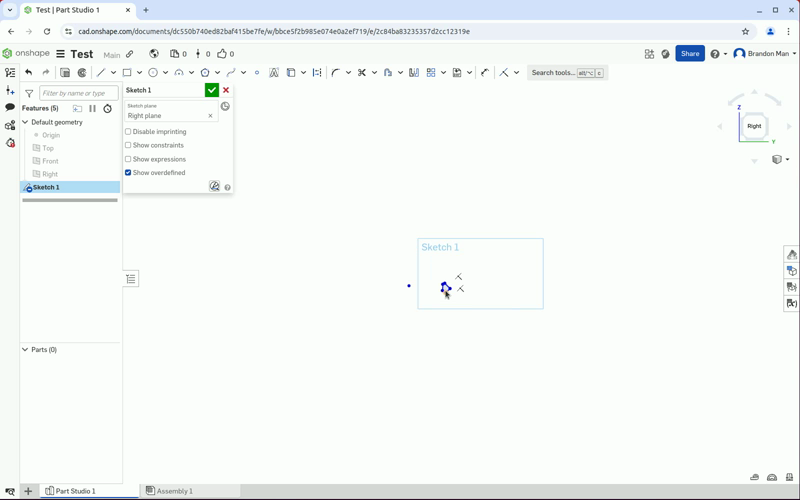
scroll(6)
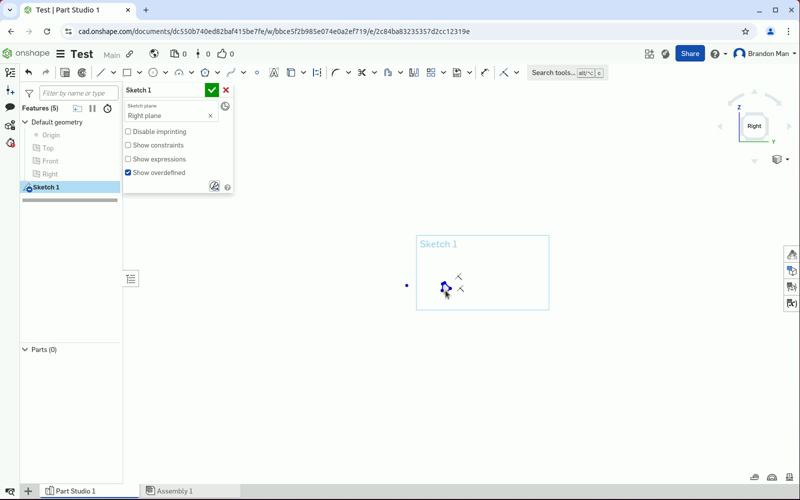
scroll(6)
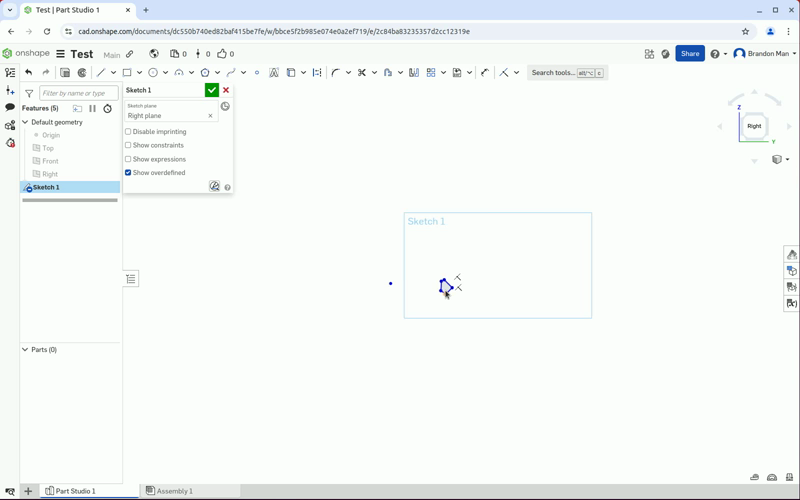
scroll(6)
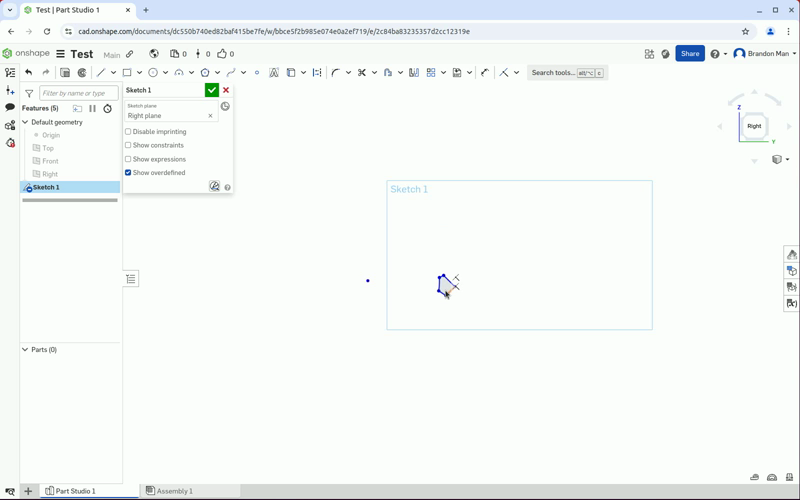
scroll(6)
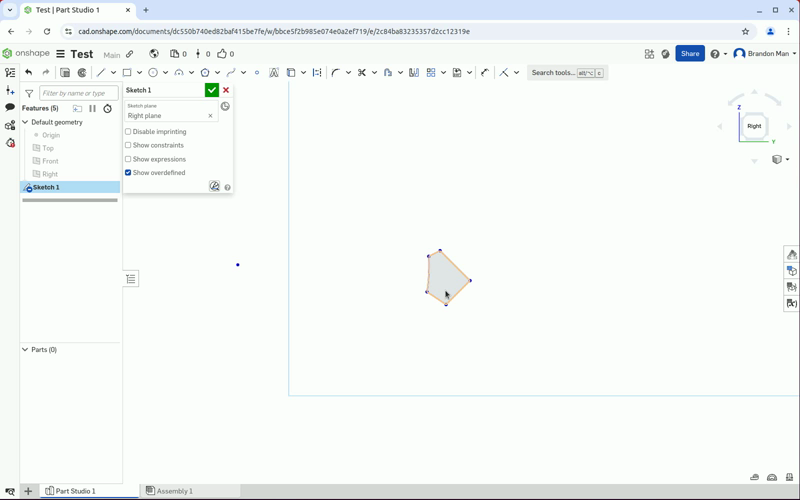
click(445, 290)
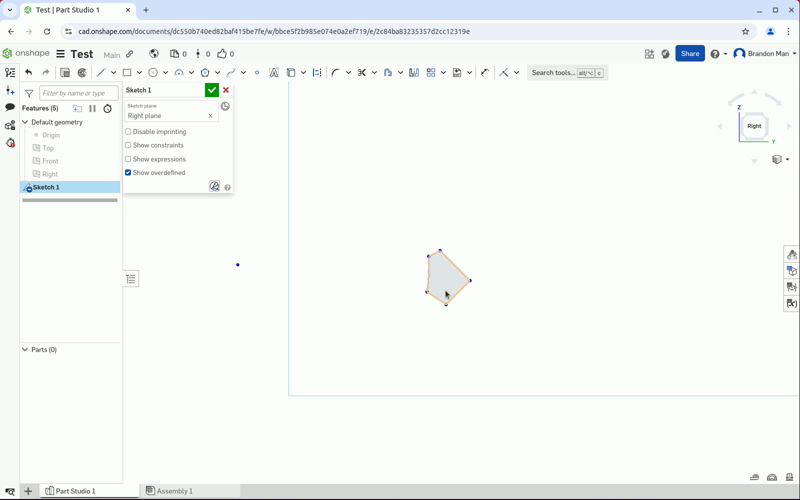
scroll(-6)
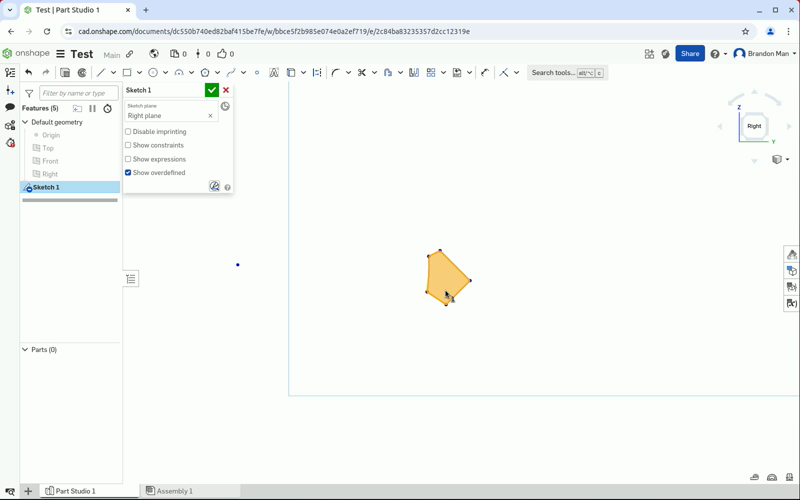
scroll(-6)
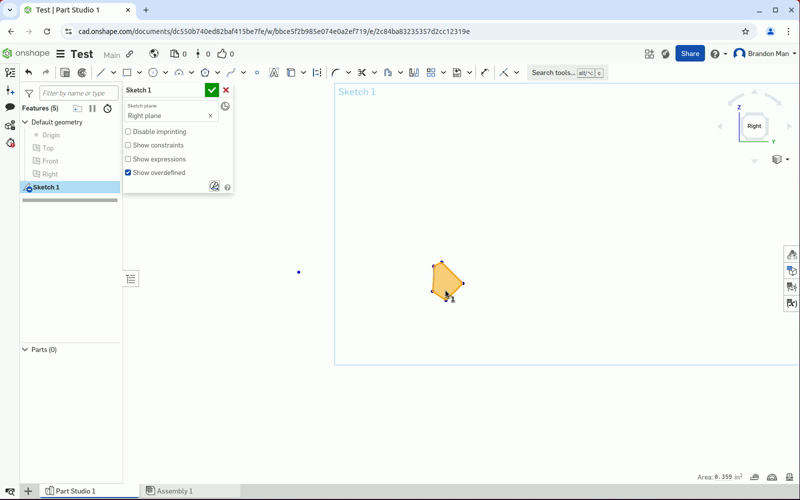
scroll(-6)
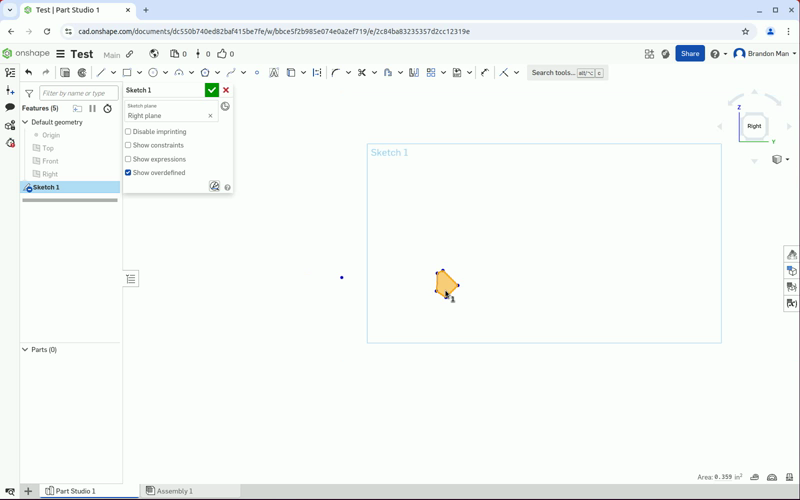
scroll(-6)
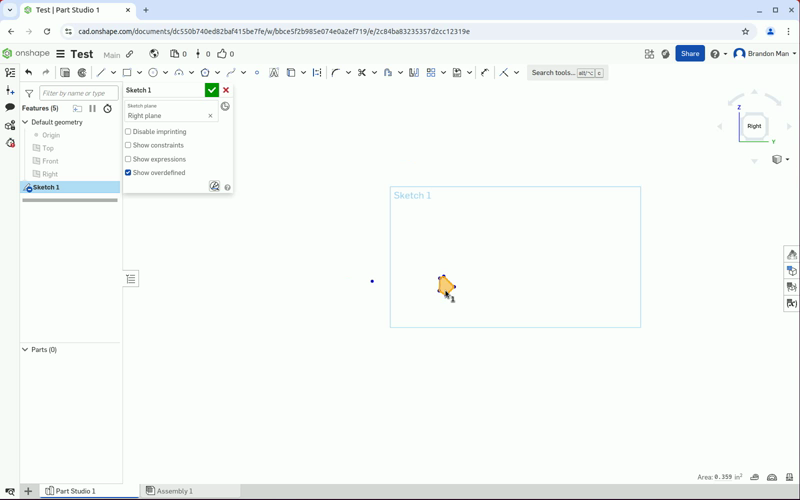
scroll(-6)
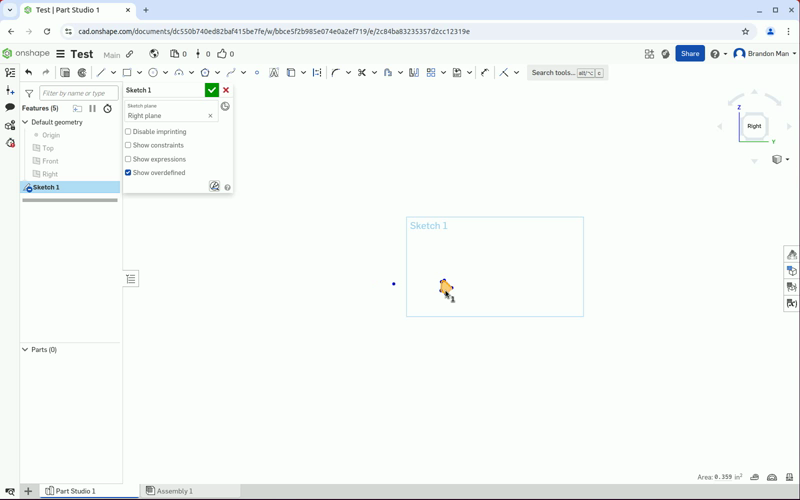
scroll(-6)
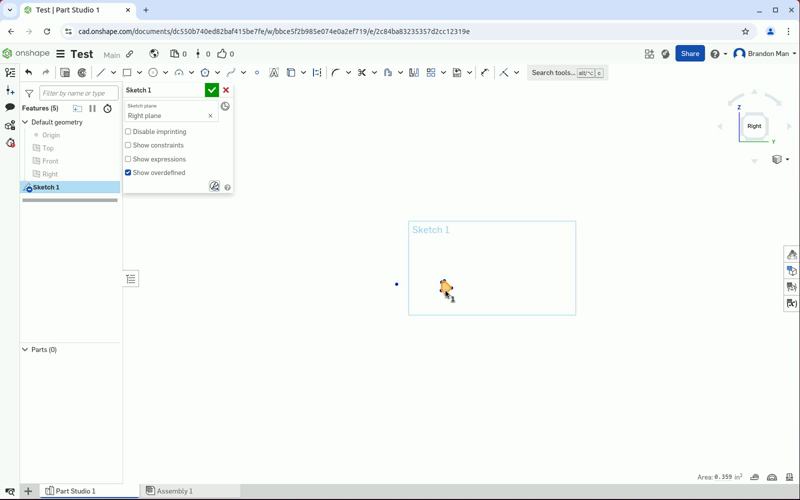
scroll(-6)
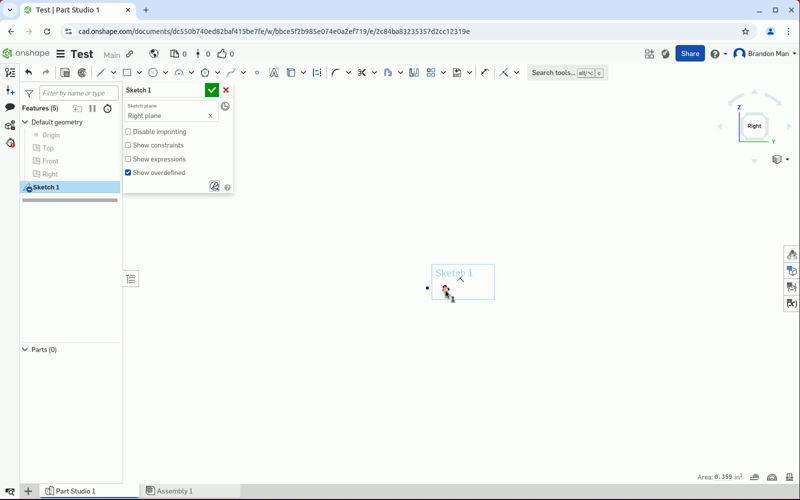
mouse_move(73, 352)
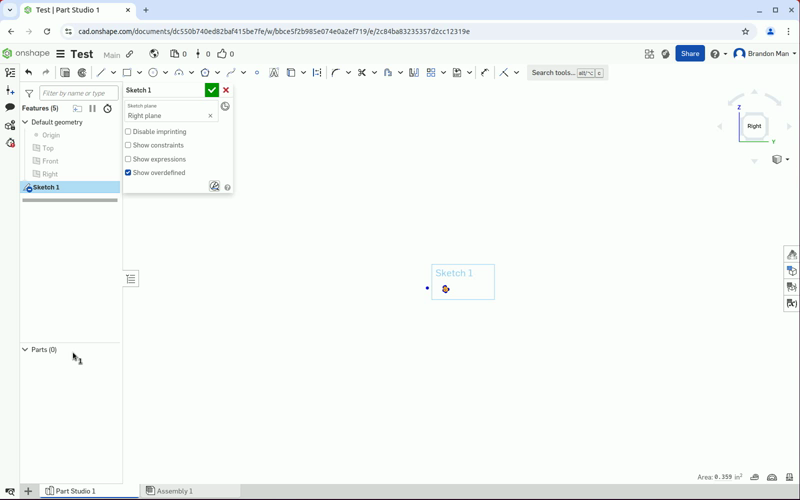
key(shift+y)
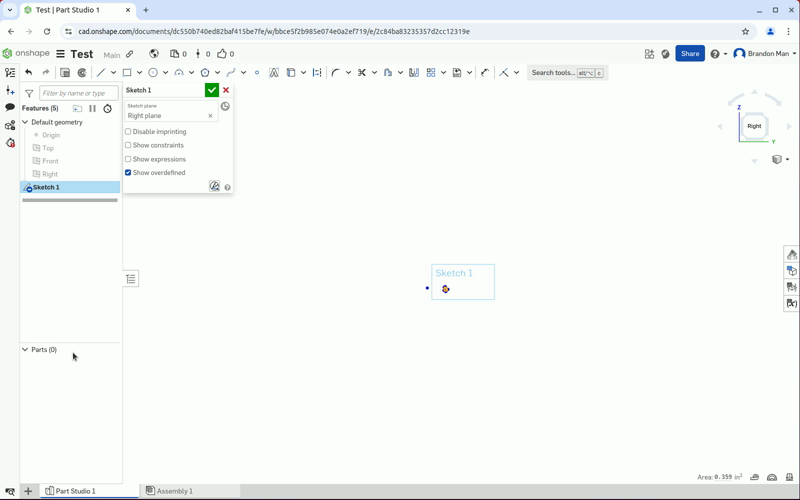
key(shift+e)
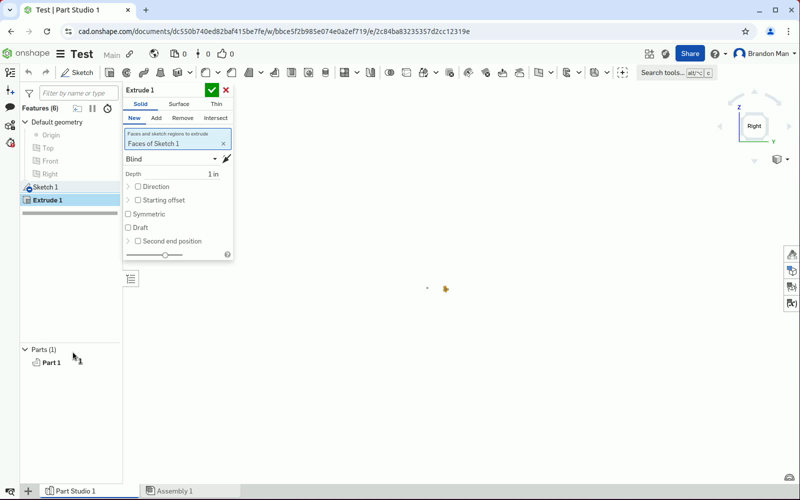
mouse_move(143, 106)
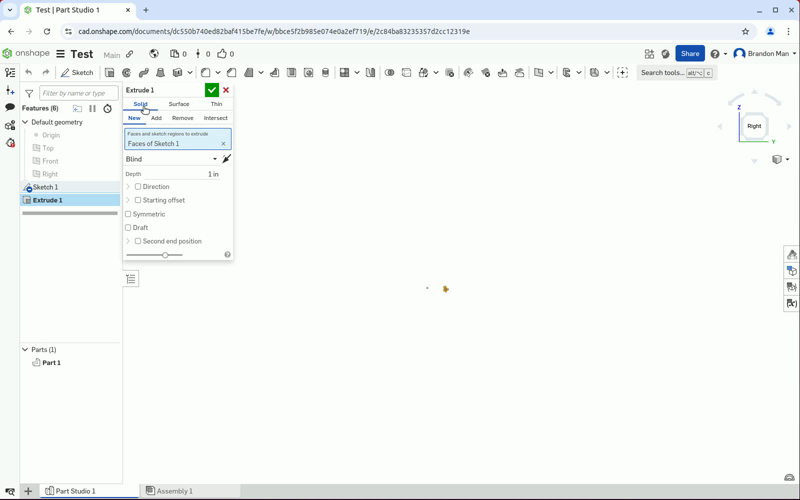
click(143, 106)
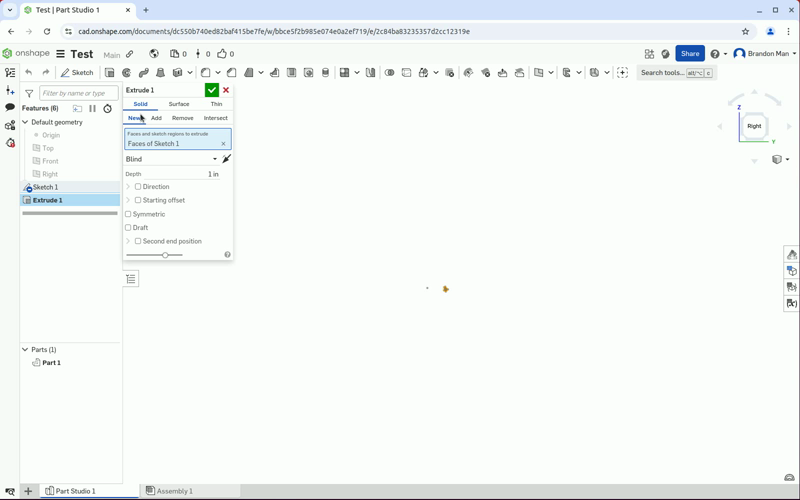
mouse_move(137, 120)
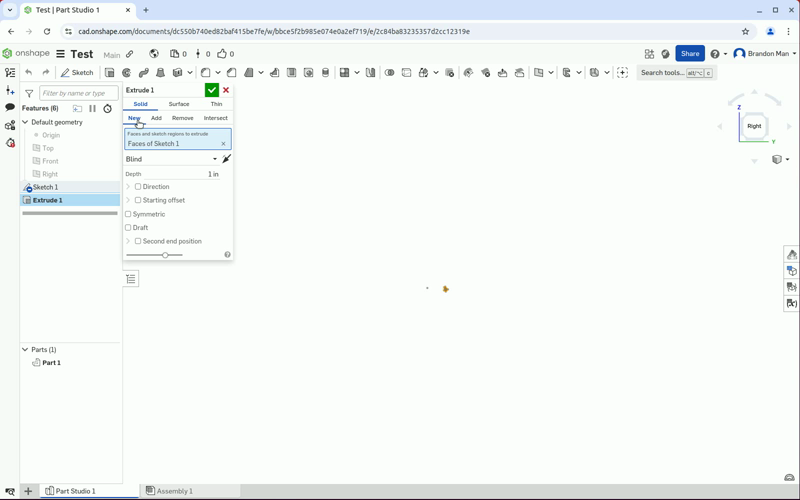
click(137, 120)
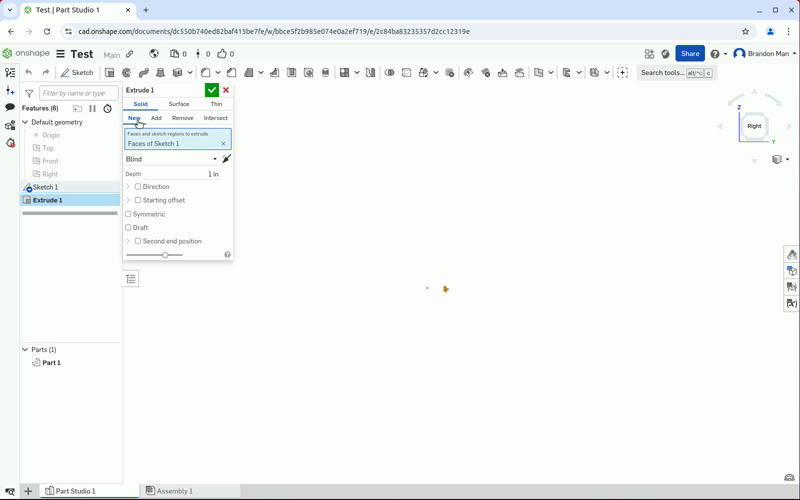
key(tab, 4)
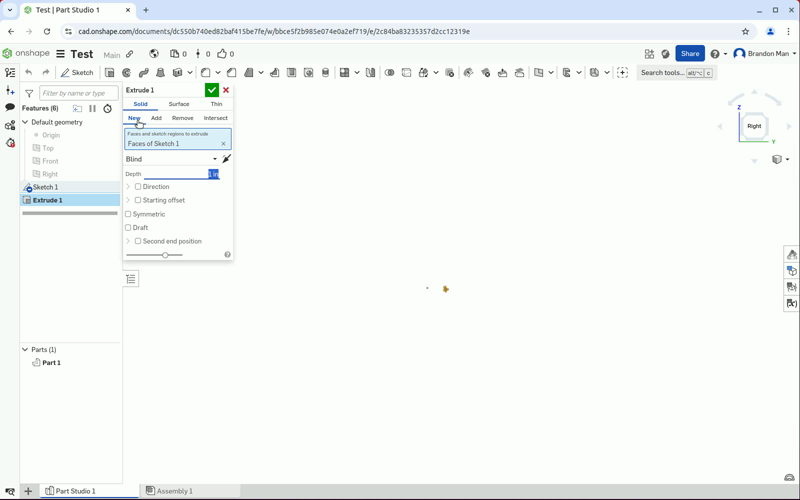
text(23.108)
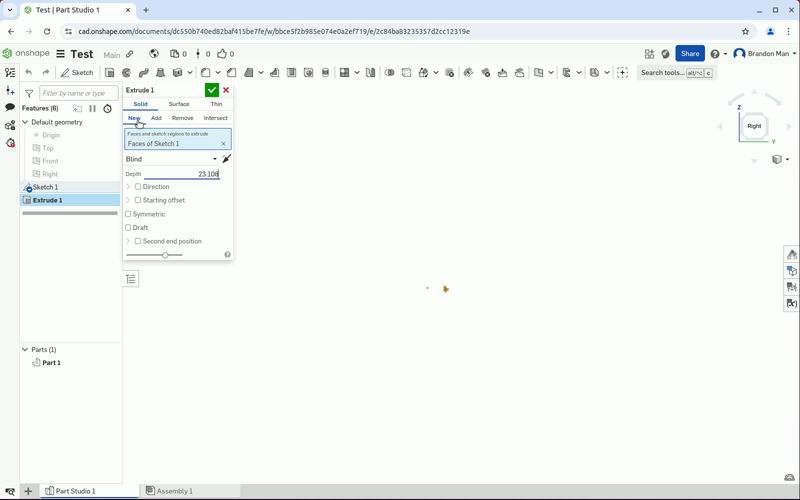
key(enter)
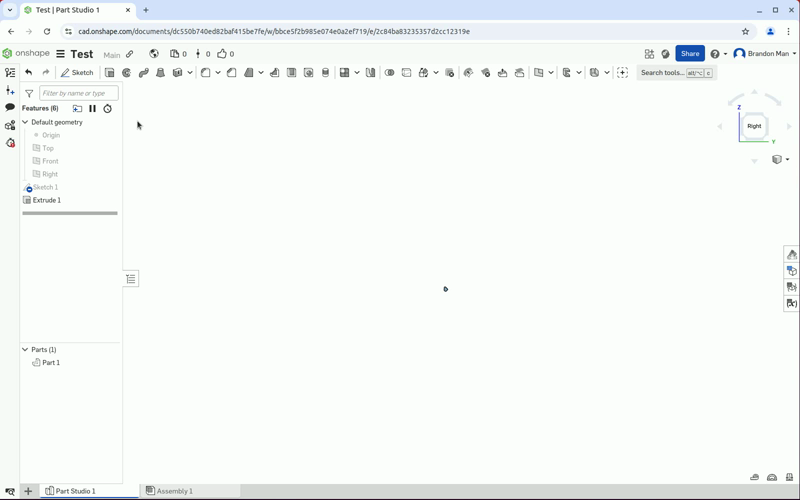
key(shift+h)
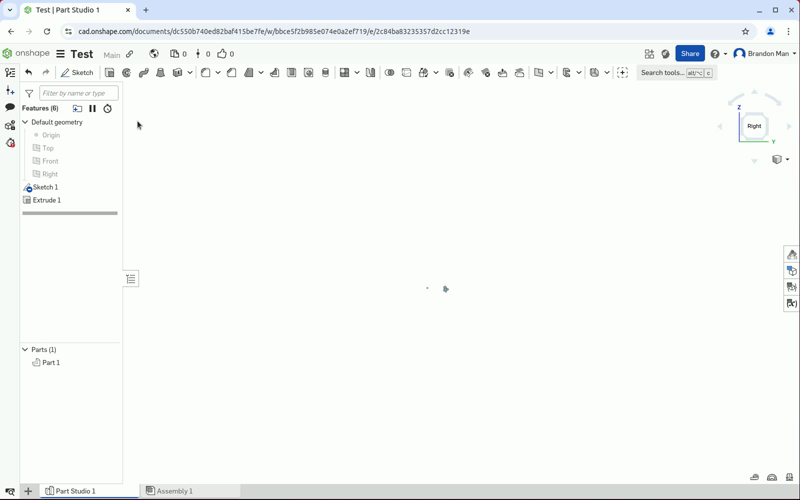
key(shift+h)
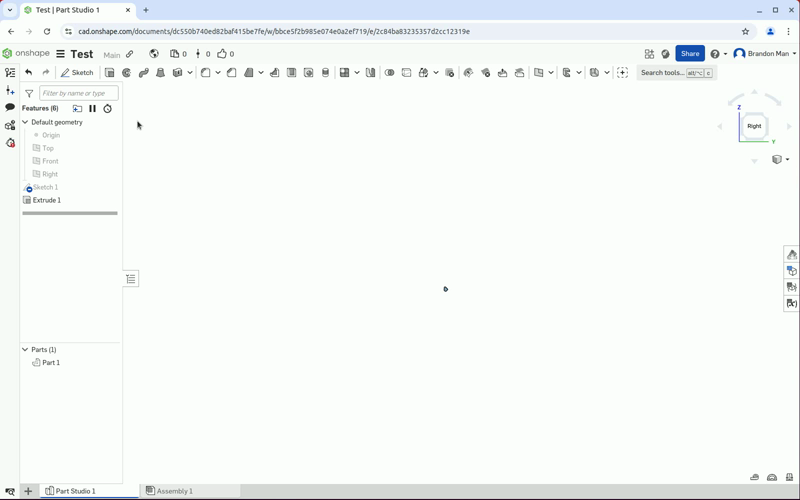
mouse_move(73, 189)
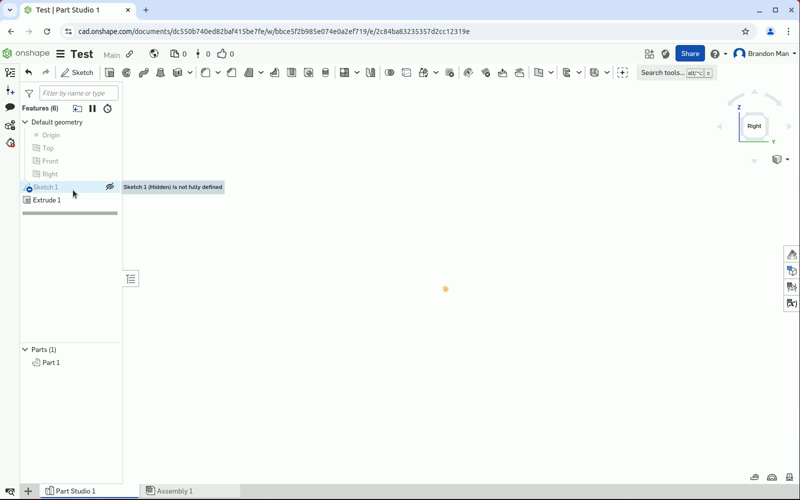
click(73, 189)
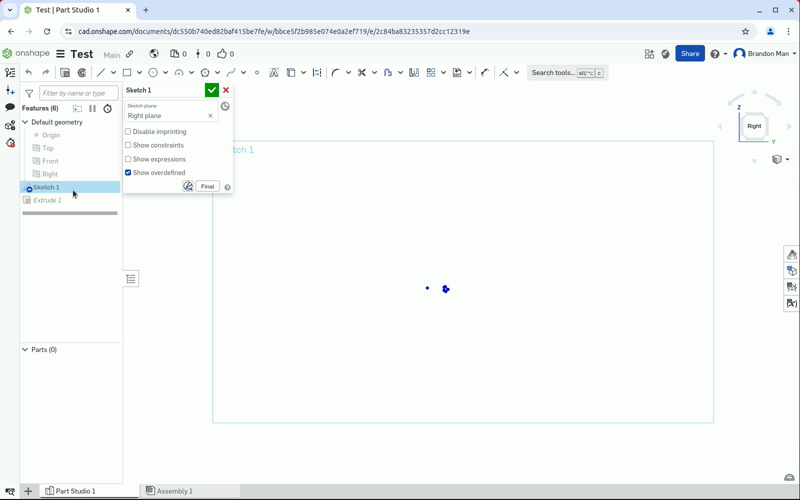
mouse_move(229, 92)
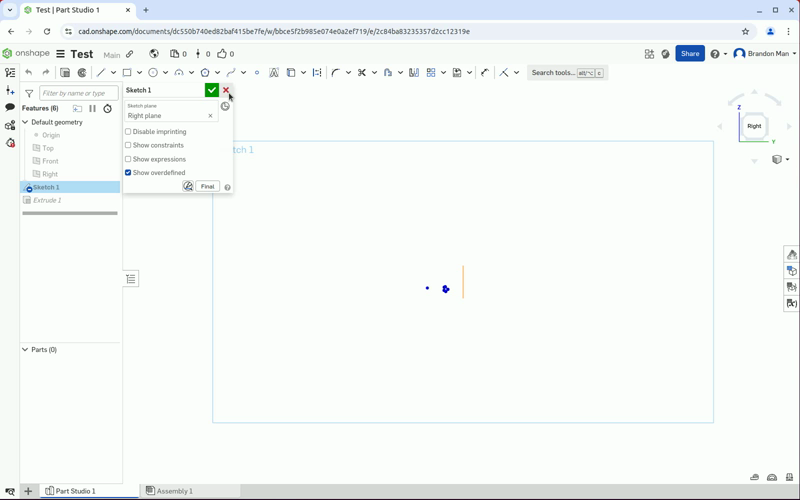
click(229, 92)
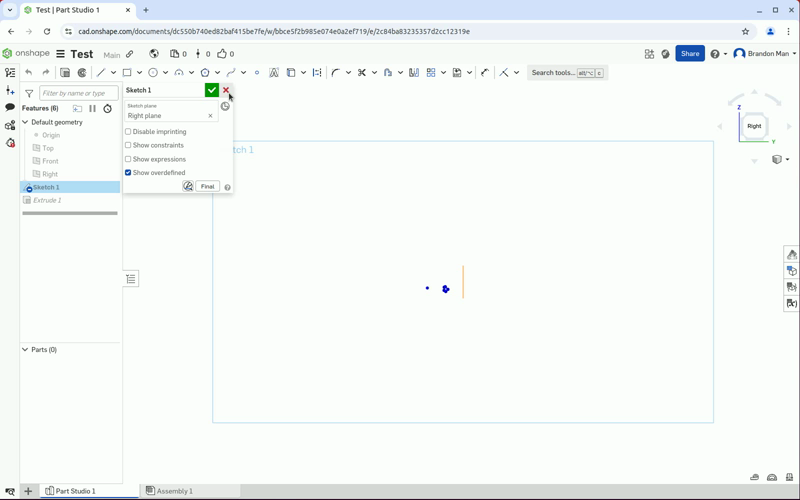
key(shift+s)
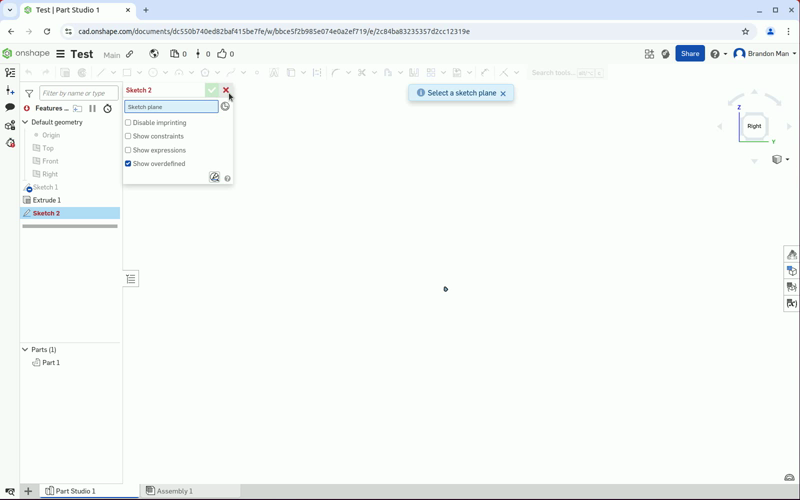
mouse_move(73, 176)
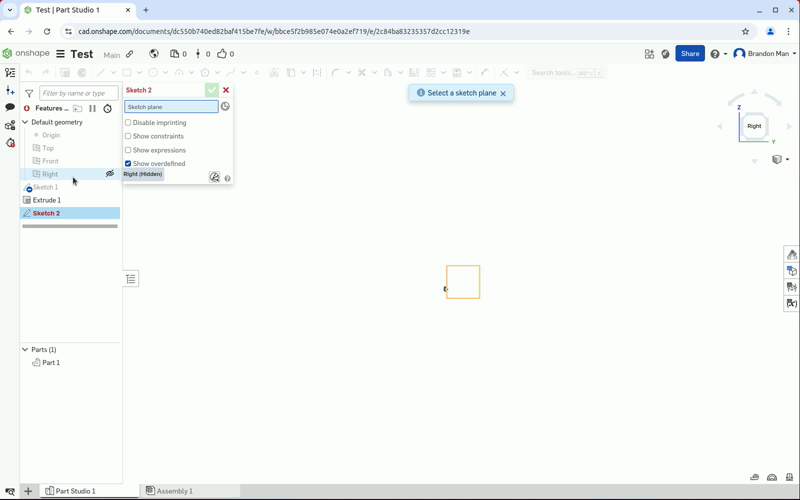
click(73, 176)
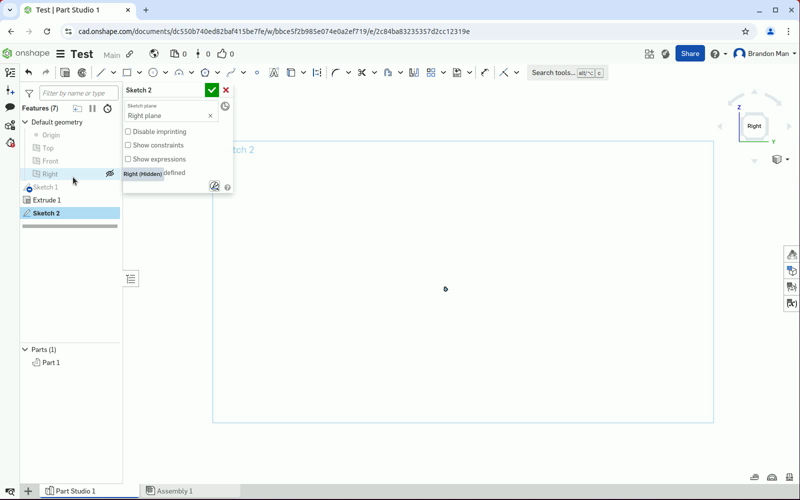
mouse_move(73, 352)
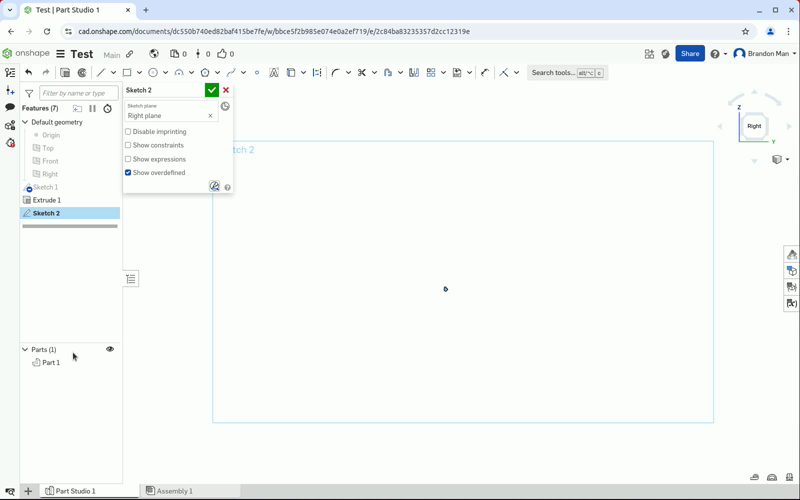
key(y)
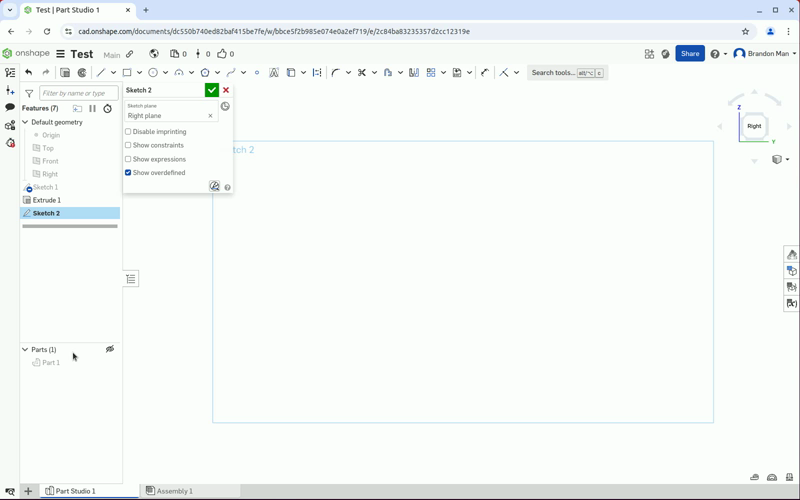
key(l)
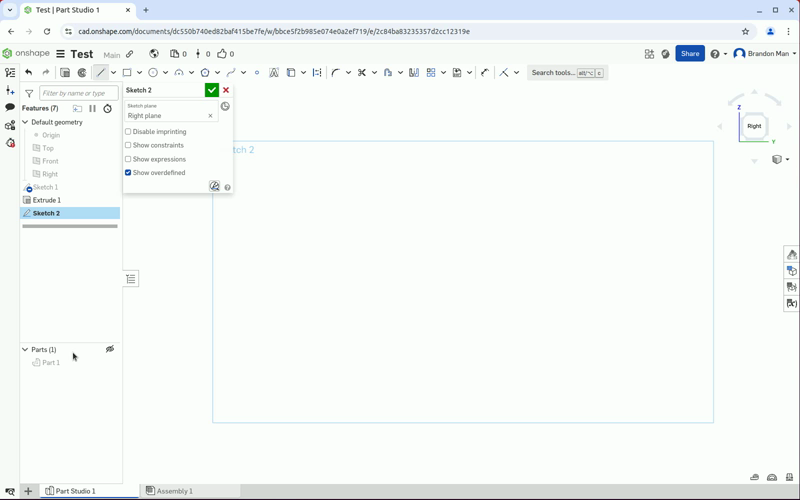
key_down(shift)
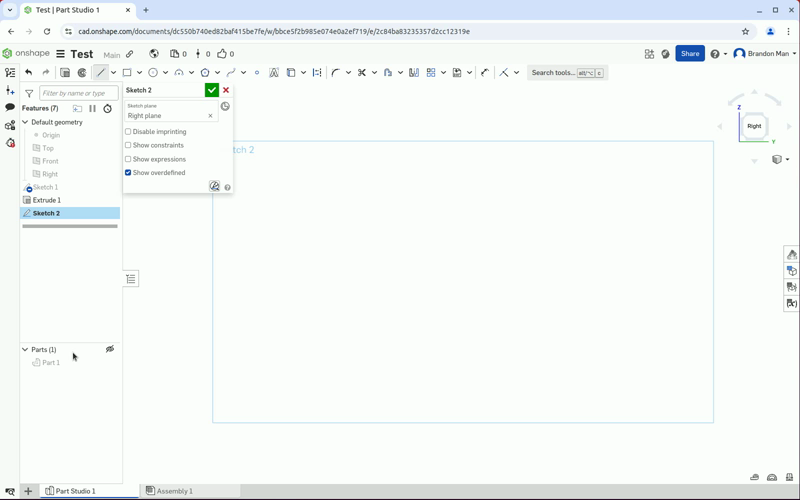
mouse_move(453, 298)
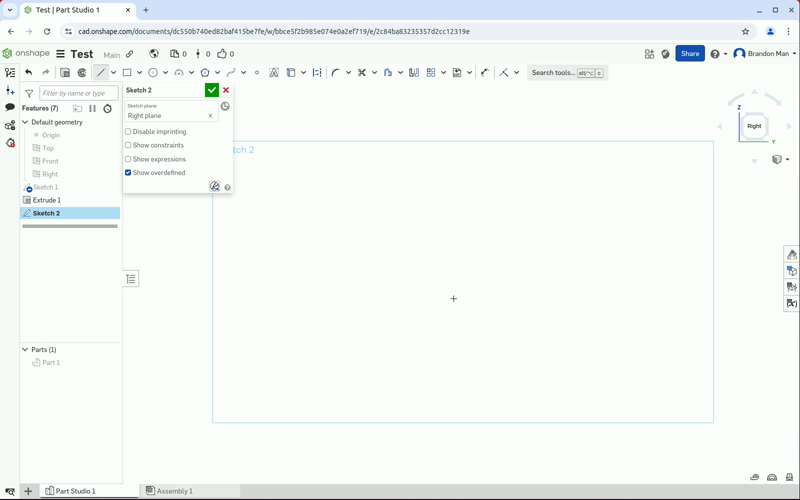
click(453, 298)
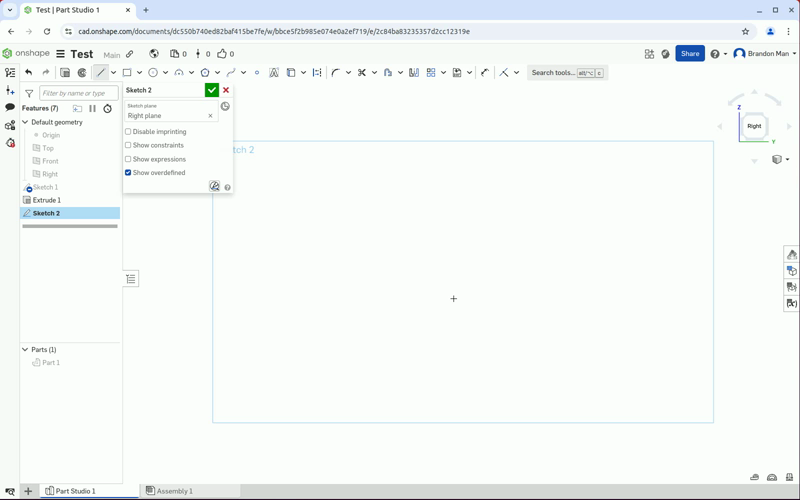
key_up(shift)
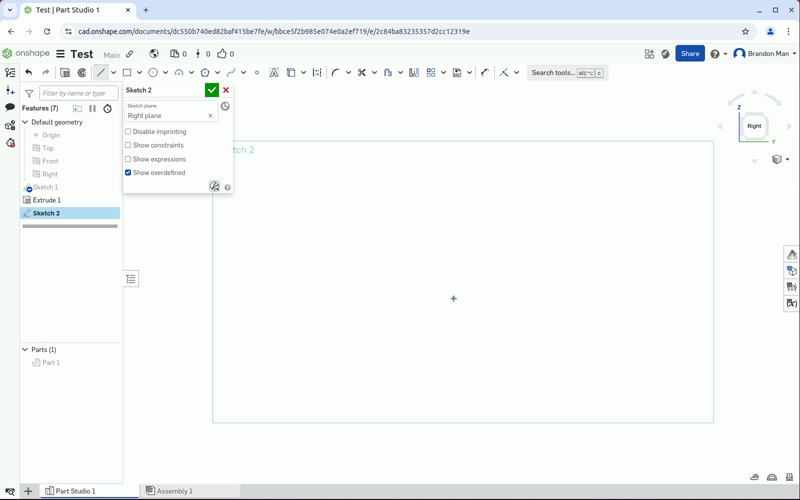
key_down(shift)
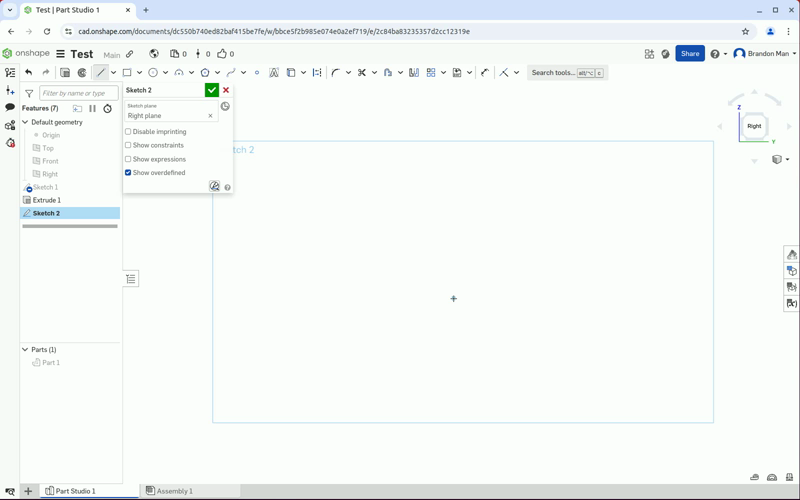
mouse_move(483, 298)
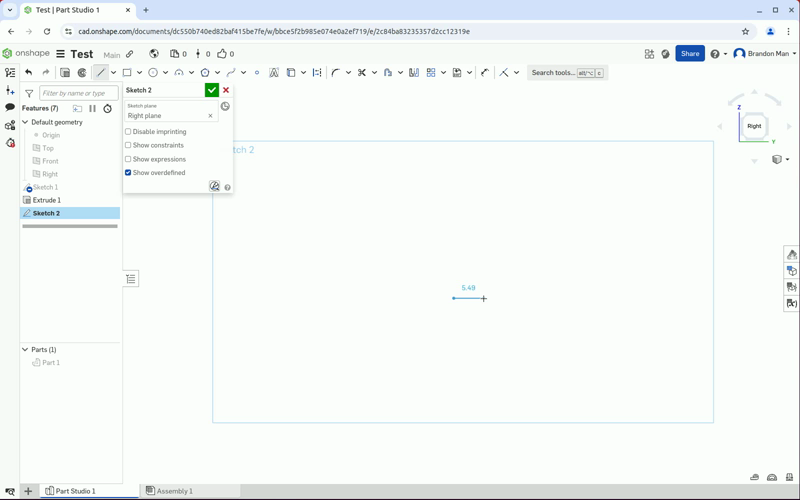
mouse_move(454, 299)
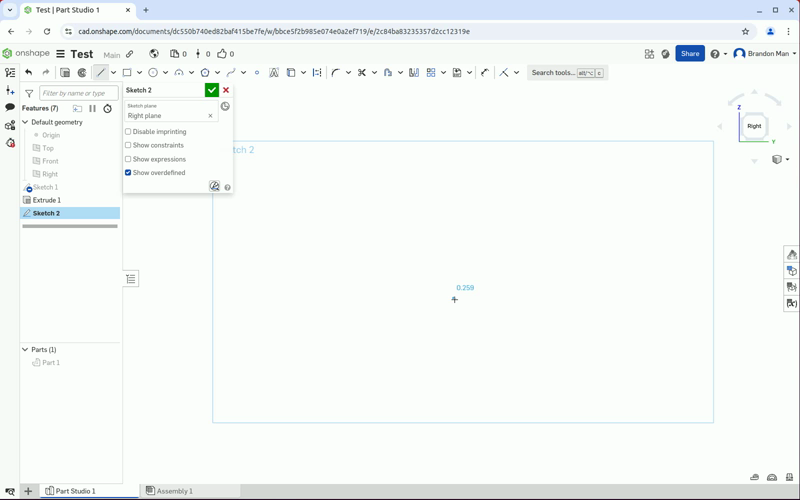
scroll(6)
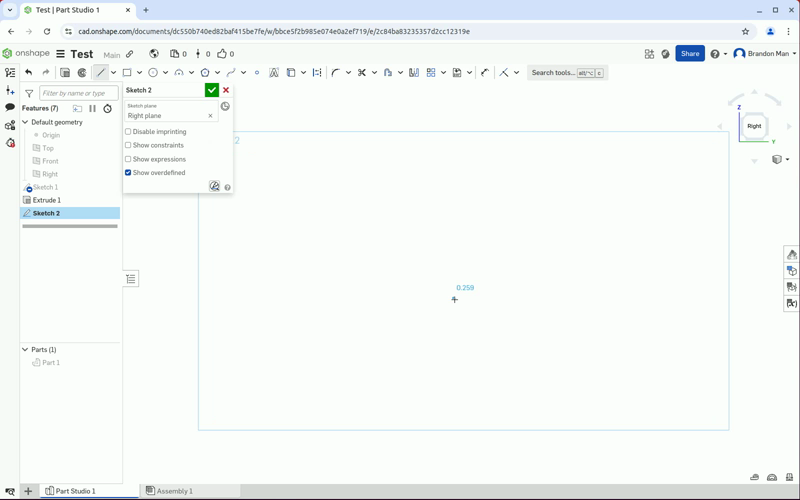
scroll(6)
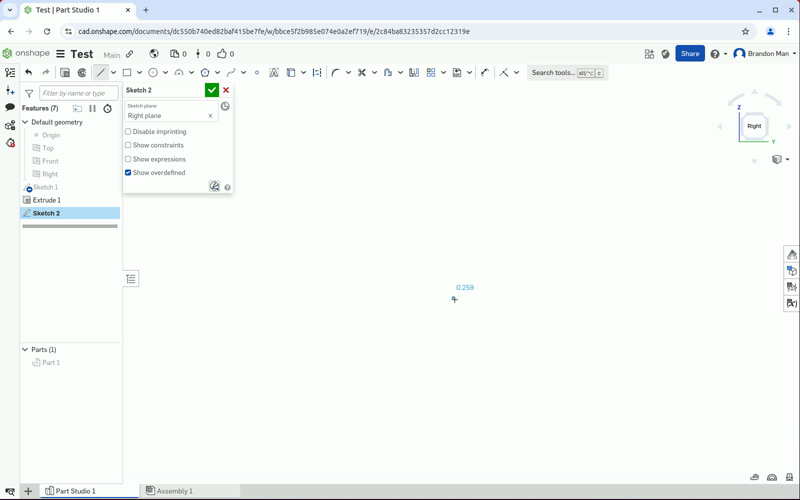
scroll(6)
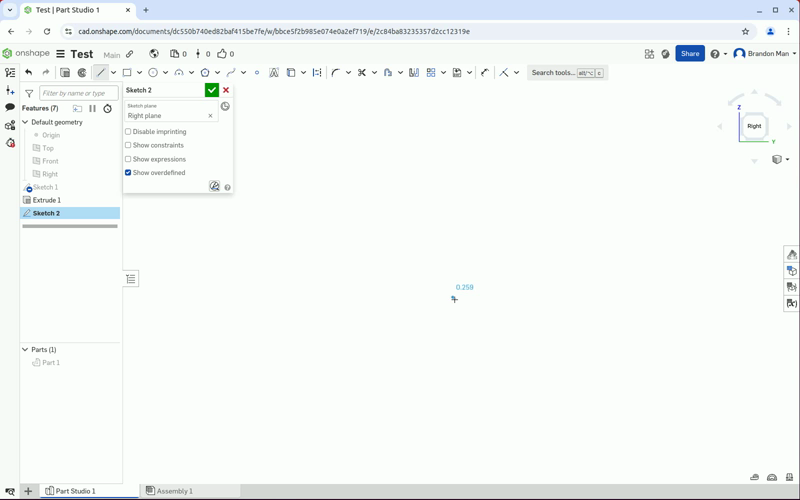
scroll(6)
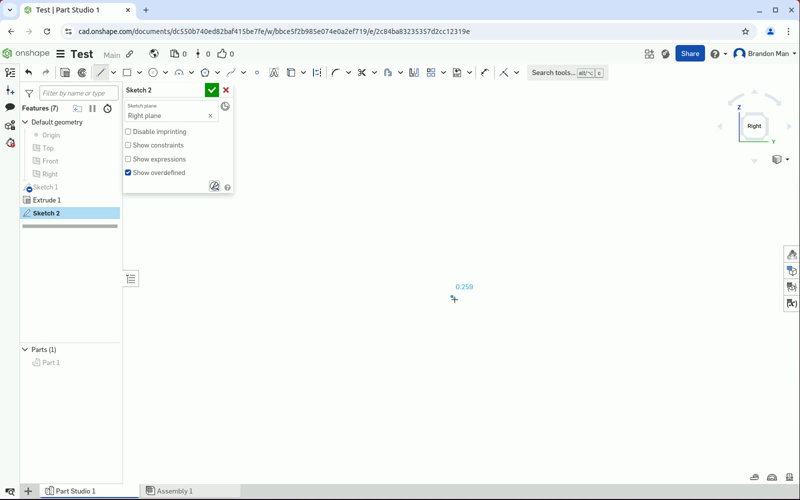
scroll(6)
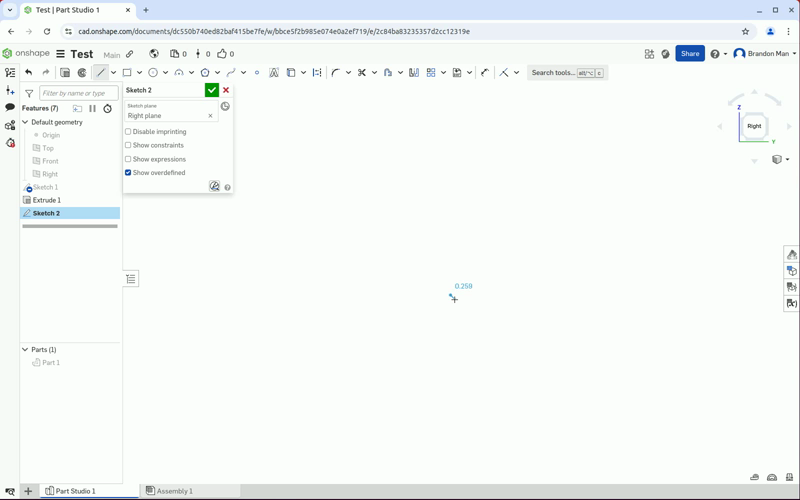
scroll(6)
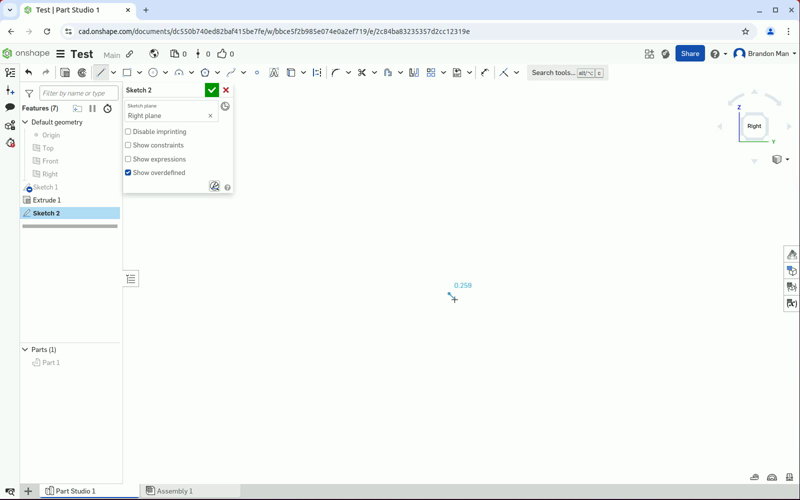
scroll(6)
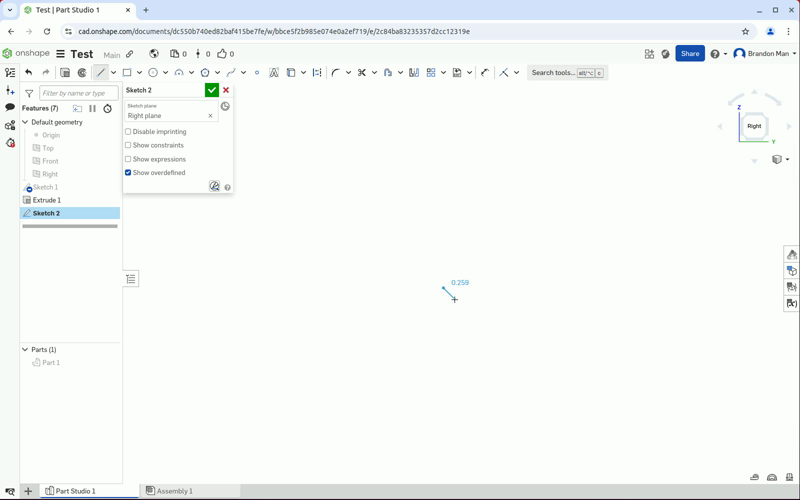
click(454, 299)
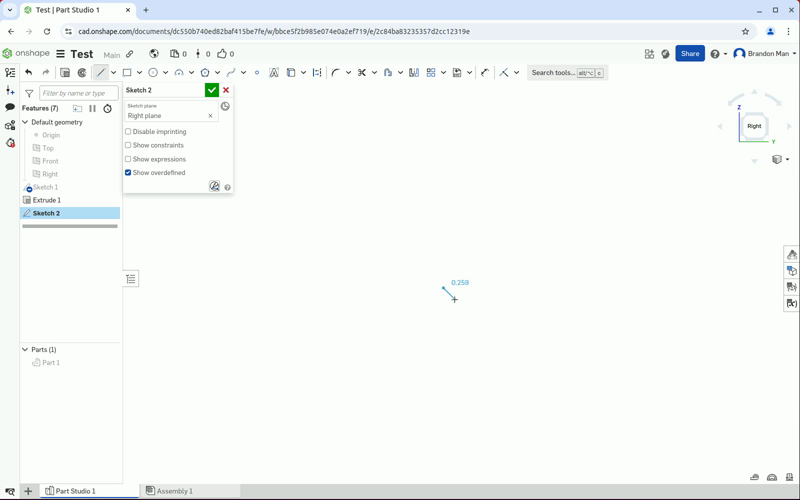
scroll(-6)
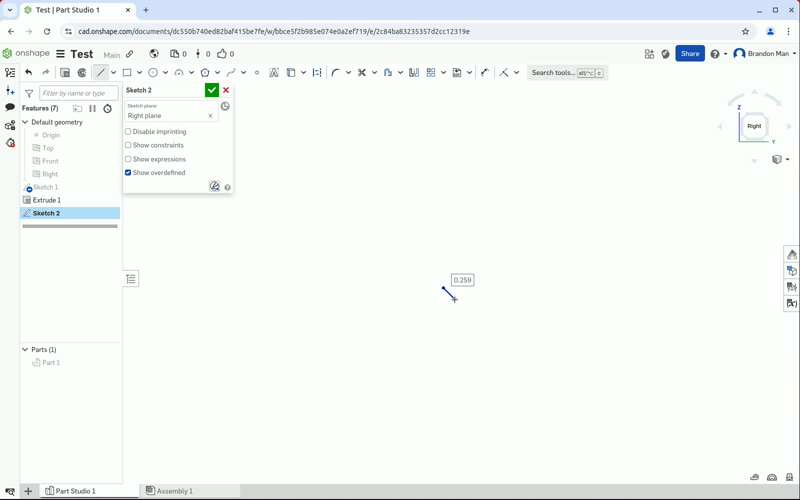
scroll(-6)
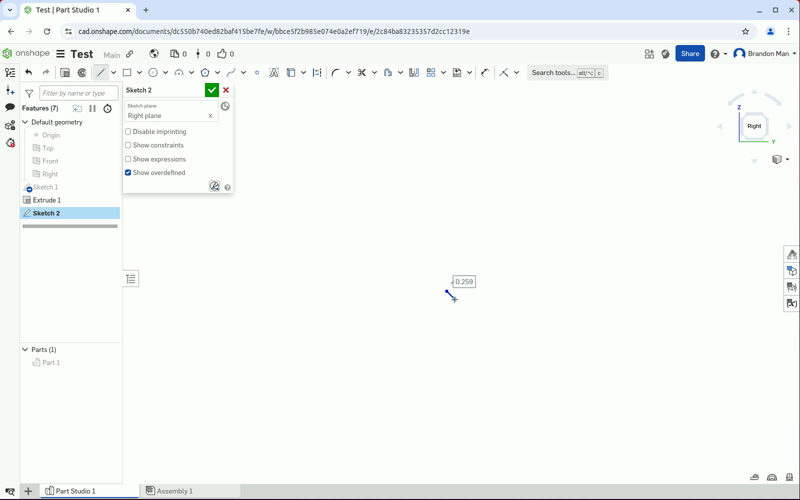
scroll(-6)
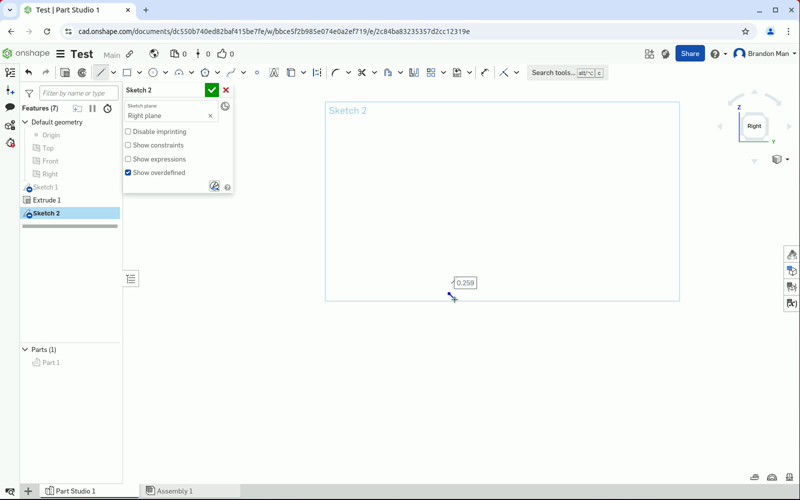
scroll(-6)
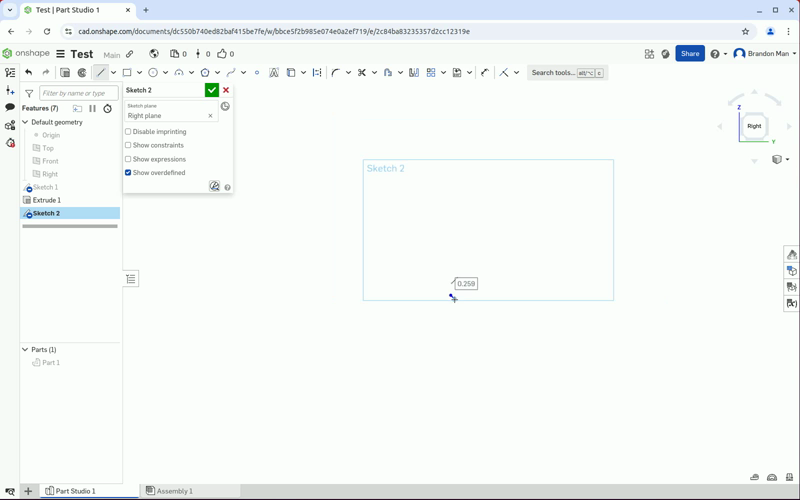
scroll(-6)
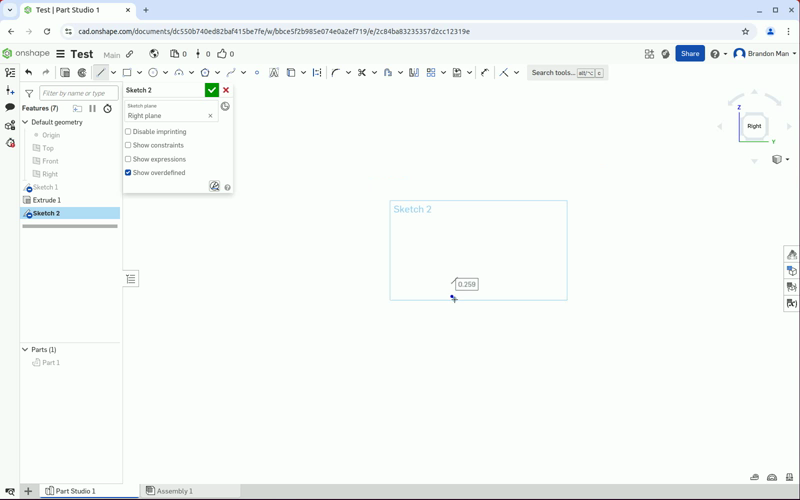
scroll(-6)
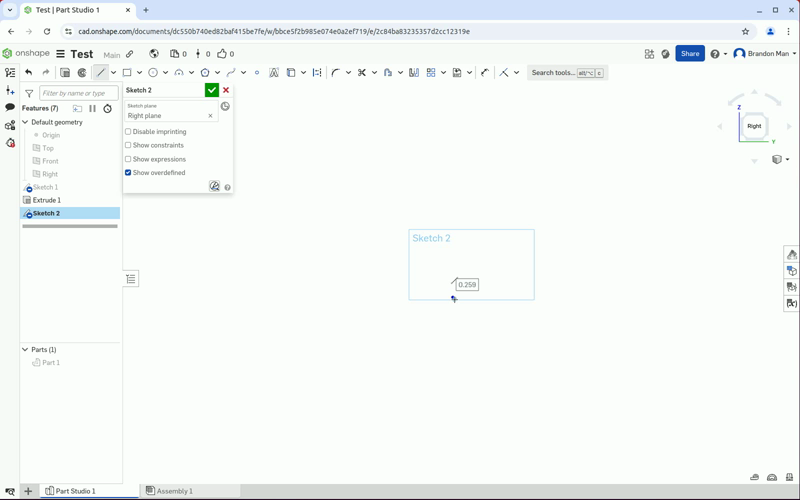
scroll(-6)
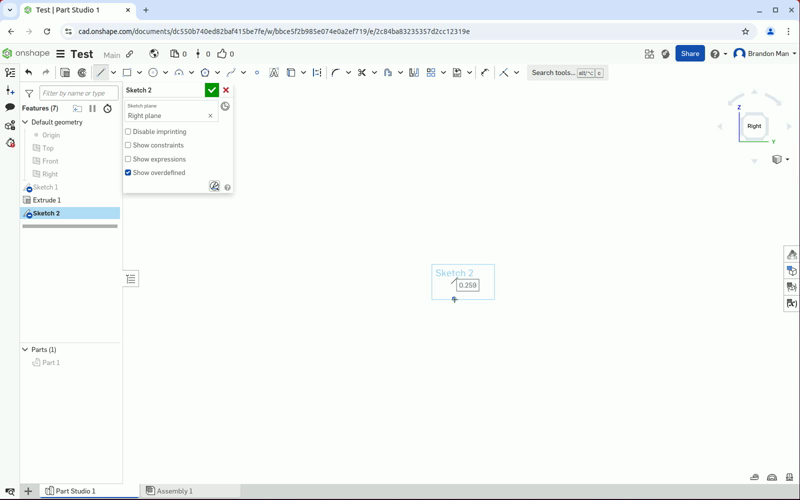
key_up(shift)
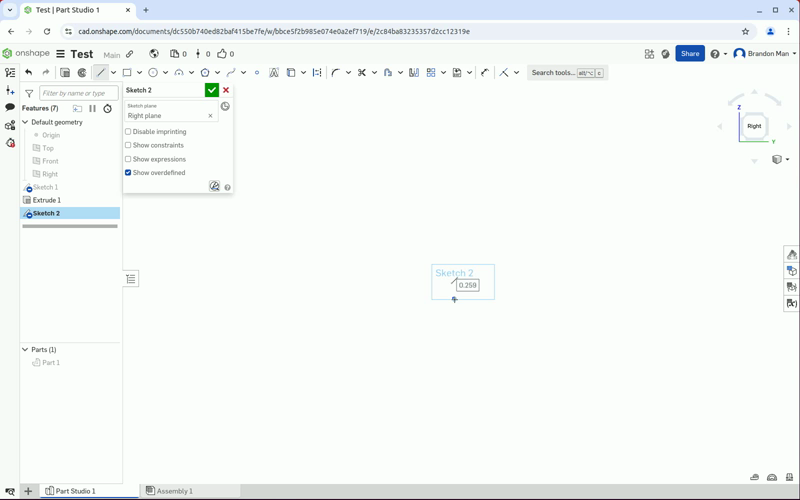
key(esc)
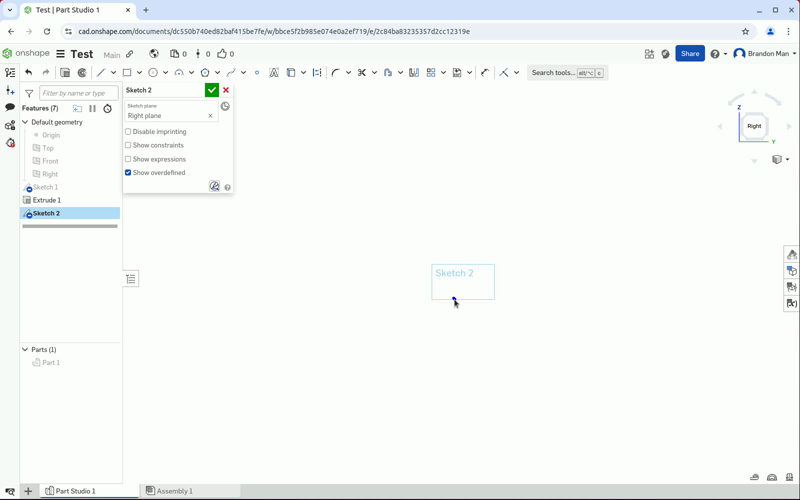
key(a)
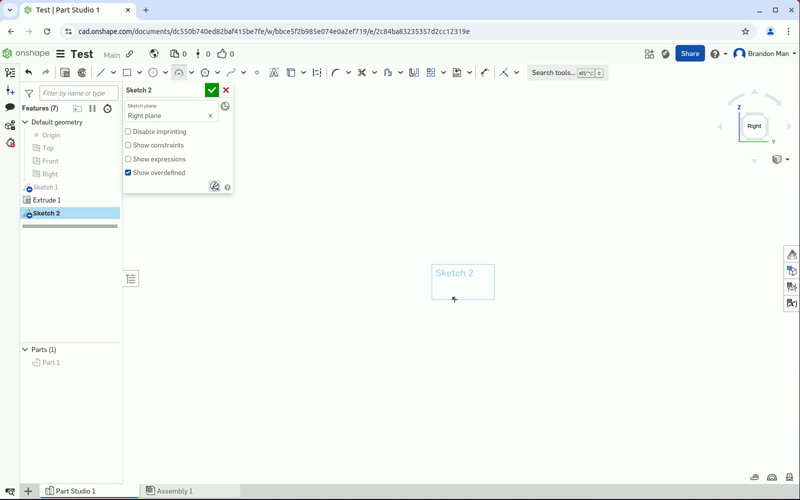
mouse_move(454, 299)
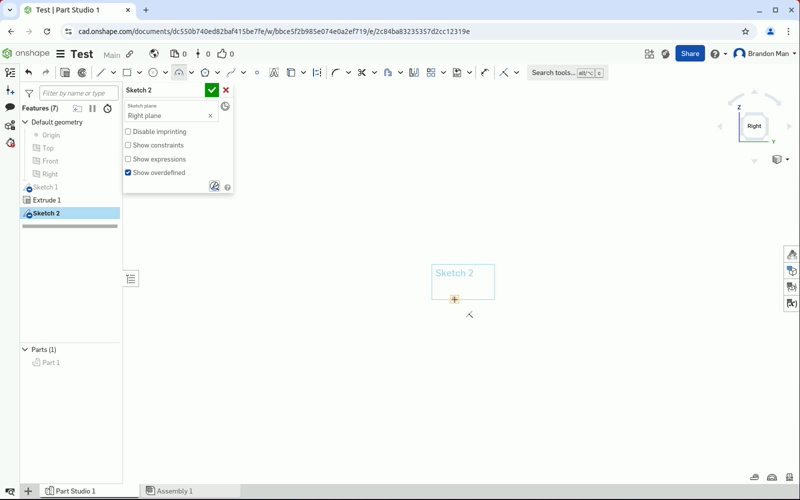
scroll(6)
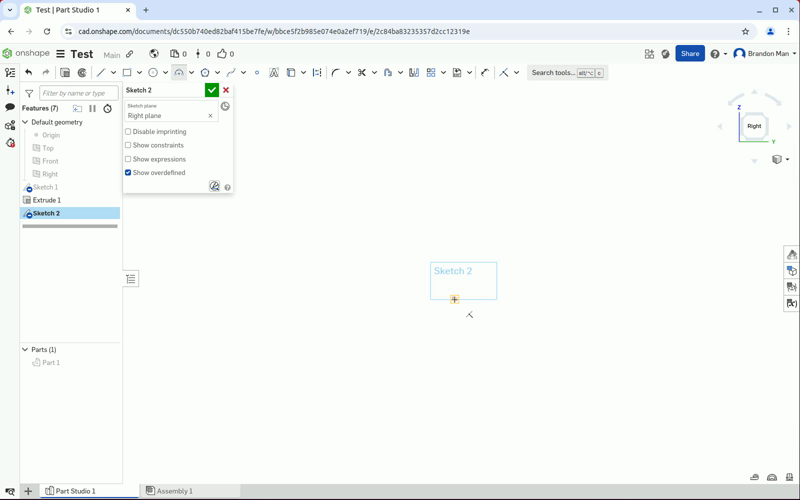
scroll(6)
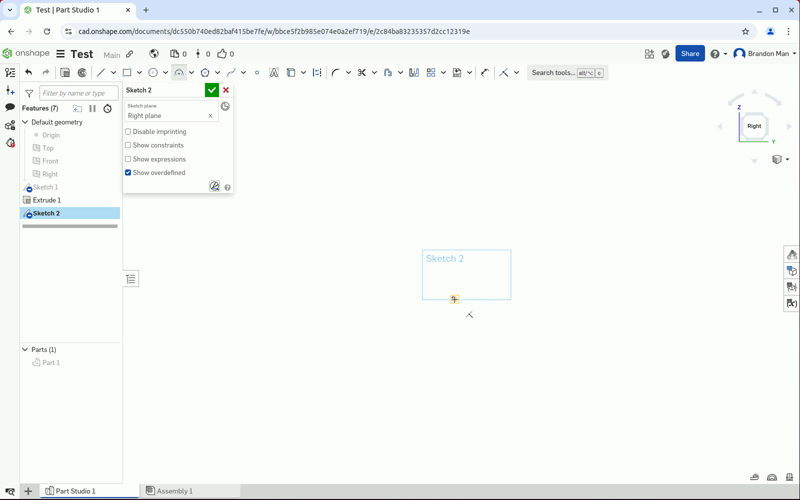
scroll(6)
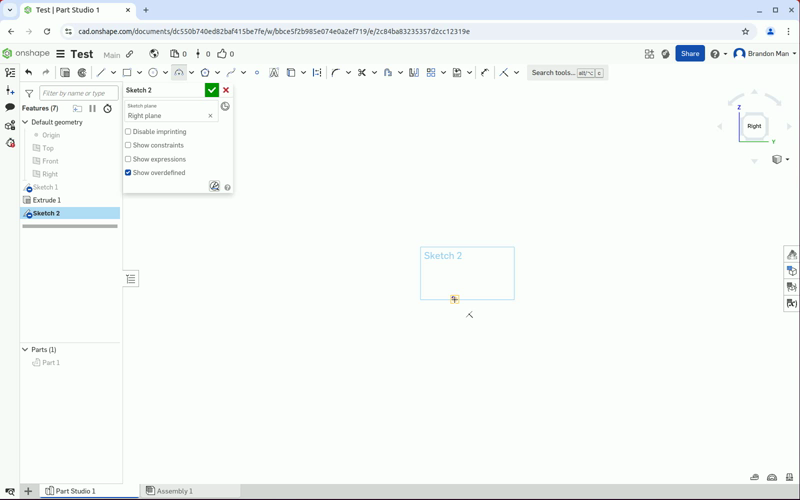
scroll(6)
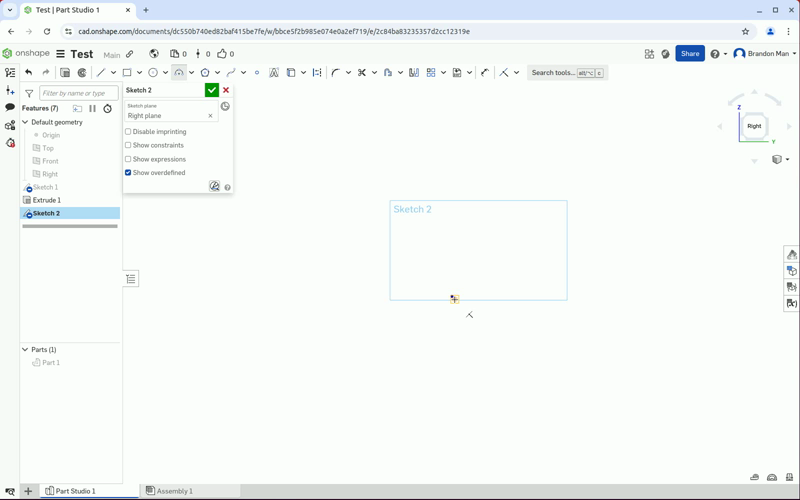
scroll(6)
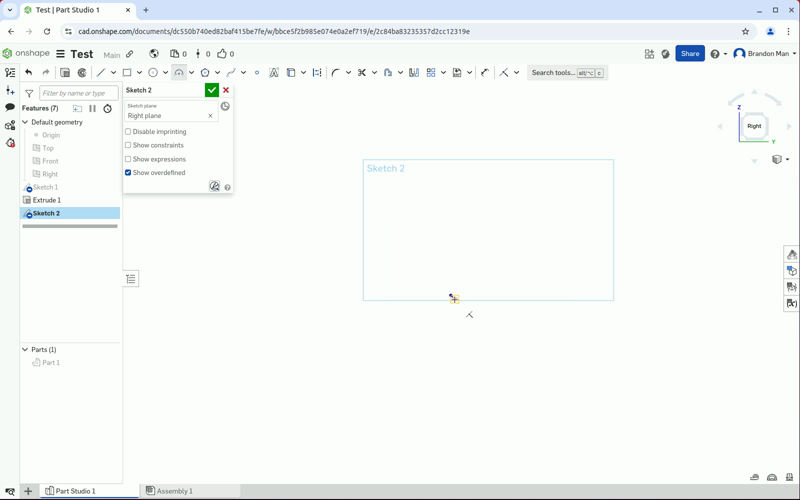
scroll(6)
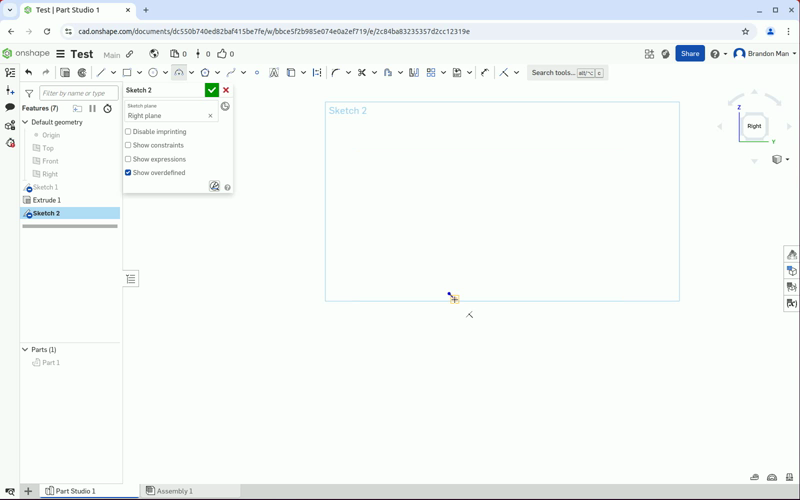
scroll(6)
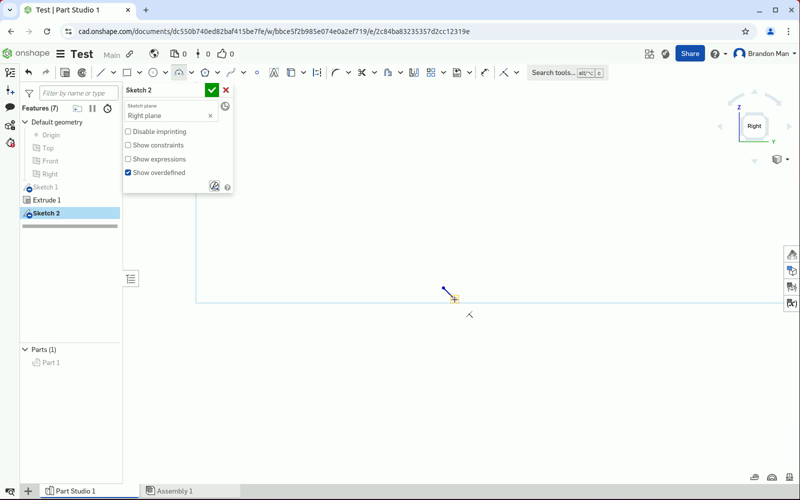
click(454, 299)
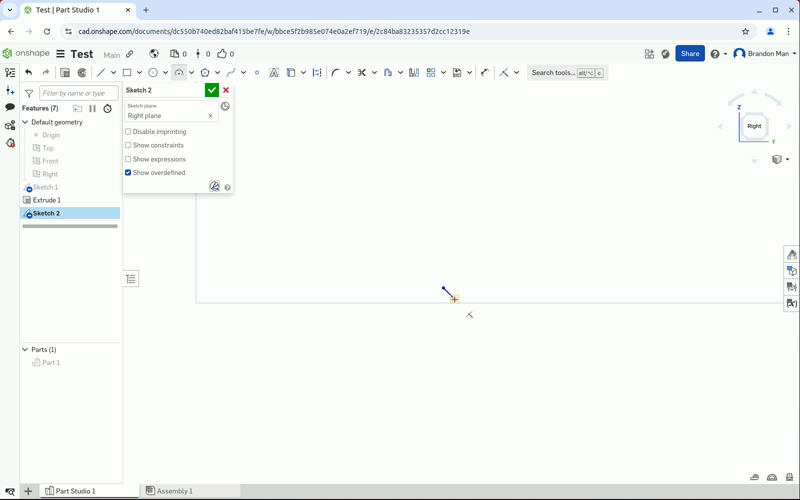
scroll(-6)
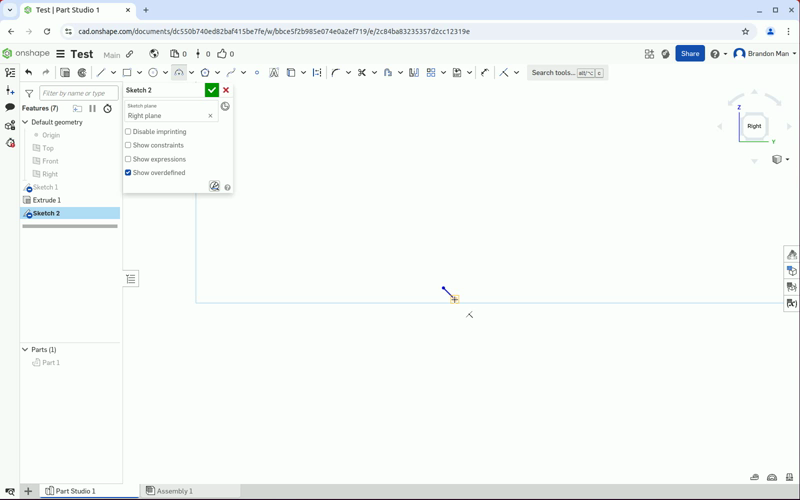
scroll(-6)
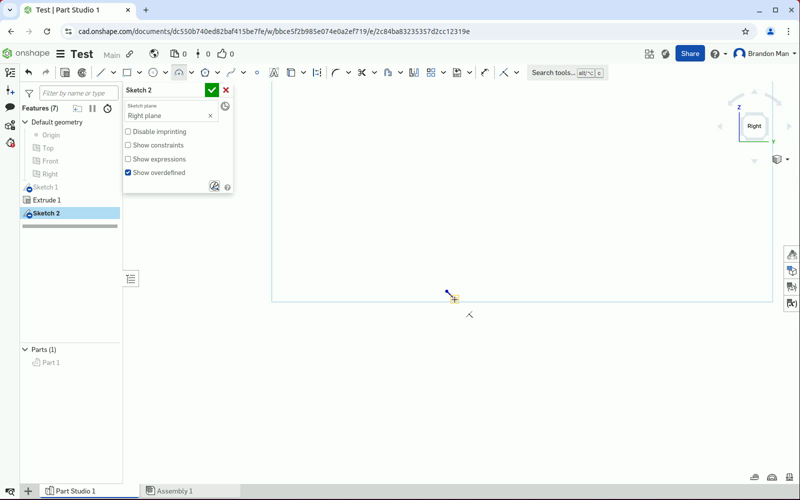
scroll(-6)
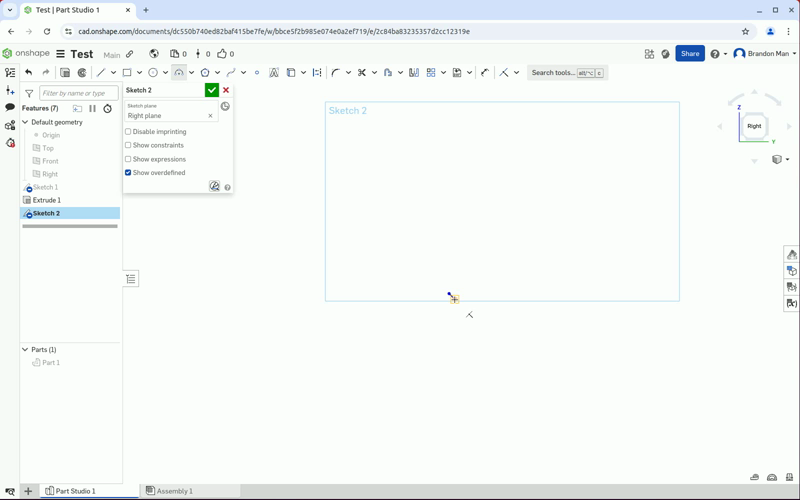
scroll(-6)
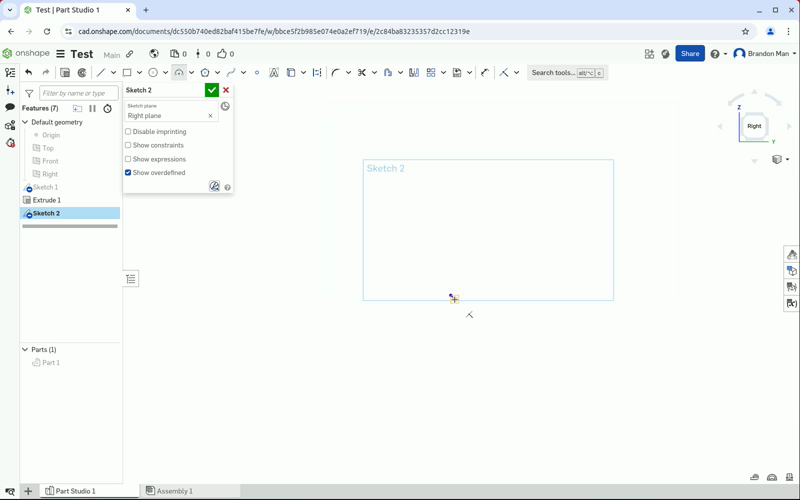
scroll(-6)
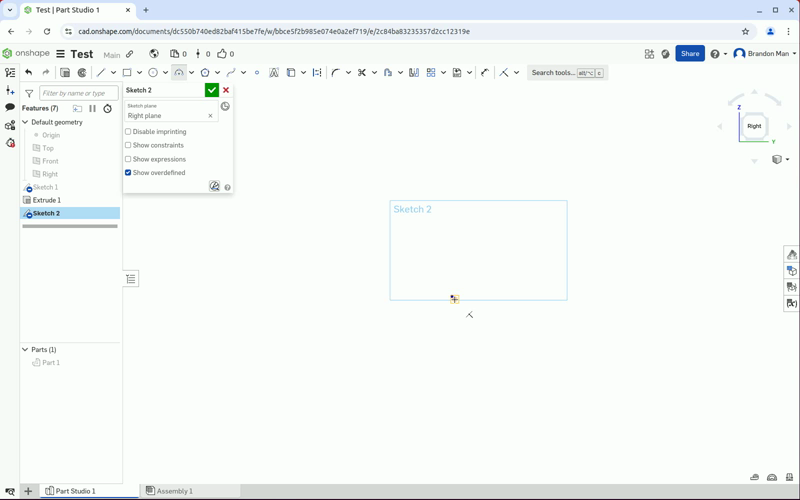
scroll(-6)
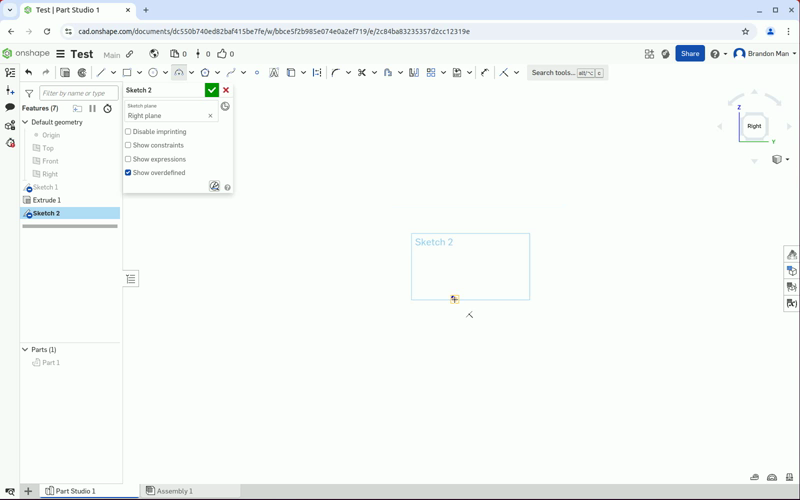
scroll(-6)
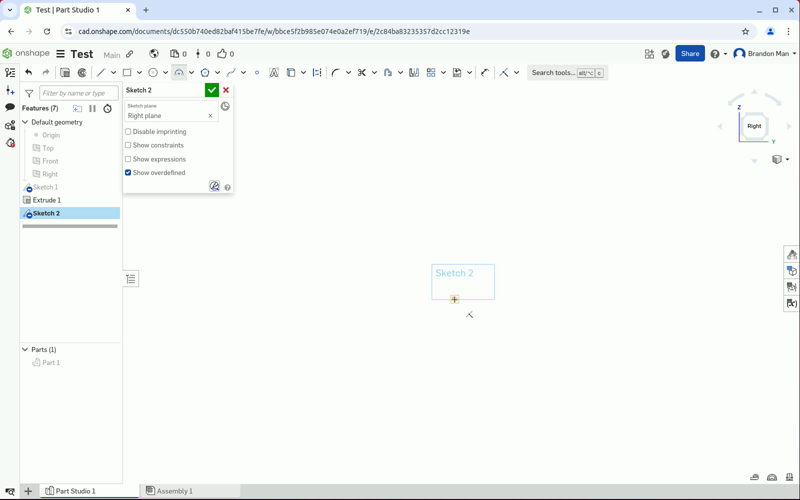
key_down(shift)
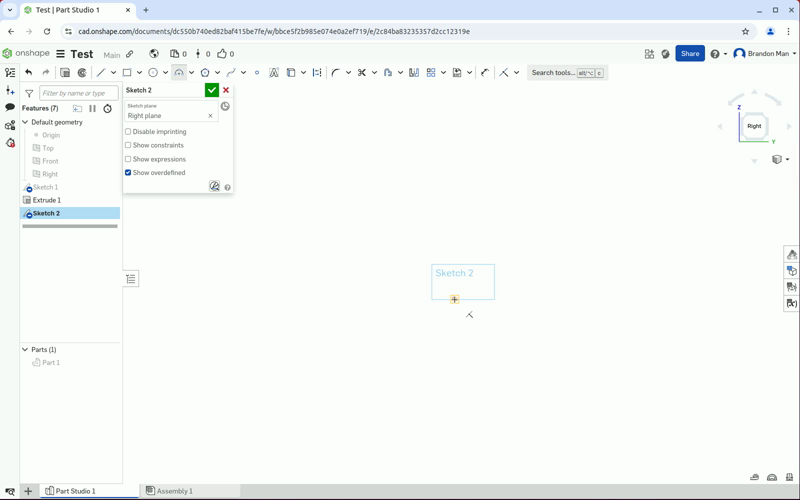
mouse_move(456, 299)
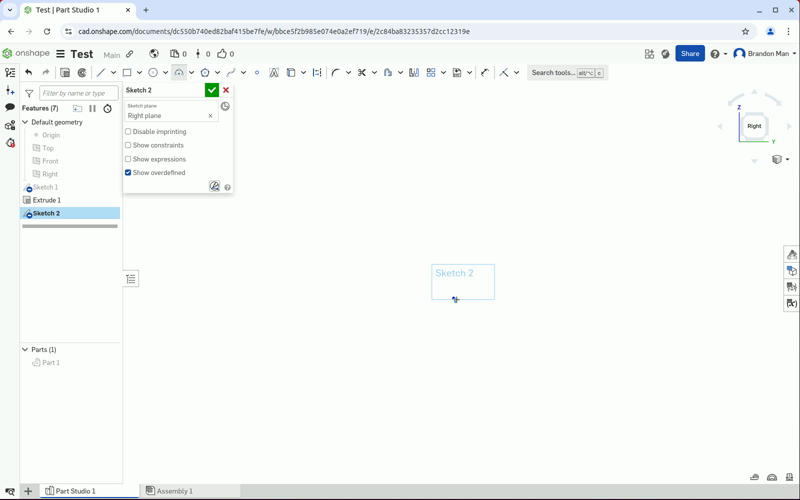
scroll(6)
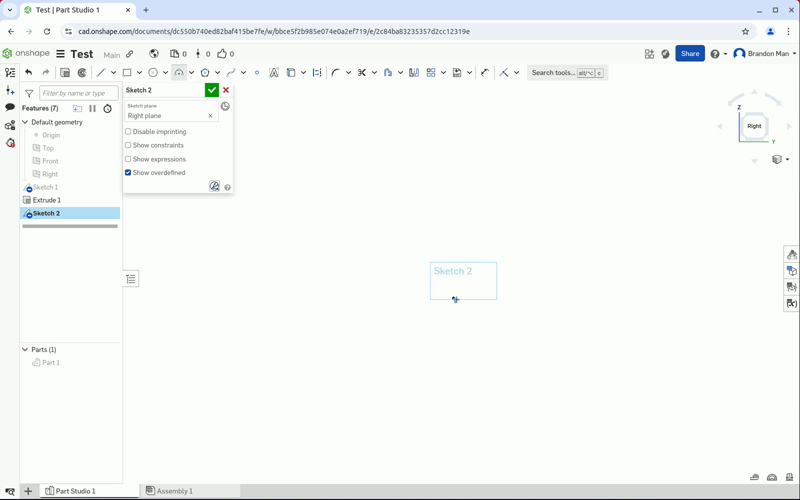
scroll(6)
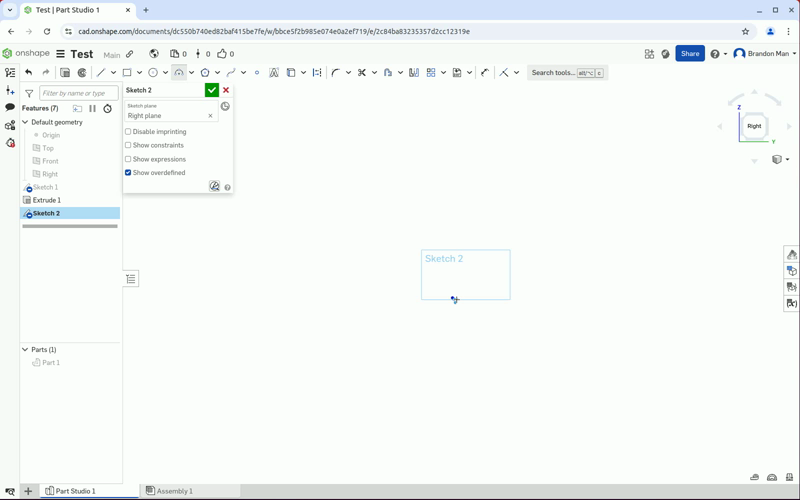
scroll(6)
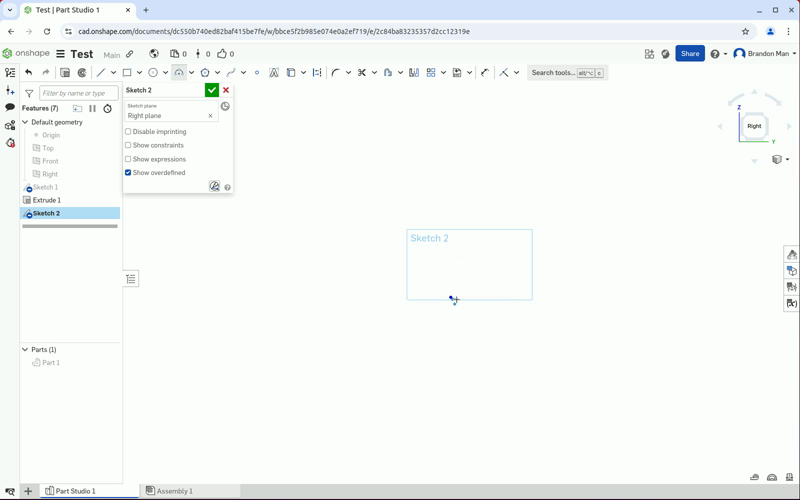
scroll(6)
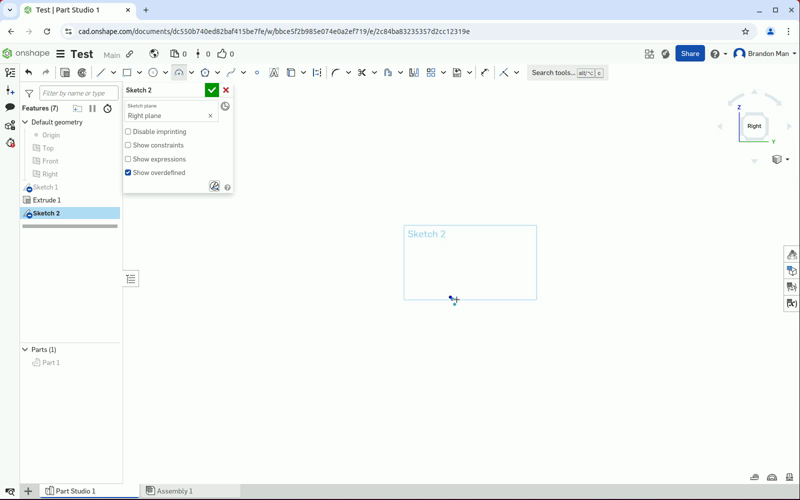
scroll(6)
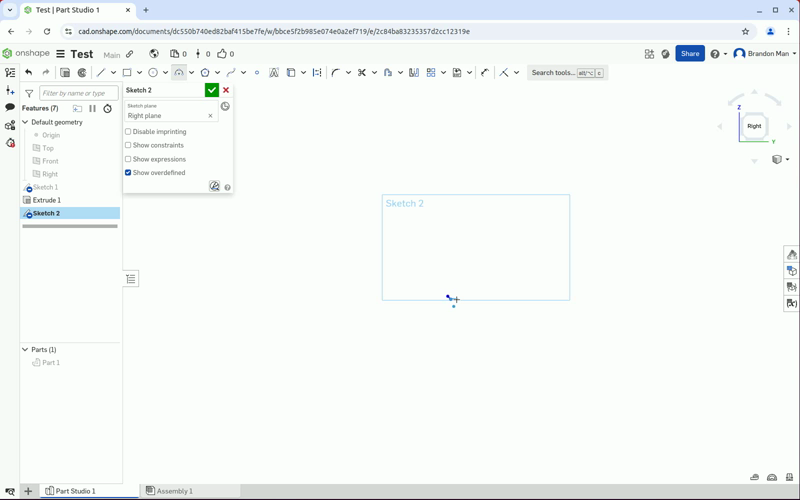
scroll(6)
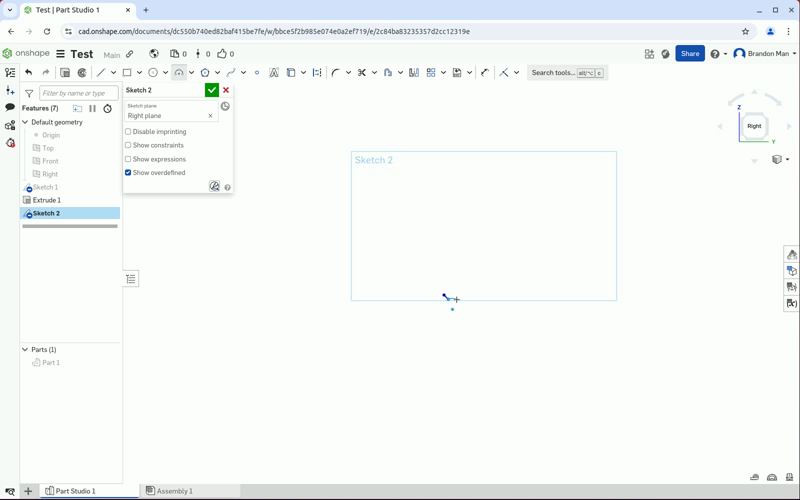
scroll(6)
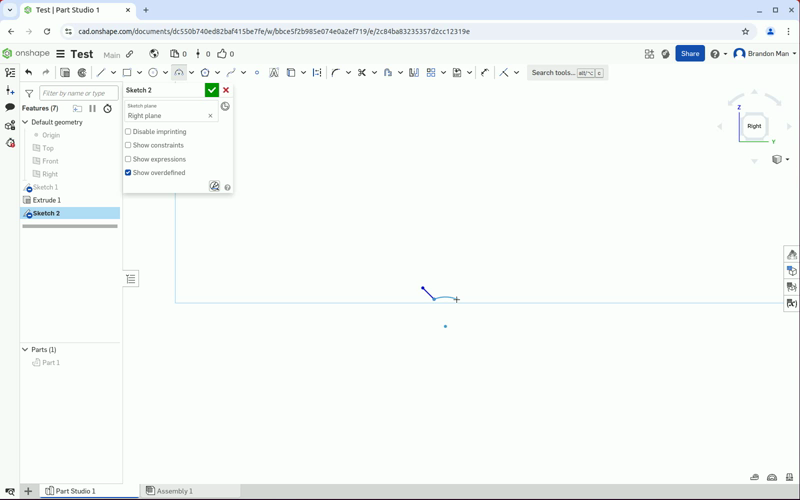
click(456, 299)
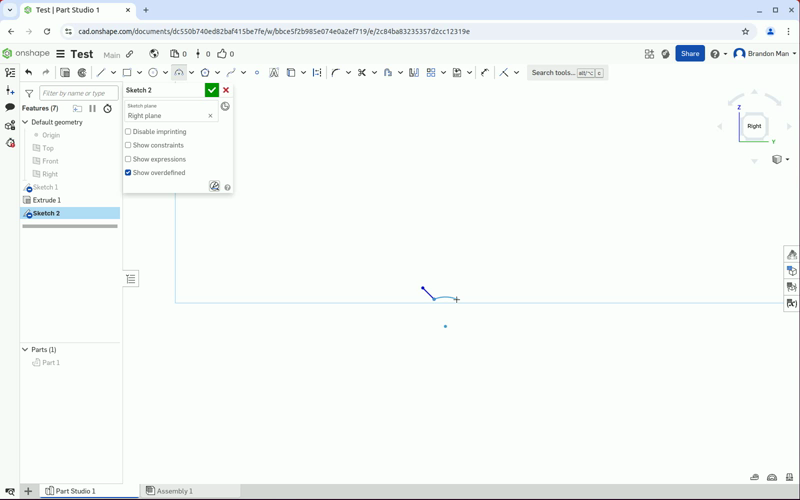
scroll(-6)
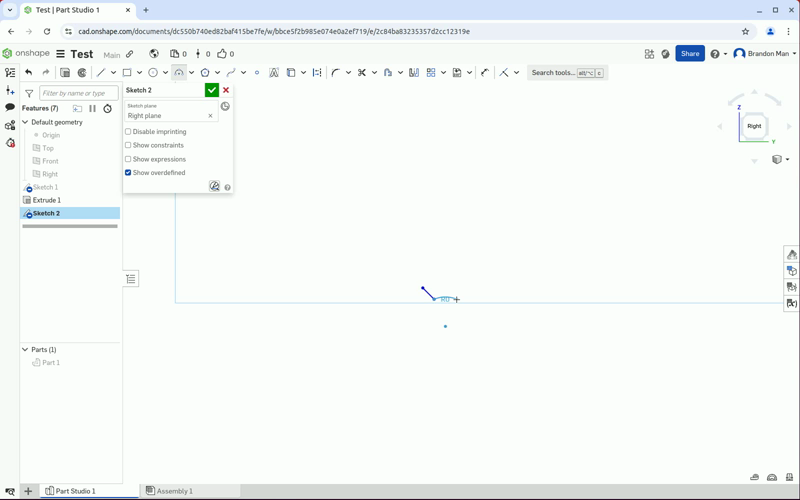
scroll(-6)
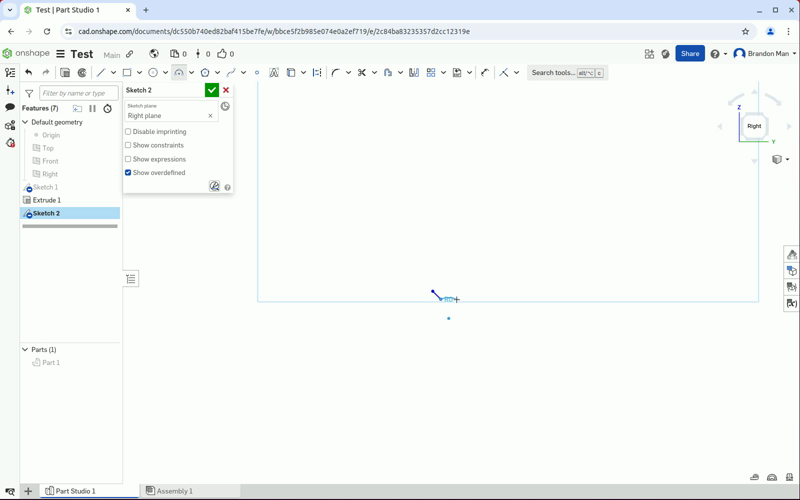
scroll(-6)
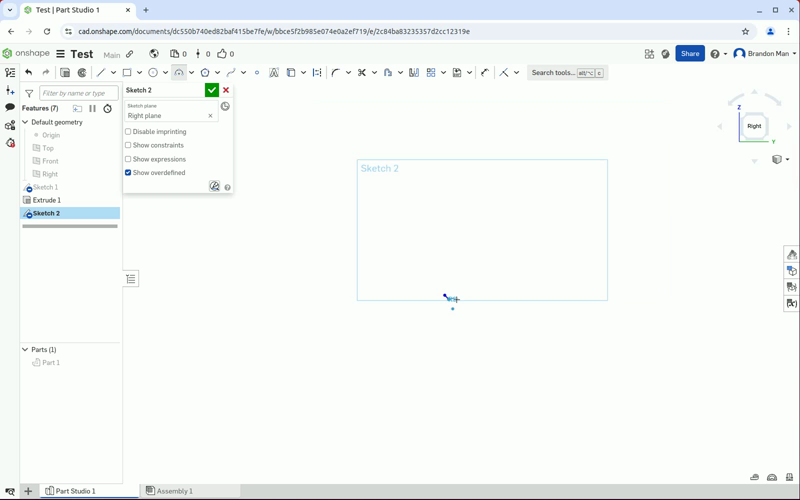
scroll(-6)
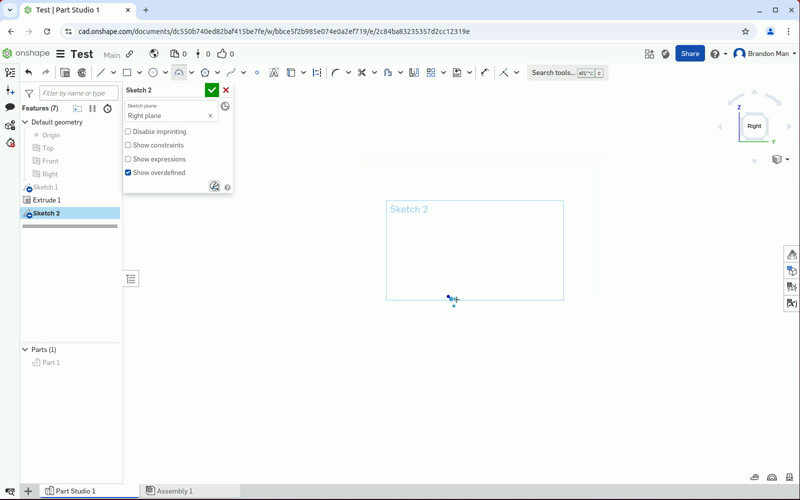
scroll(-6)
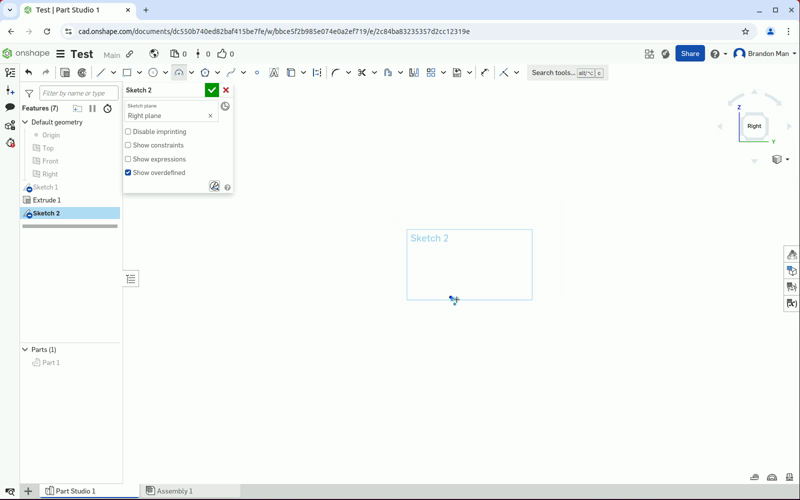
scroll(-6)
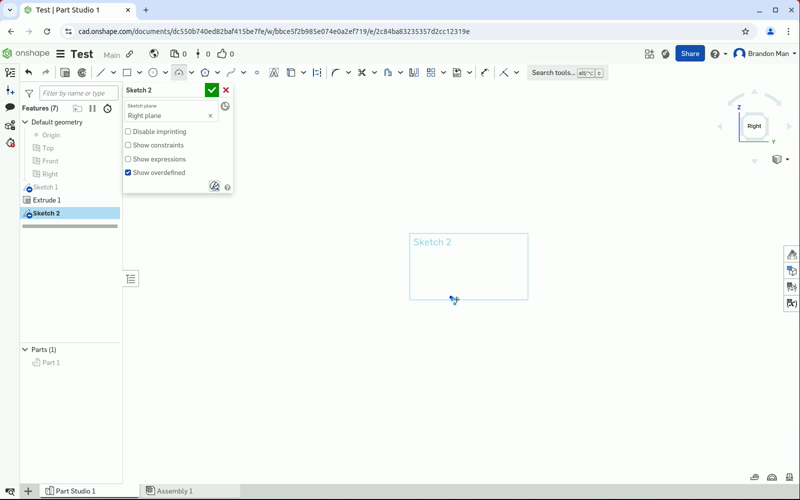
scroll(-6)
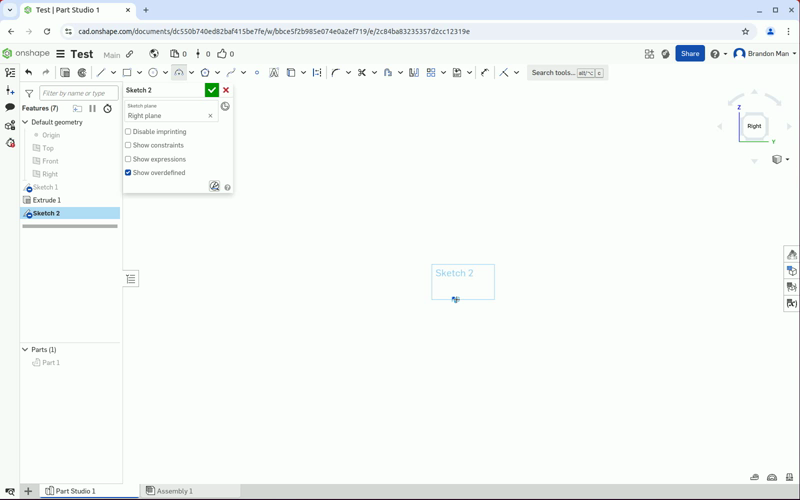
mouse_move(455, 299)
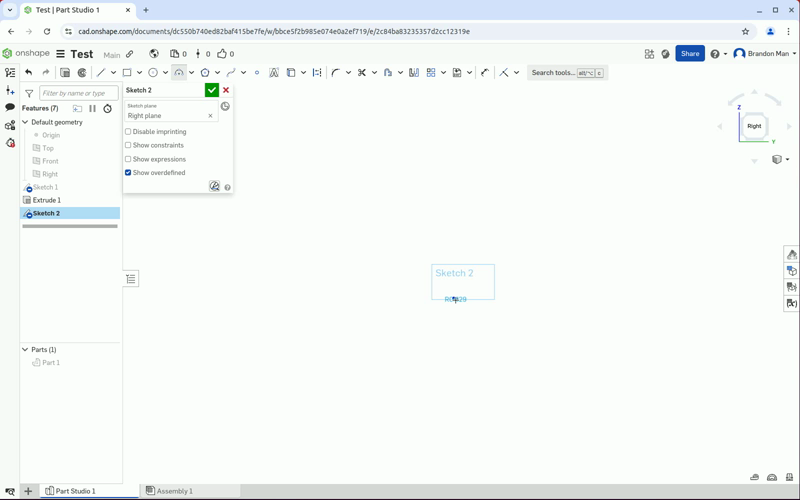
scroll(6)
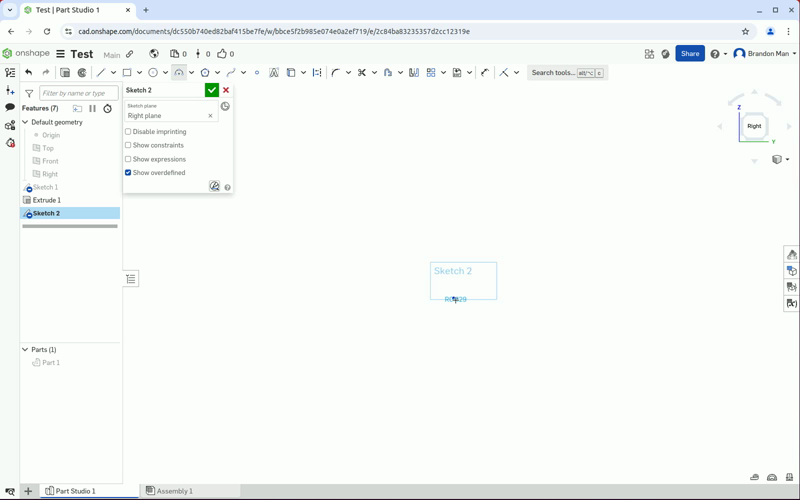
scroll(6)
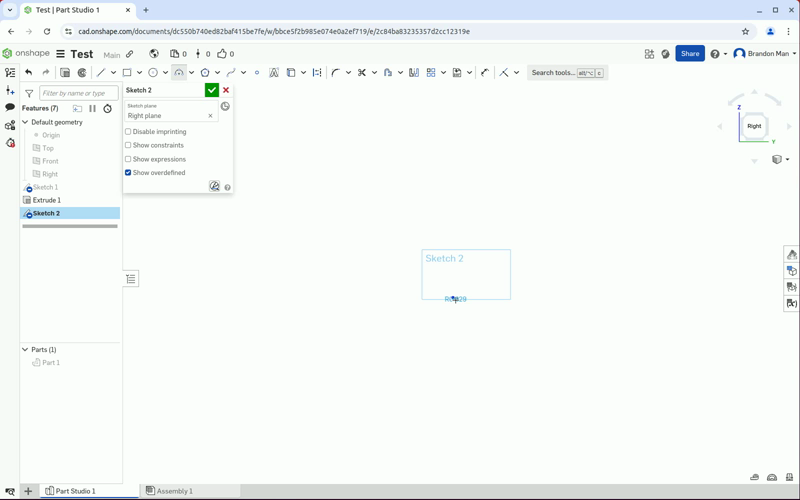
scroll(6)
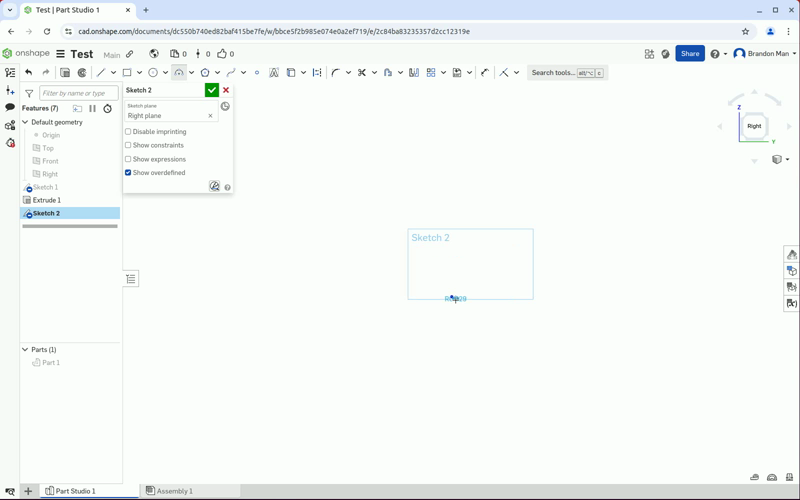
scroll(6)
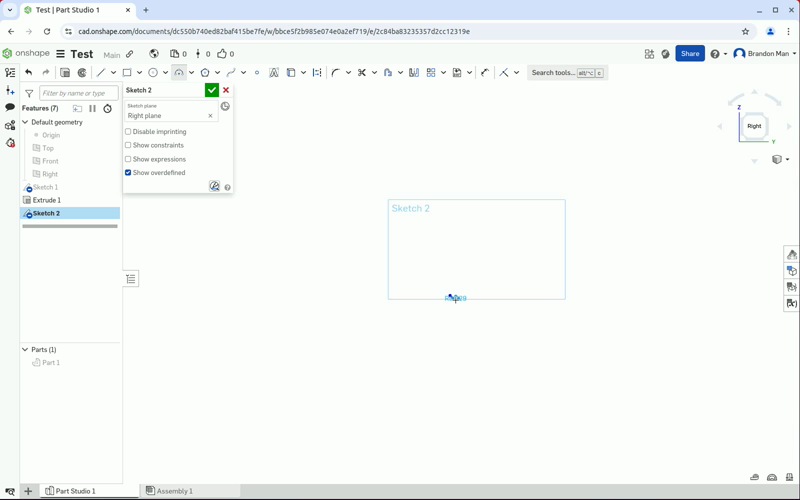
scroll(6)
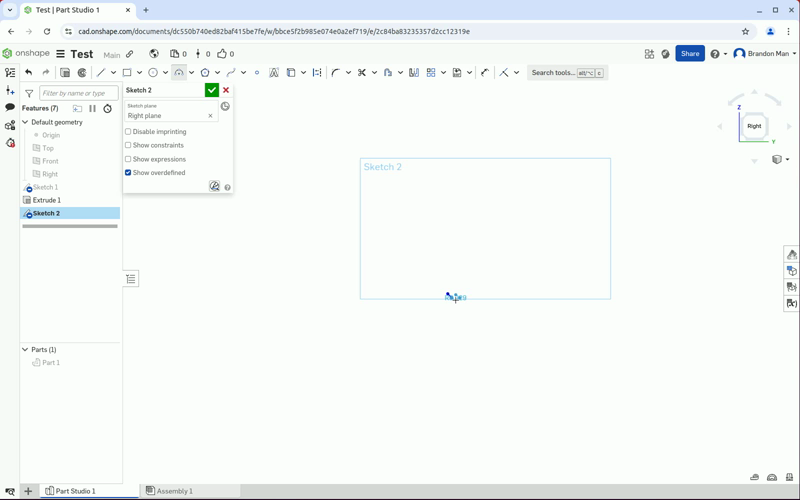
scroll(6)
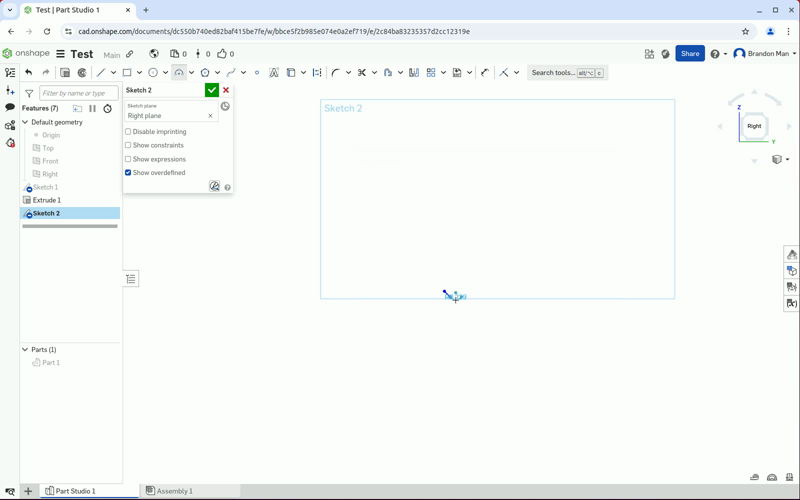
scroll(6)
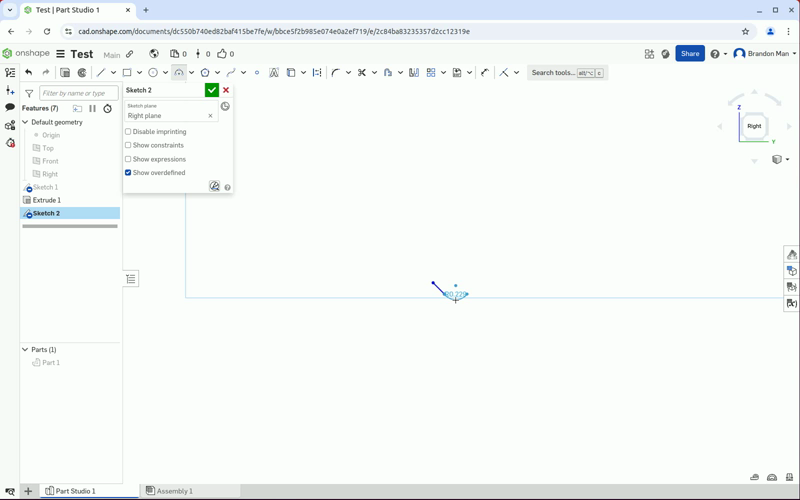
click(455, 299)
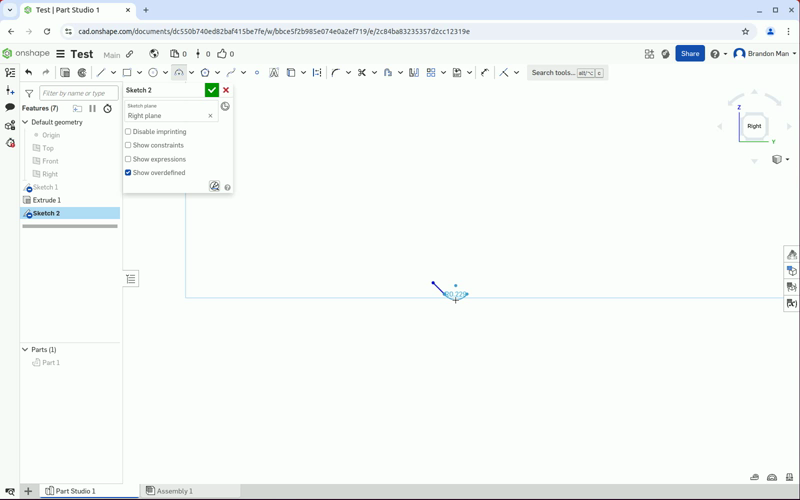
scroll(-6)
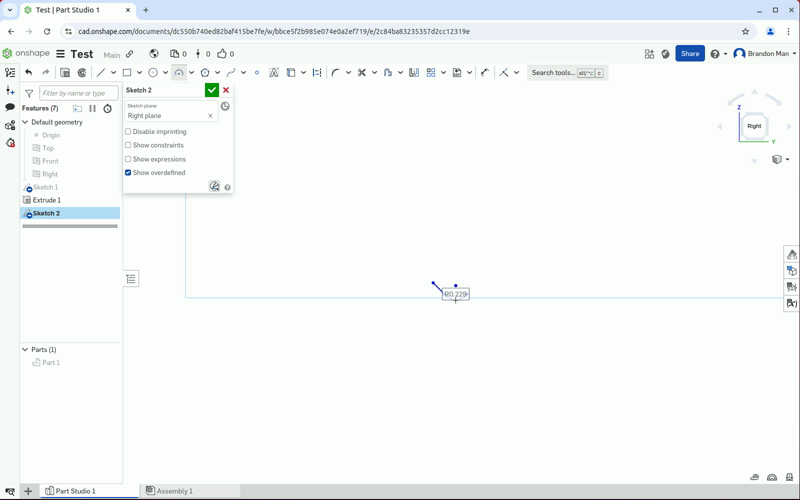
scroll(-6)
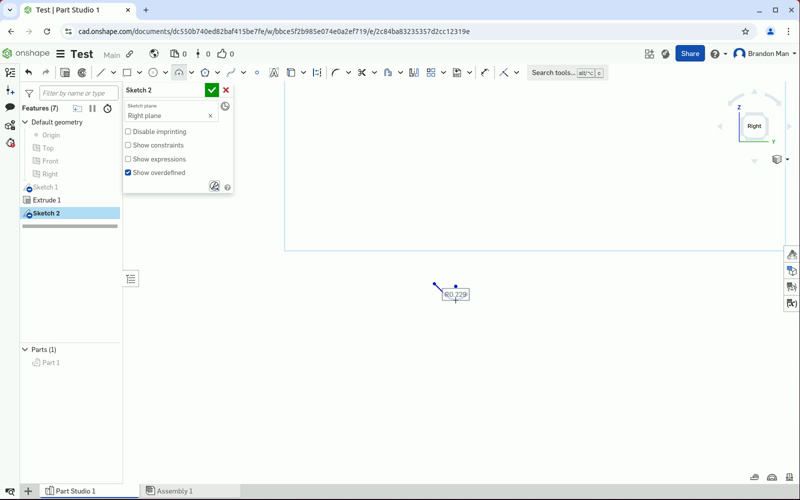
scroll(-6)
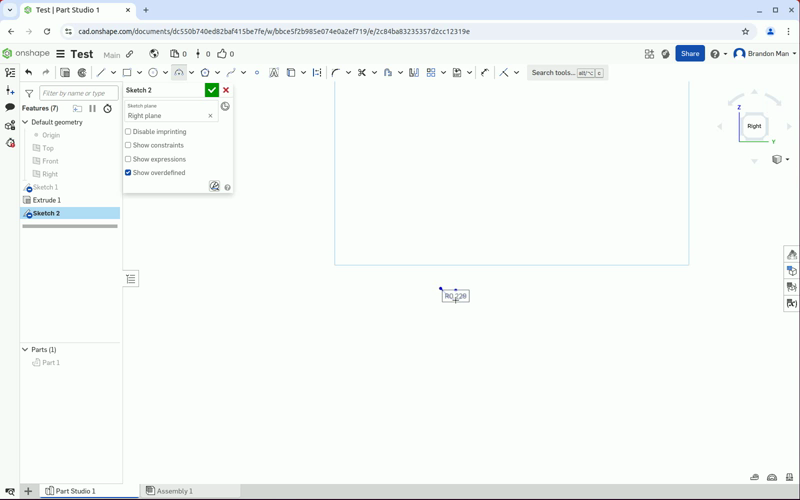
scroll(-6)
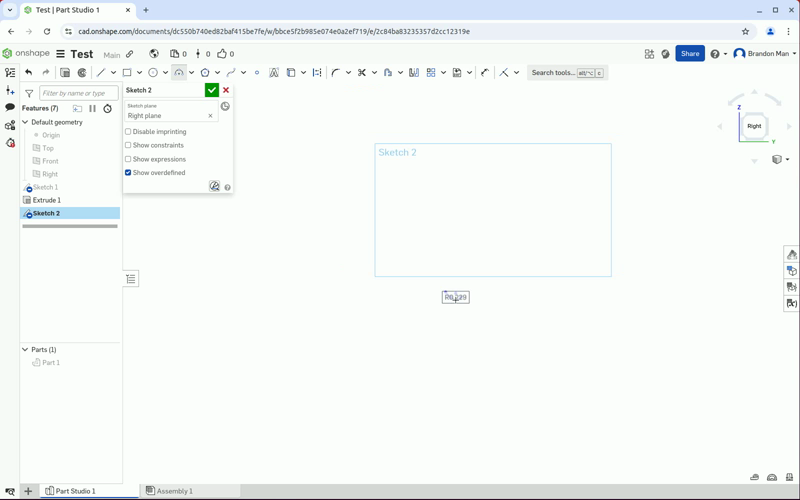
scroll(-6)
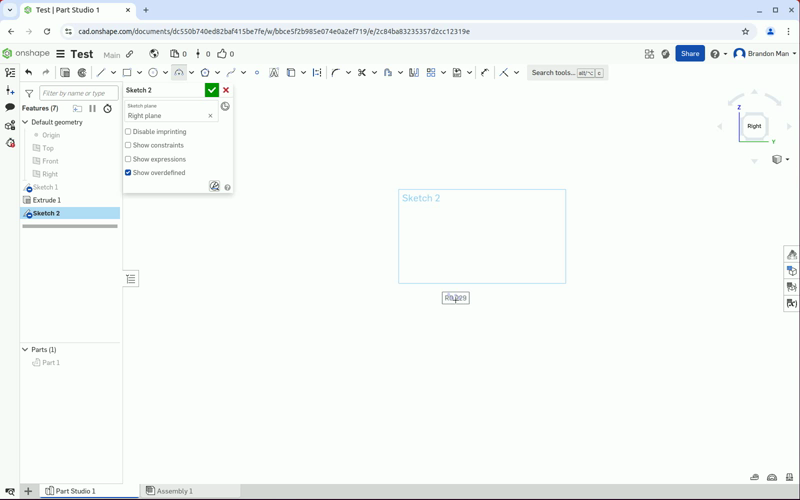
scroll(-6)
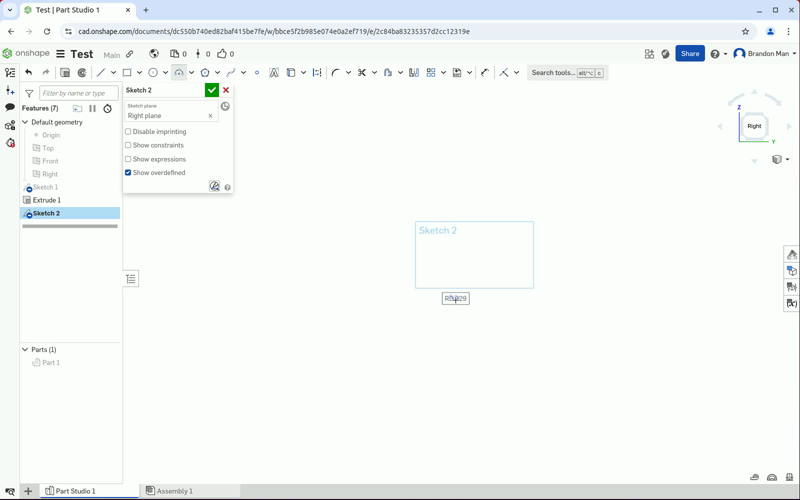
scroll(-6)
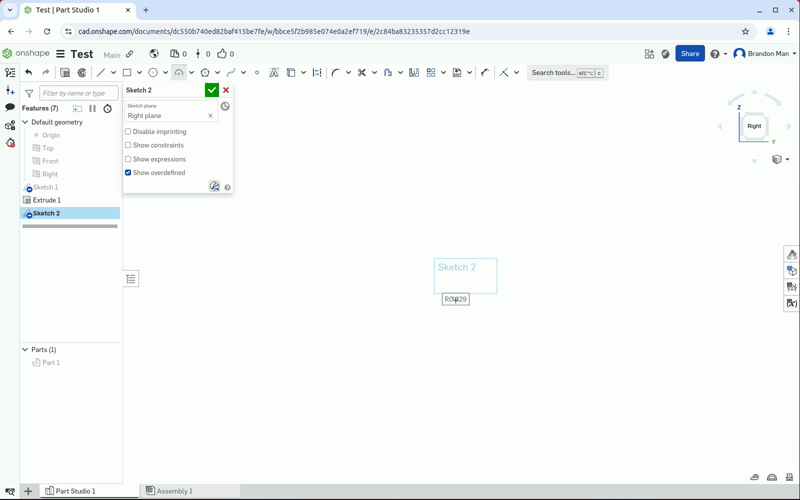
key_up(shift)
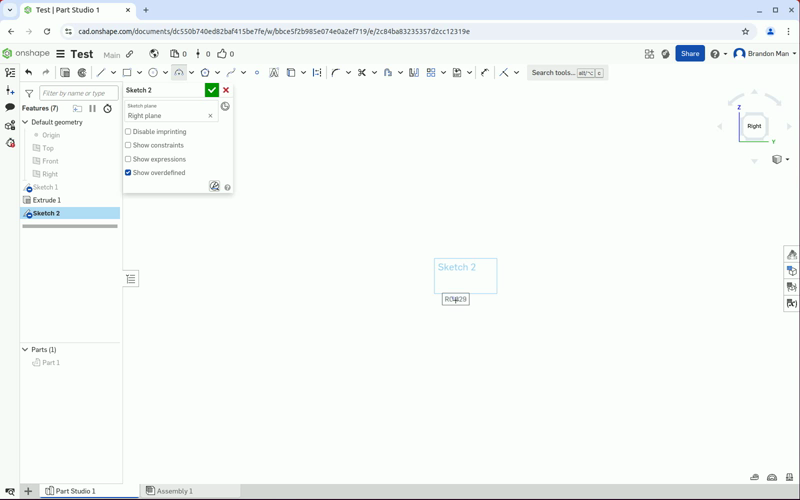
key(esc)
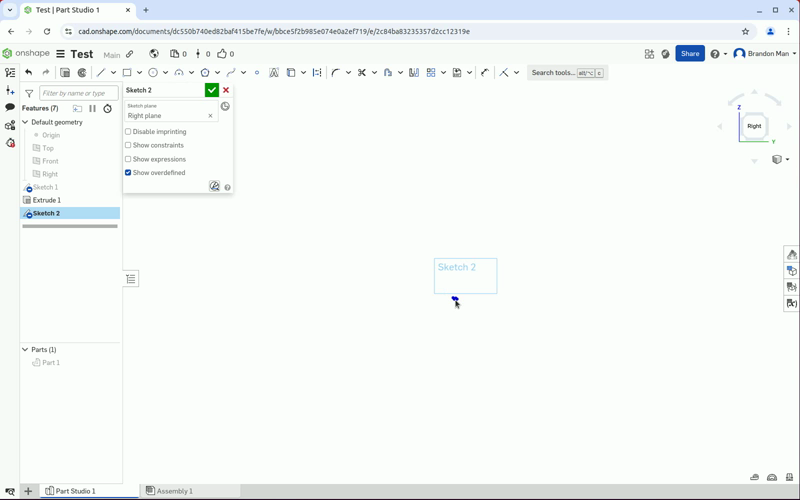
key(l)
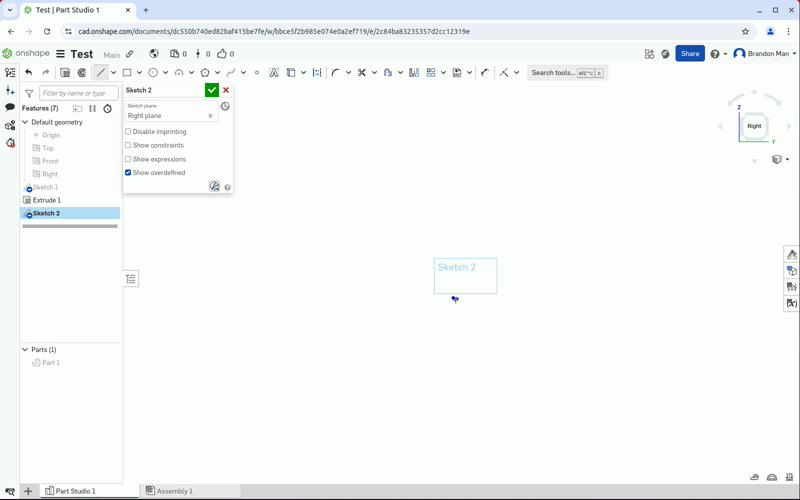
mouse_move(456, 299)
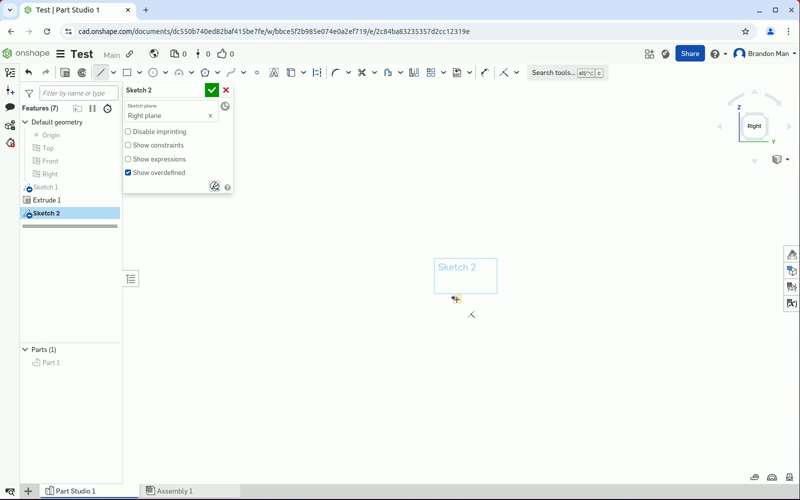
scroll(6)
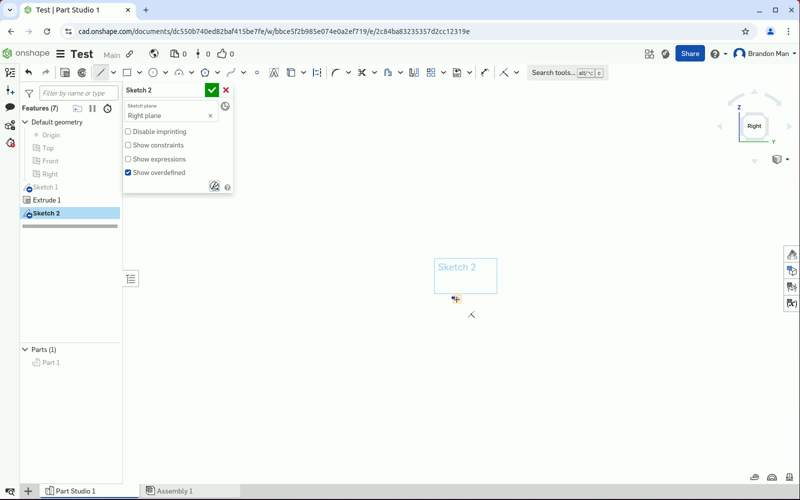
scroll(6)
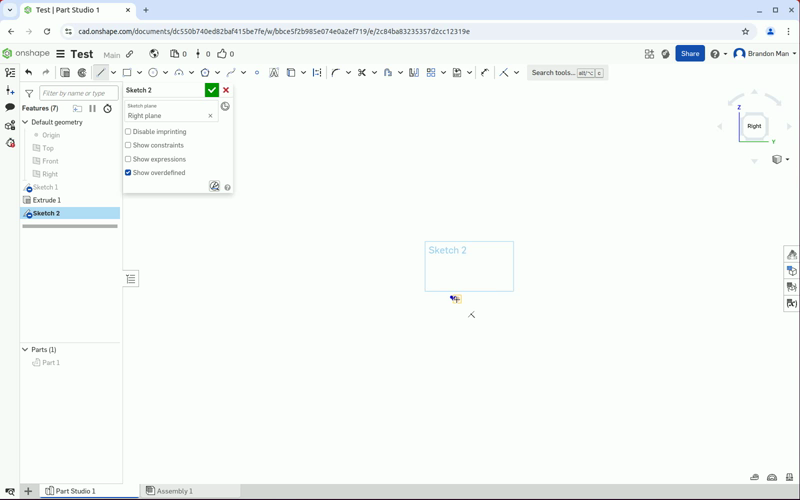
scroll(6)
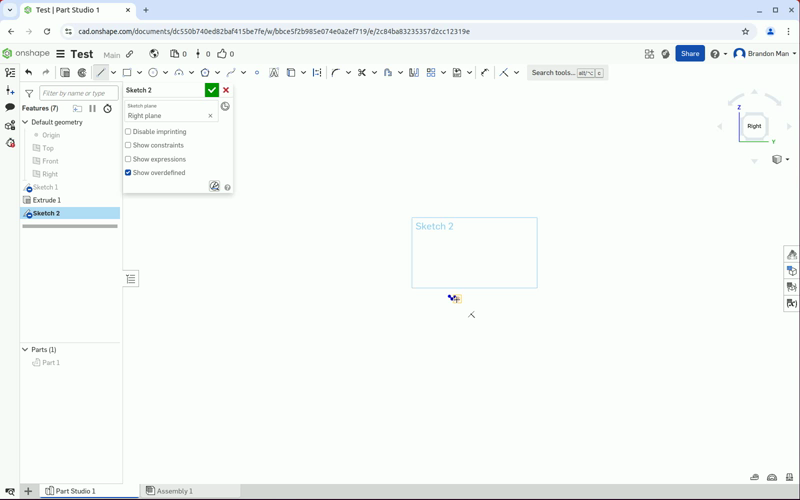
scroll(6)
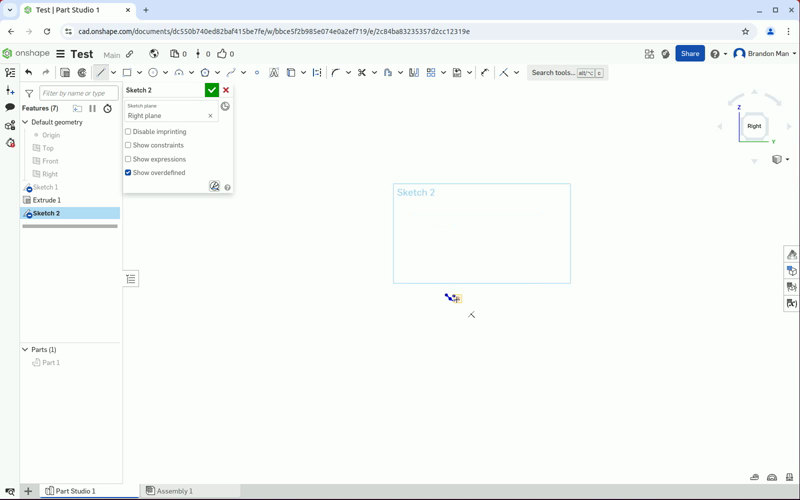
scroll(6)
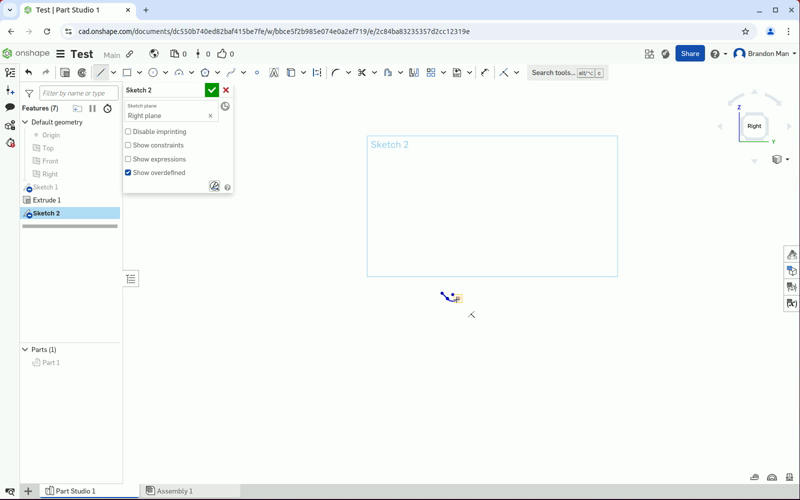
scroll(6)
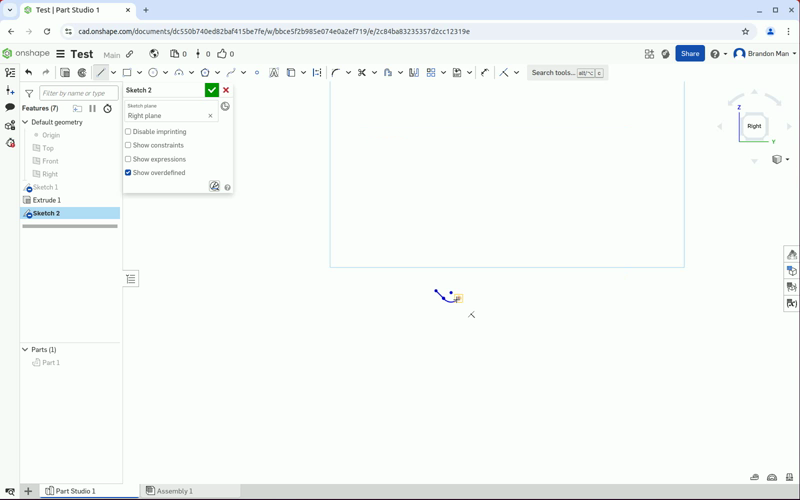
scroll(6)
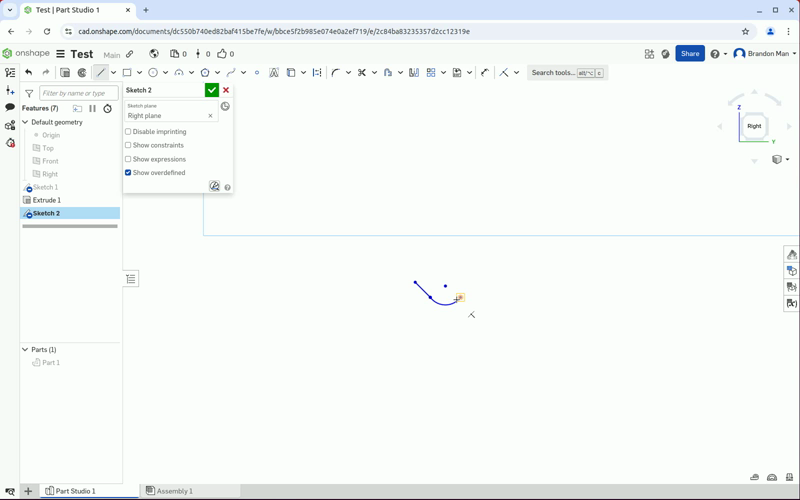
click(456, 299)
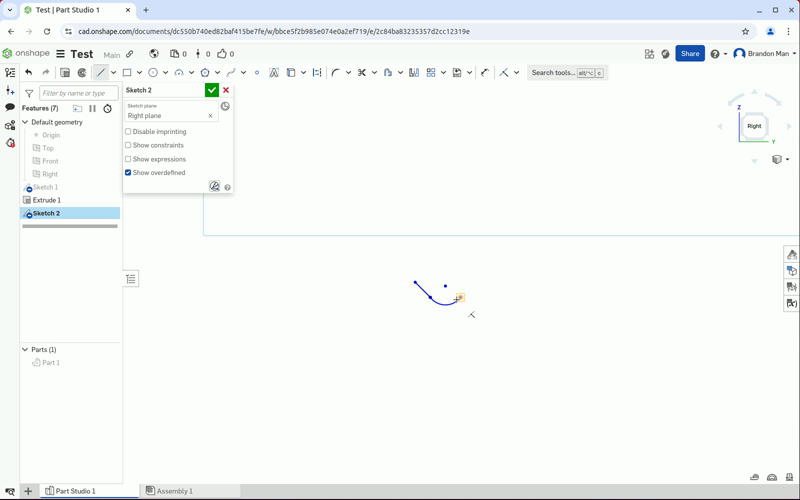
scroll(-6)
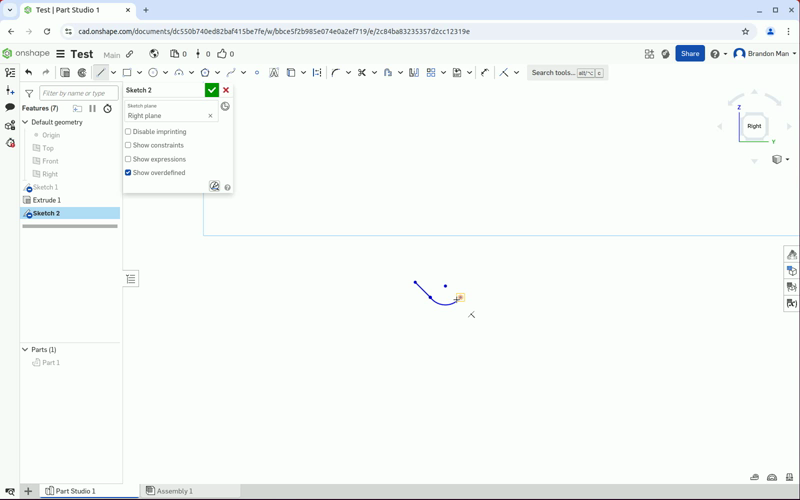
scroll(-6)
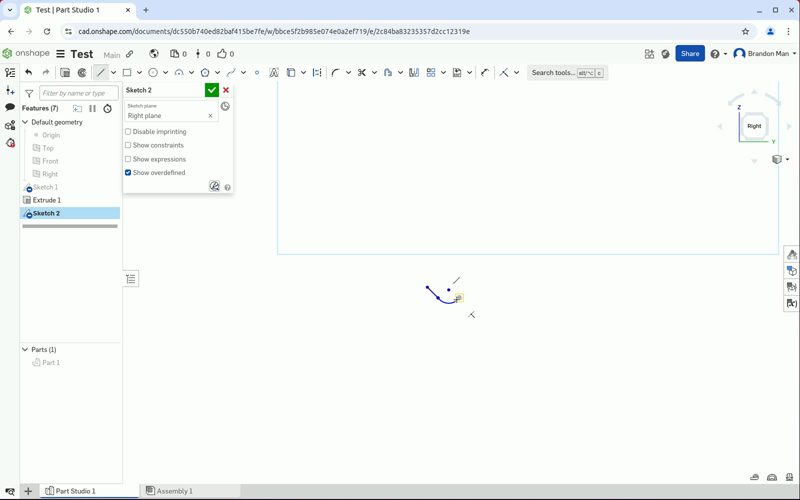
scroll(-6)
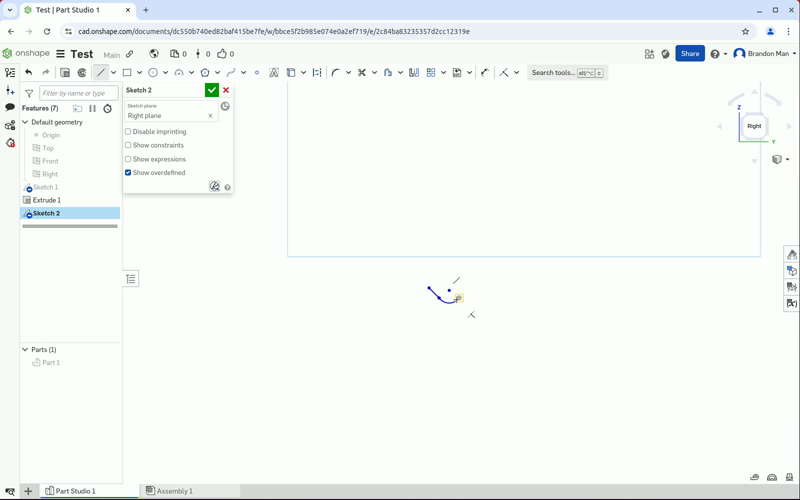
scroll(-6)
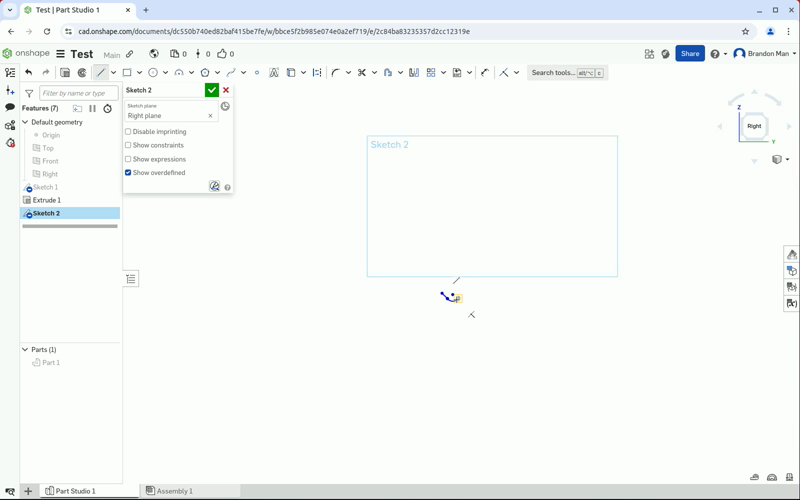
scroll(-6)
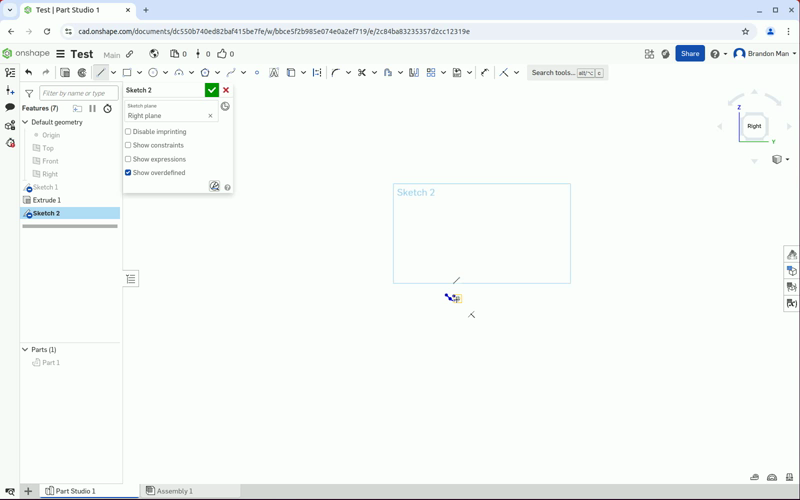
scroll(-6)
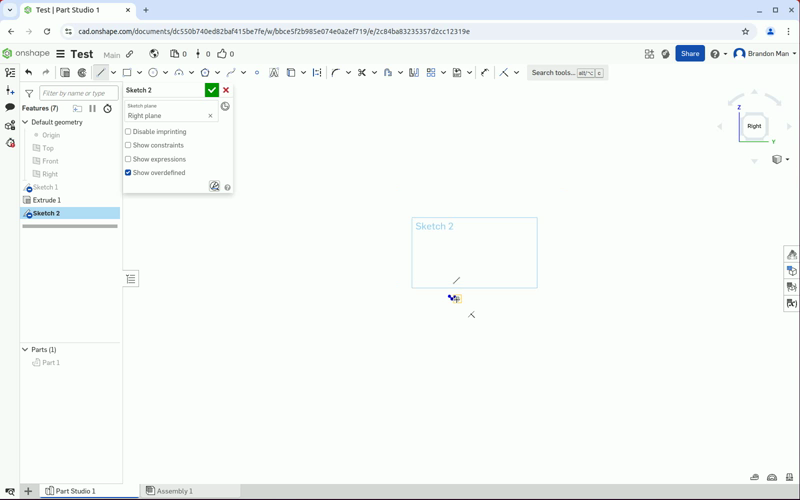
scroll(-6)
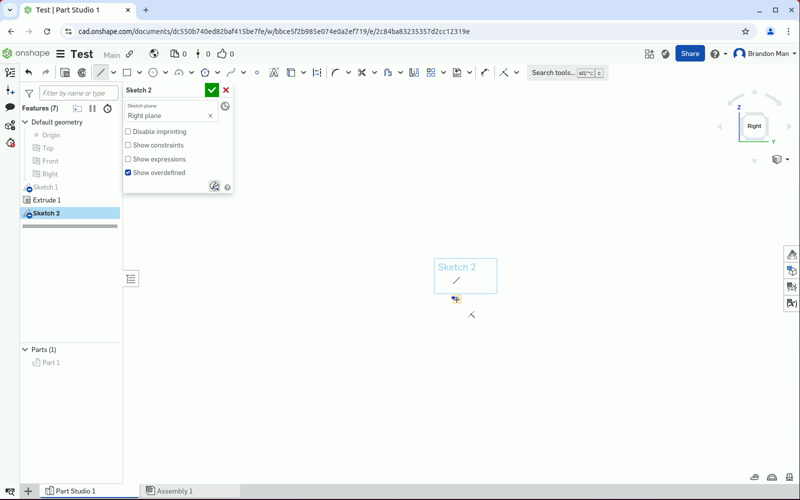
key_down(shift)
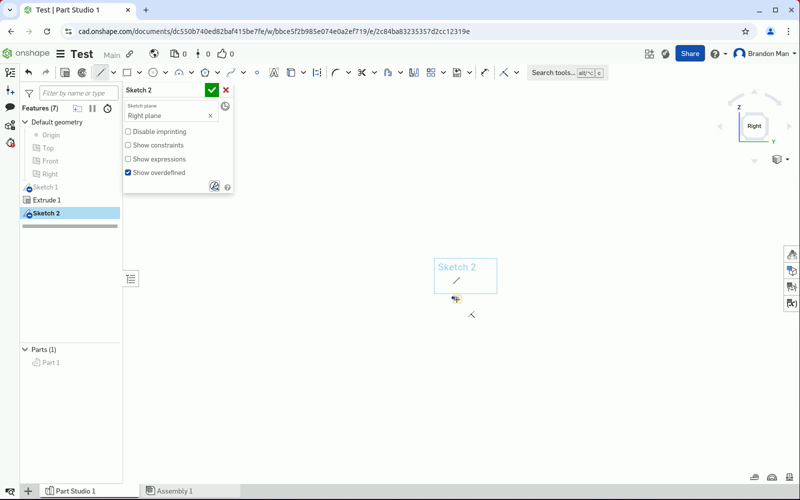
mouse_move(486, 299)
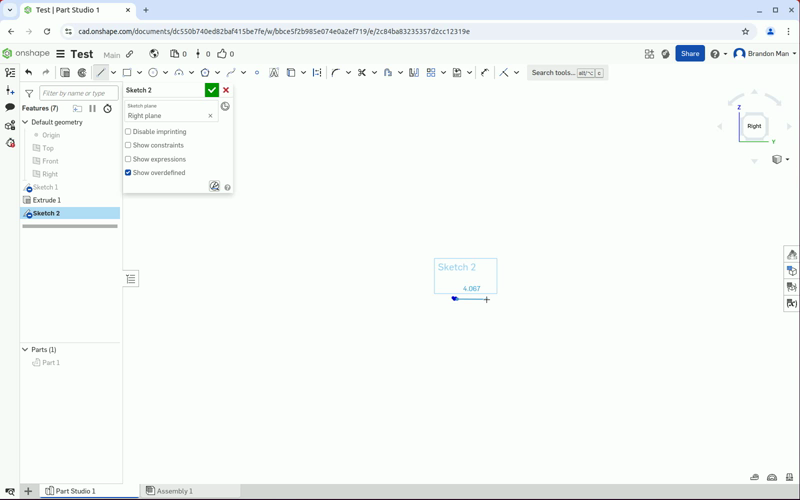
mouse_move(457, 298)
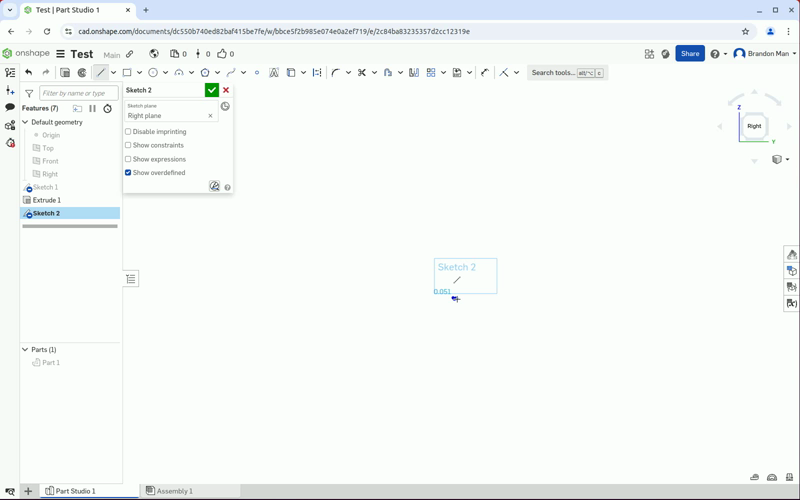
scroll(6)
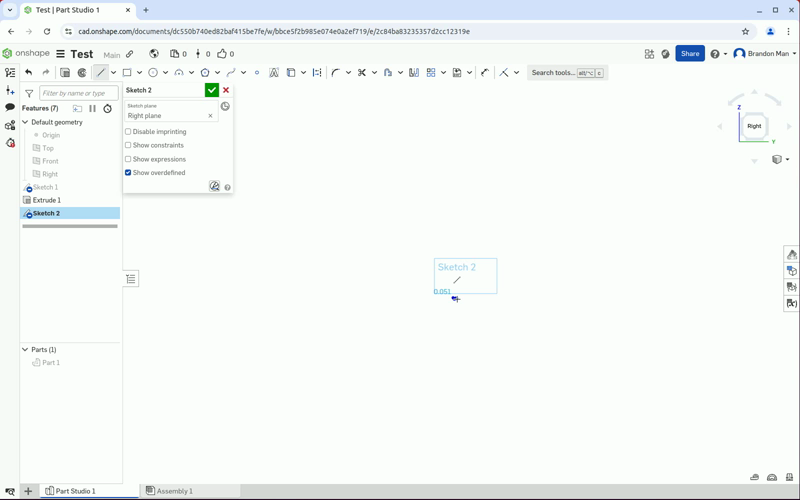
scroll(6)
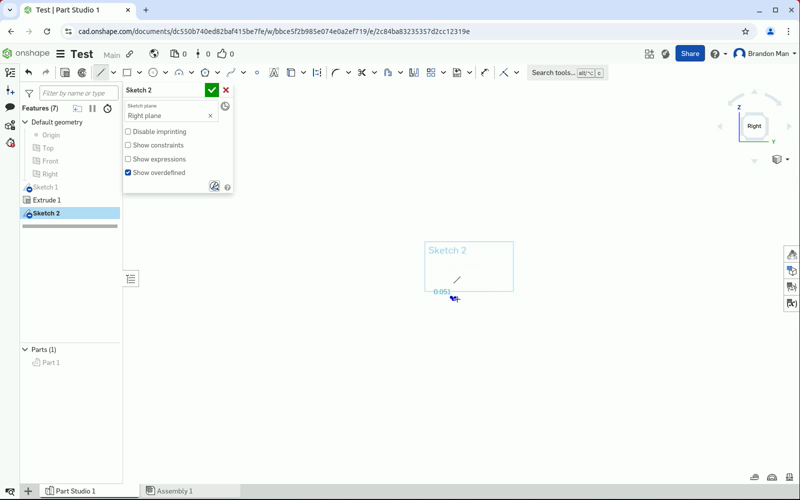
scroll(6)
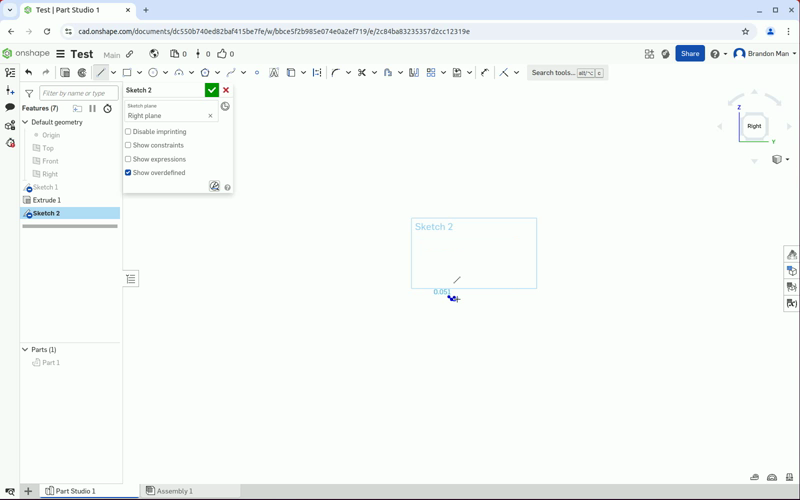
scroll(6)
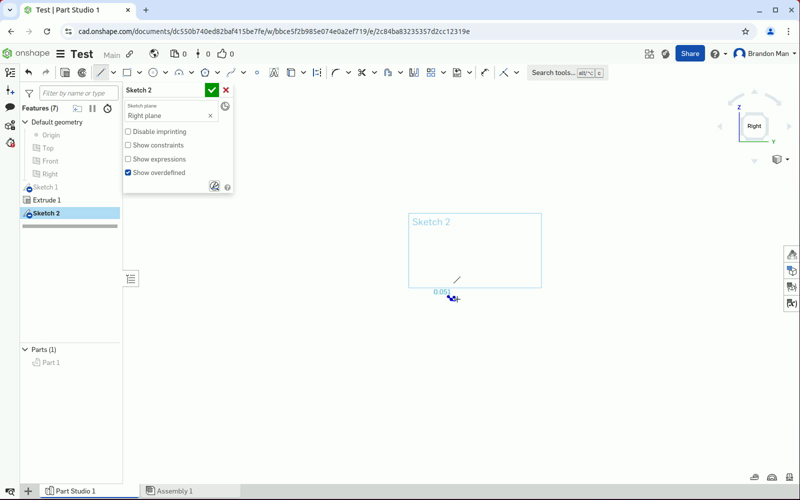
scroll(6)
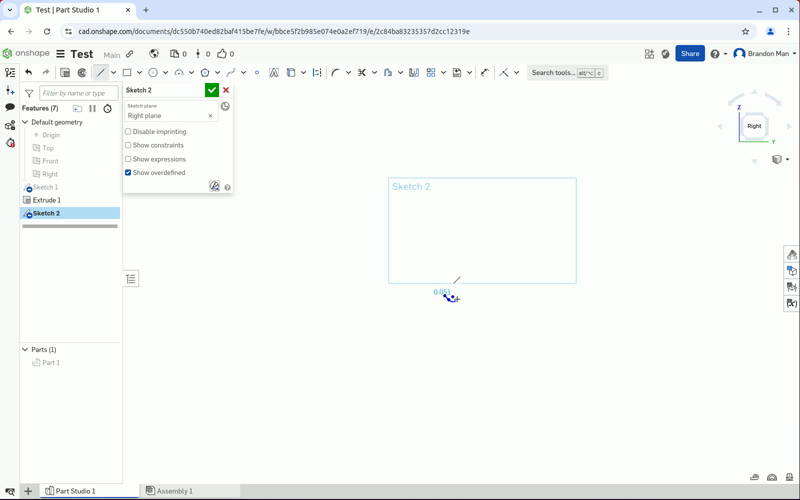
scroll(6)
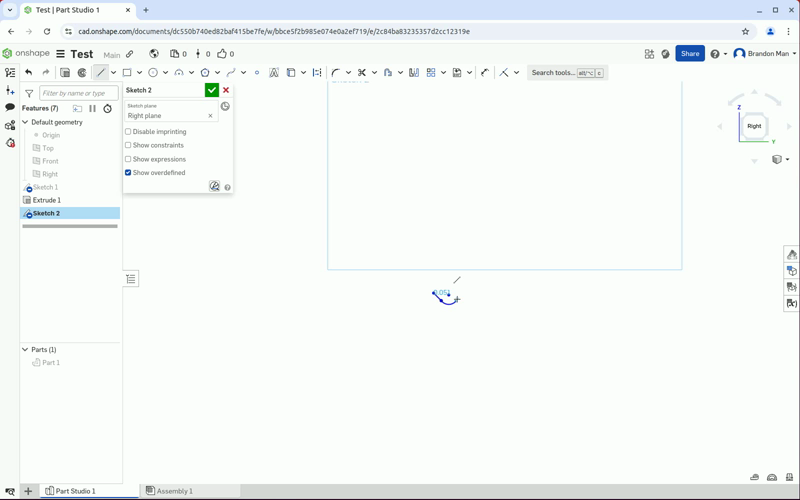
scroll(6)
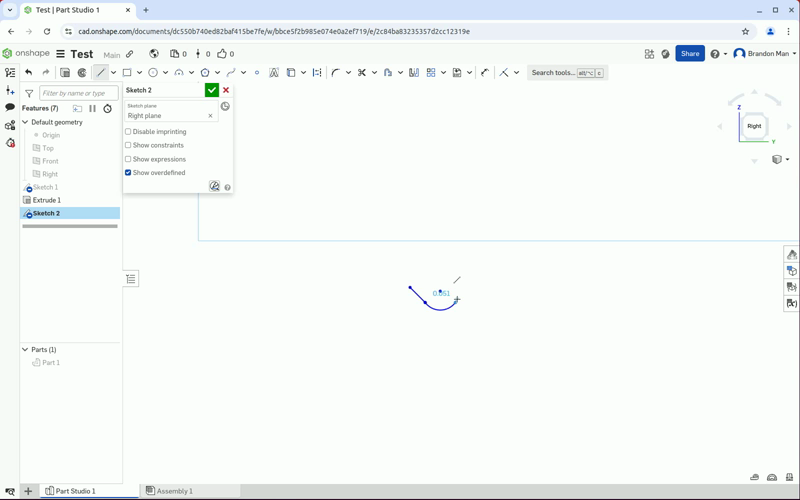
click(457, 298)
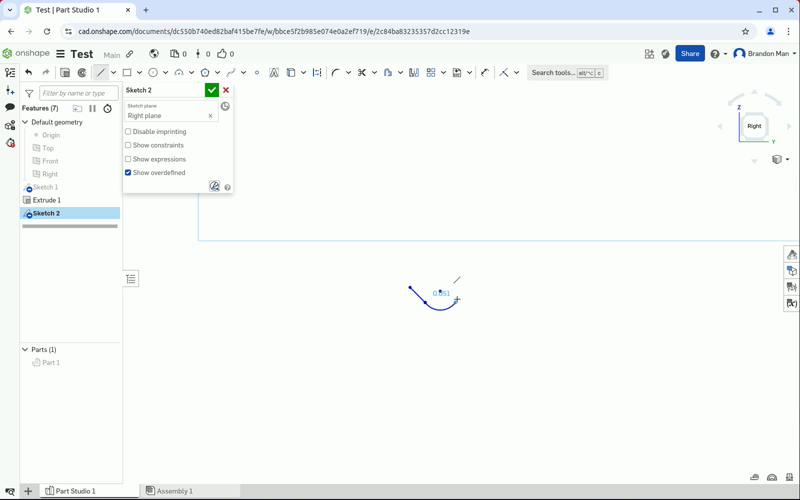
scroll(-6)
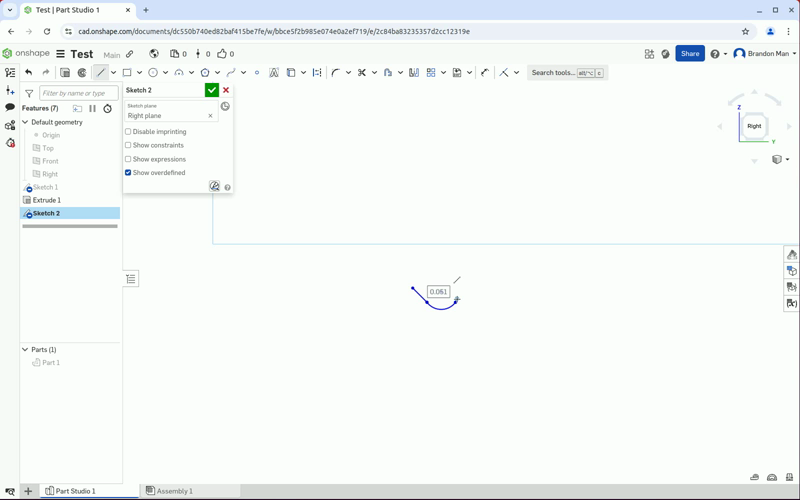
scroll(-6)
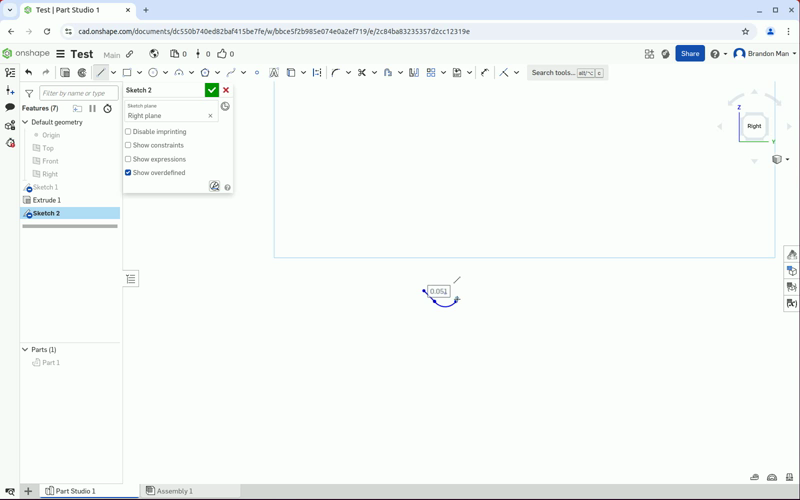
scroll(-6)
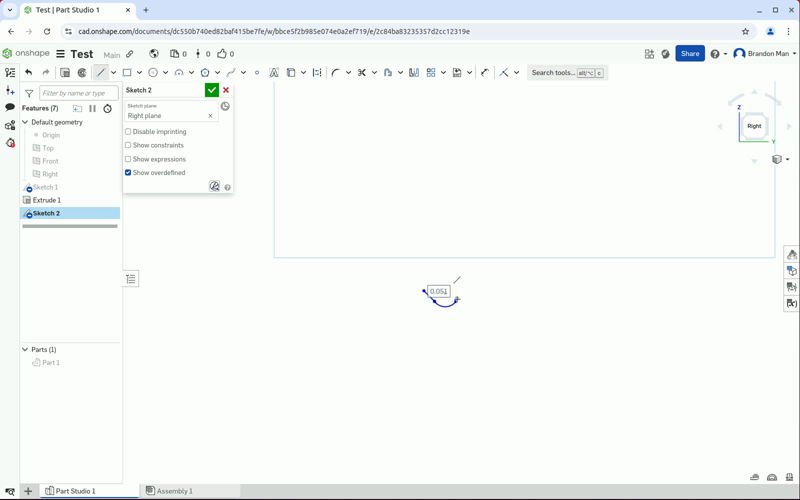
scroll(-6)
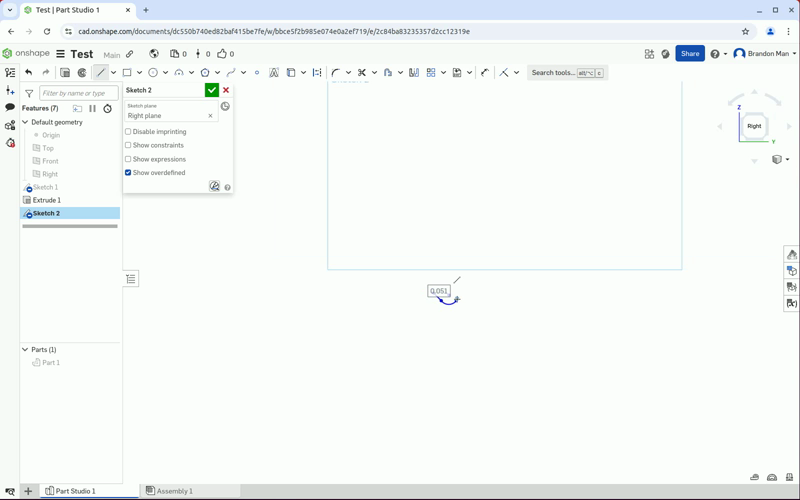
scroll(-6)
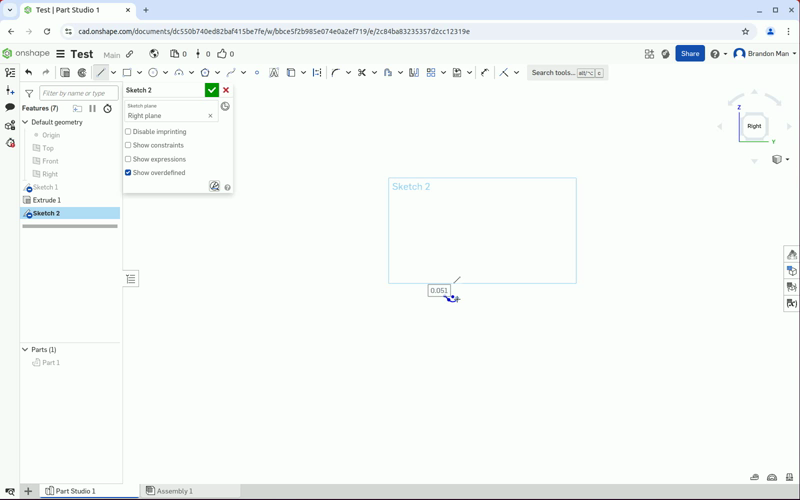
scroll(-6)
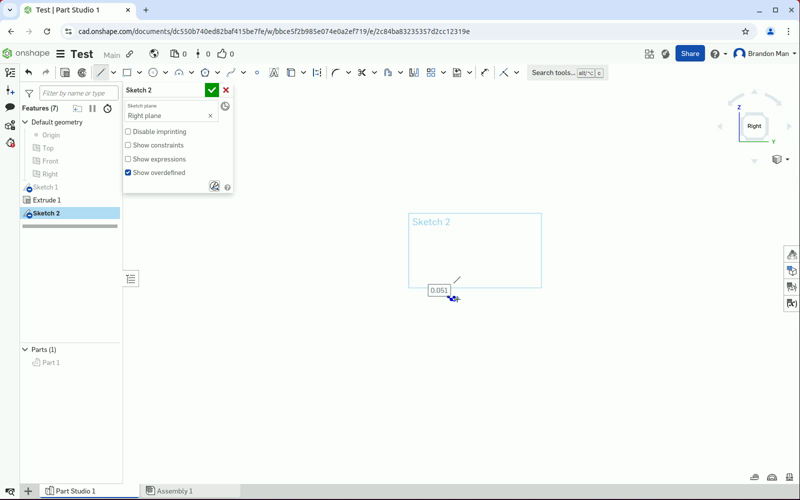
scroll(-6)
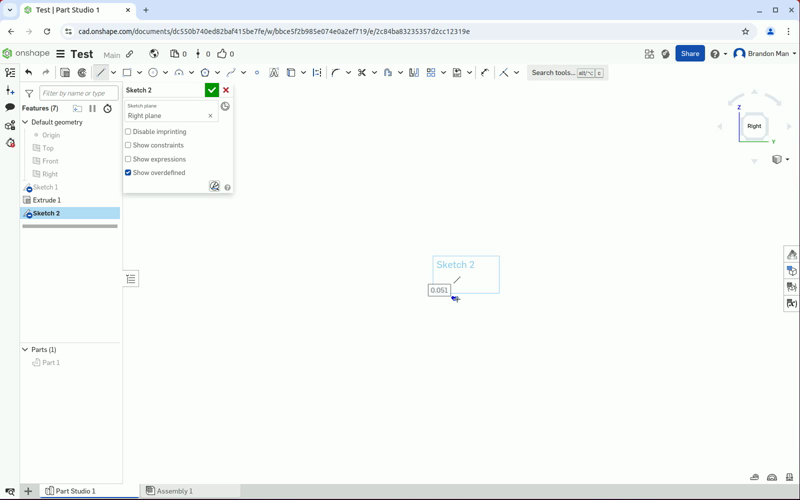
key_up(shift)
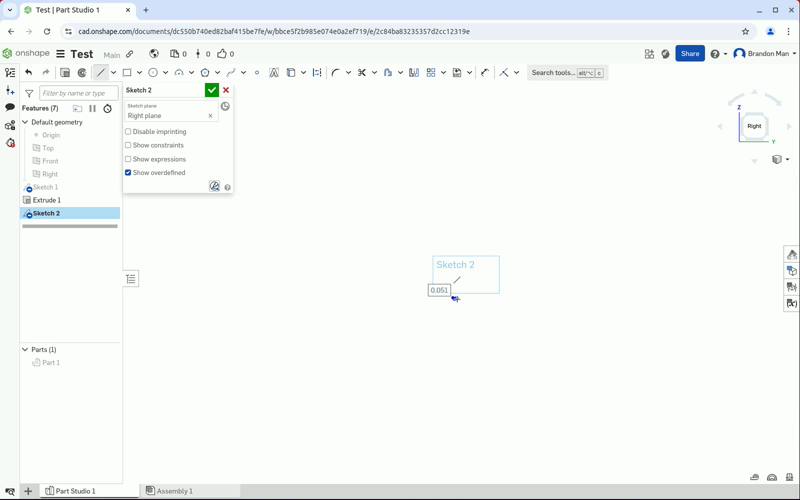
key_down(shift)
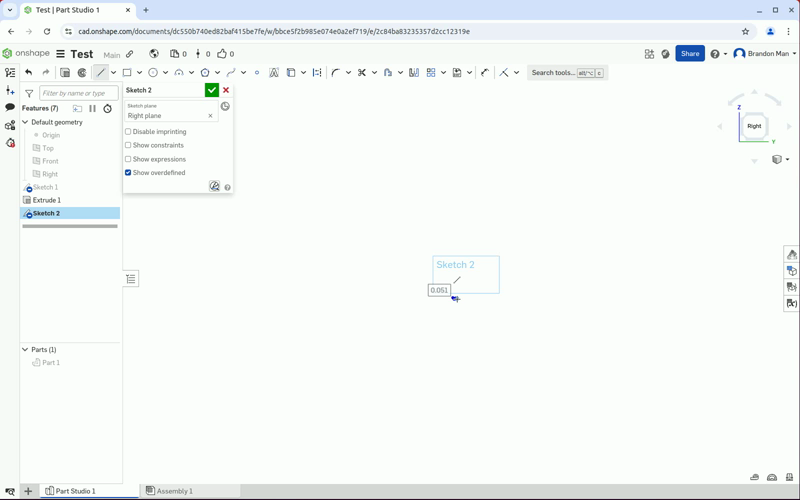
mouse_move(487, 298)
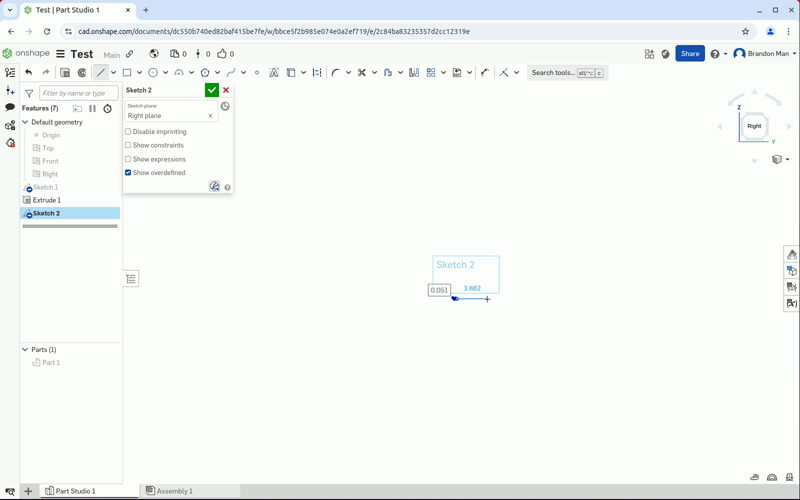
mouse_move(455, 296)
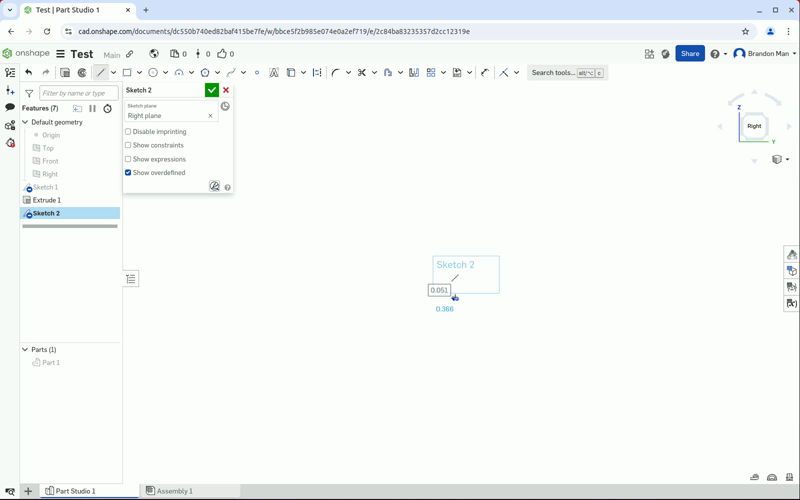
scroll(6)
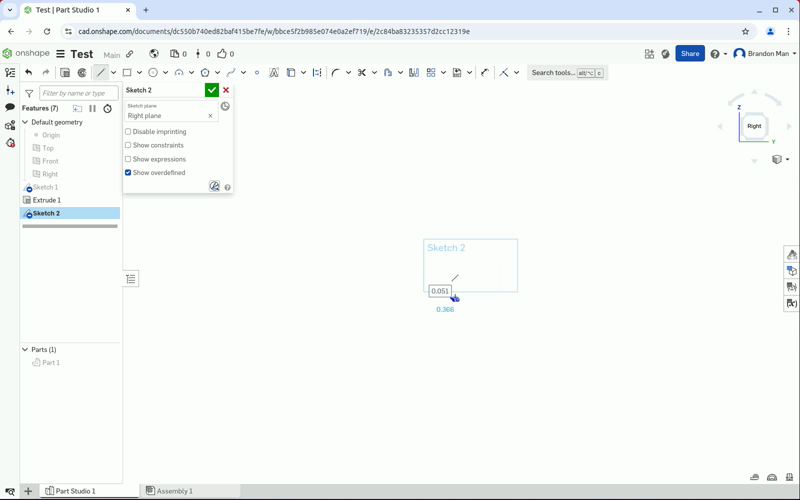
scroll(6)
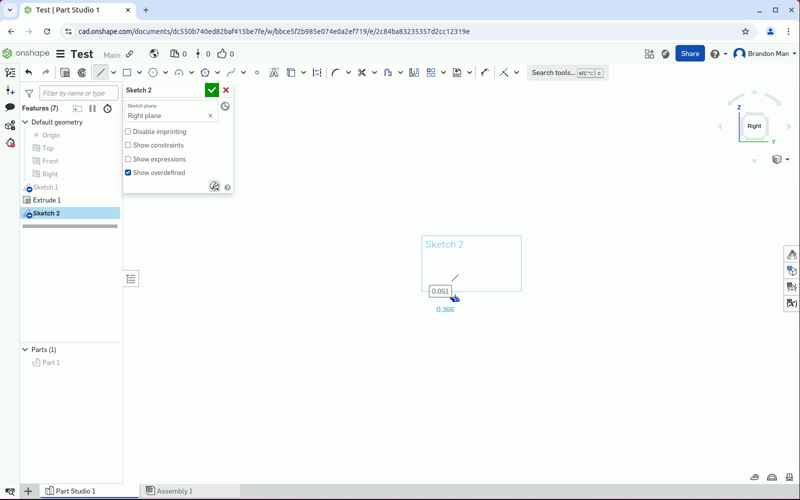
scroll(6)
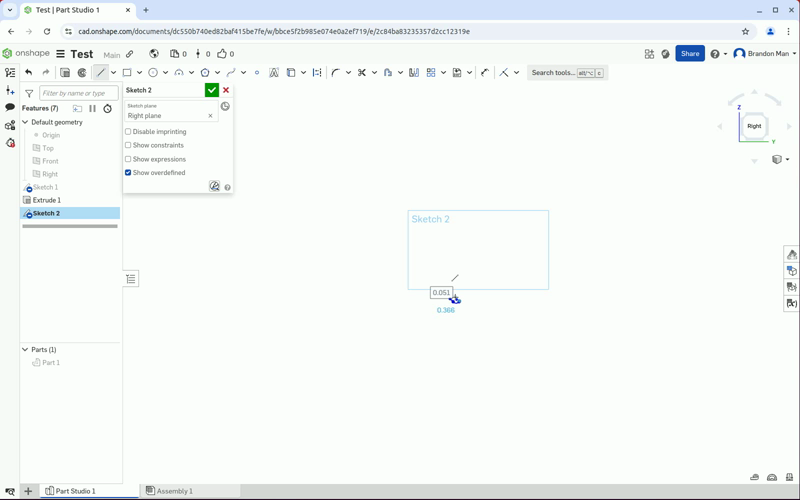
scroll(6)
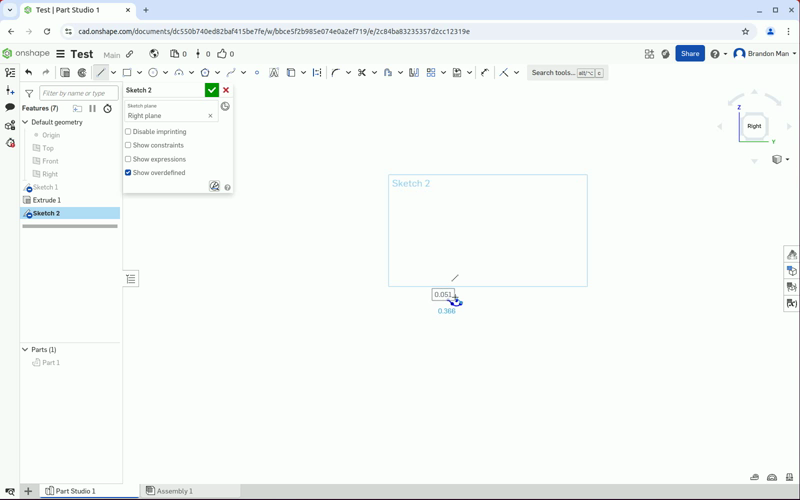
scroll(6)
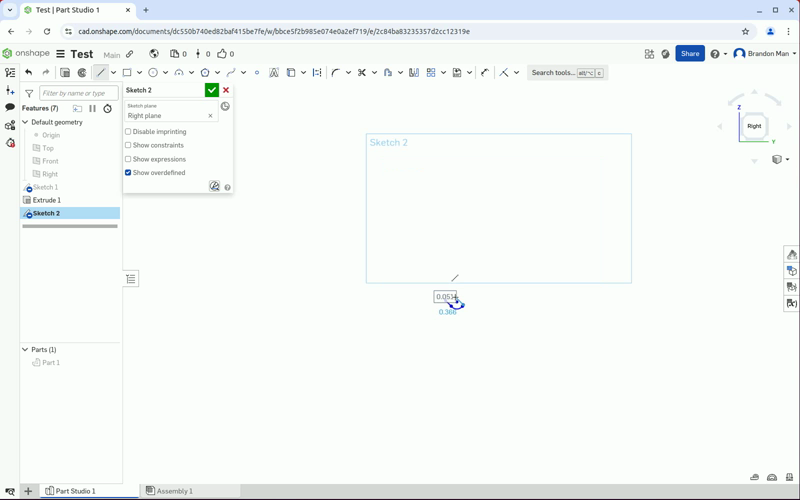
scroll(6)
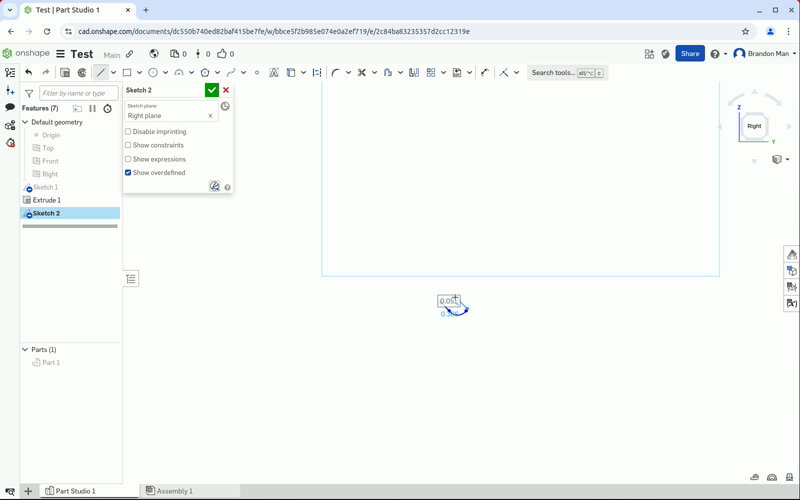
scroll(6)
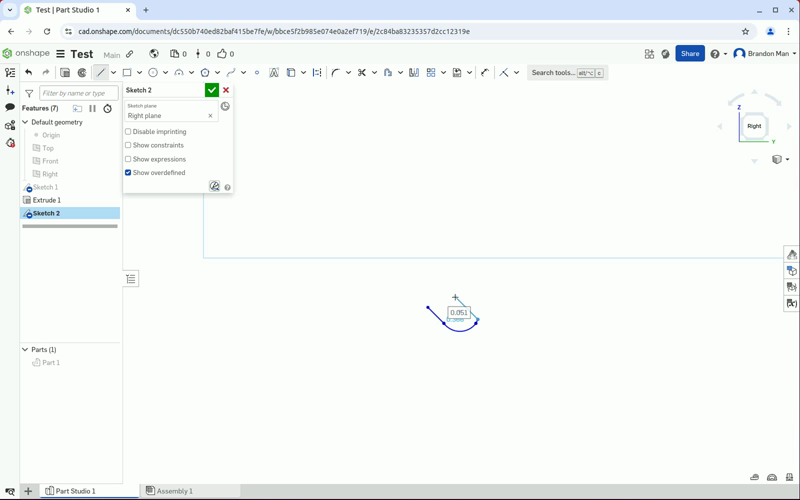
click(455, 296)
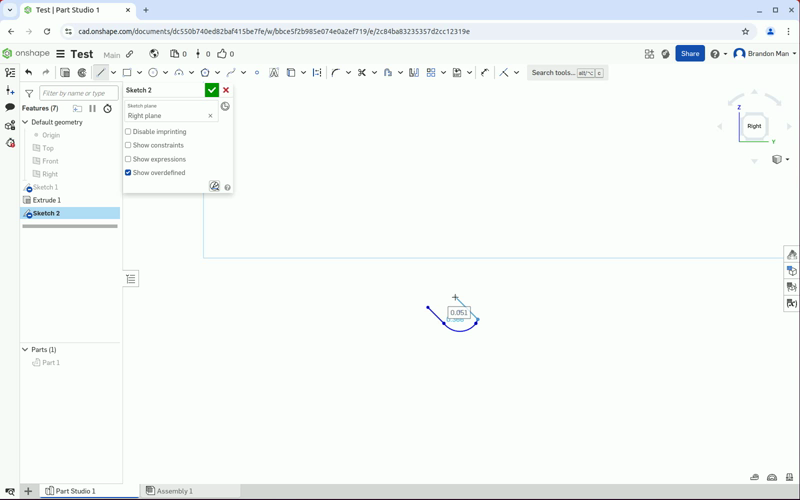
scroll(-6)
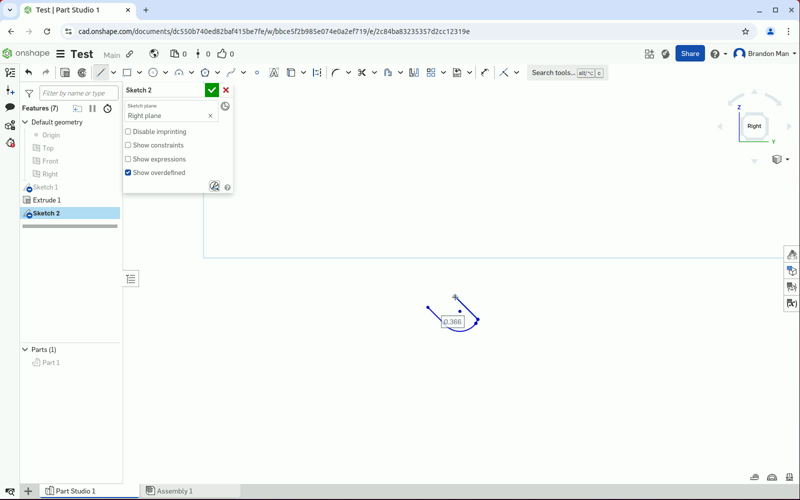
scroll(-6)
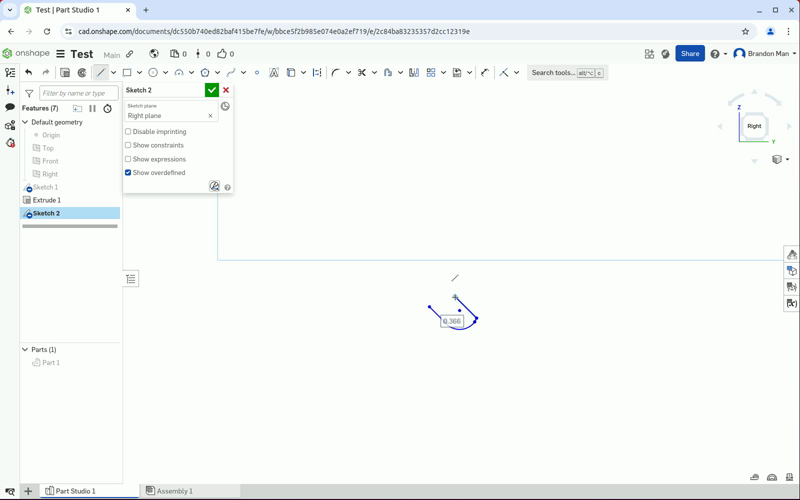
scroll(-6)
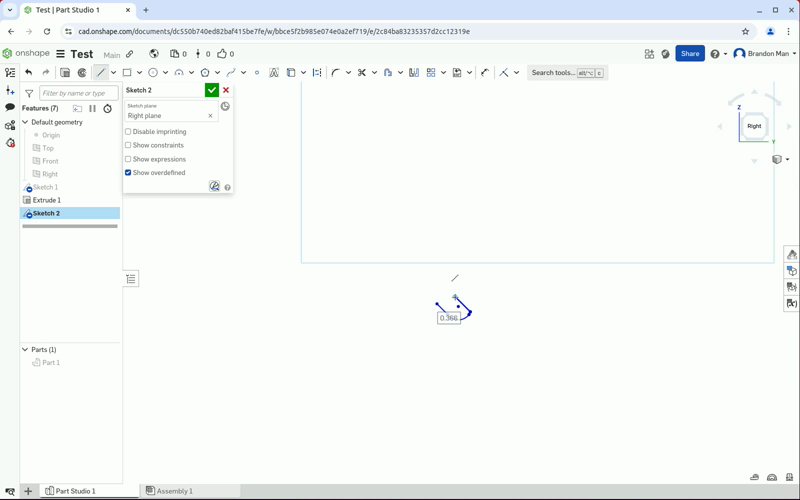
scroll(-6)
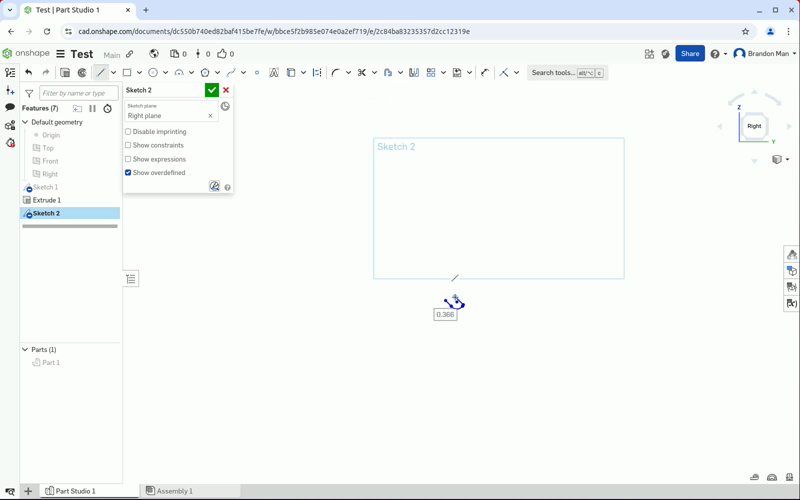
scroll(-6)
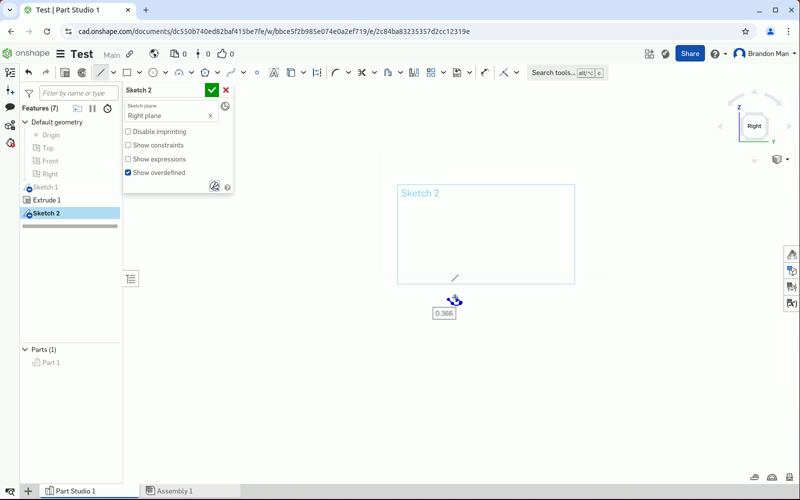
scroll(-6)
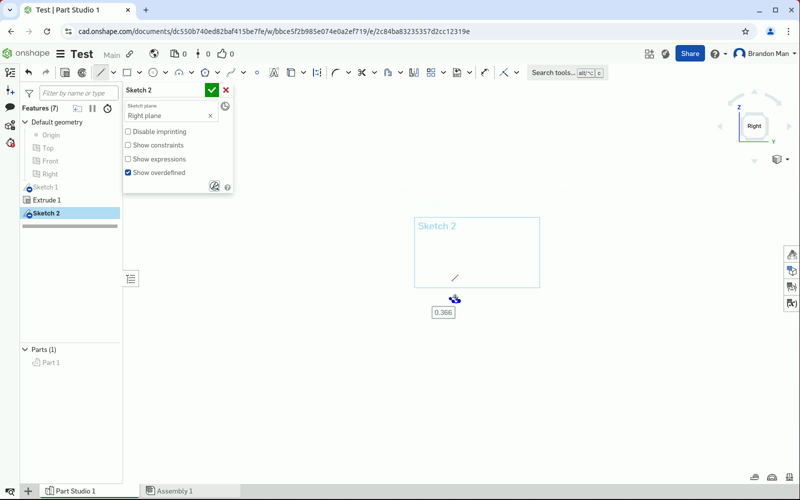
scroll(-6)
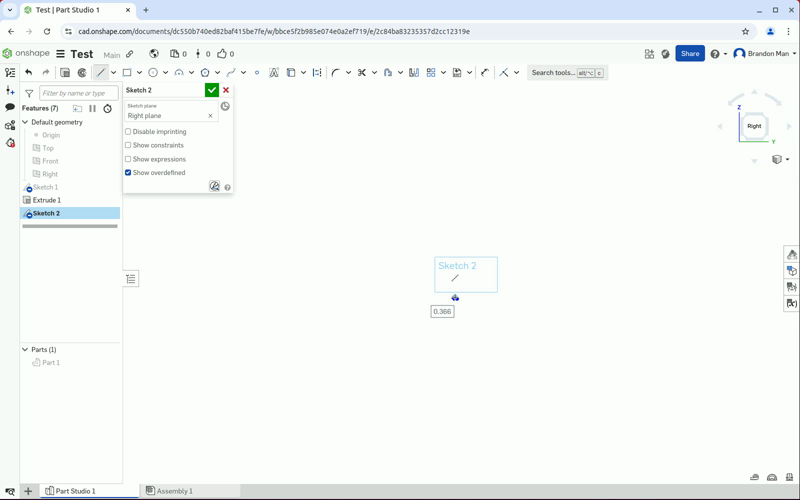
key_up(shift)
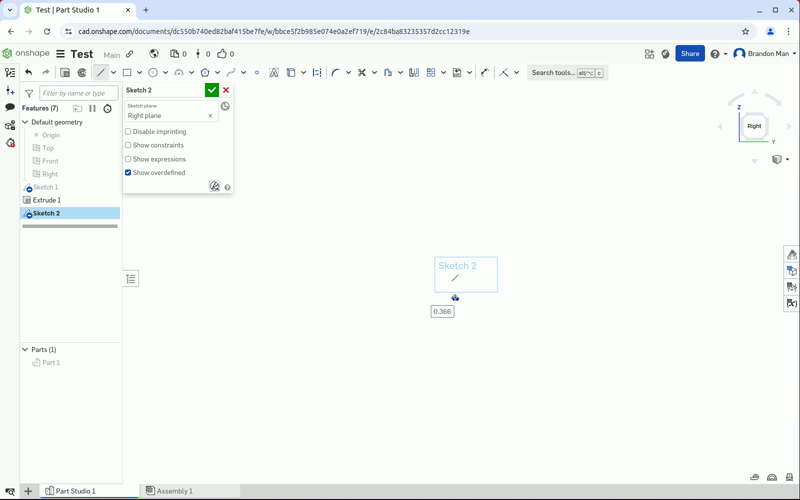
mouse_move(485, 296)
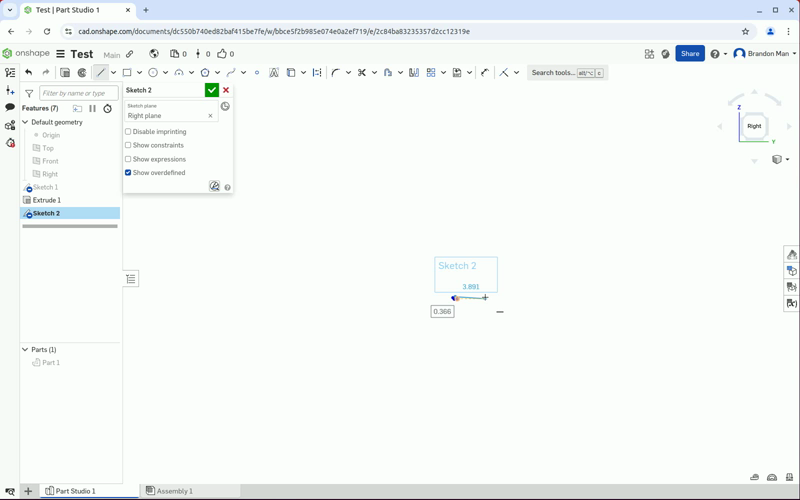
key_down(shift)
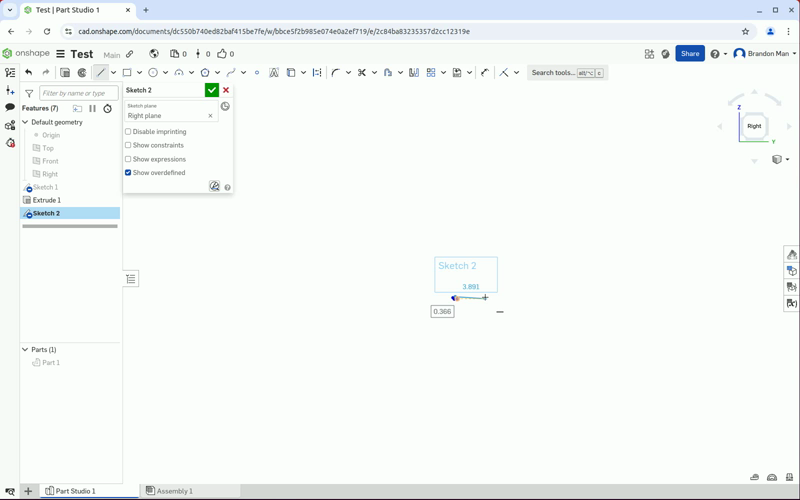
mouse_move(453, 298)
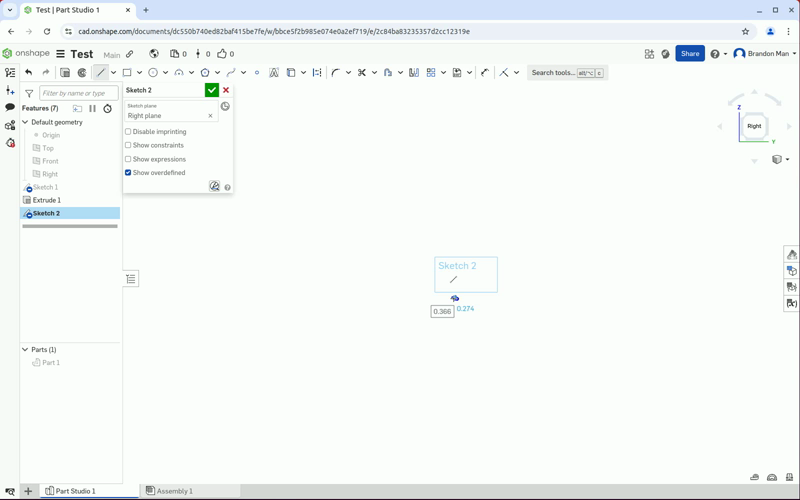
scroll(6)
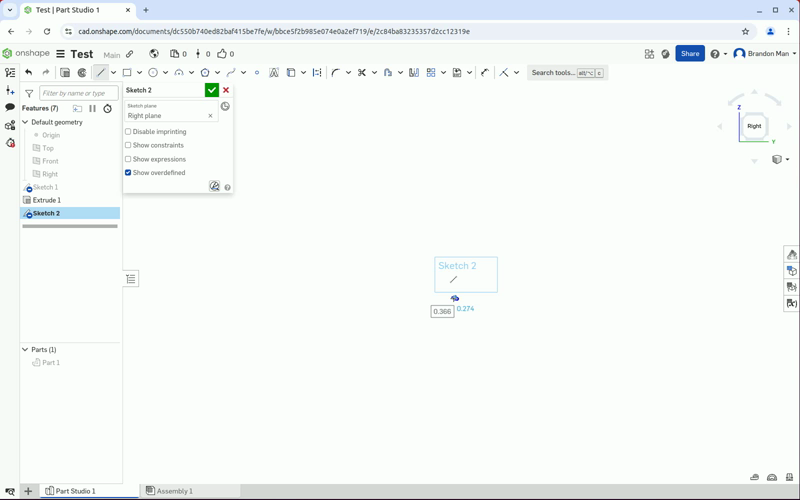
scroll(6)
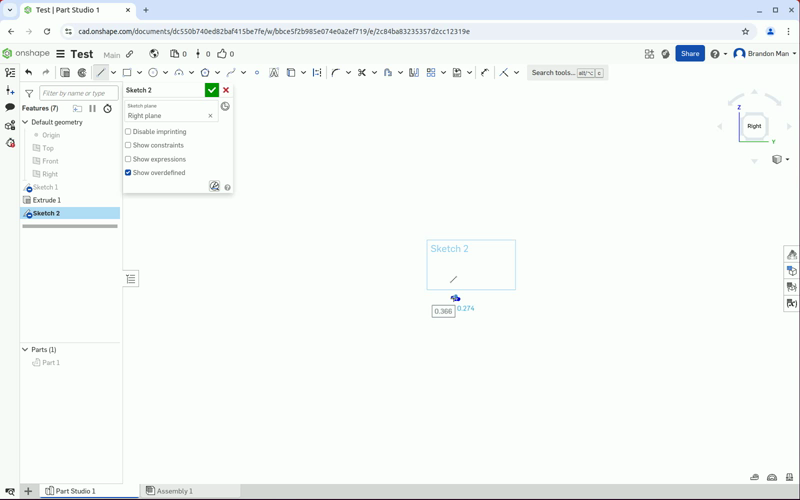
scroll(6)
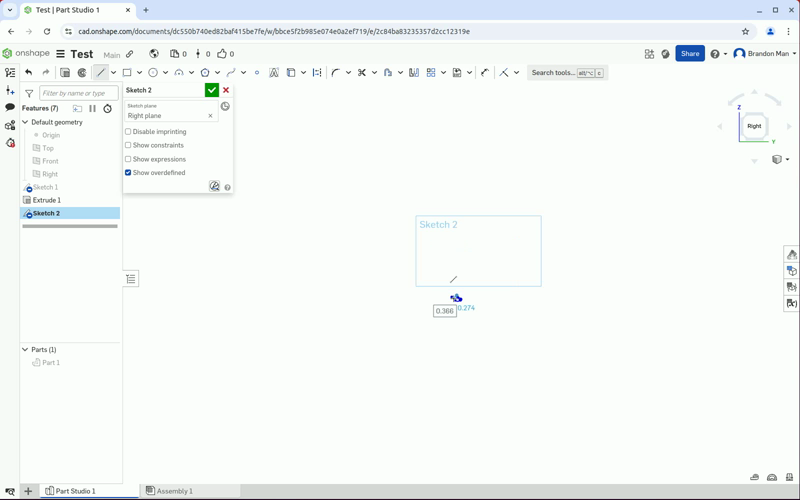
scroll(6)
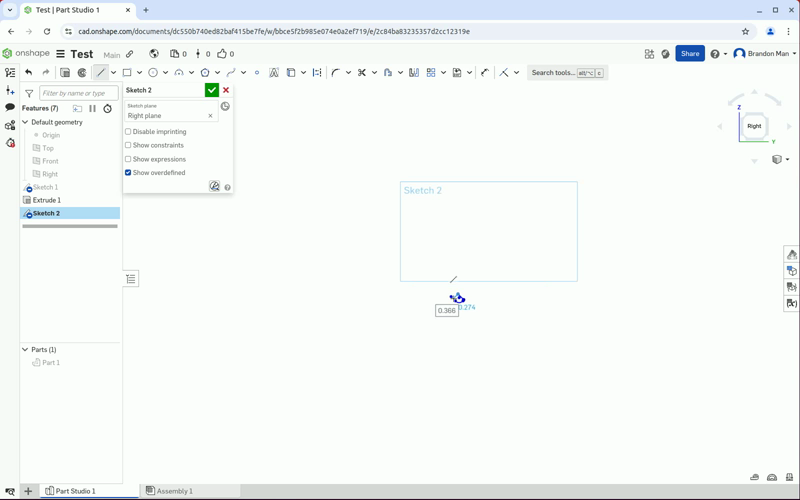
scroll(6)
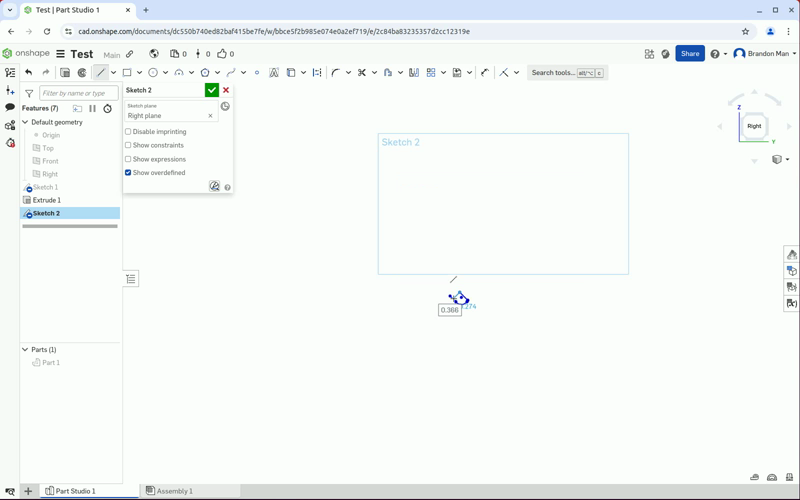
scroll(6)
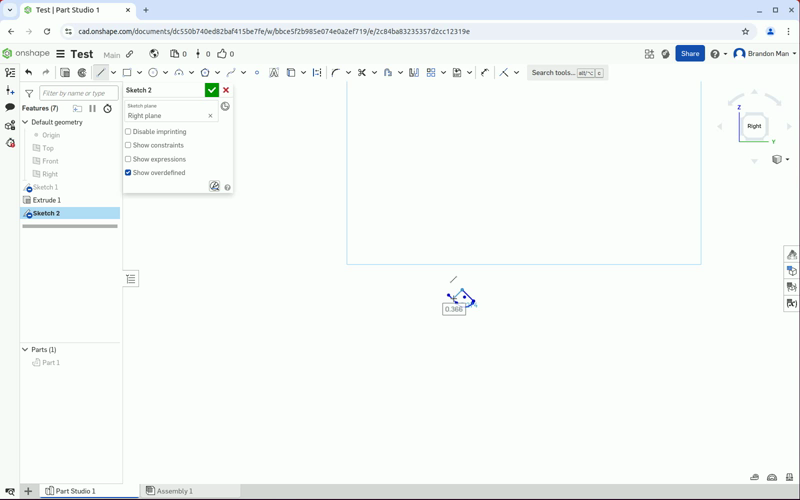
scroll(6)
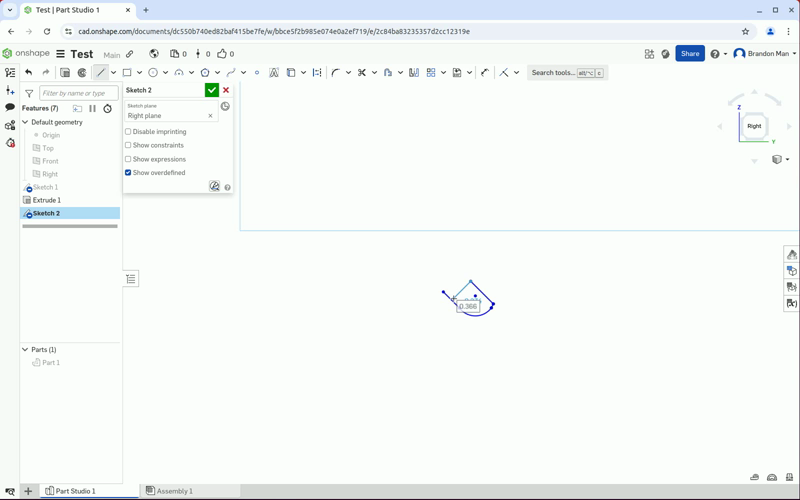
key_up(shift)
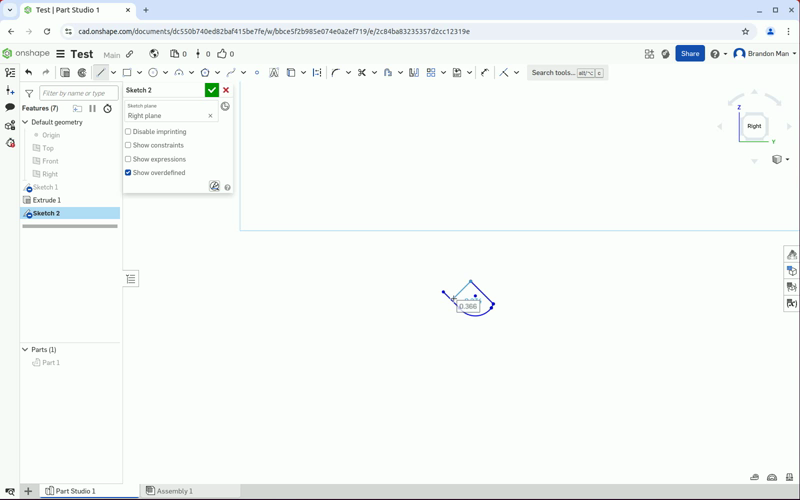
click(453, 298)
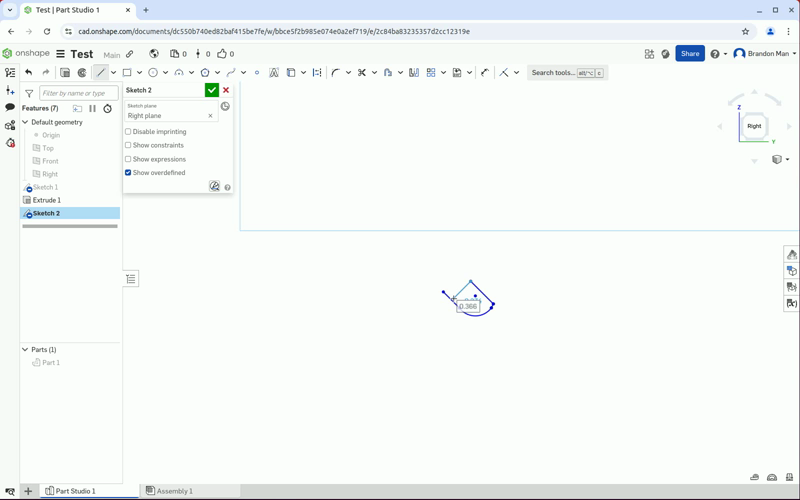
scroll(-6)
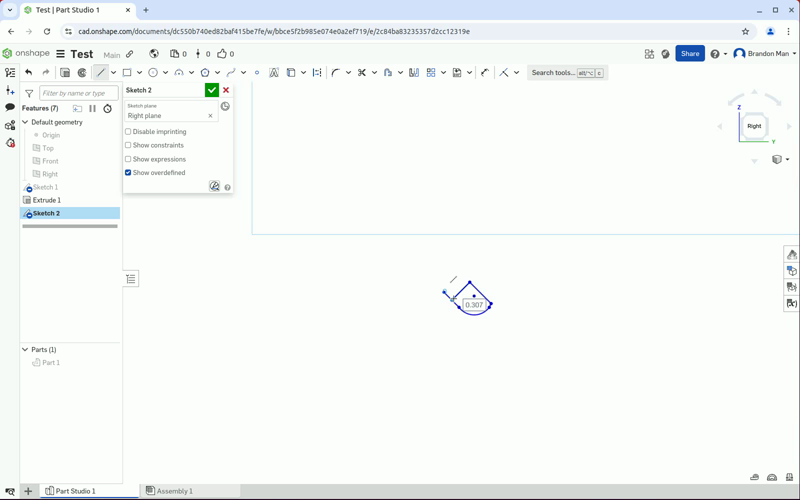
scroll(-6)
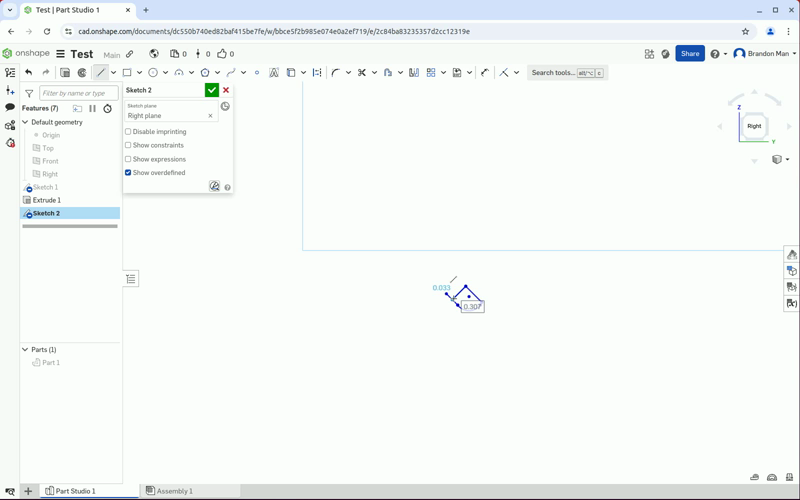
scroll(-6)
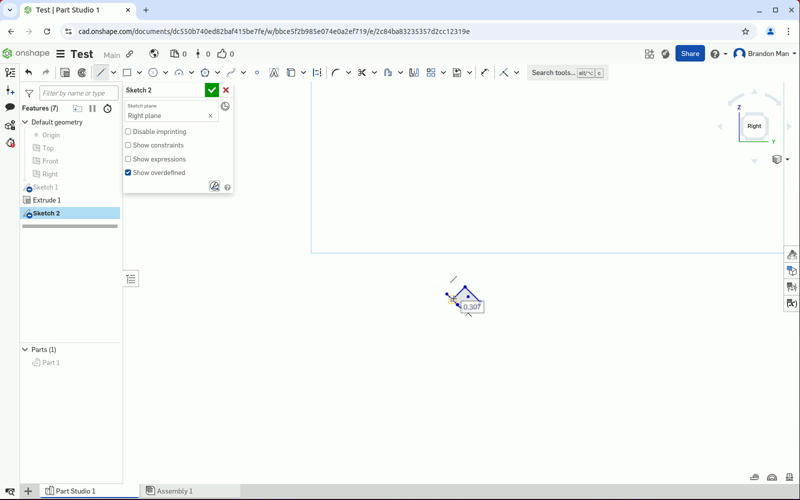
scroll(-6)
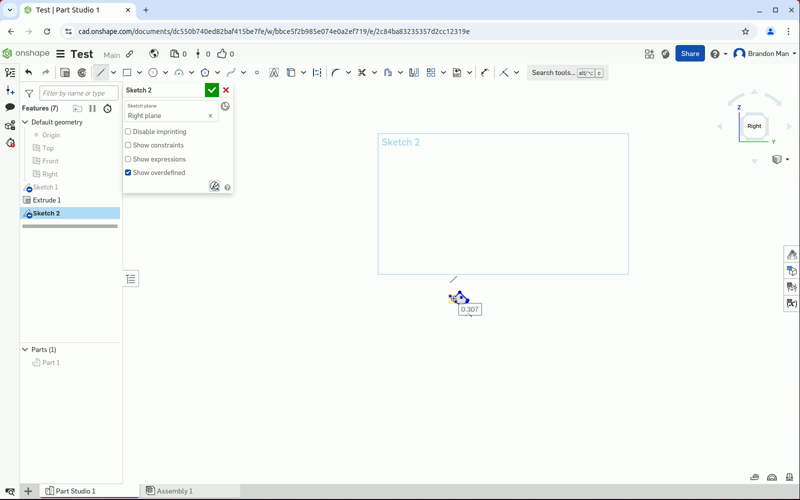
scroll(-6)
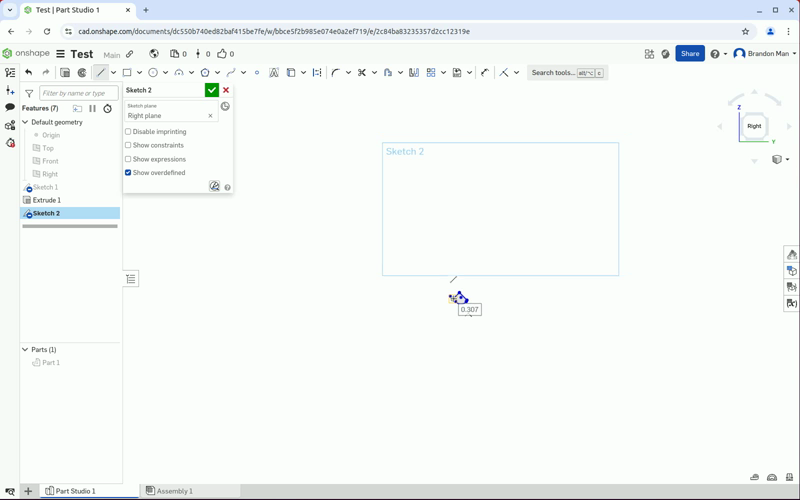
scroll(-6)
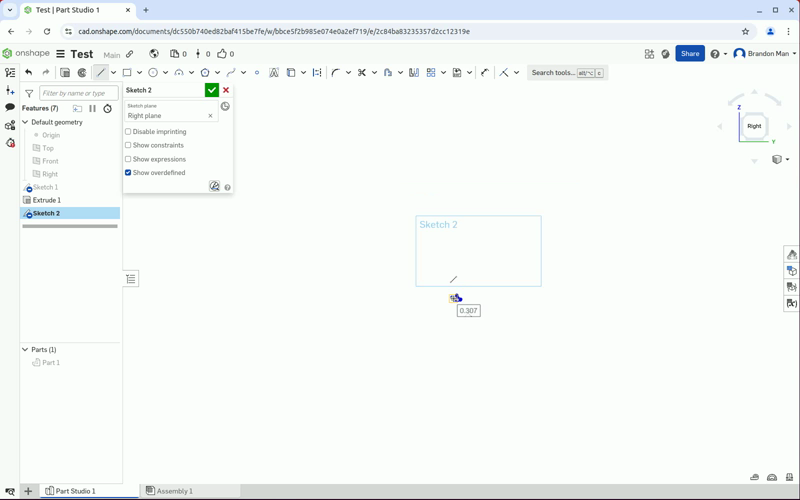
scroll(-6)
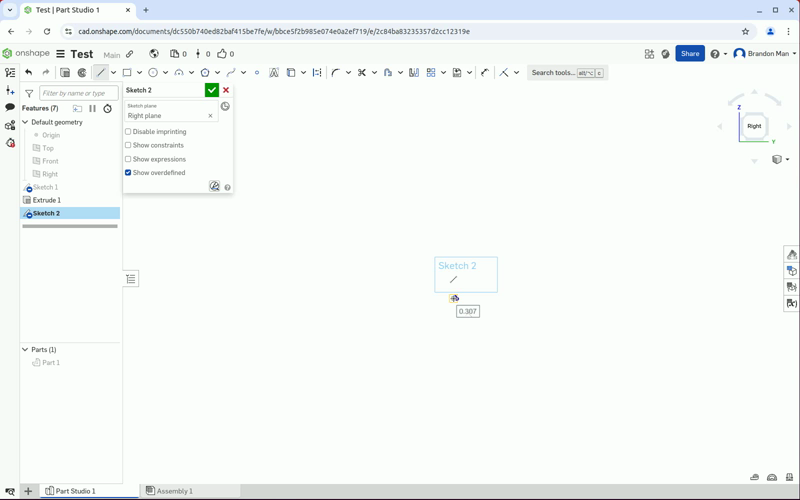
key(esc)
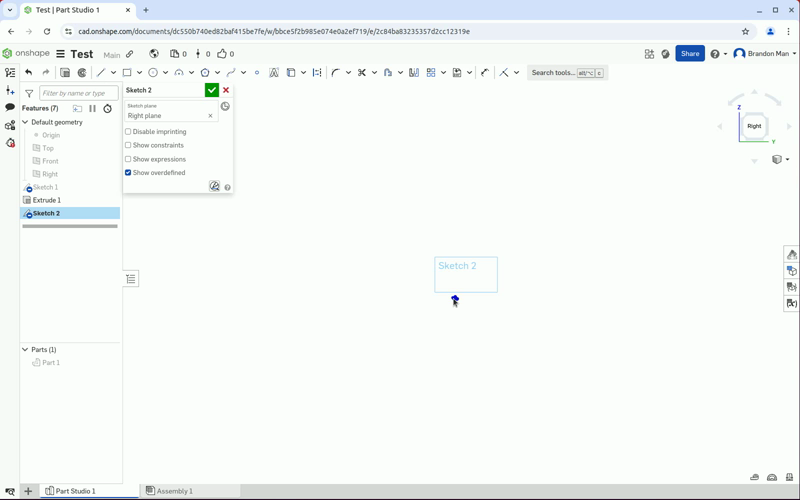
mouse_move(456, 298)
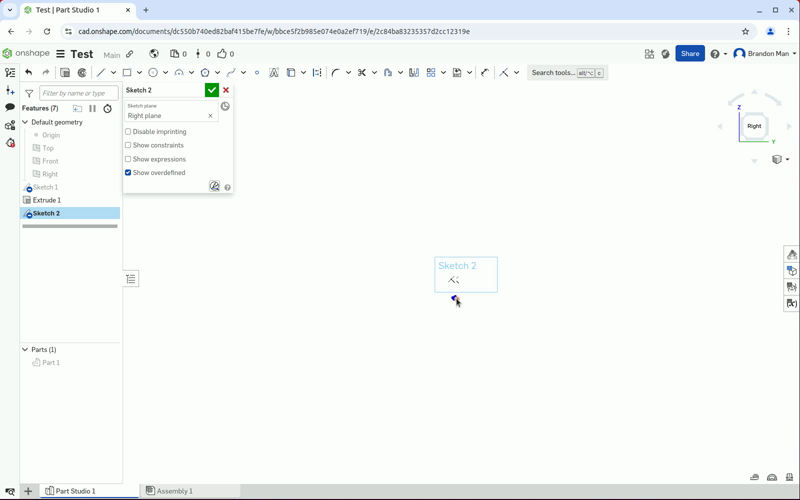
scroll(6)
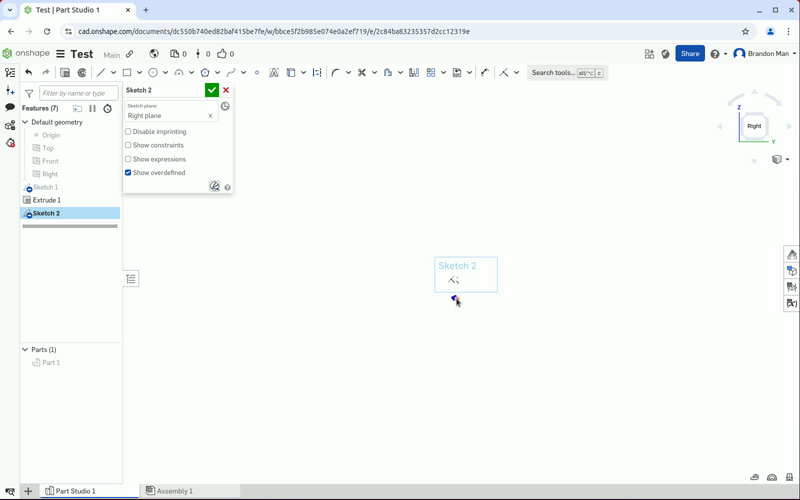
scroll(6)
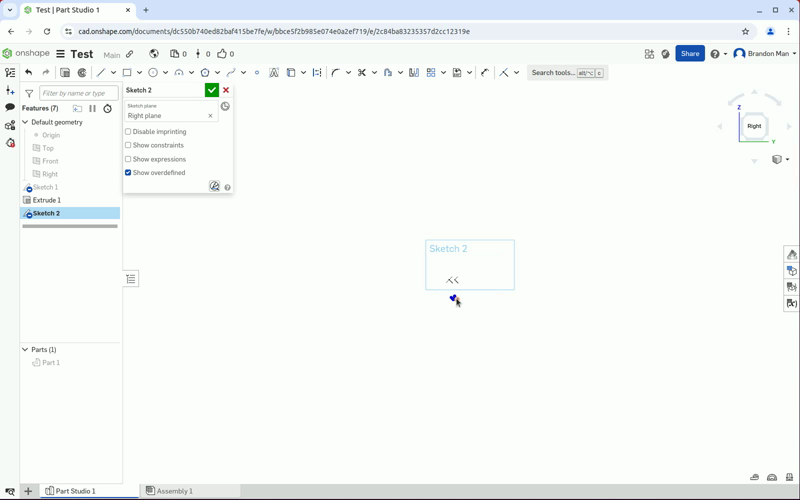
scroll(6)
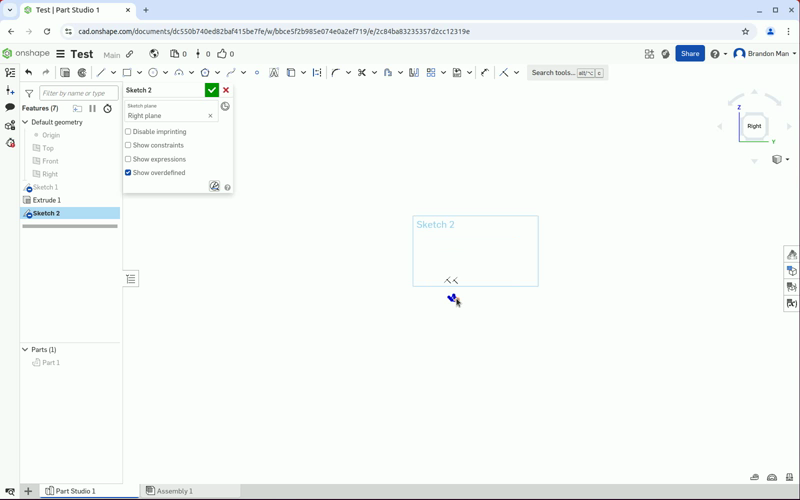
scroll(6)
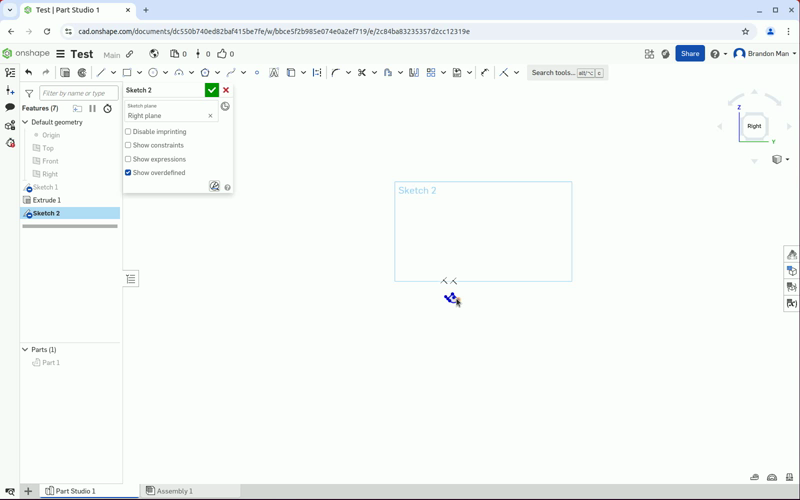
scroll(6)
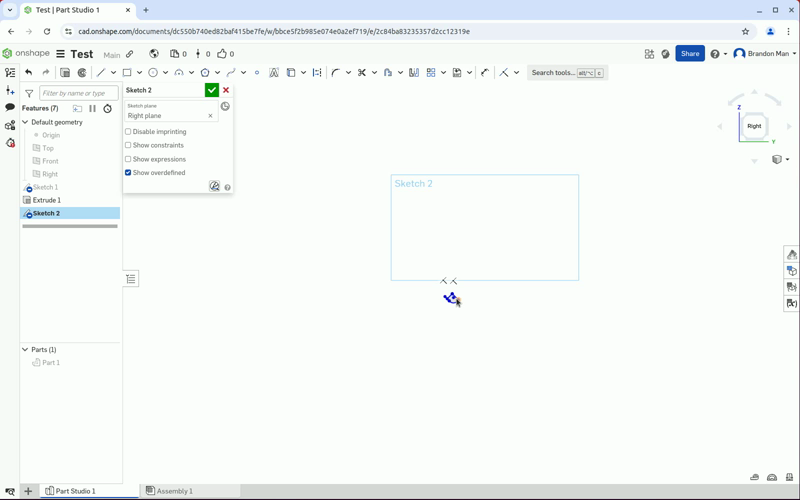
scroll(6)
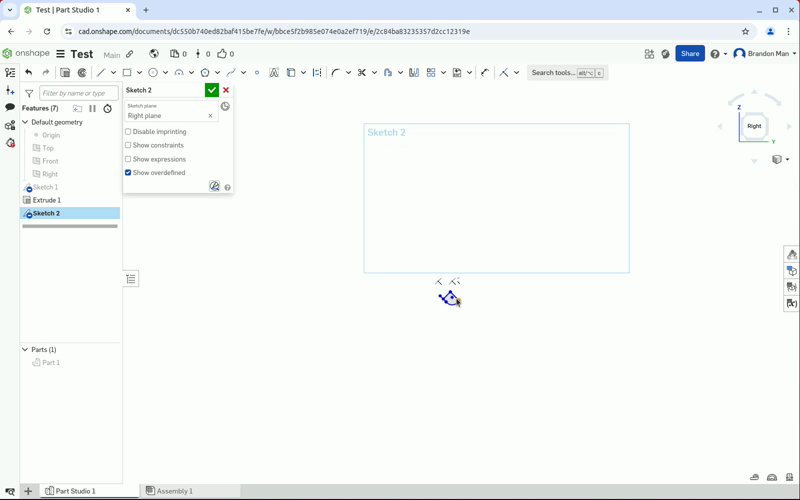
scroll(6)
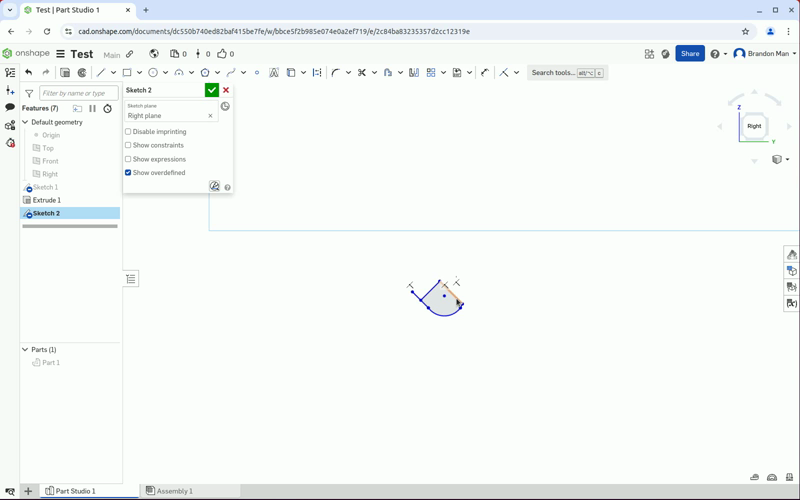
click(456, 298)
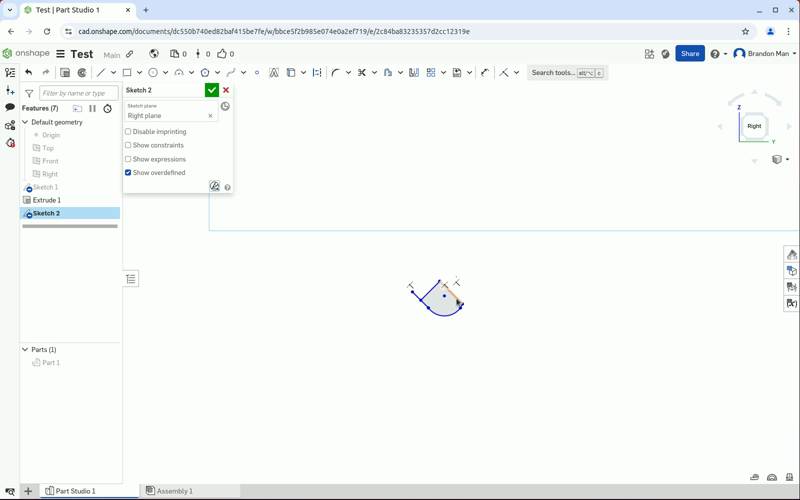
scroll(-6)
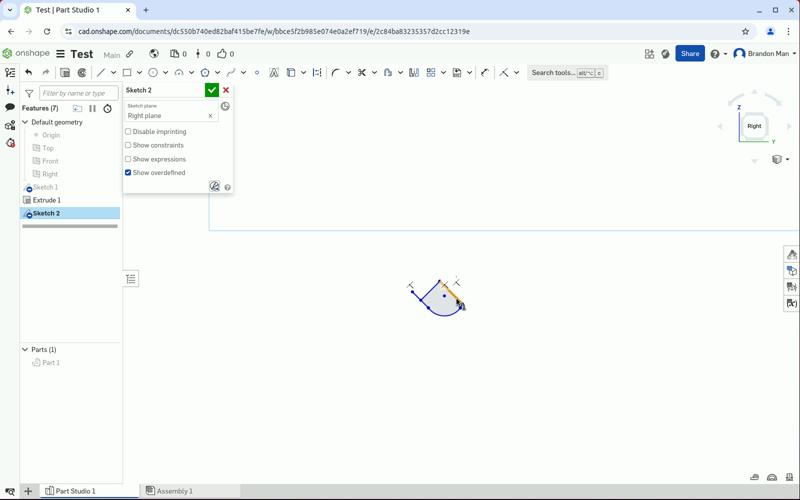
scroll(-6)
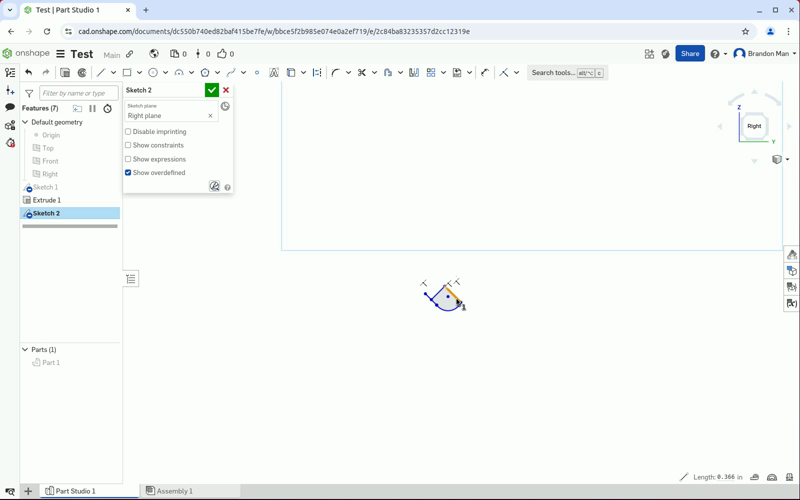
scroll(-6)
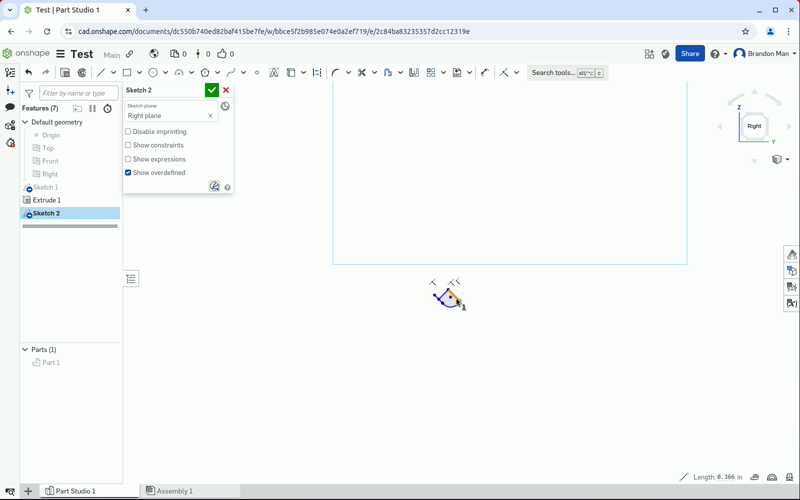
scroll(-6)
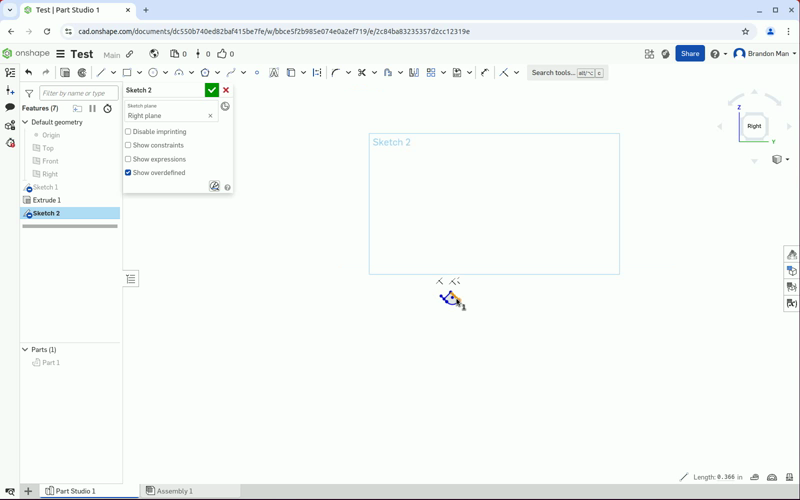
scroll(-6)
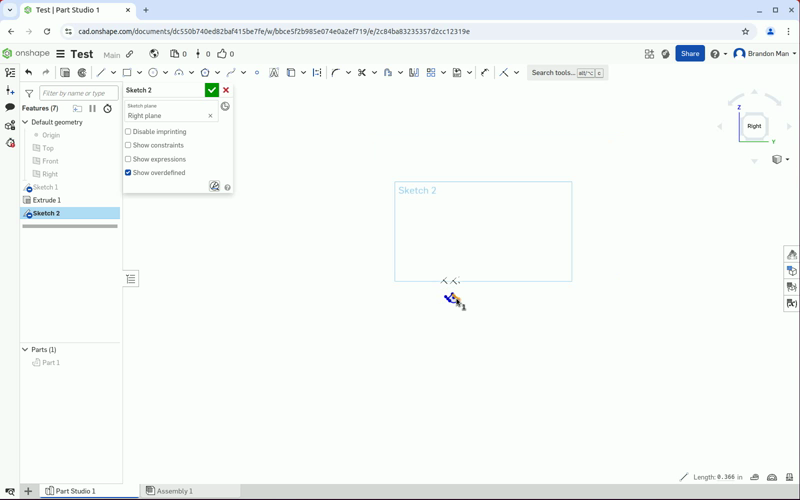
scroll(-6)
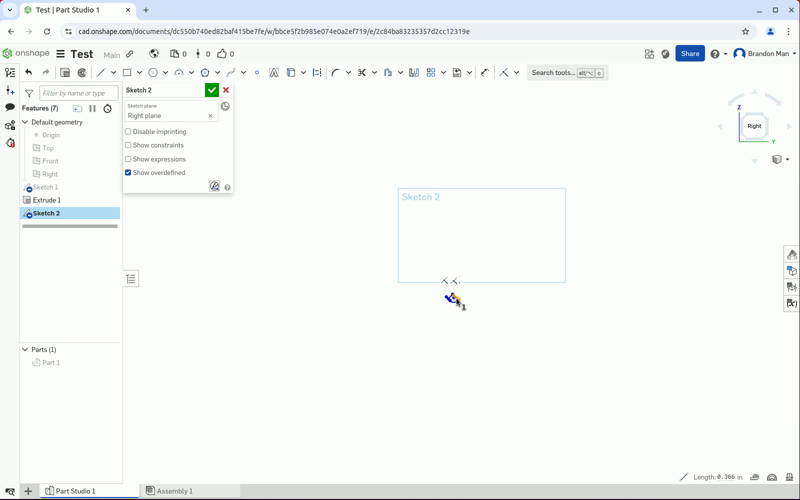
scroll(-6)
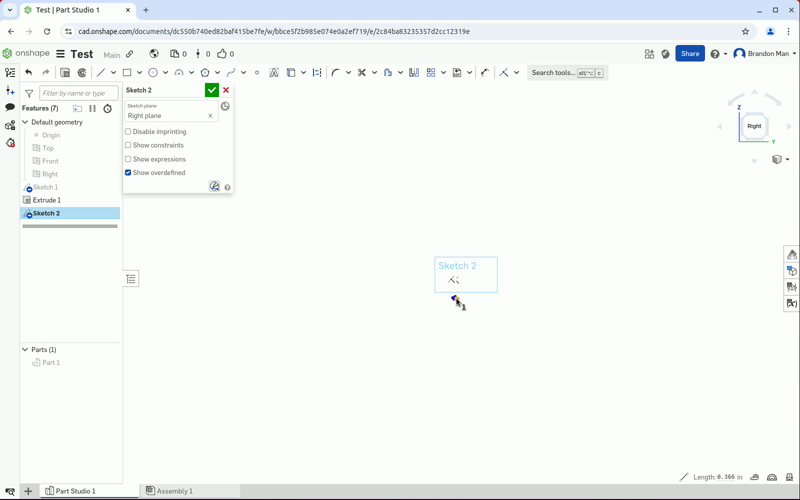
mouse_move(73, 352)
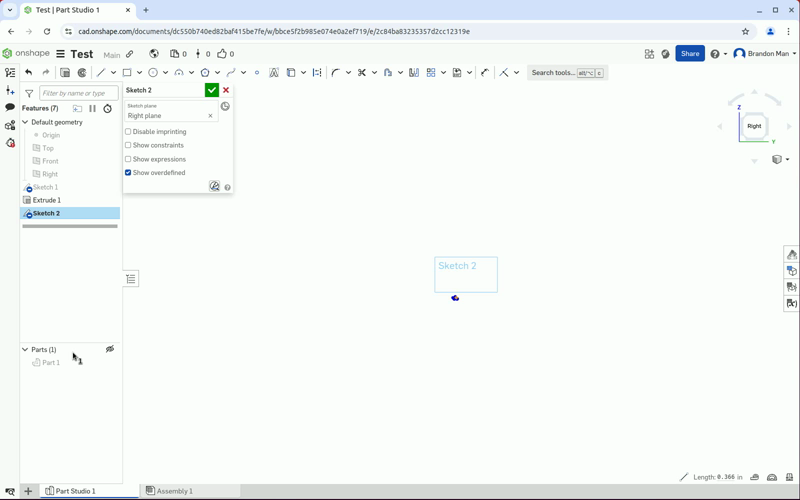
key(shift+y)
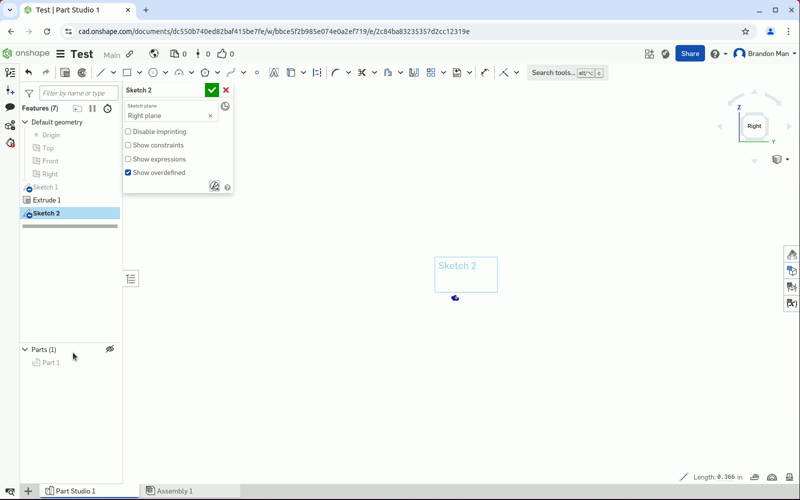
key(shift+e)
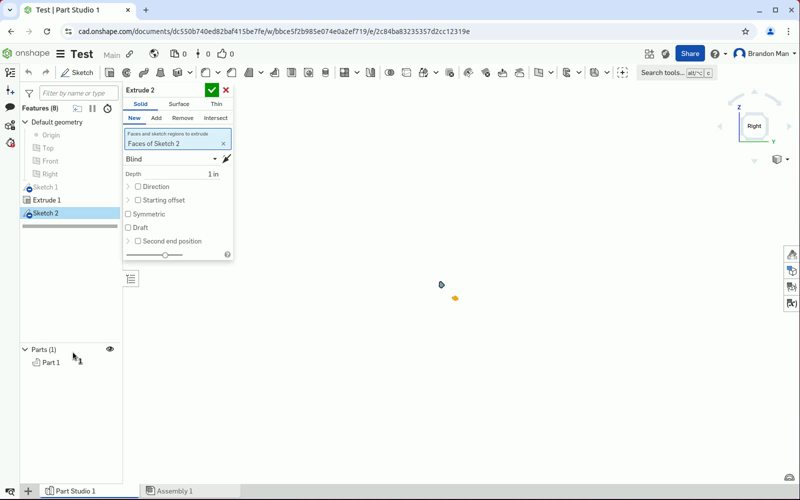
mouse_move(143, 106)
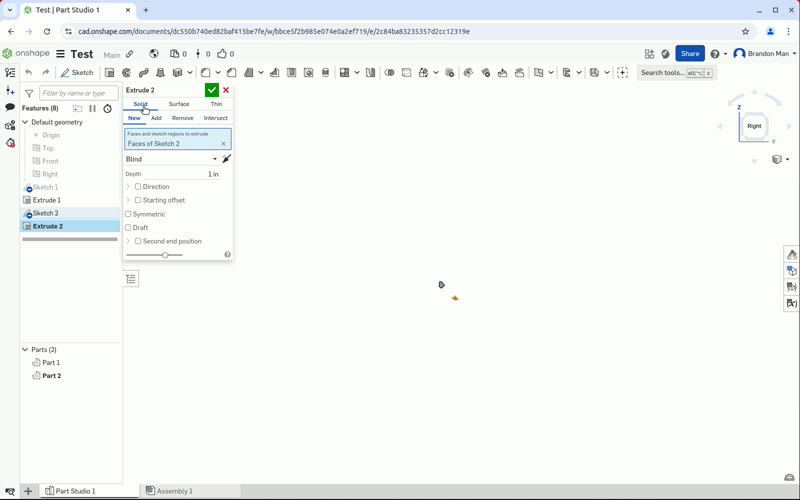
click(143, 106)
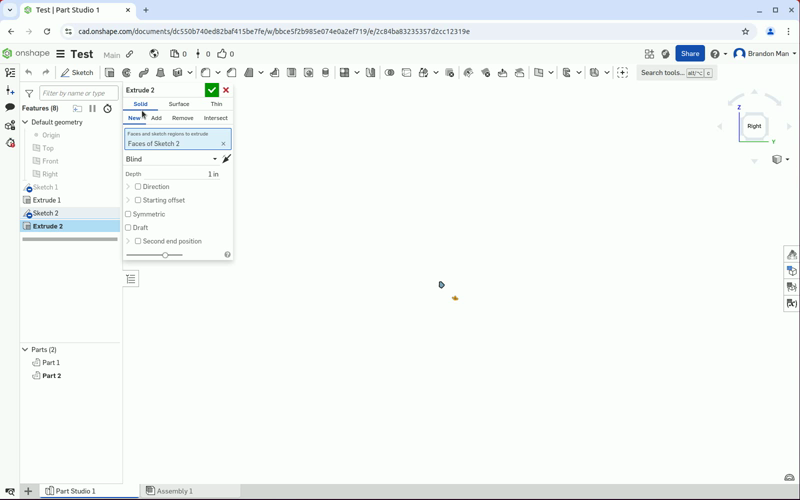
mouse_move(137, 120)
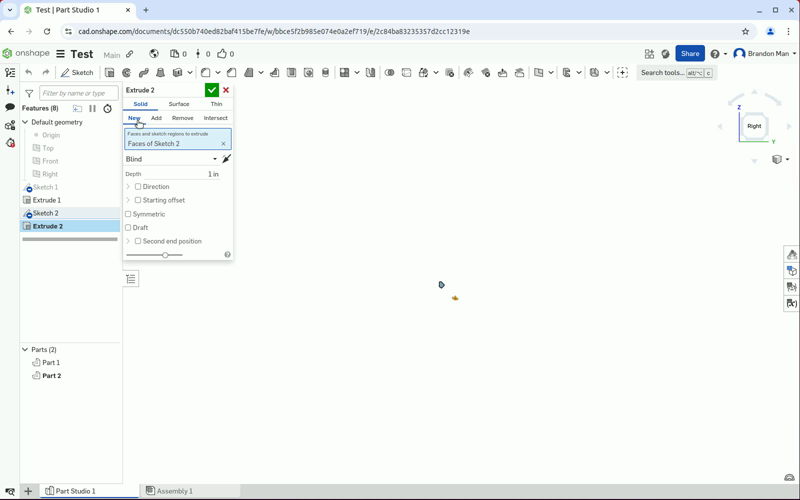
click(137, 120)
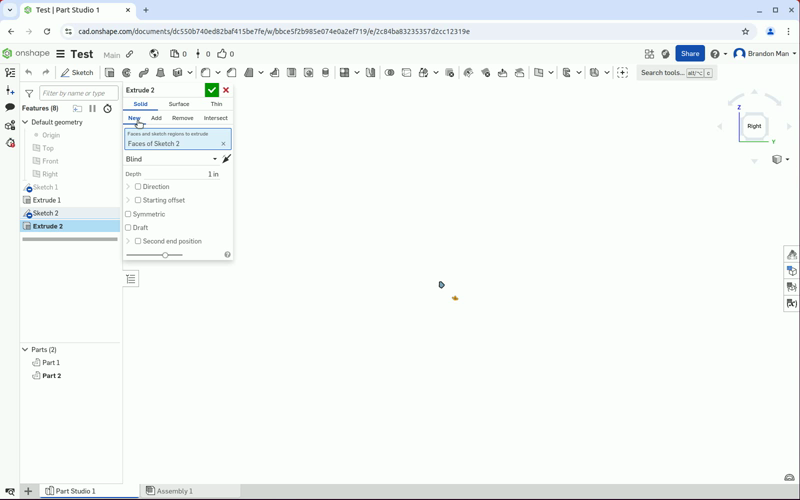
key(tab, 4)
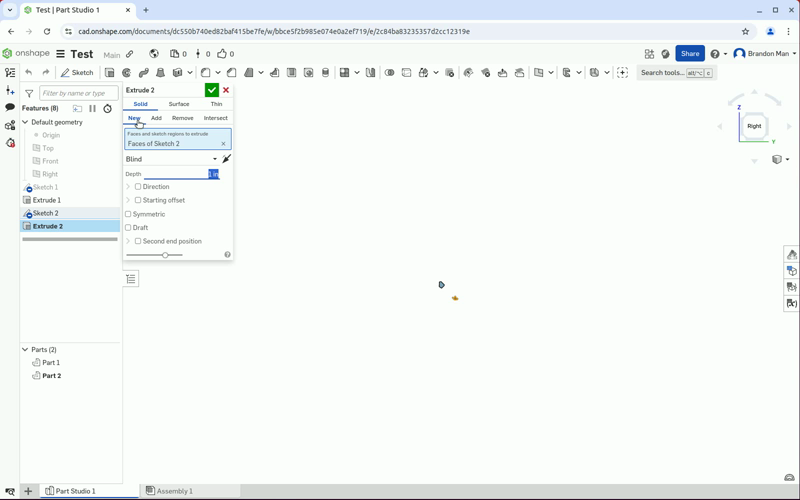
text(23.108)
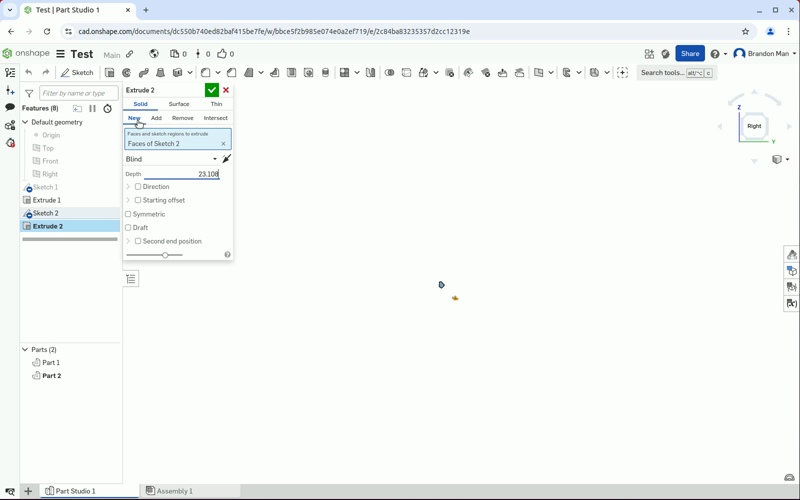
key(enter)
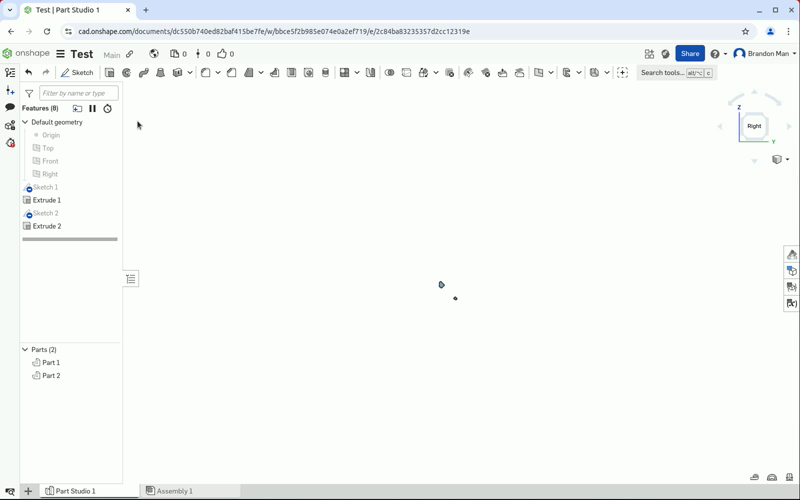
key(shift+h)
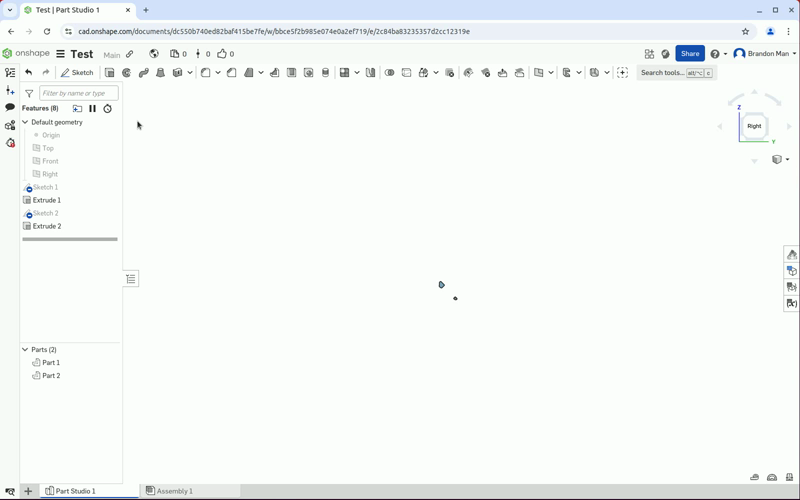
key(shift+h)
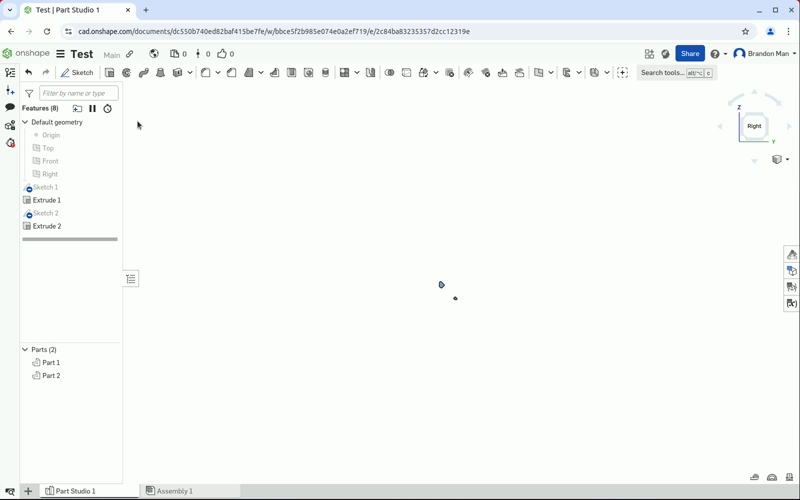
mouse_move(73, 189)
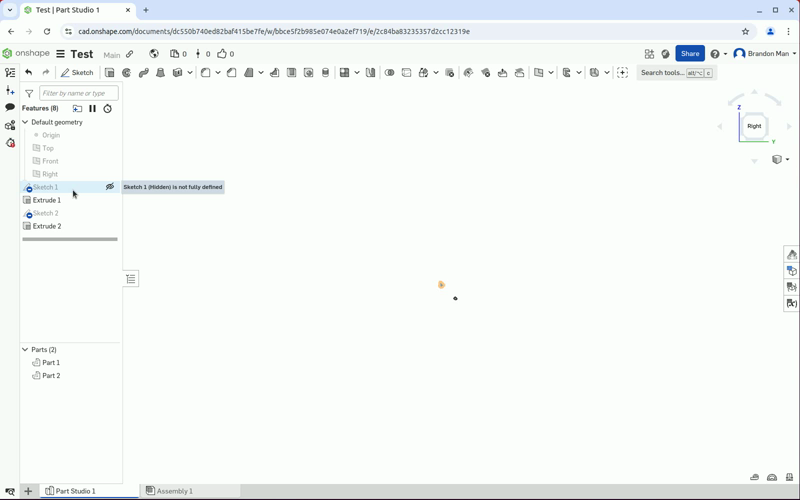
click(73, 189)
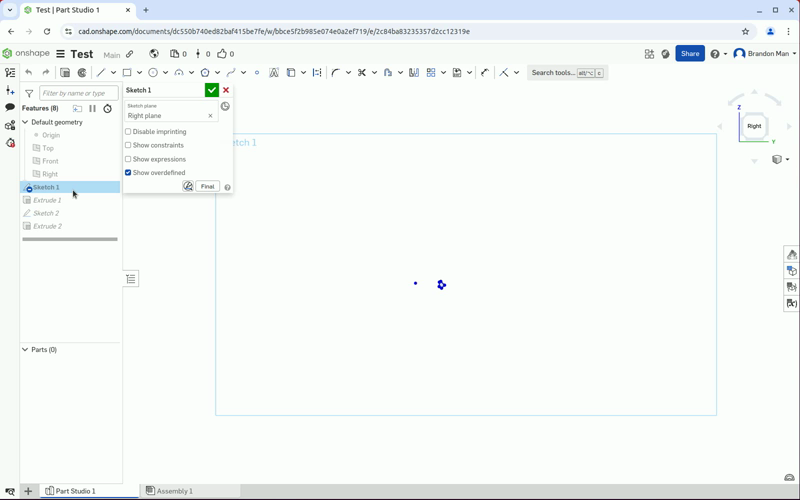
mouse_move(229, 92)
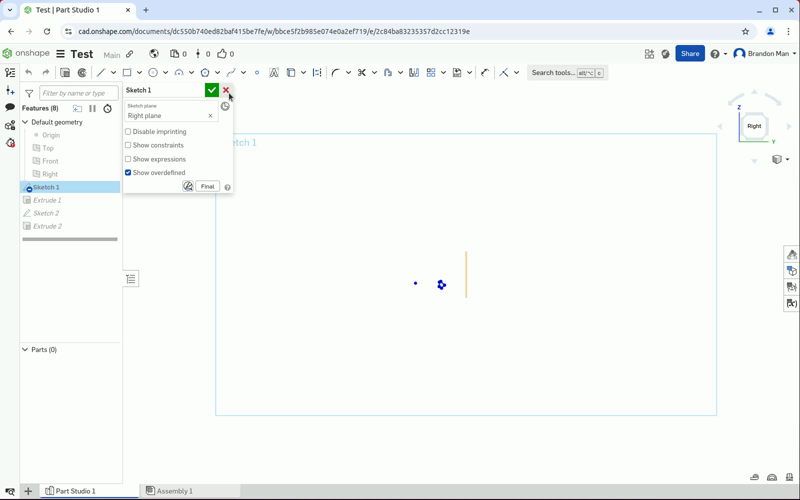
click(229, 92)
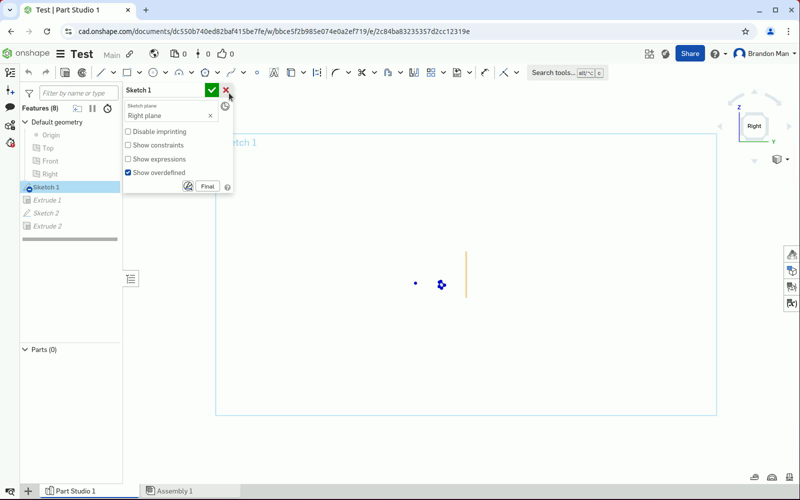
key(shift+s)
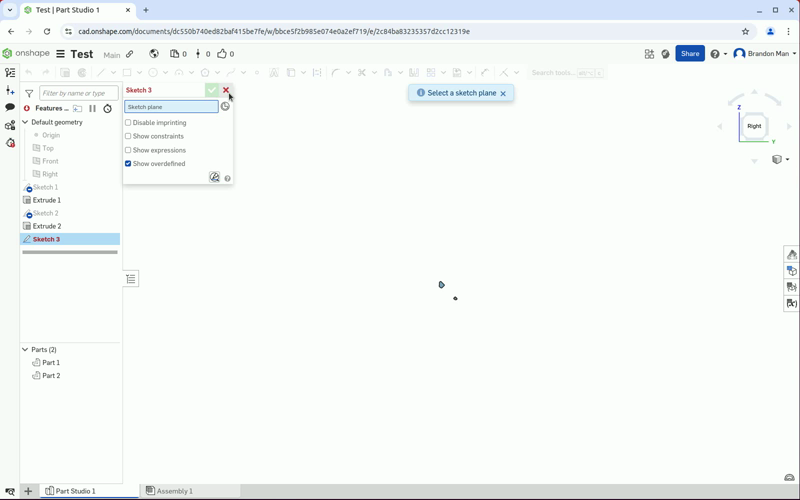
mouse_move(73, 176)
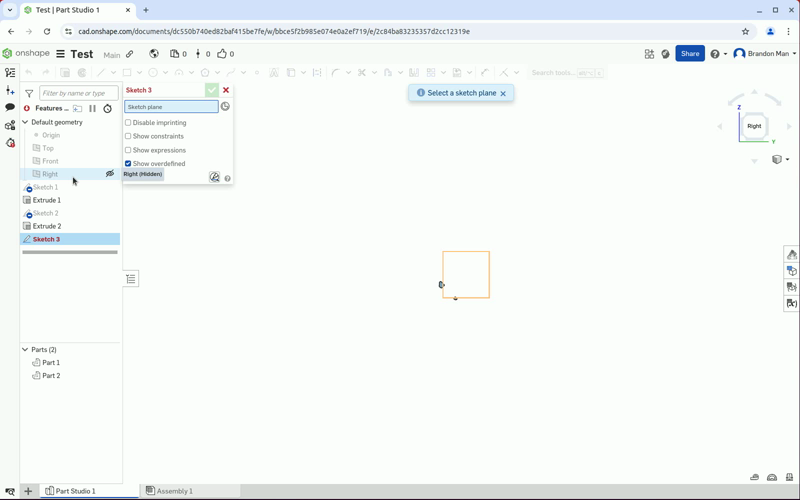
click(73, 176)
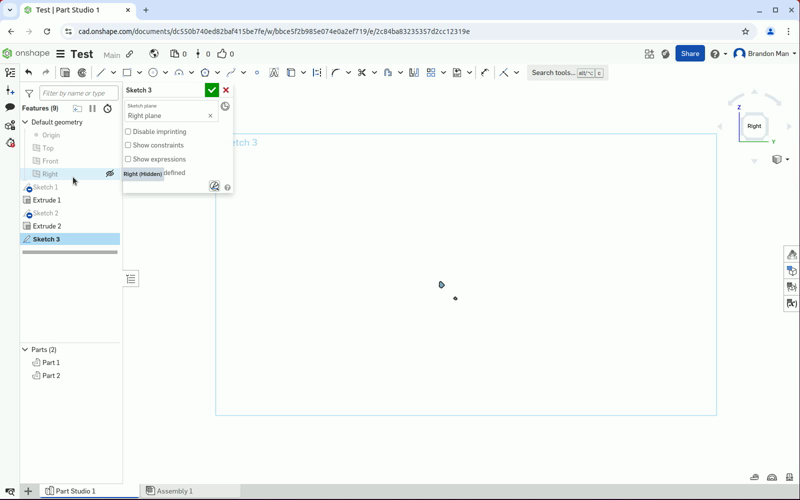
mouse_move(73, 352)
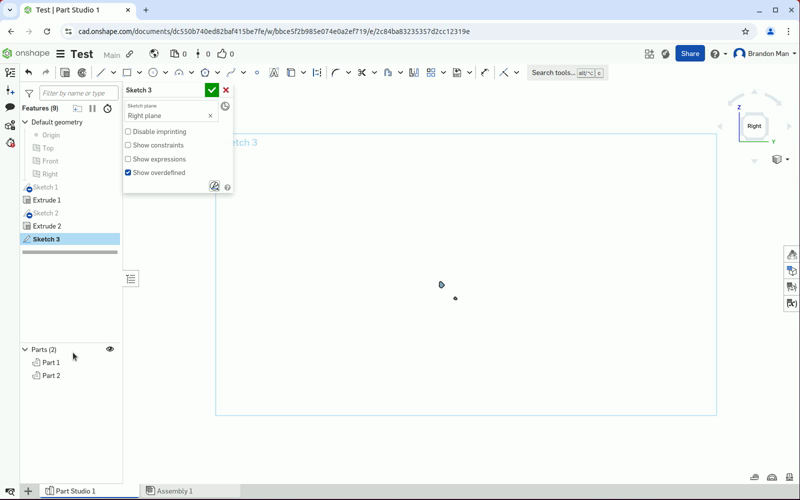
key(y)
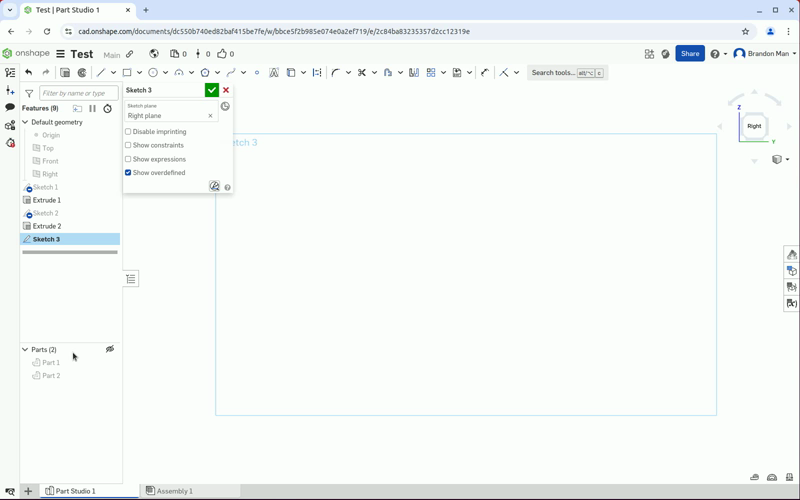
key(l)
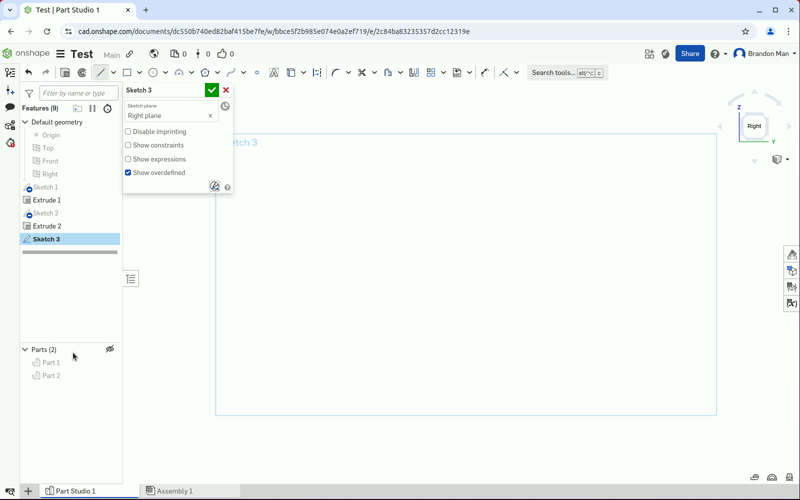
key_down(shift)
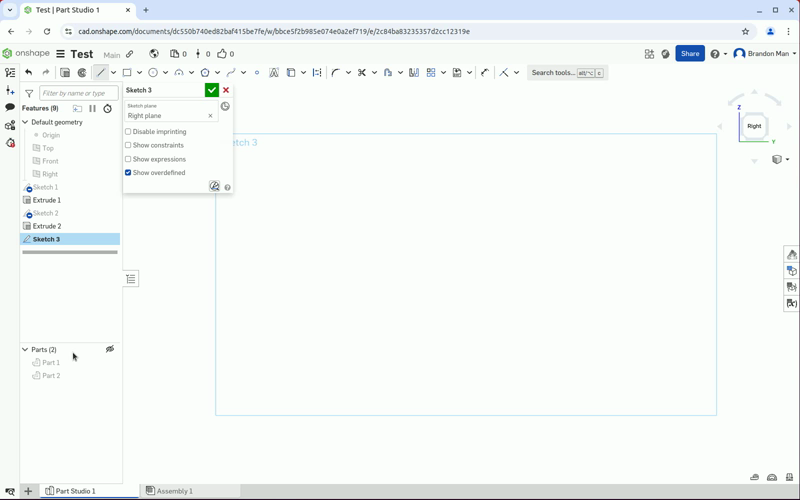
mouse_move(445, 287)
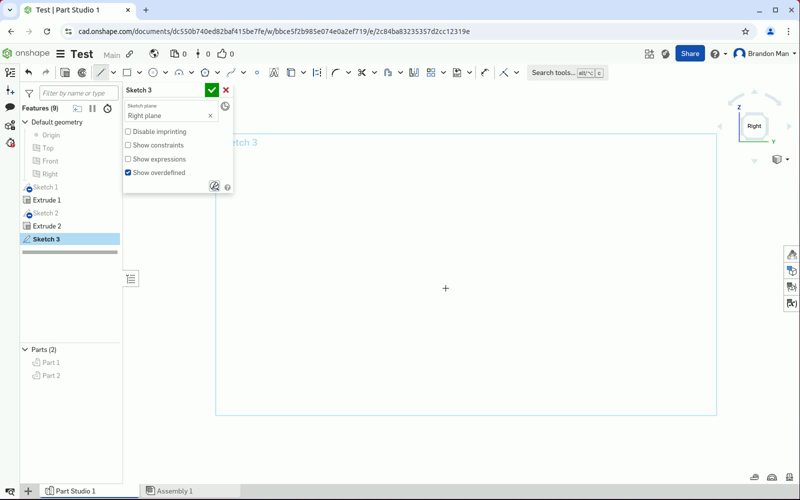
click(445, 287)
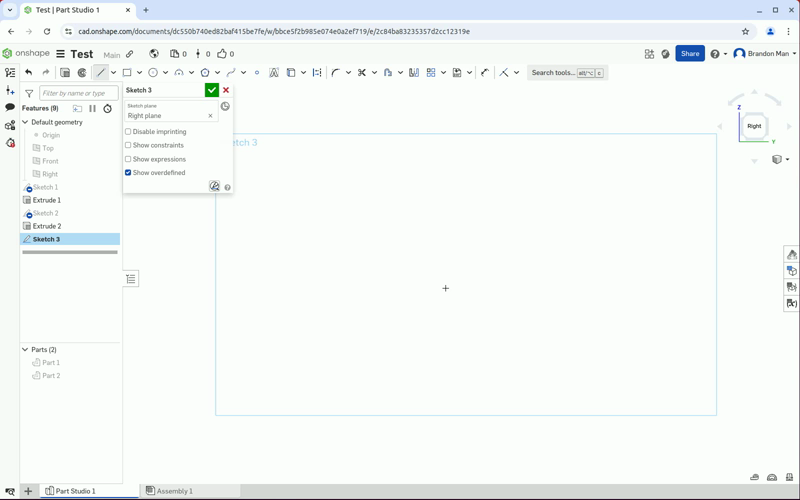
key_up(shift)
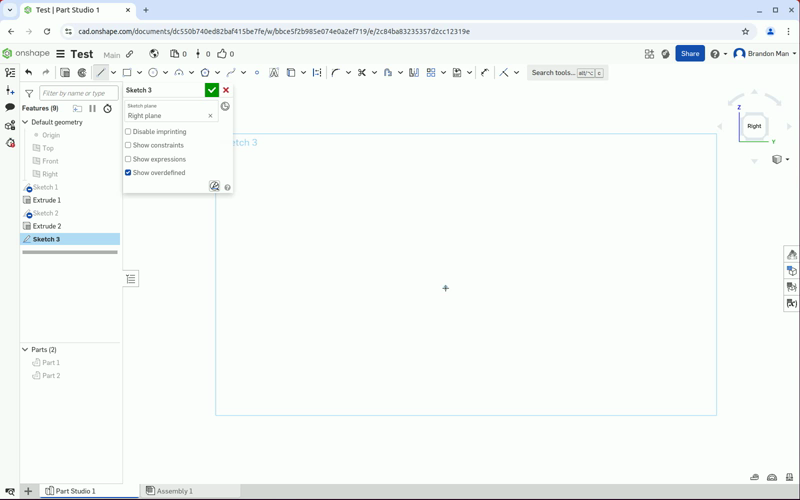
key_down(shift)
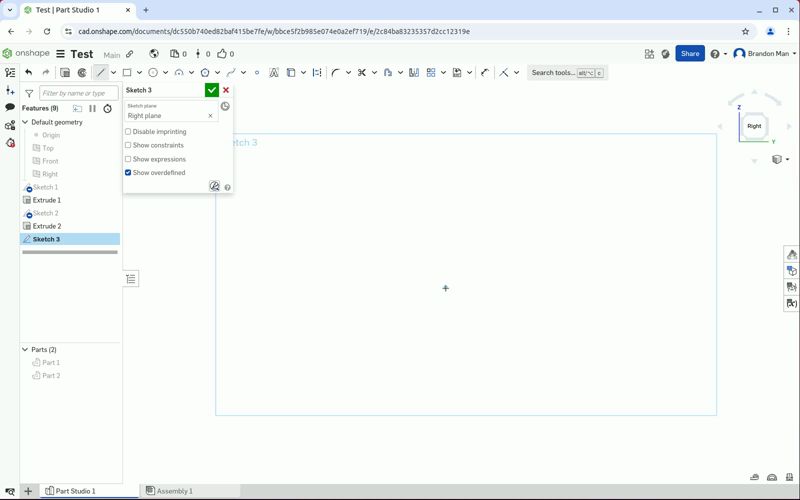
mouse_move(475, 287)
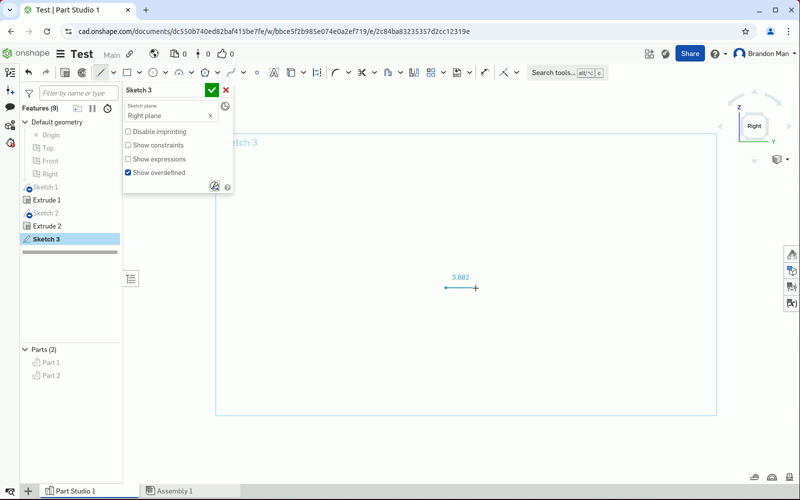
mouse_move(447, 289)
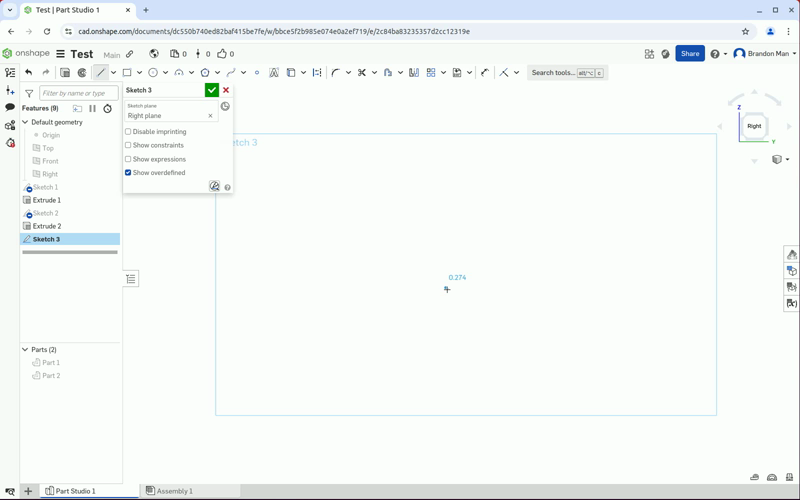
scroll(6)
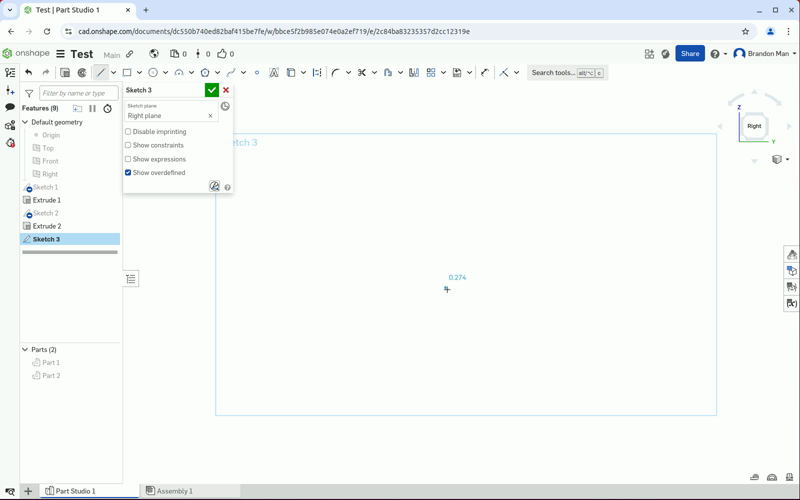
scroll(6)
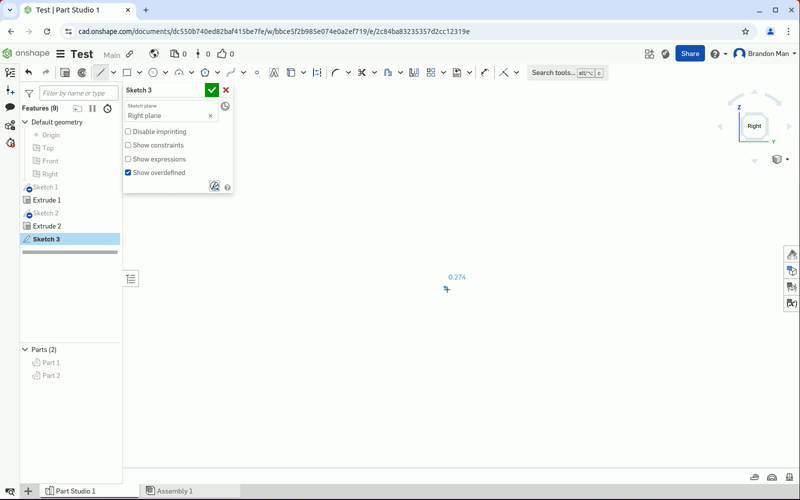
scroll(6)
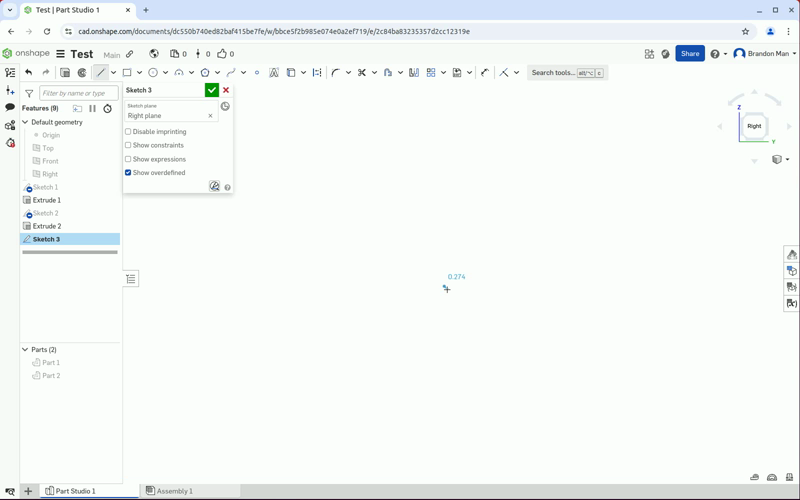
scroll(6)
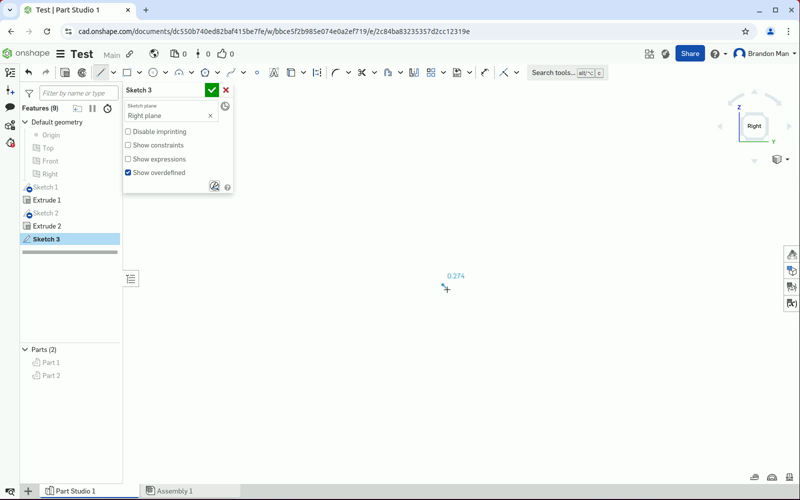
scroll(6)
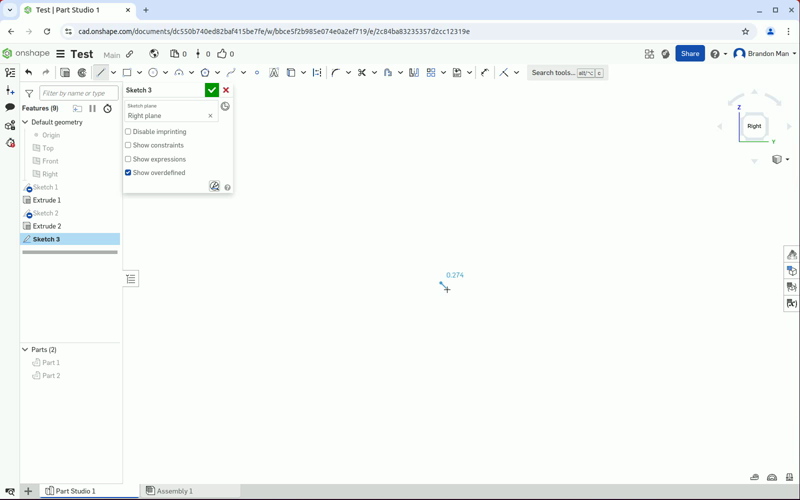
scroll(6)
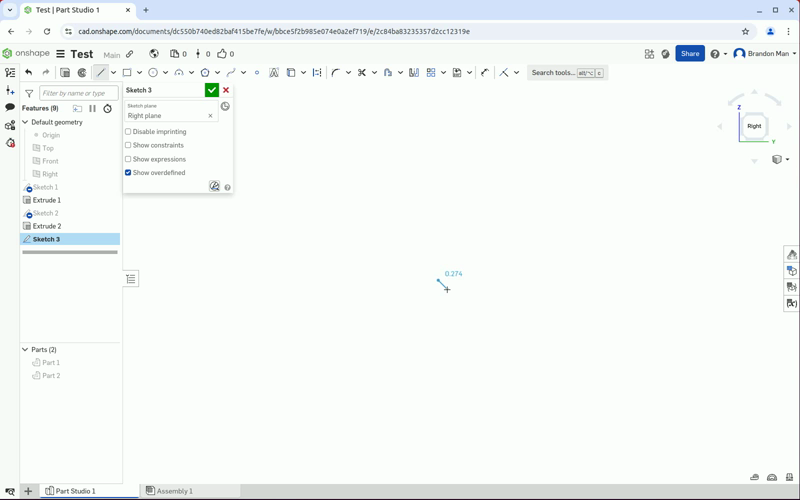
scroll(6)
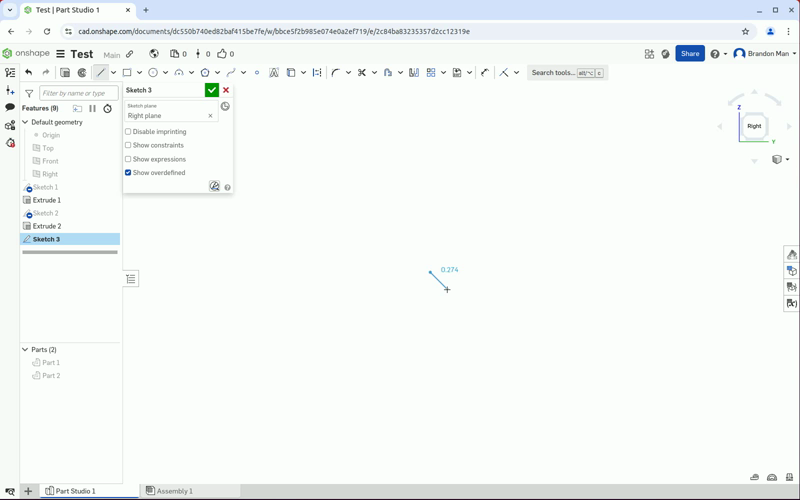
click(447, 289)
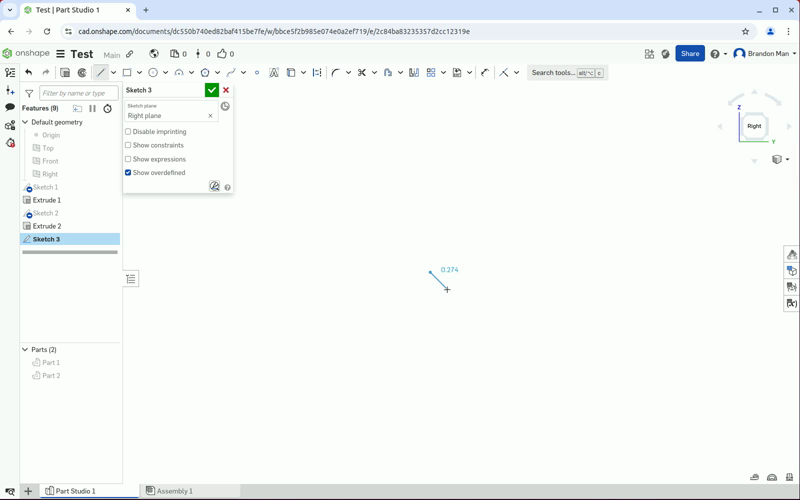
scroll(-6)
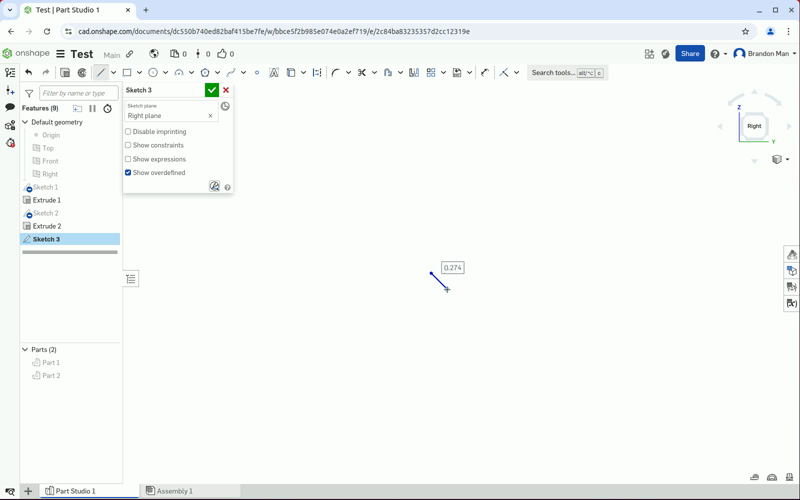
scroll(-6)
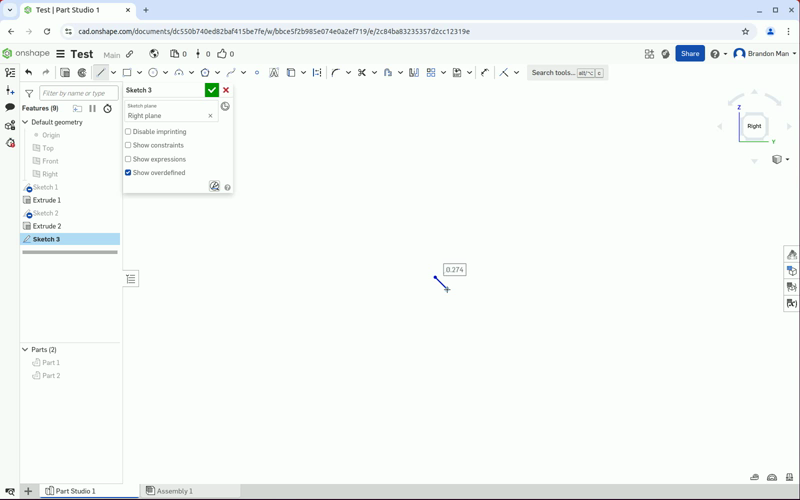
scroll(-6)
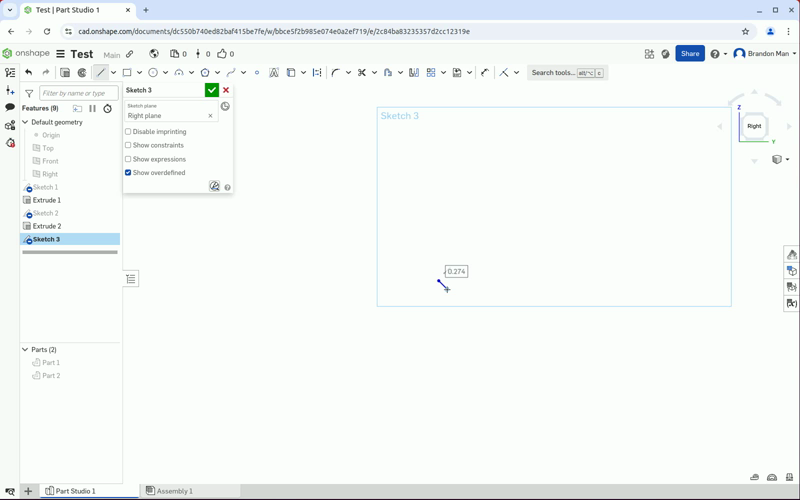
scroll(-6)
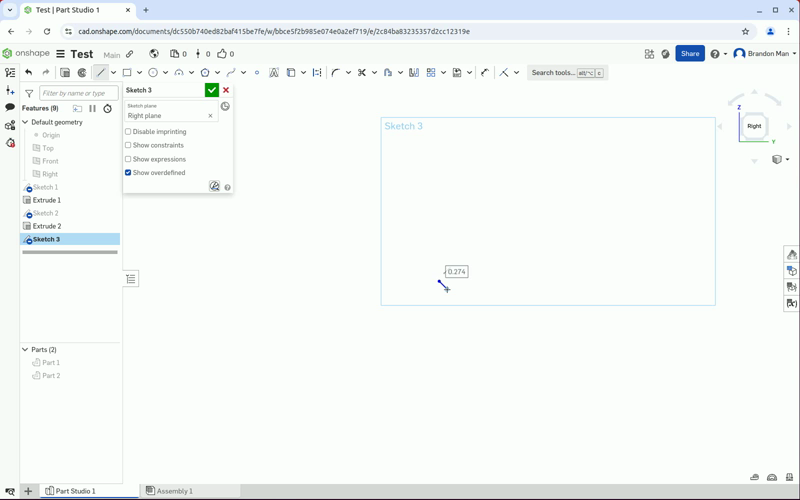
scroll(-6)
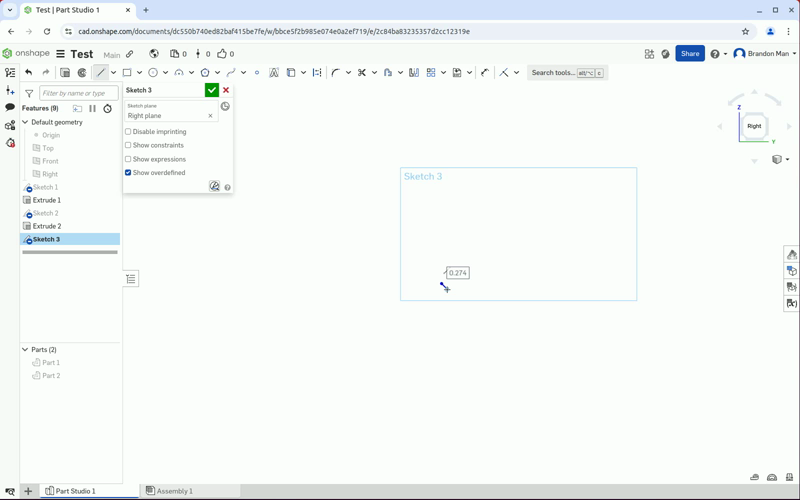
scroll(-6)
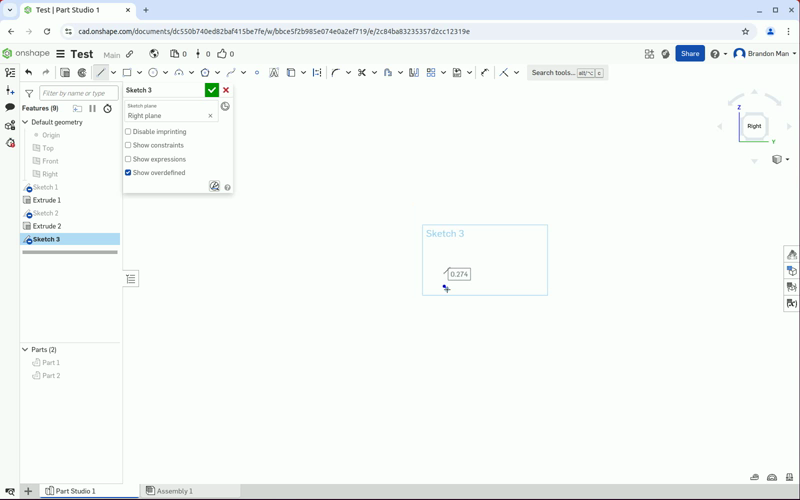
scroll(-6)
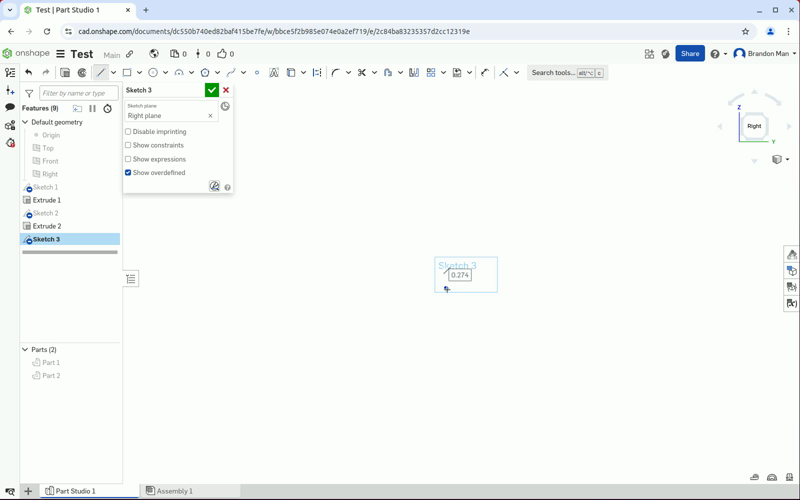
key_up(shift)
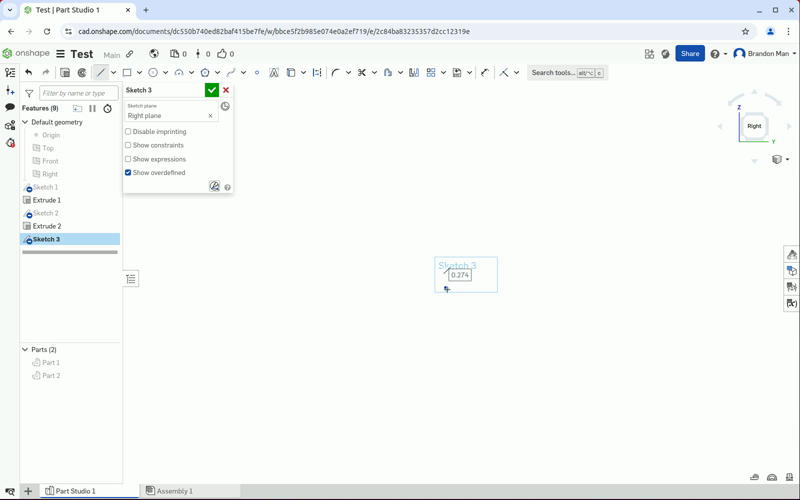
key_down(shift)
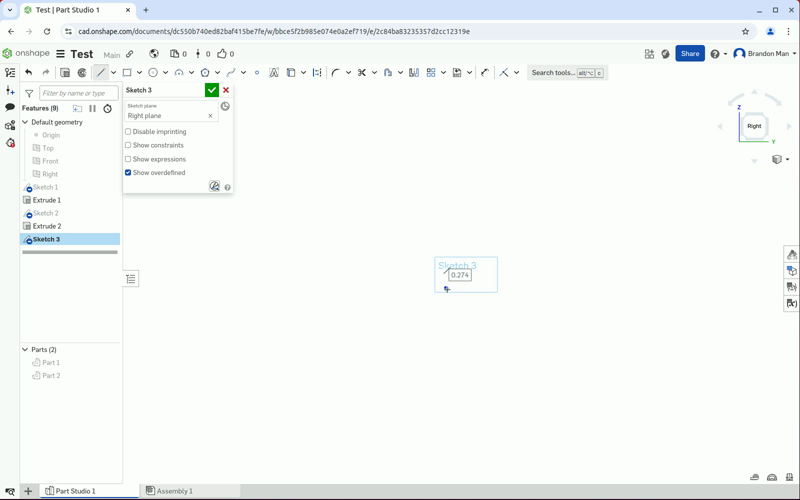
mouse_move(477, 289)
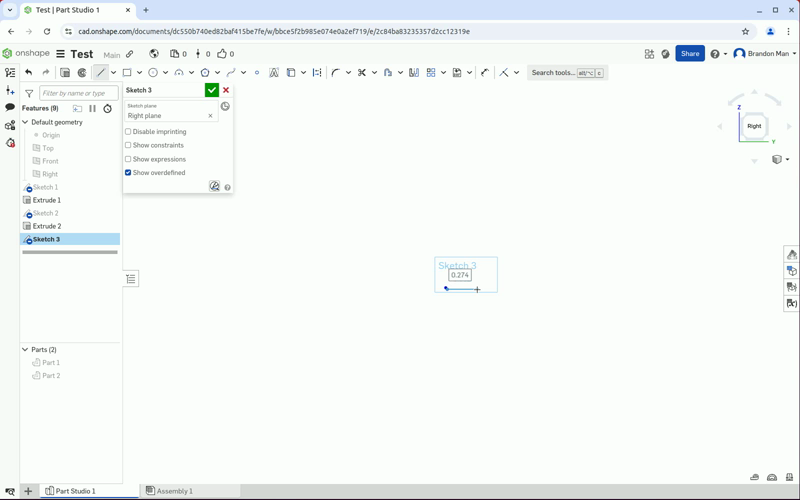
mouse_move(455, 297)
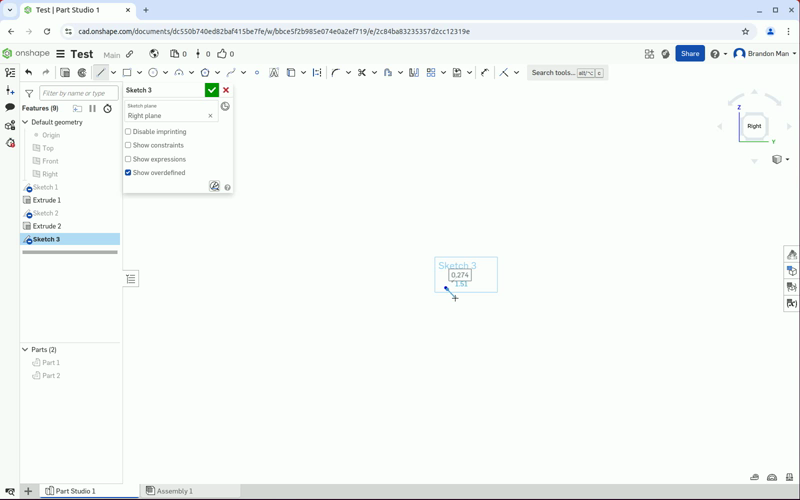
click(455, 297)
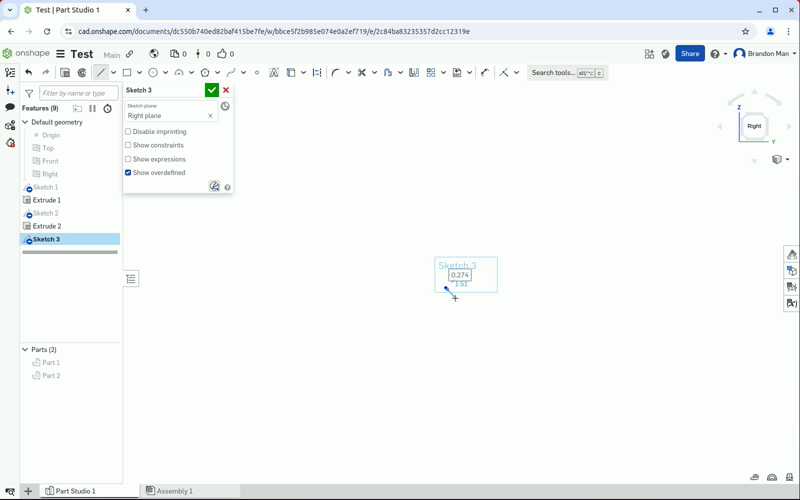
key_up(shift)
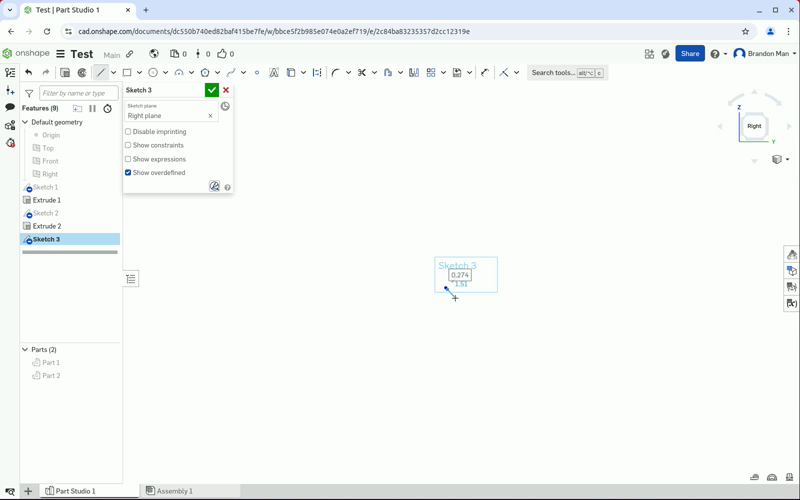
key_down(shift)
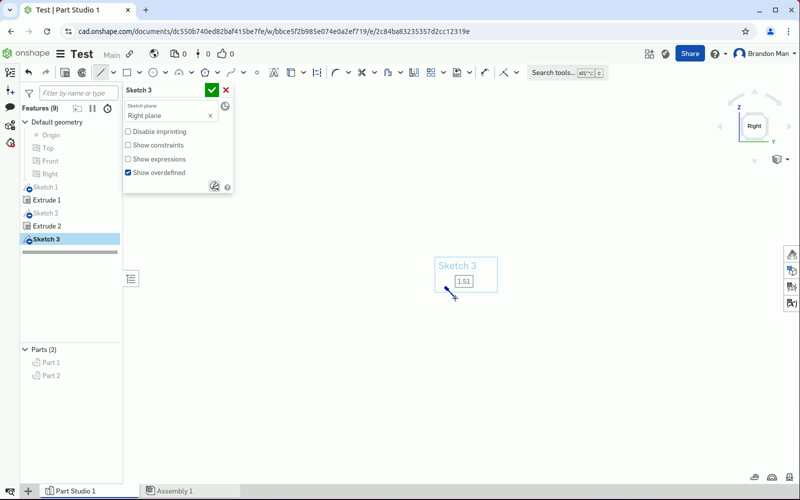
mouse_move(485, 297)
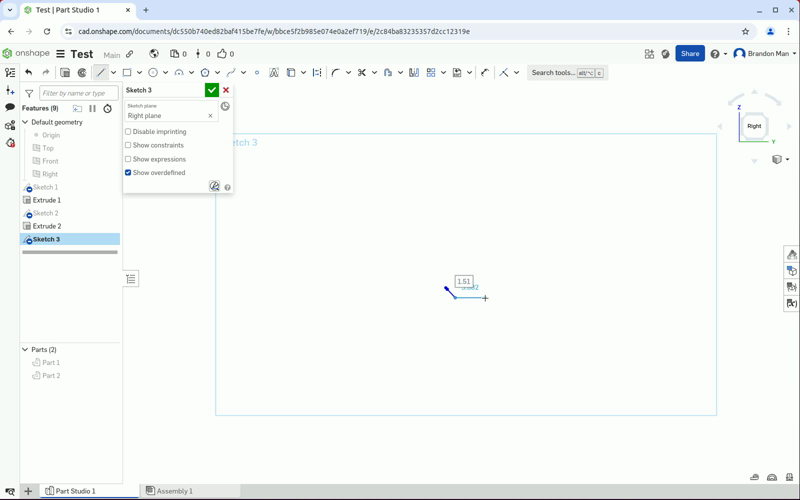
mouse_move(456, 299)
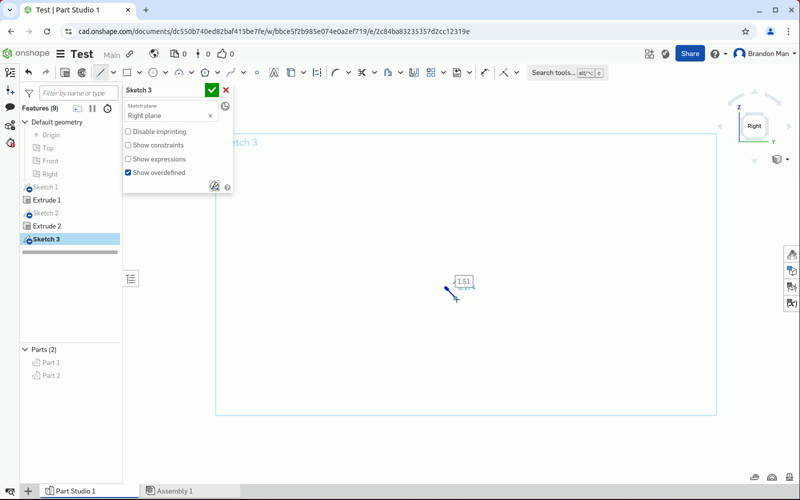
scroll(6)
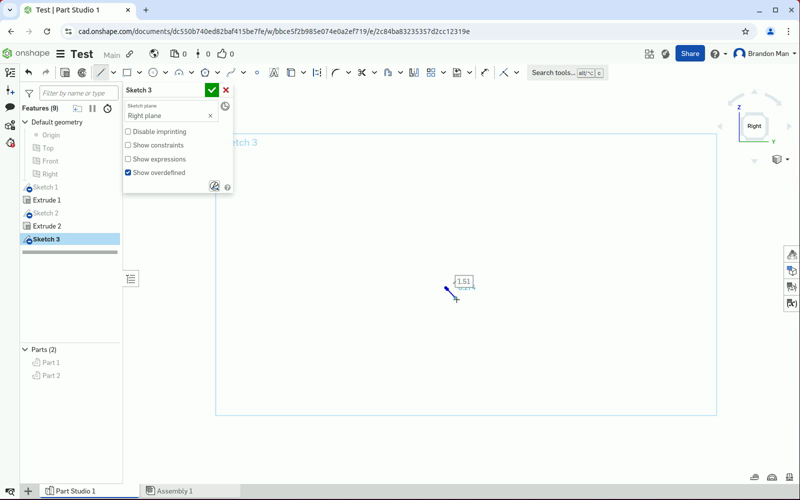
scroll(6)
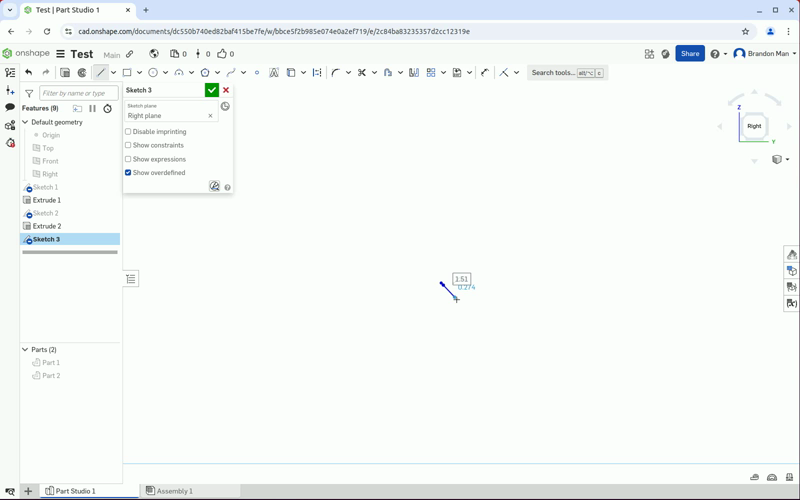
scroll(6)
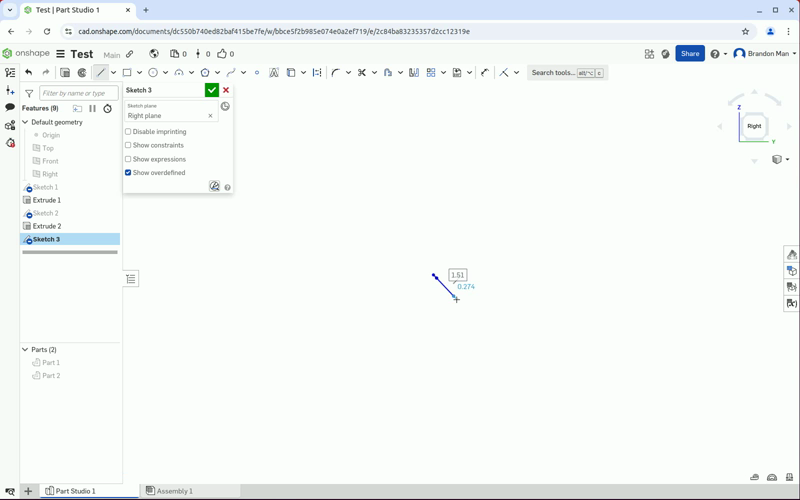
scroll(6)
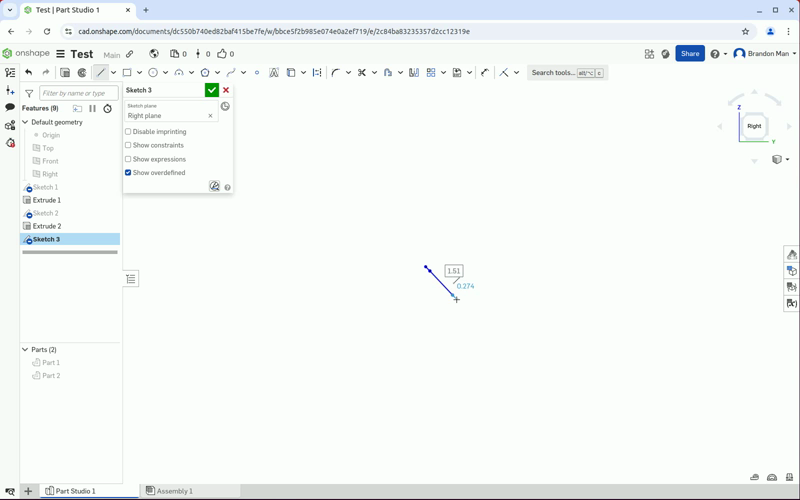
scroll(6)
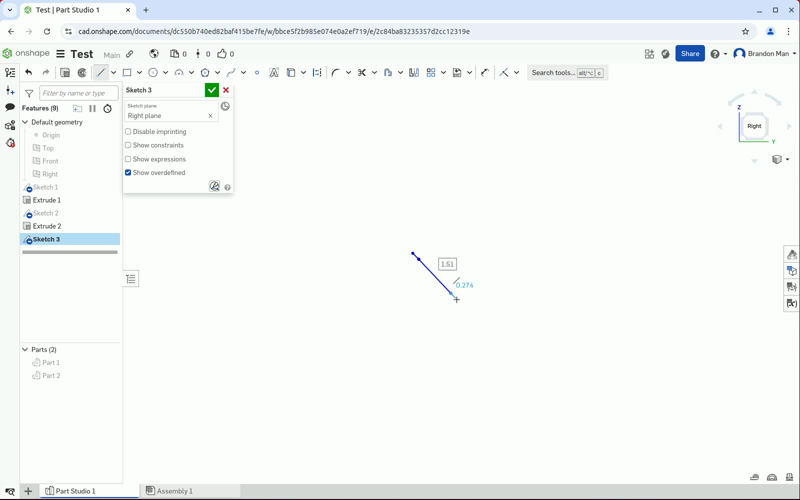
scroll(6)
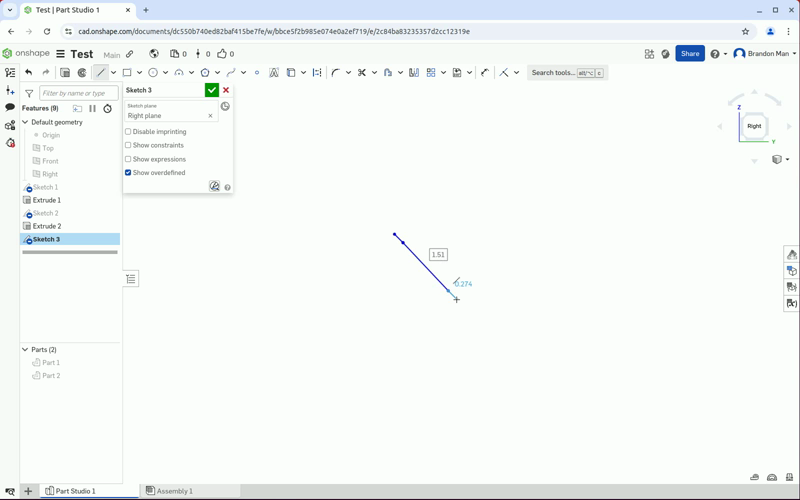
scroll(6)
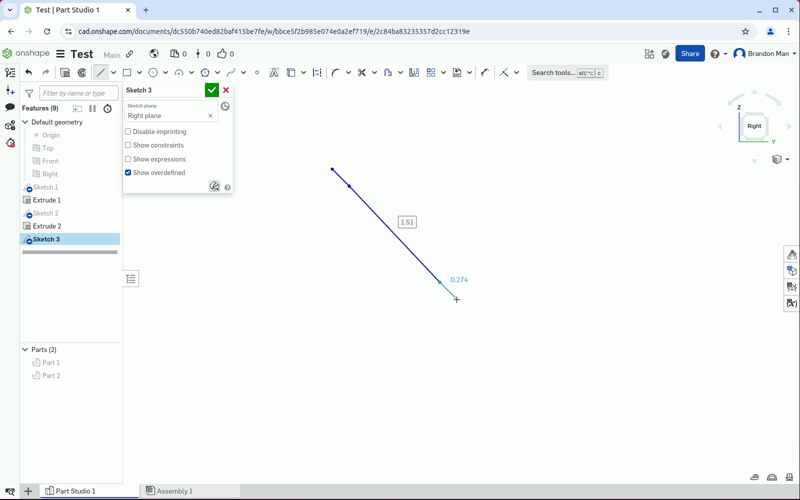
click(456, 299)
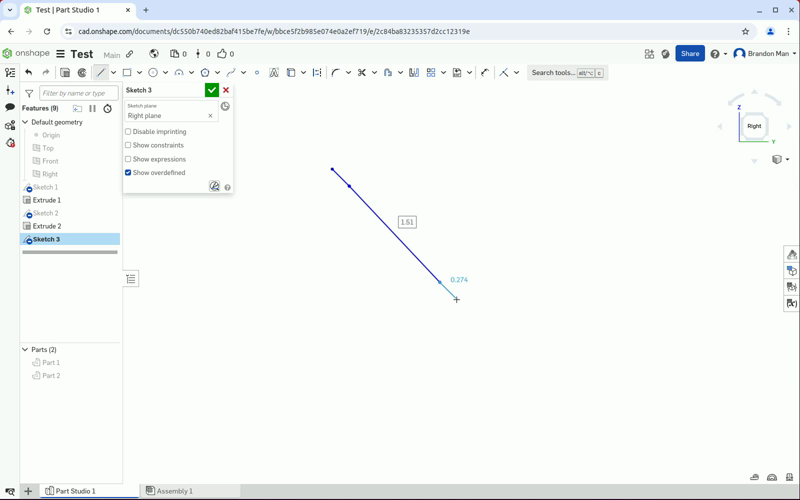
scroll(-6)
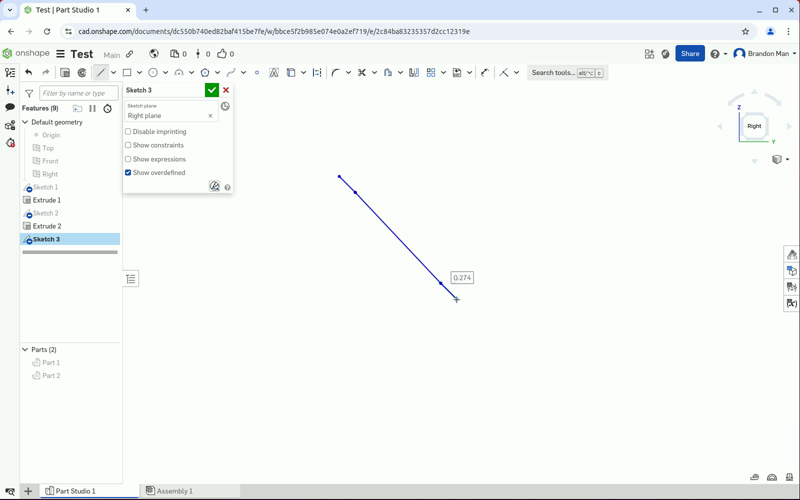
scroll(-6)
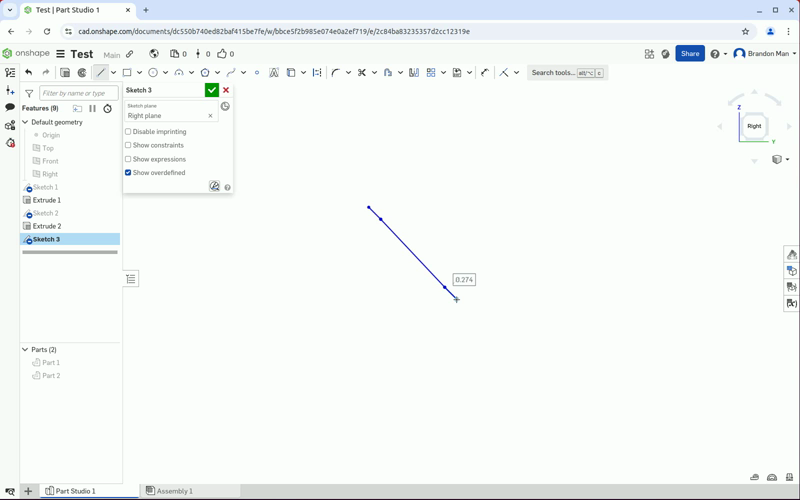
scroll(-6)
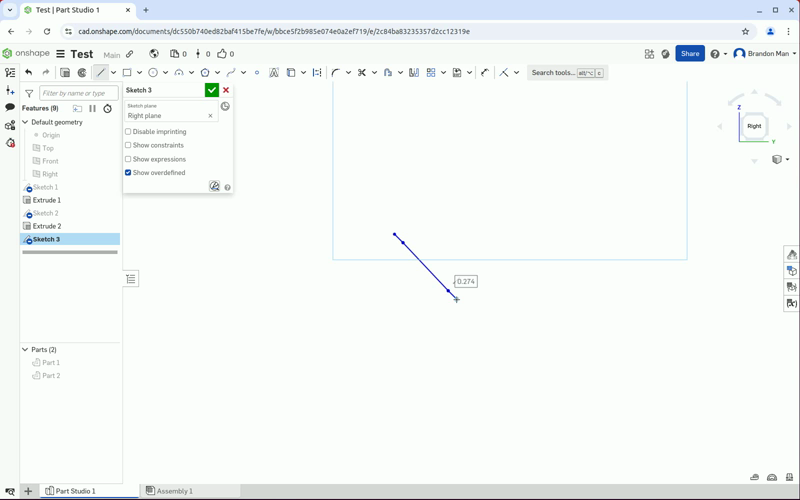
scroll(-6)
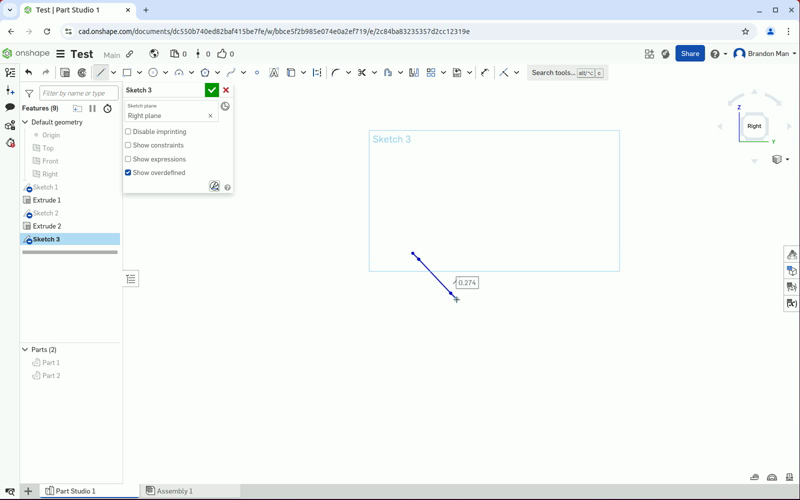
scroll(-6)
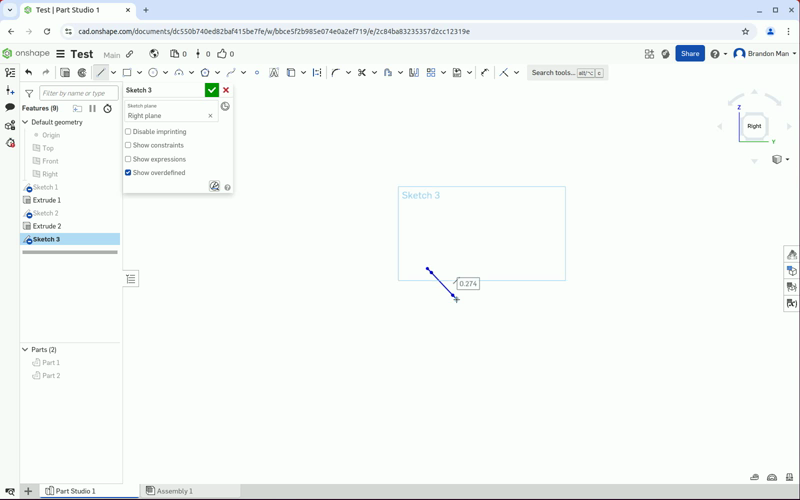
scroll(-6)
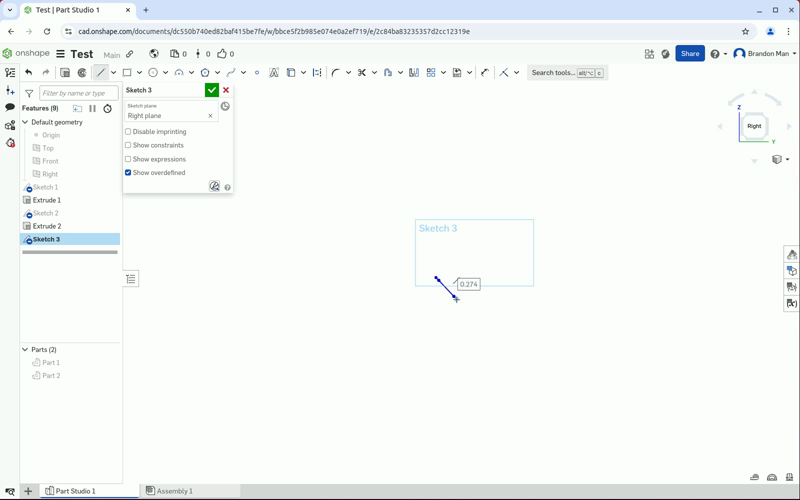
scroll(-6)
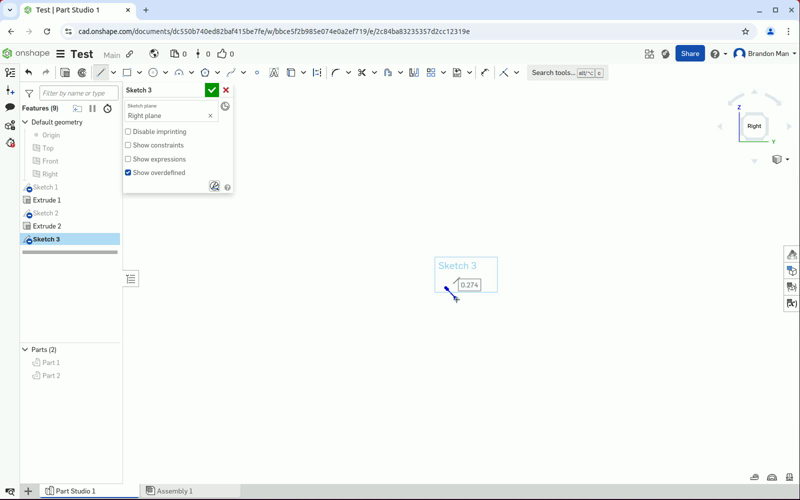
key_up(shift)
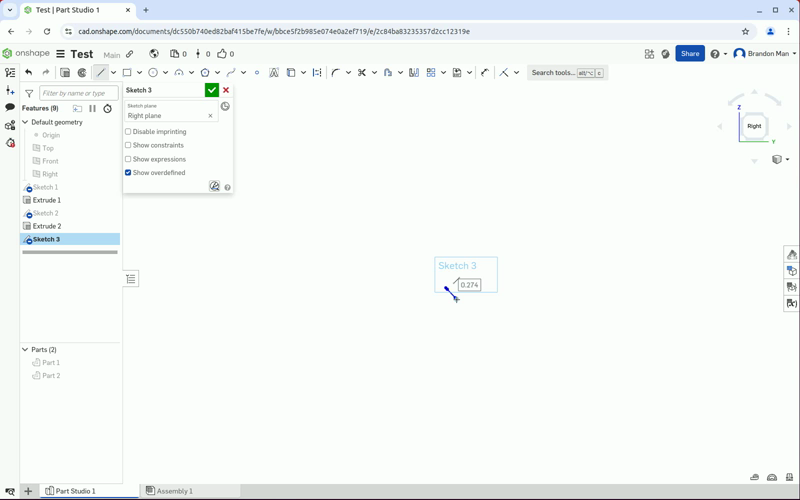
key_down(shift)
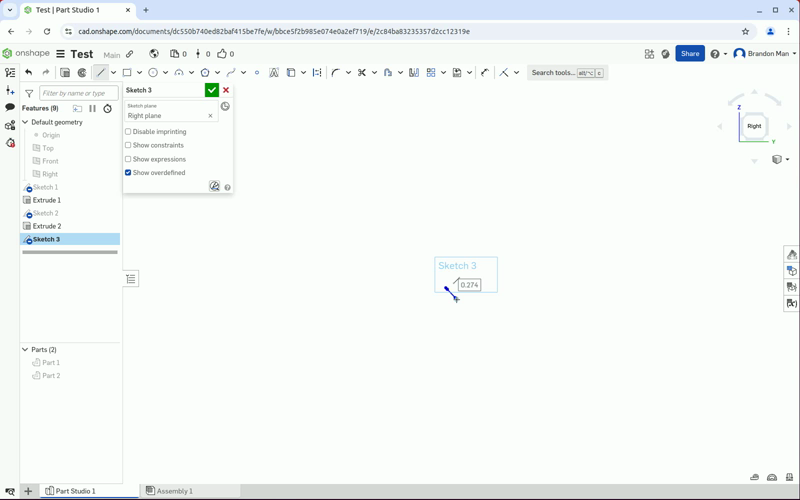
mouse_move(486, 299)
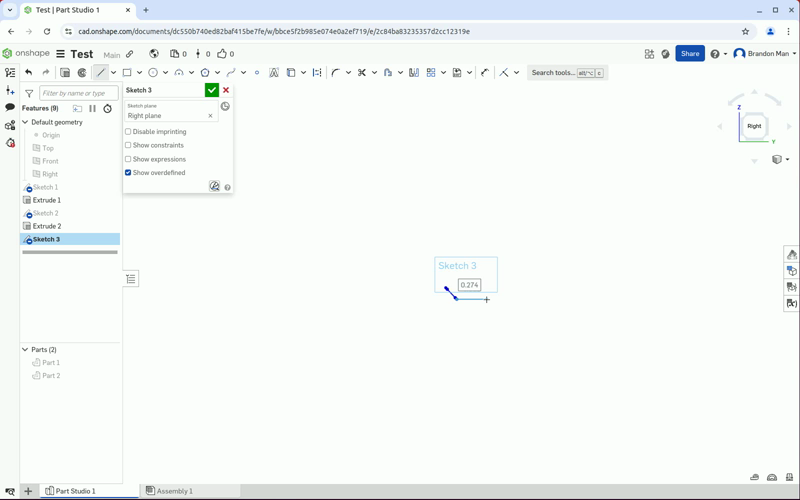
mouse_move(461, 299)
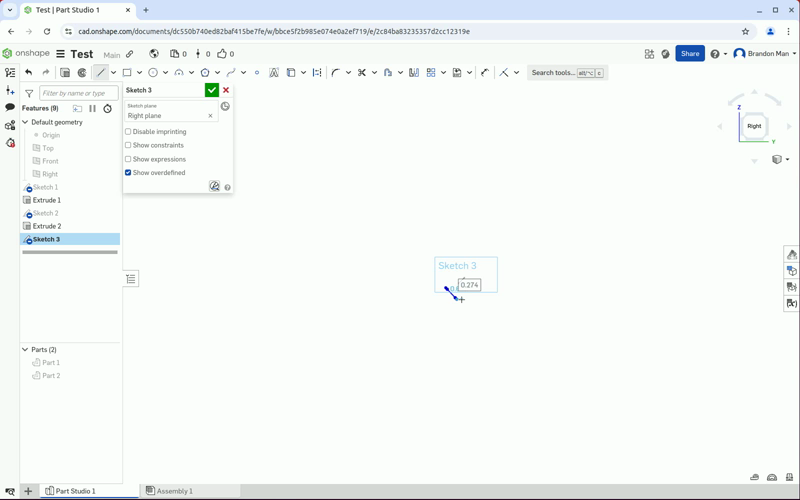
scroll(6)
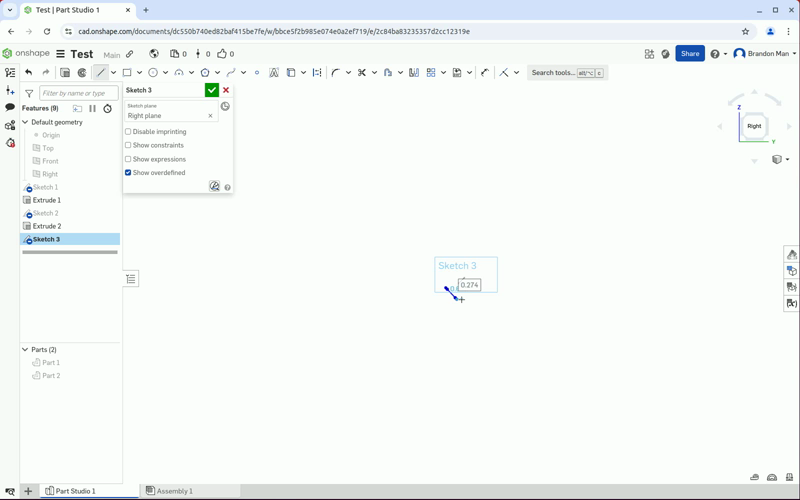
scroll(6)
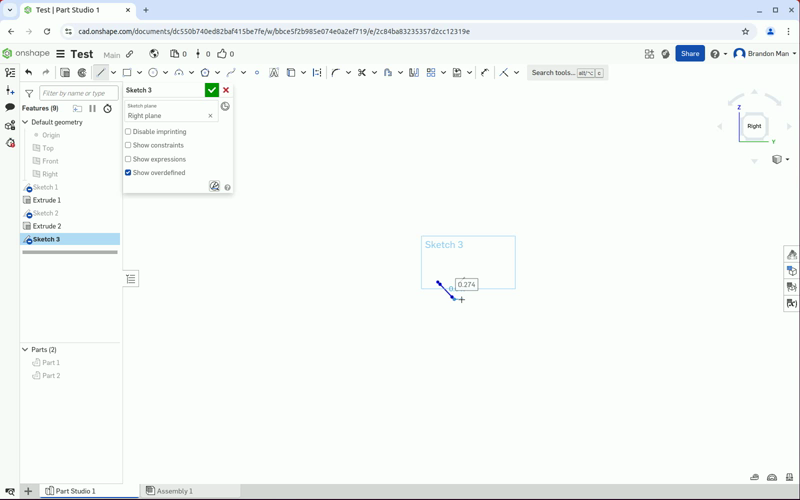
scroll(6)
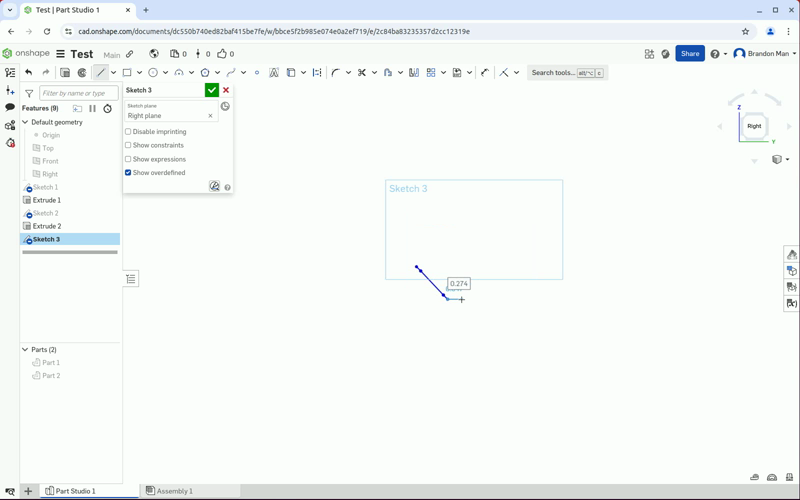
scroll(6)
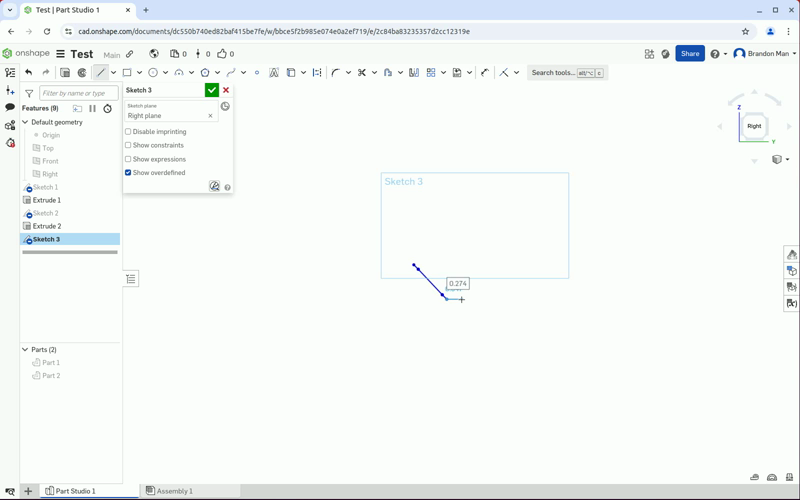
scroll(6)
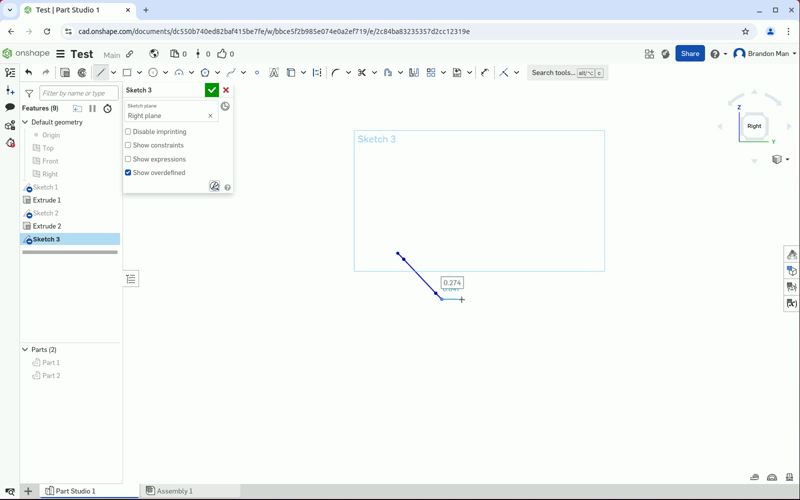
scroll(6)
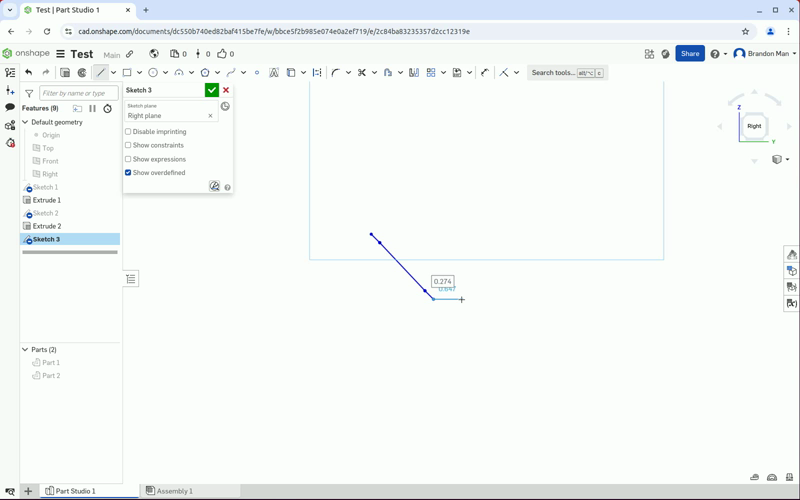
scroll(6)
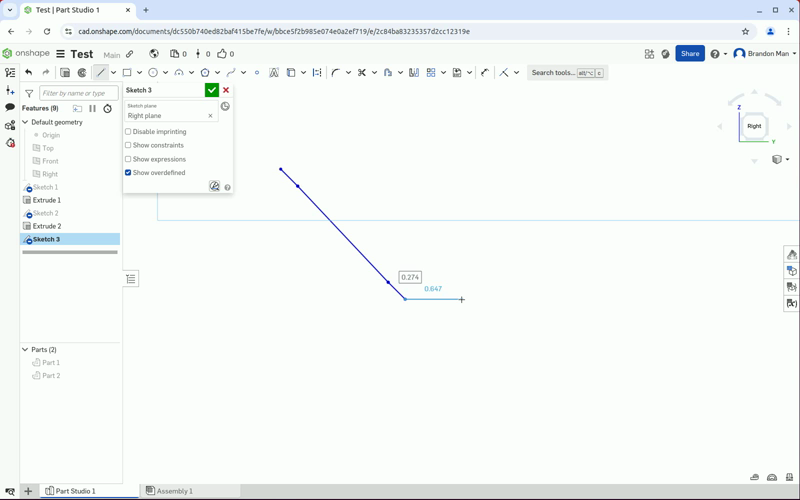
click(461, 299)
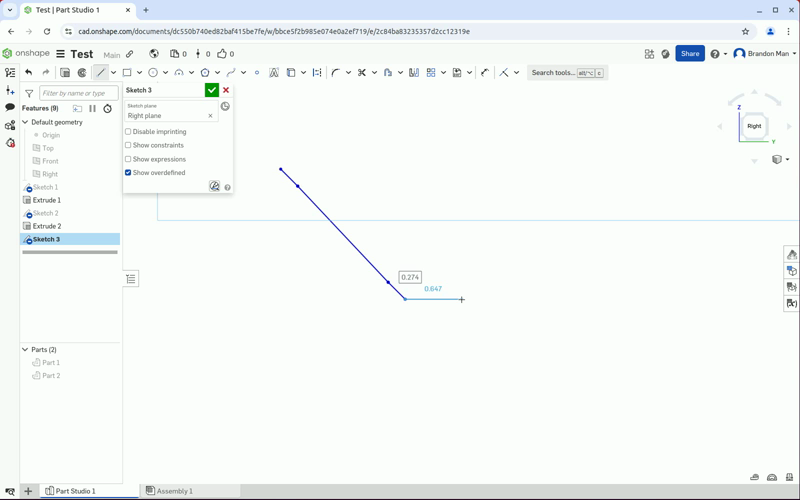
scroll(-6)
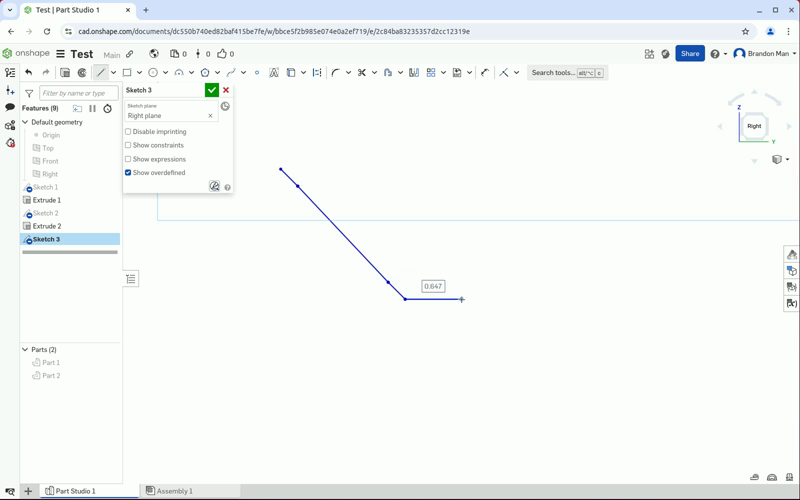
scroll(-6)
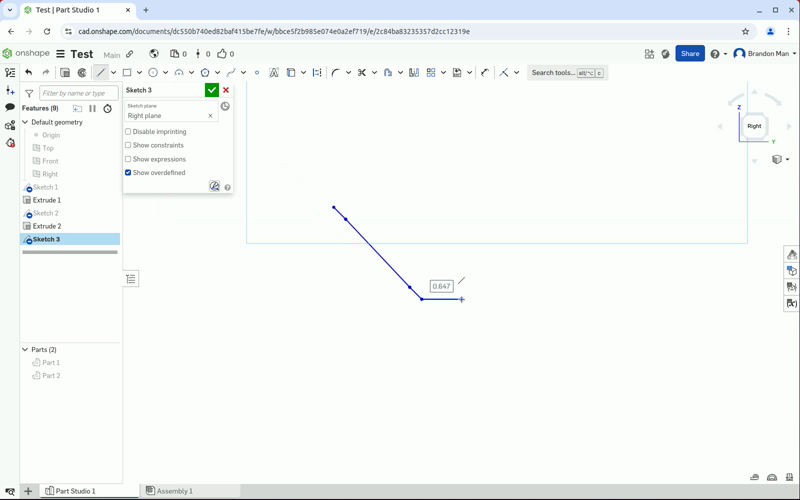
scroll(-6)
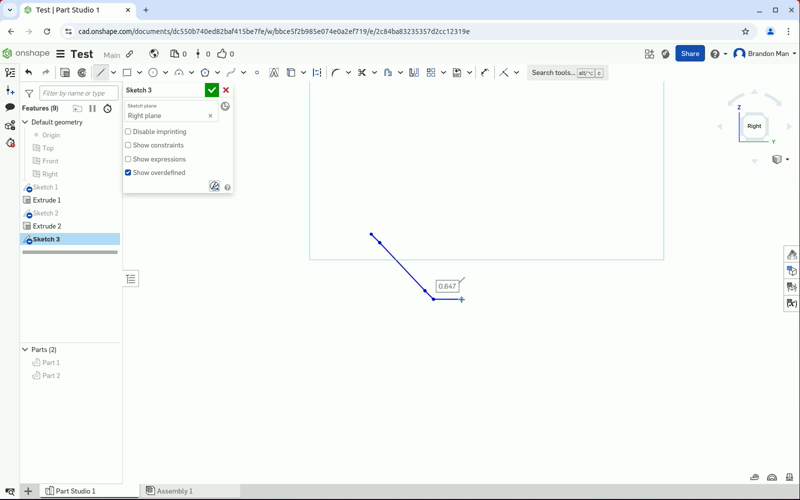
scroll(-6)
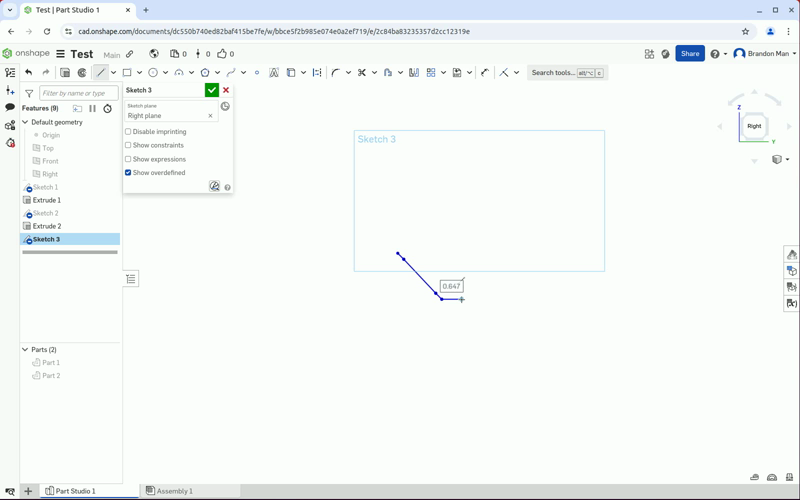
scroll(-6)
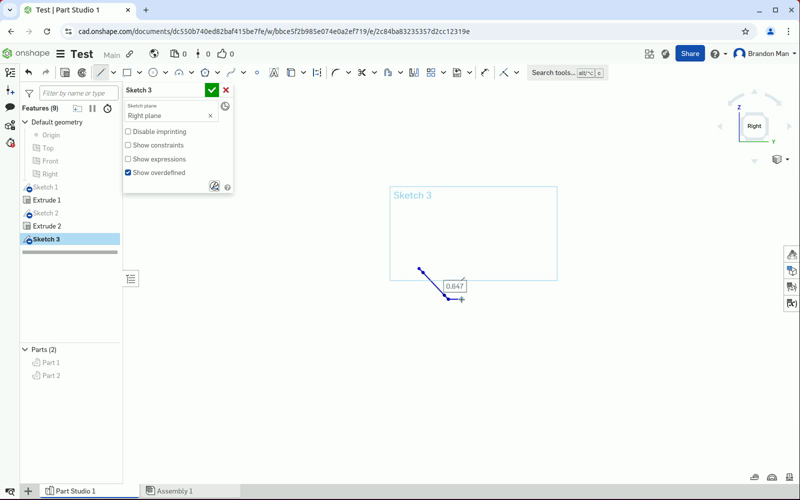
scroll(-6)
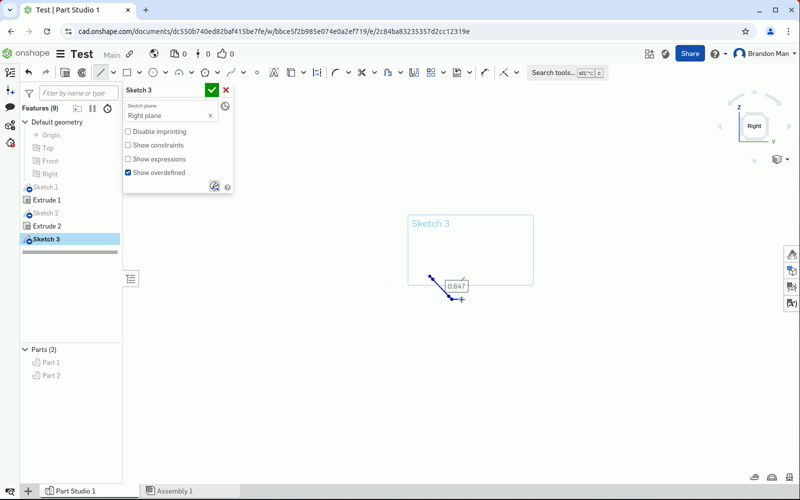
scroll(-6)
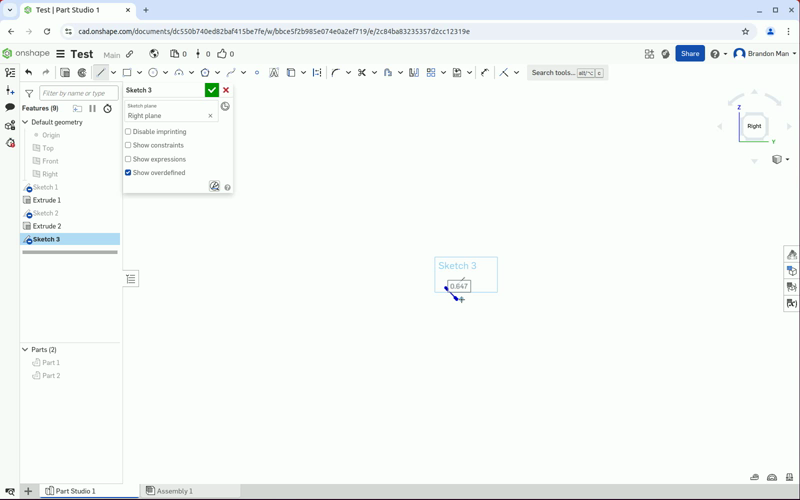
key_up(shift)
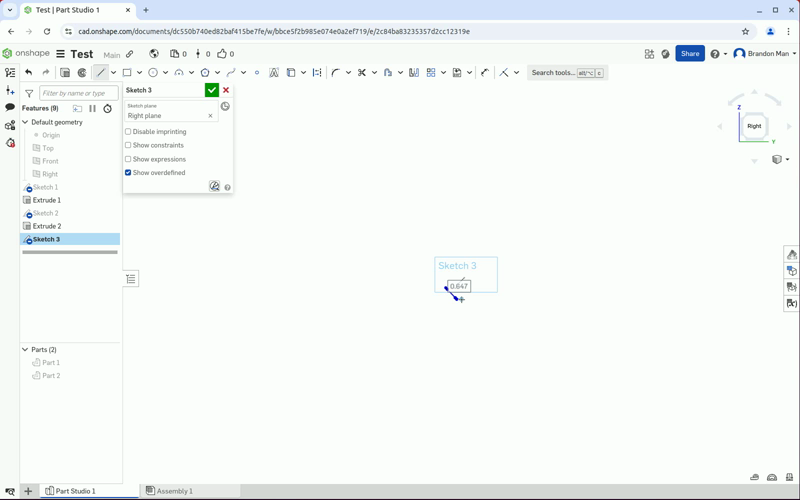
key_down(shift)
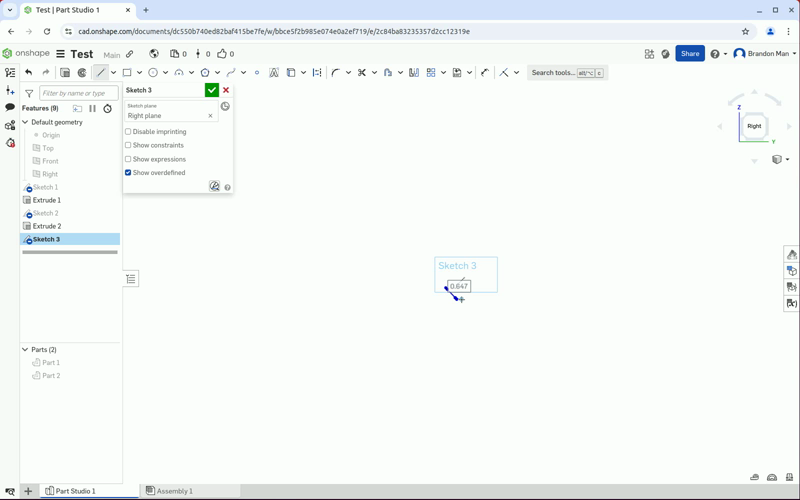
mouse_move(491, 299)
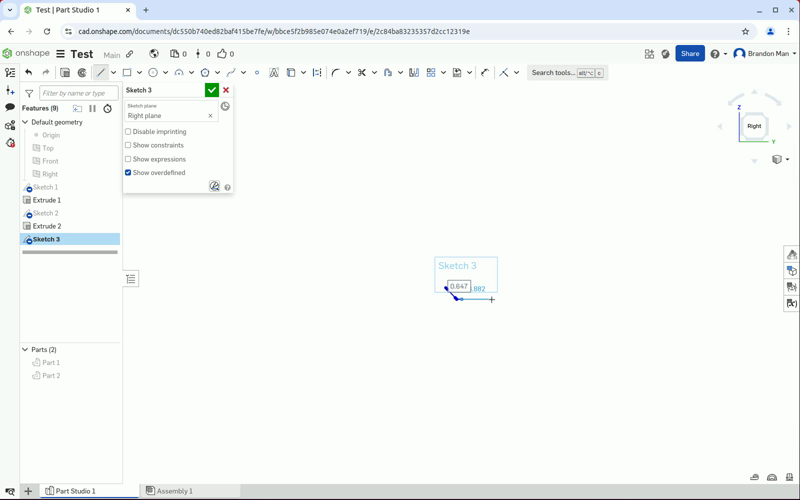
mouse_move(461, 286)
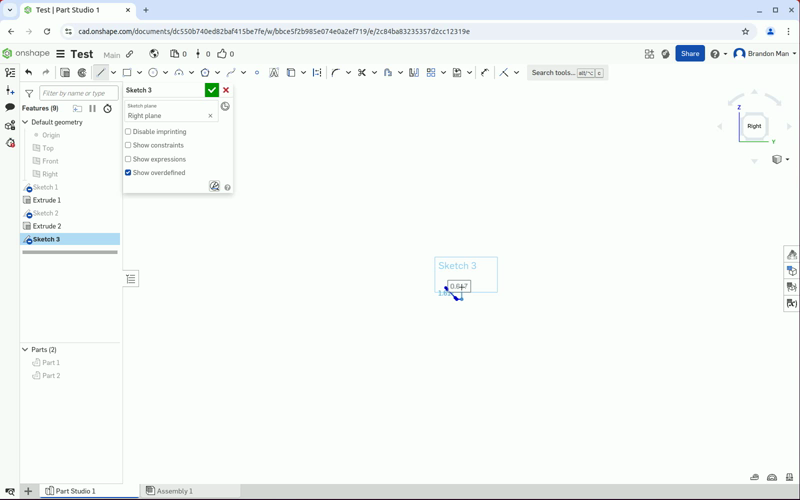
click(461, 286)
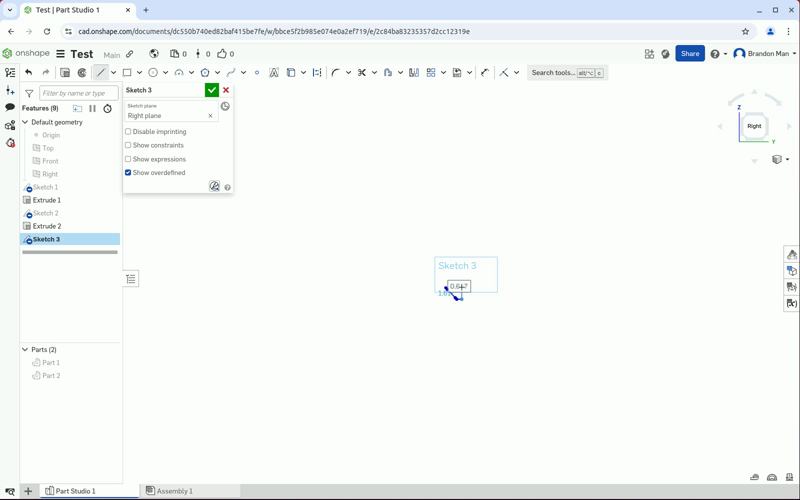
key_up(shift)
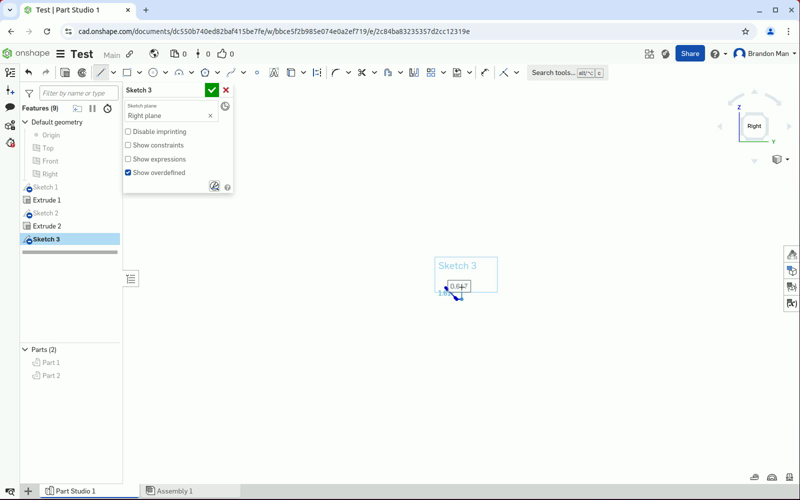
key(esc)
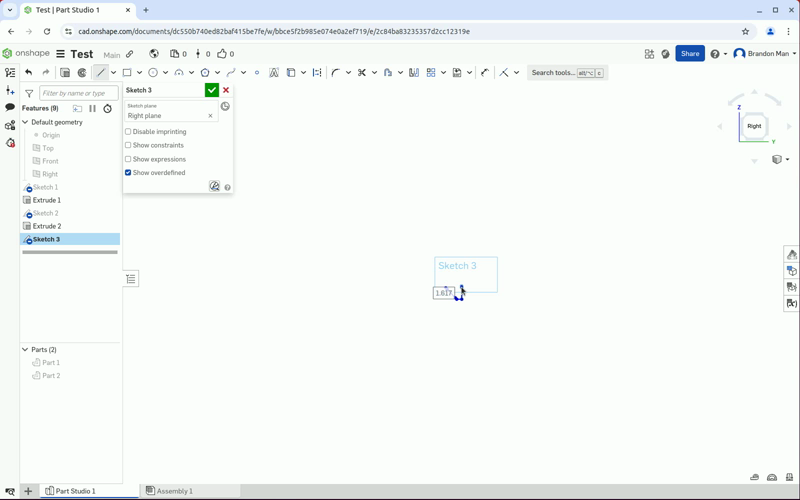
key(a)
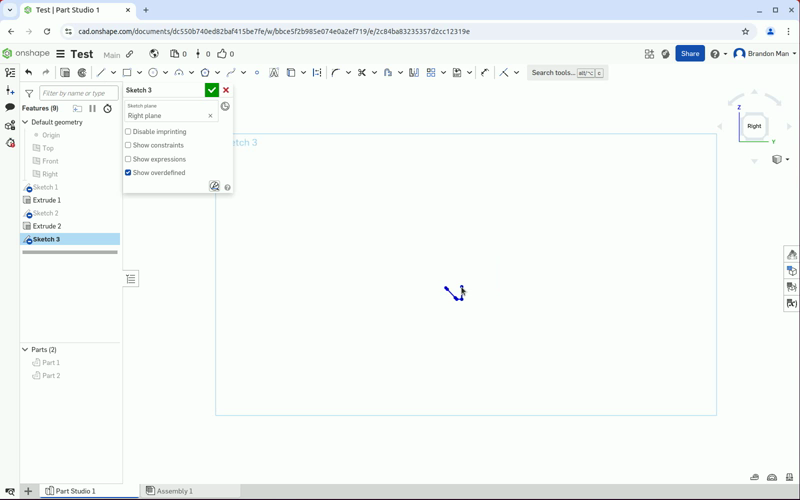
mouse_move(461, 286)
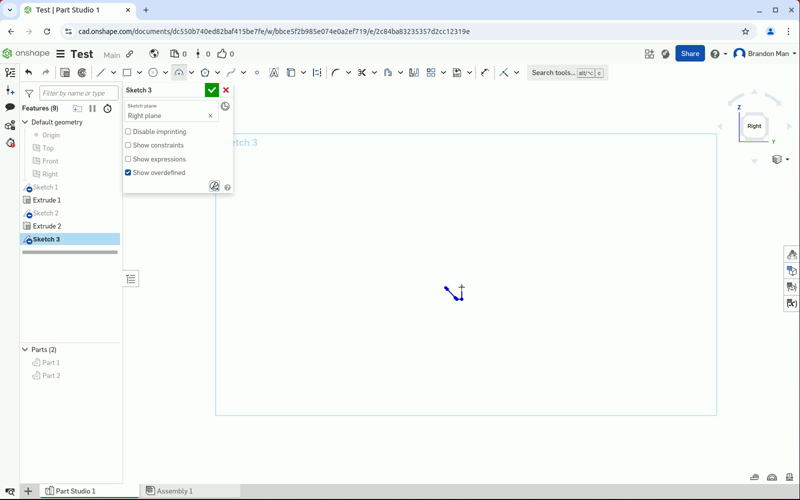
click(461, 286)
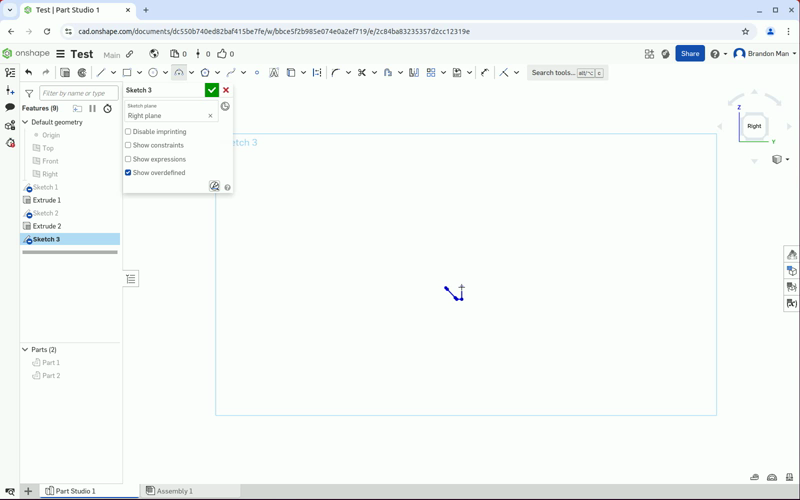
key_down(shift)
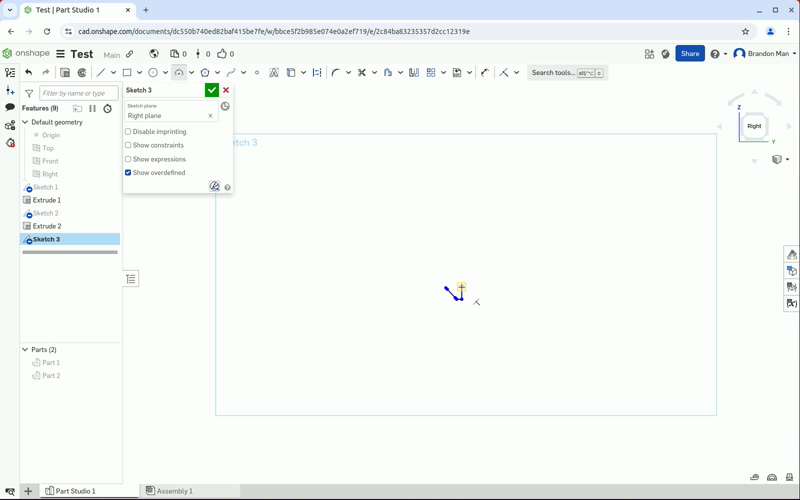
mouse_move(458, 282)
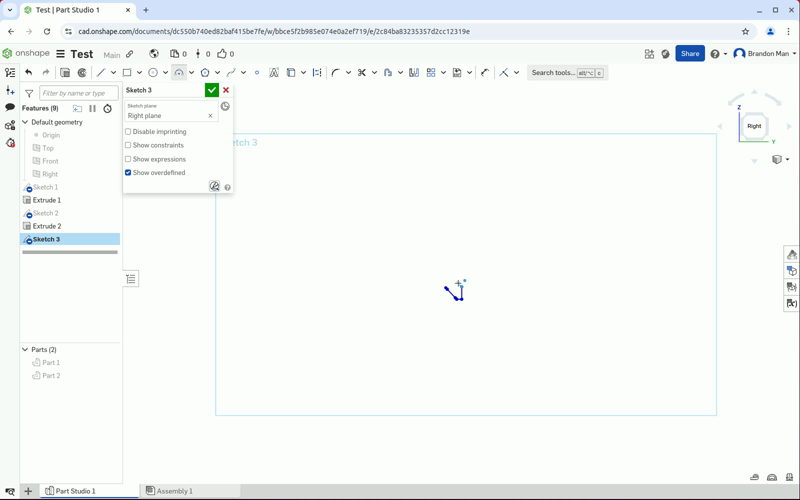
scroll(6)
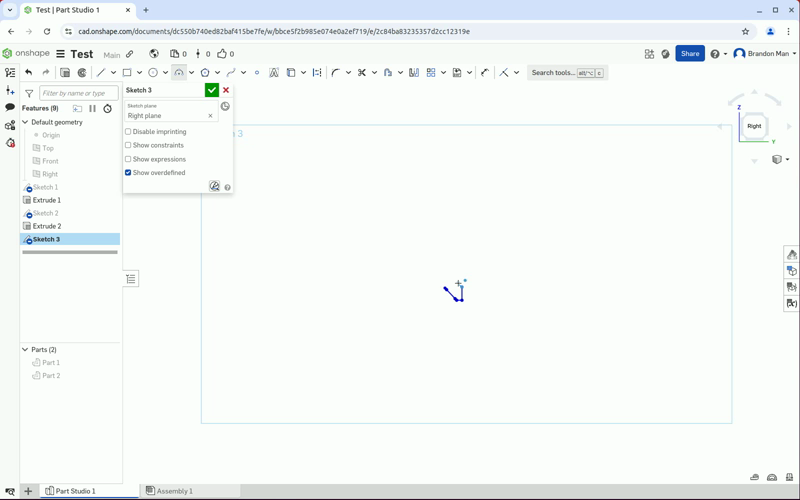
scroll(6)
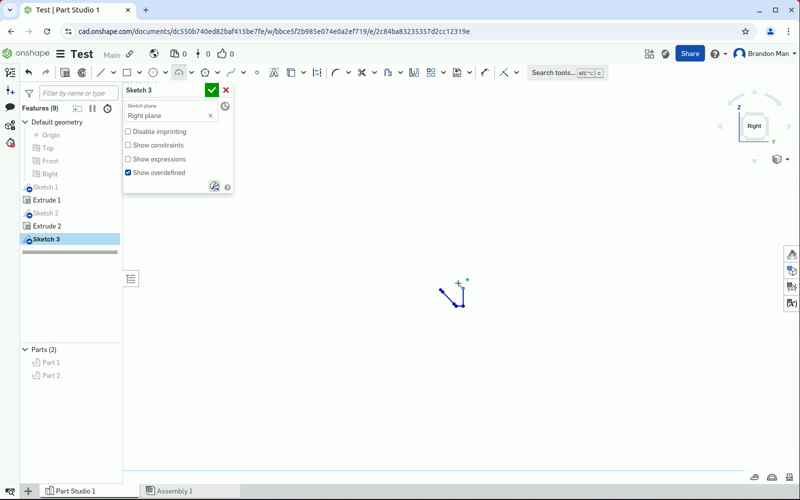
scroll(6)
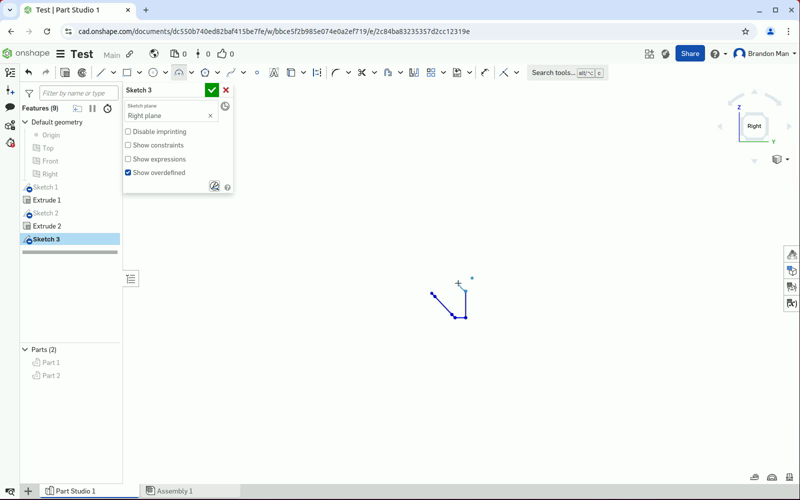
scroll(6)
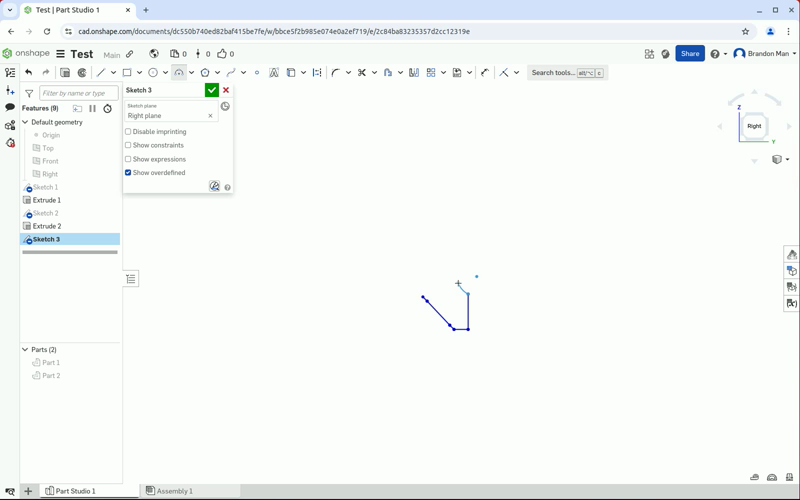
scroll(6)
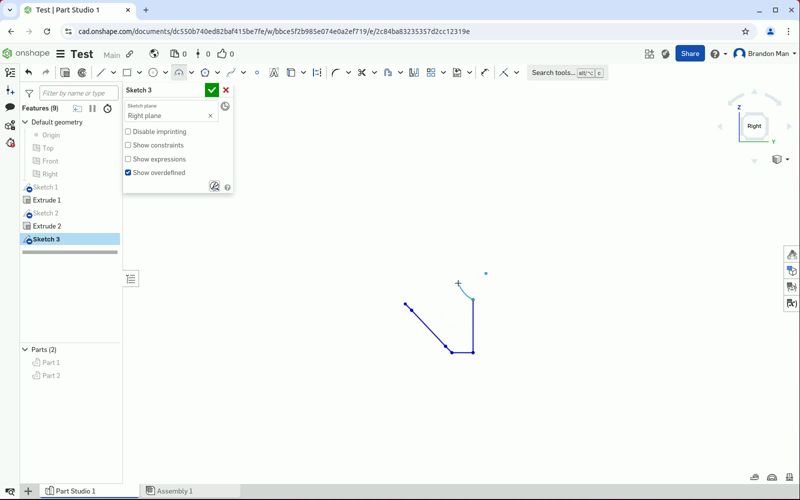
scroll(6)
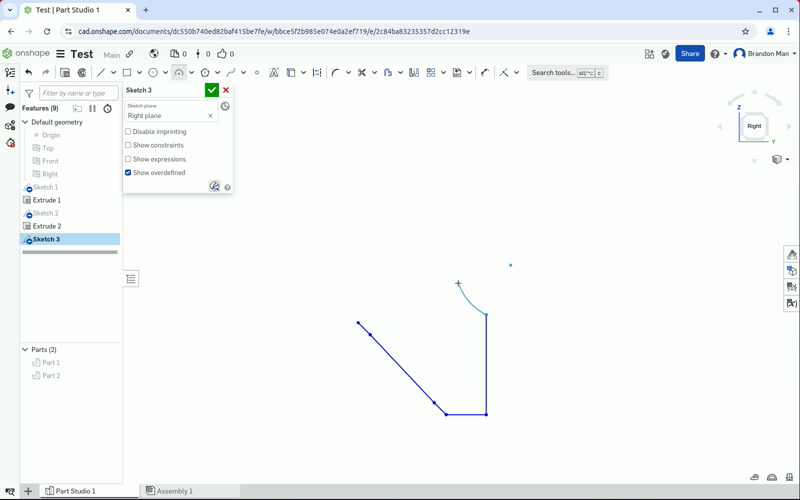
scroll(6)
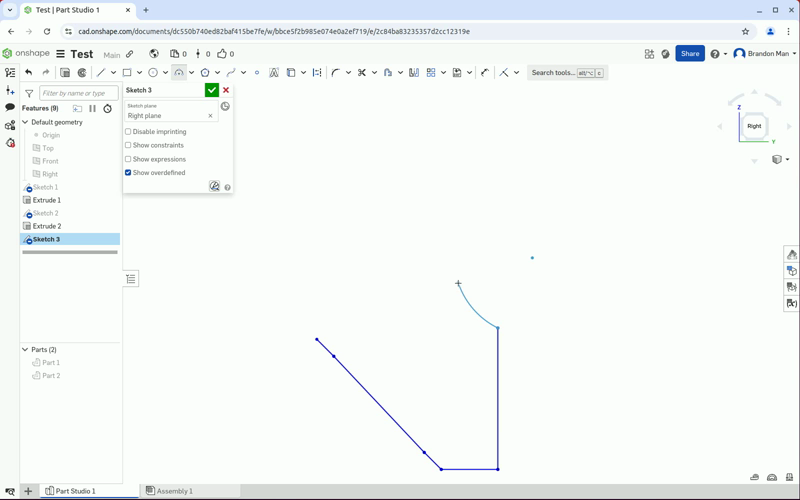
click(458, 282)
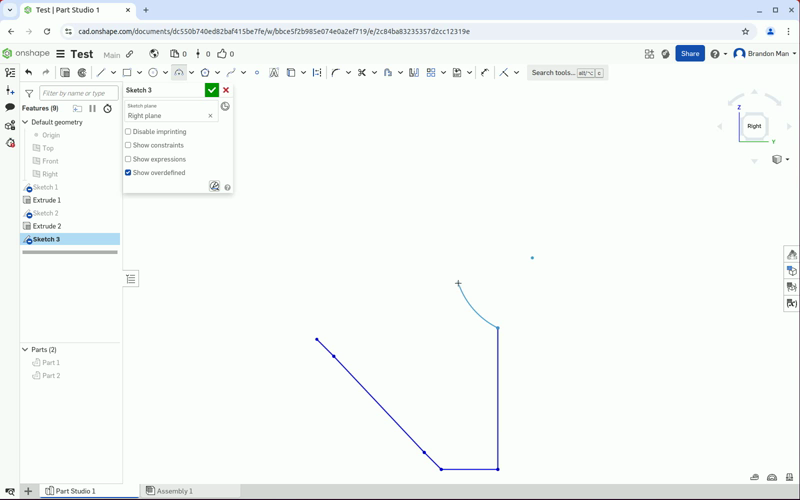
scroll(-6)
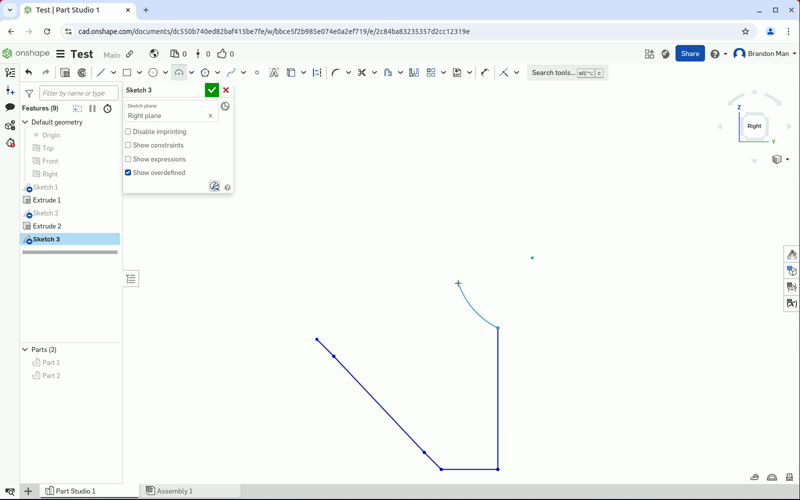
scroll(-6)
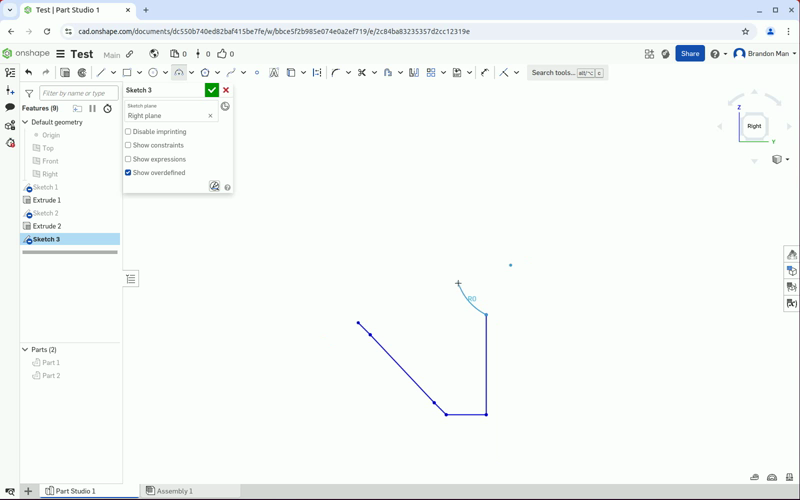
scroll(-6)
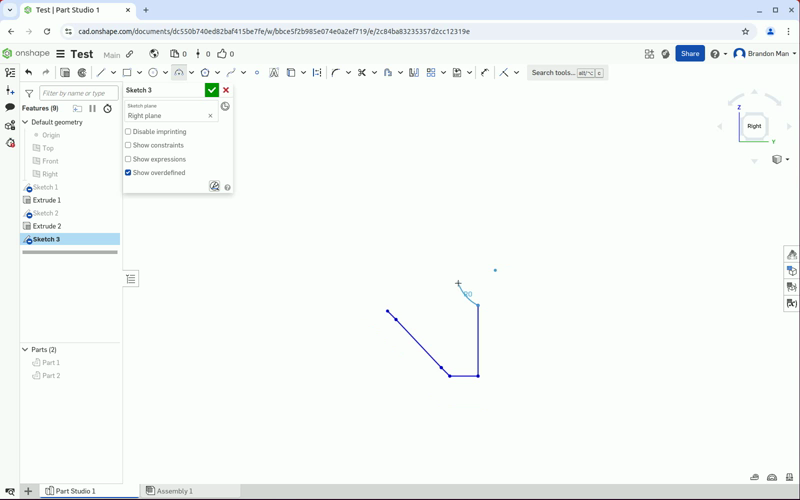
scroll(-6)
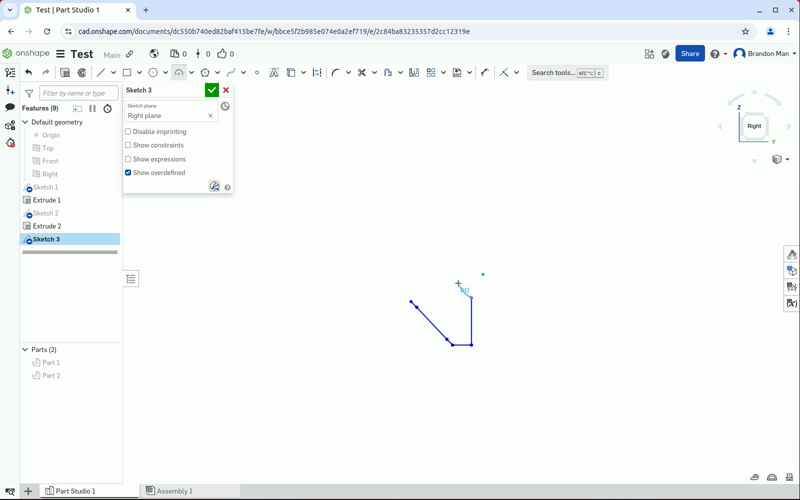
scroll(-6)
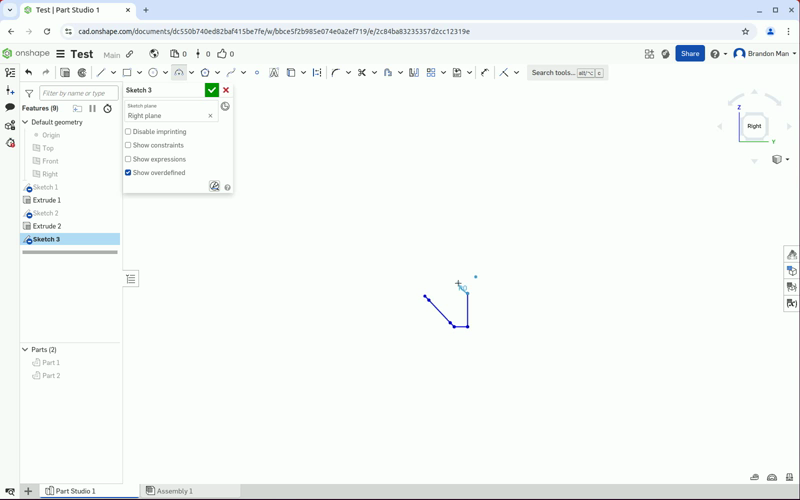
scroll(-6)
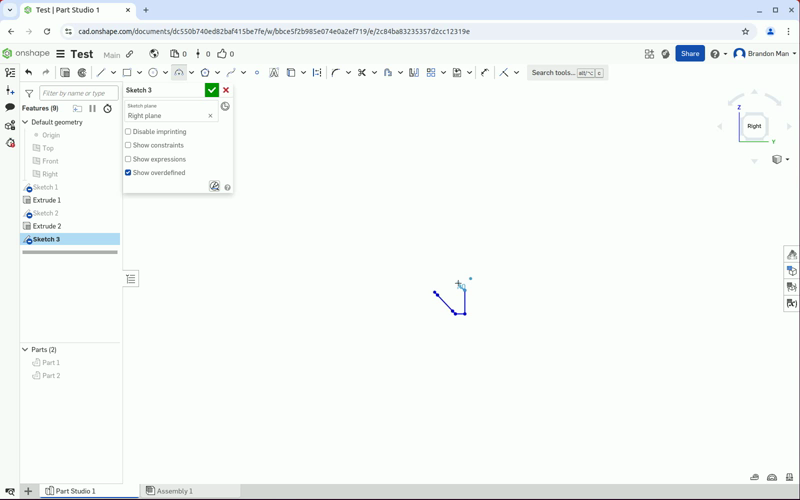
scroll(-6)
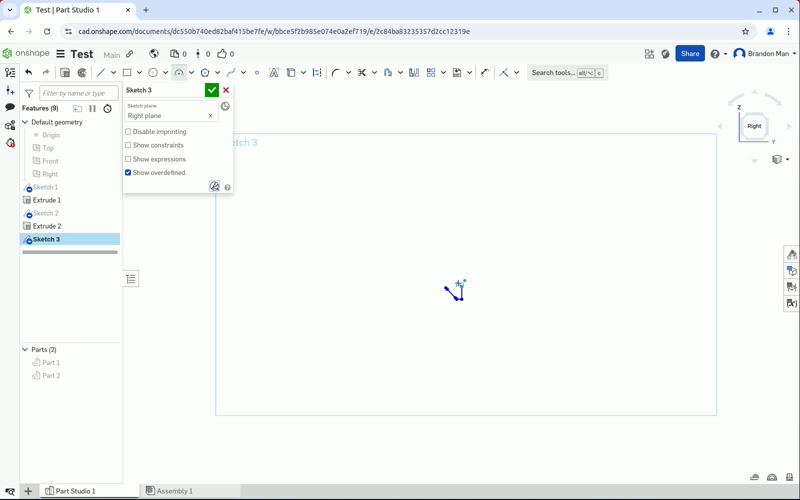
mouse_move(460, 283)
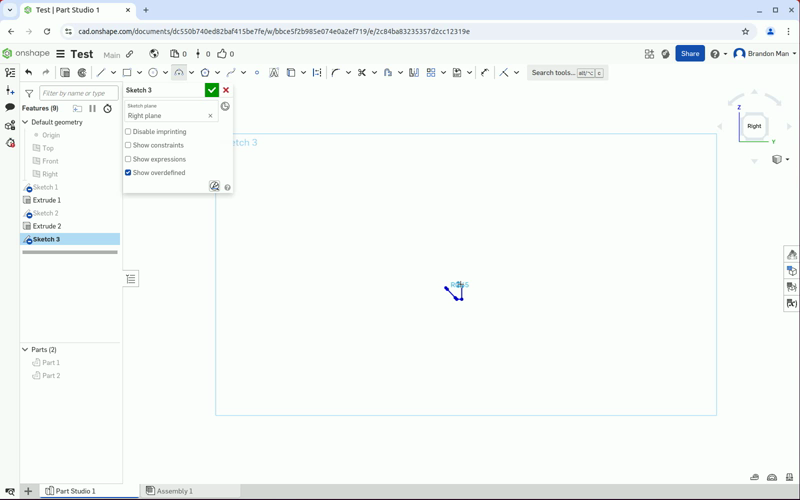
scroll(6)
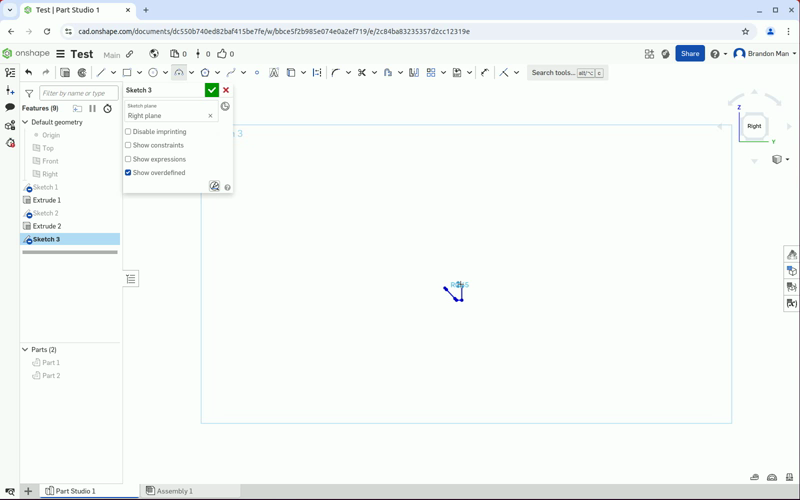
scroll(6)
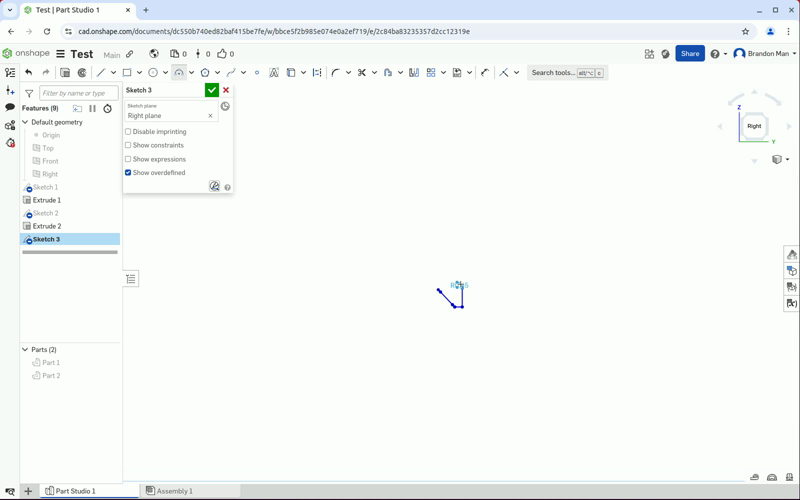
scroll(6)
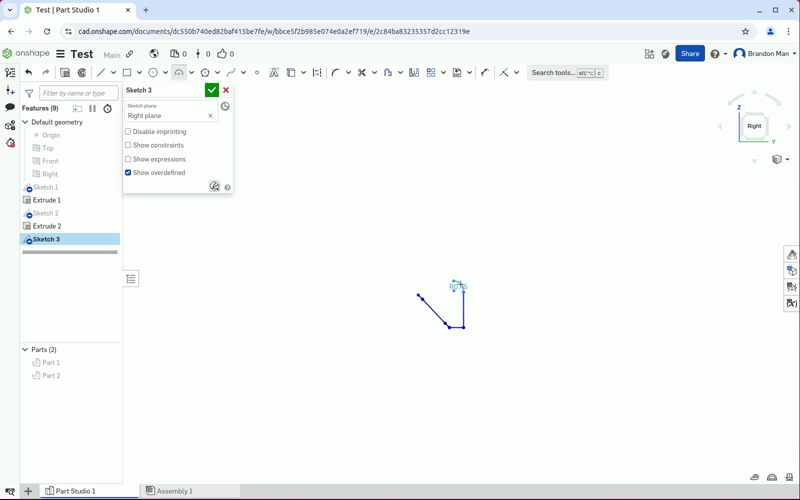
scroll(6)
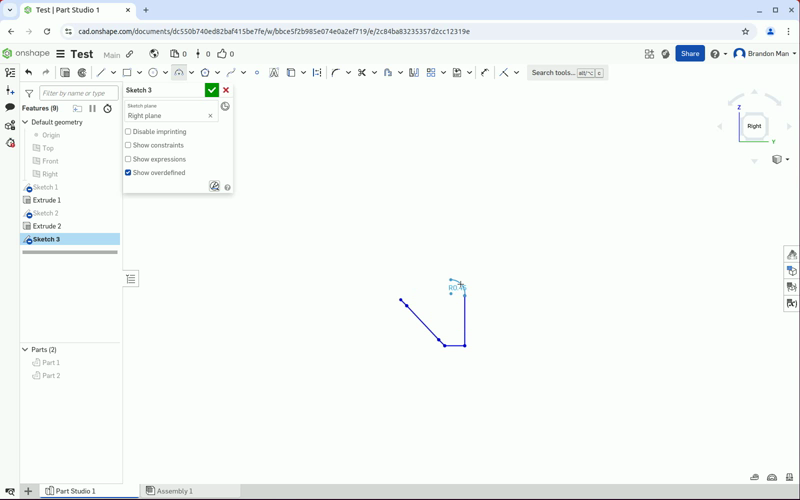
scroll(6)
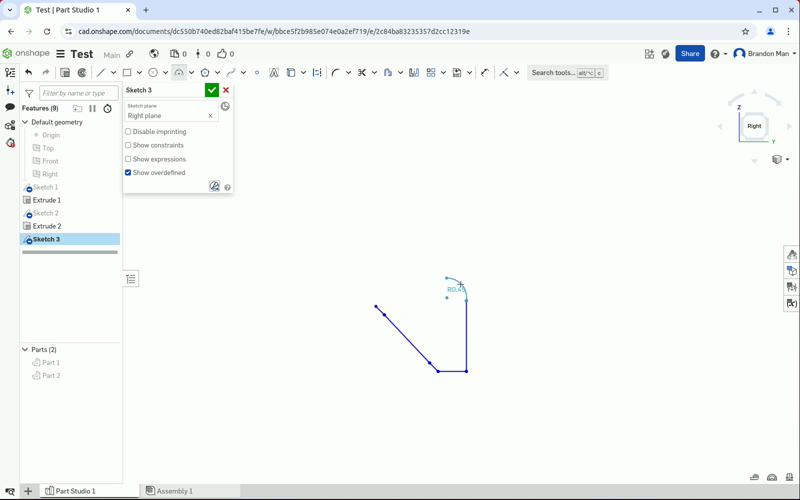
scroll(6)
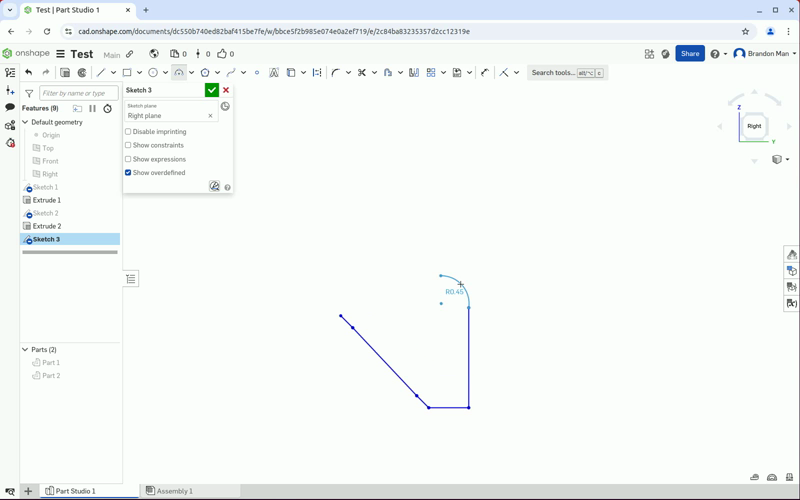
scroll(6)
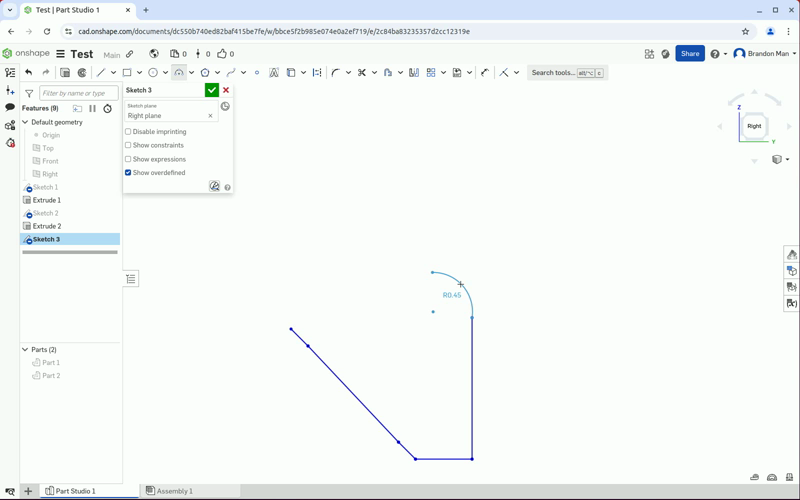
click(460, 283)
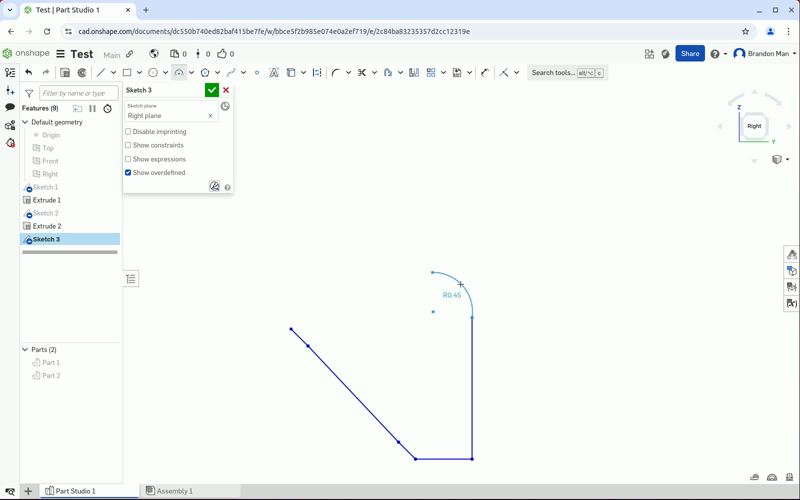
scroll(-6)
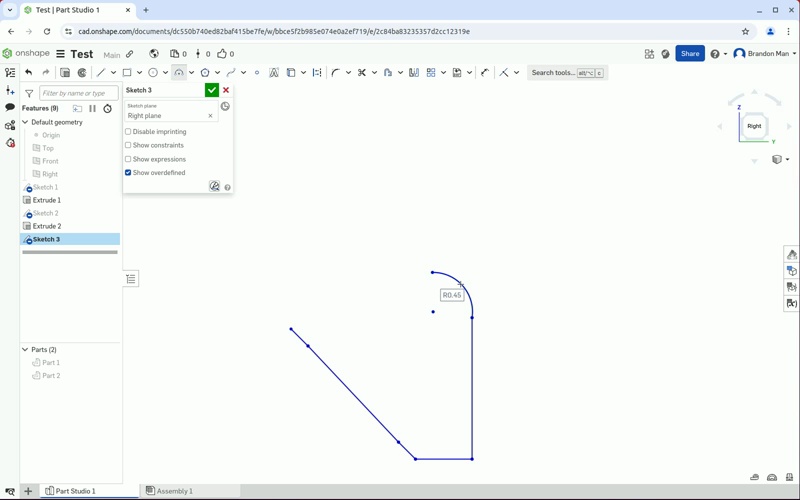
scroll(-6)
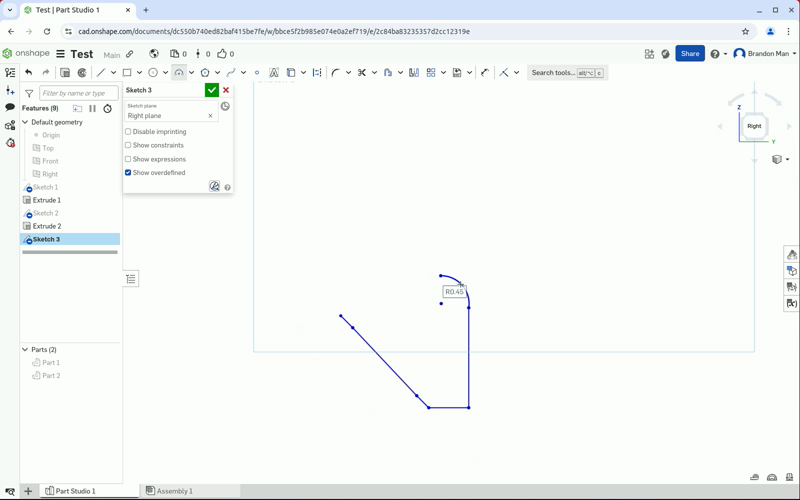
scroll(-6)
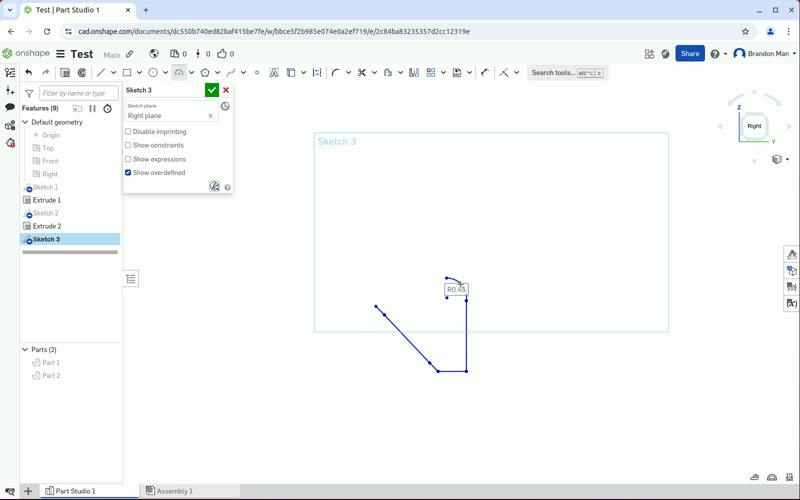
scroll(-6)
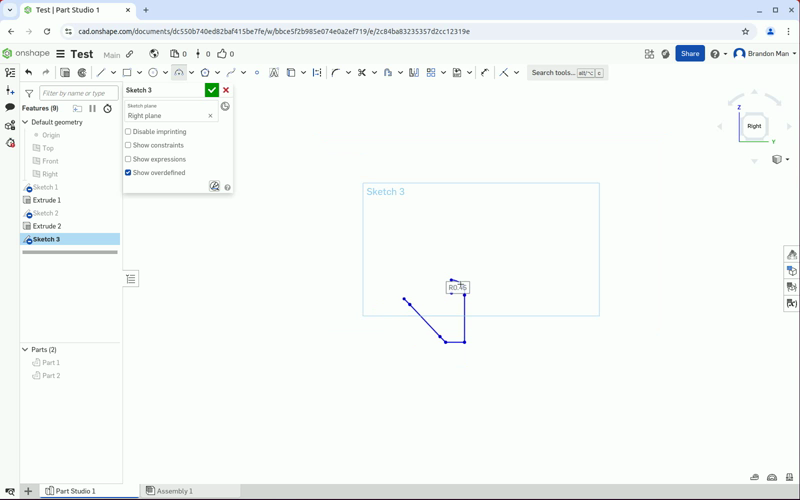
scroll(-6)
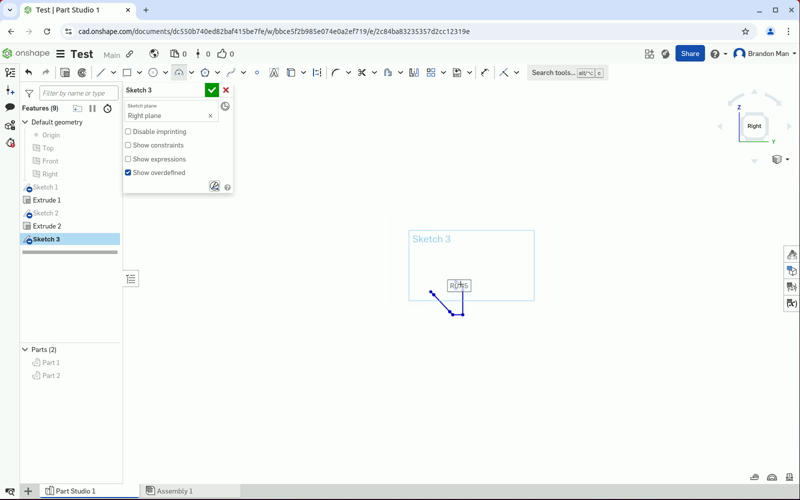
scroll(-6)
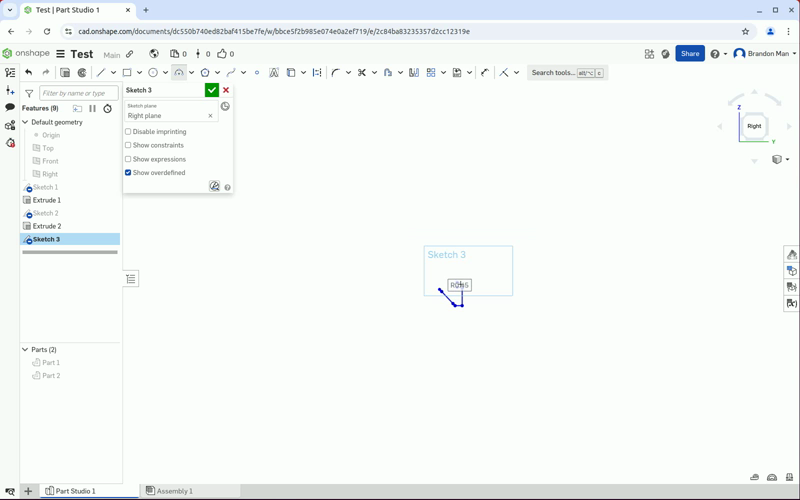
scroll(-6)
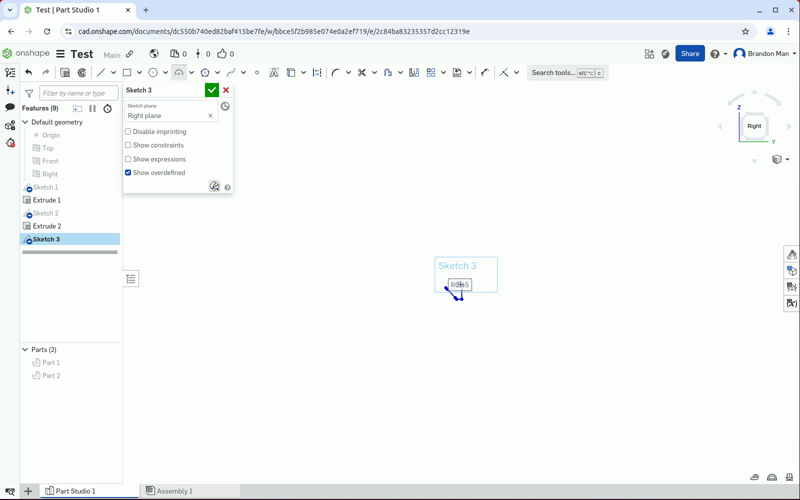
key_up(shift)
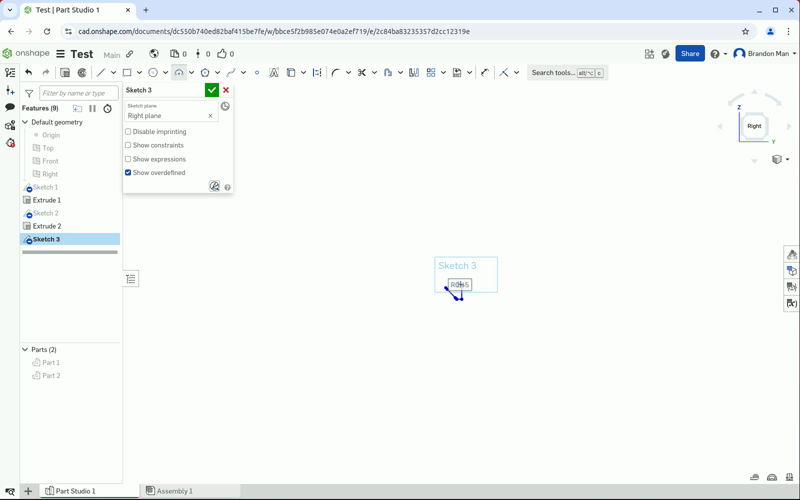
key(esc)
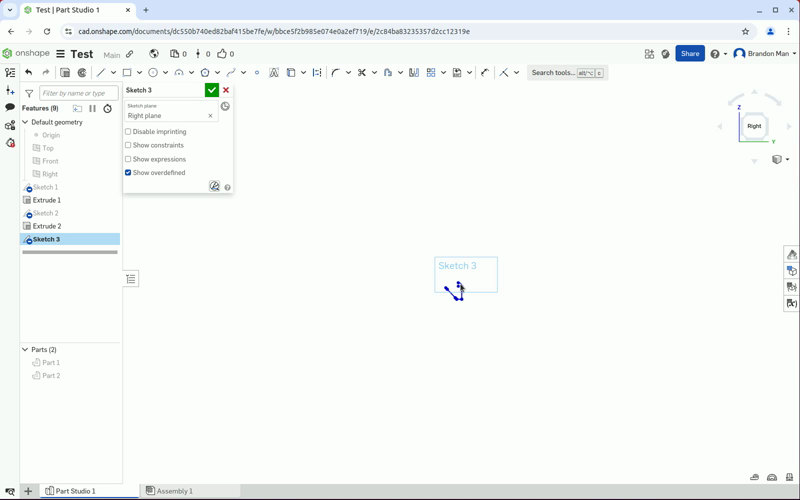
key(l)
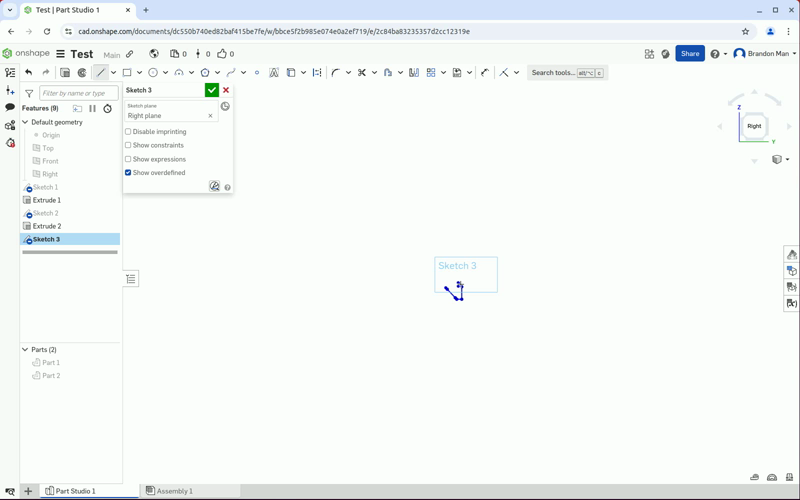
mouse_move(458, 282)
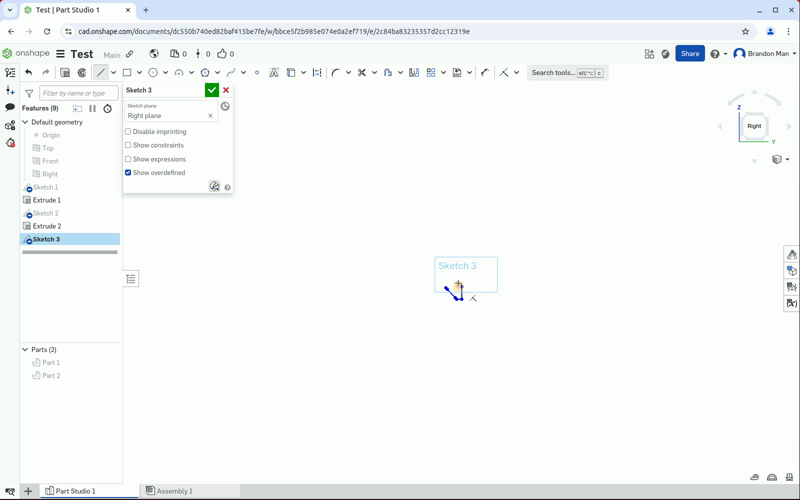
scroll(6)
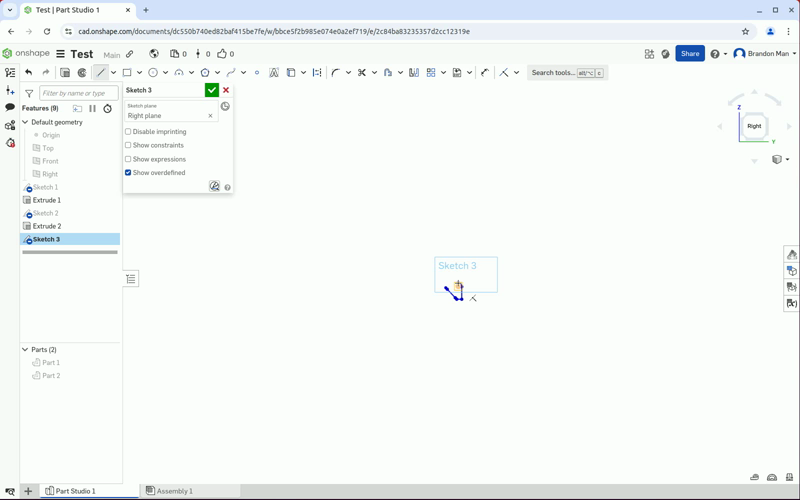
scroll(6)
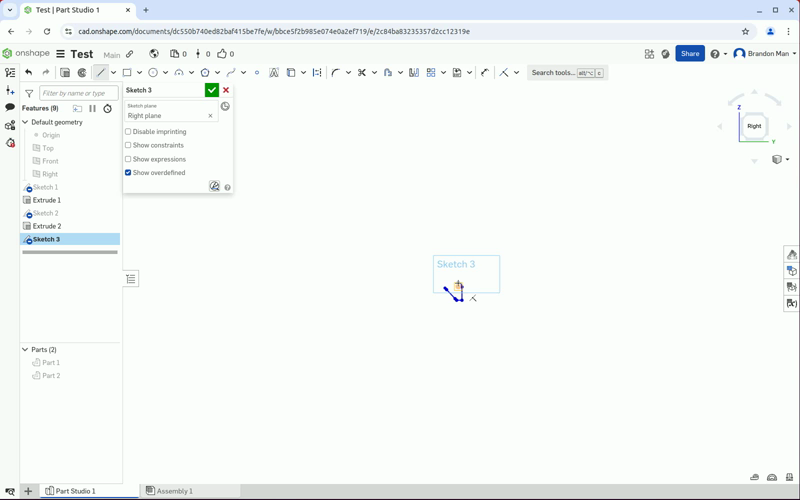
scroll(6)
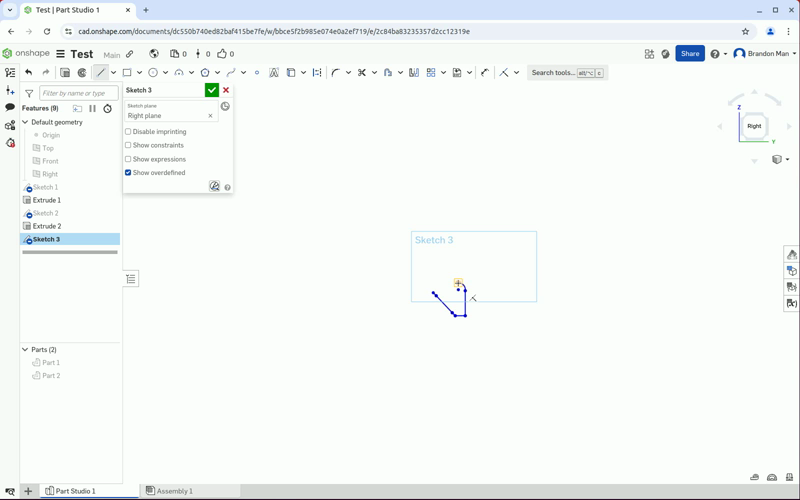
scroll(6)
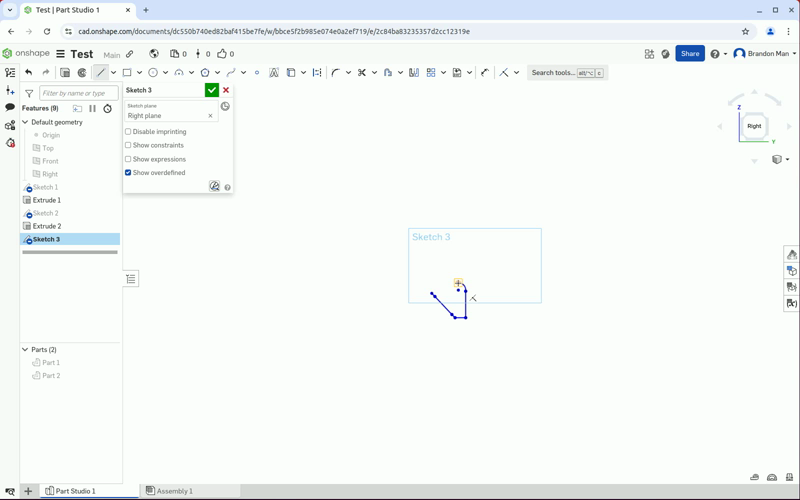
scroll(6)
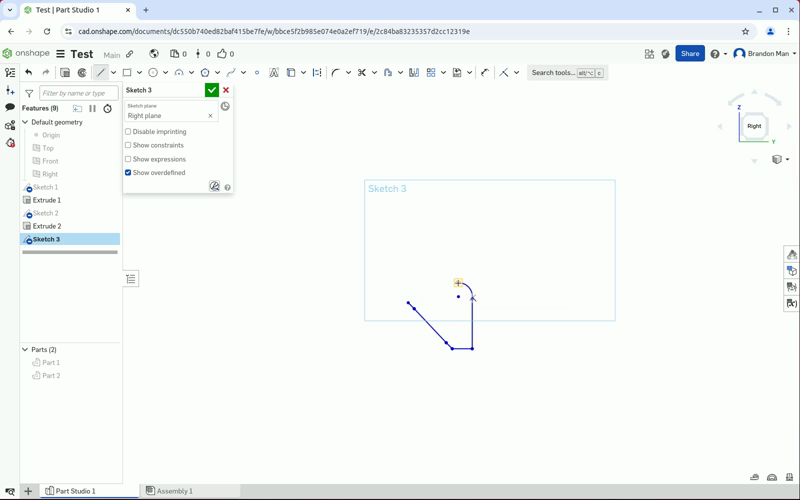
scroll(6)
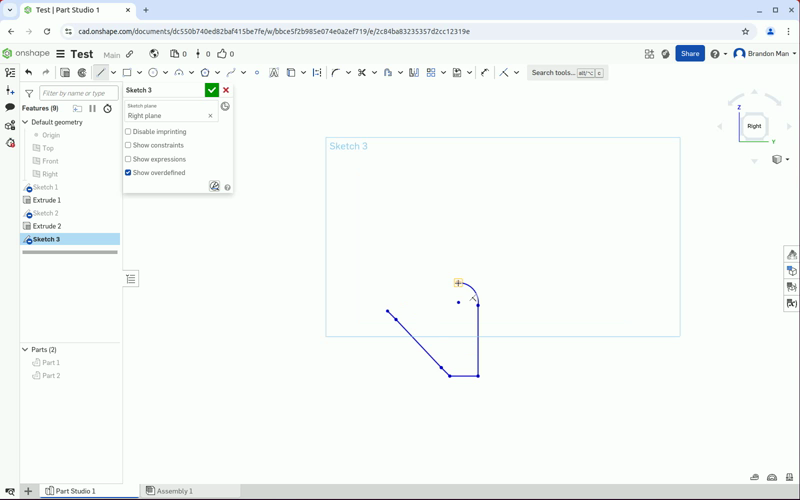
scroll(6)
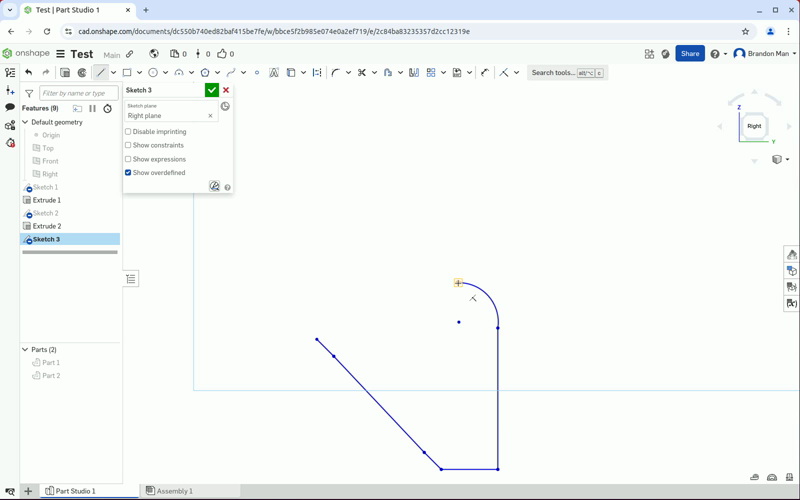
click(458, 282)
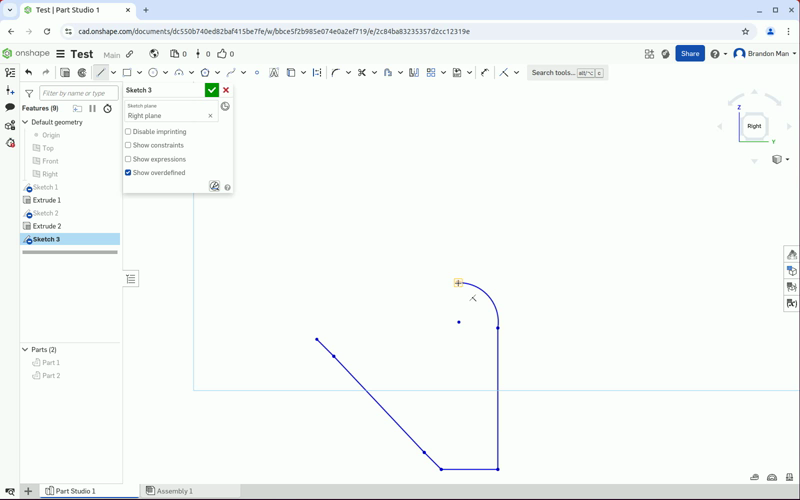
scroll(-6)
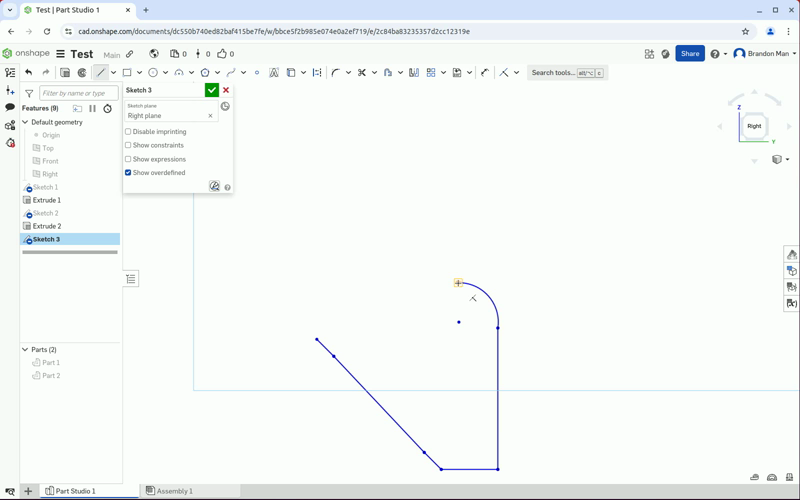
scroll(-6)
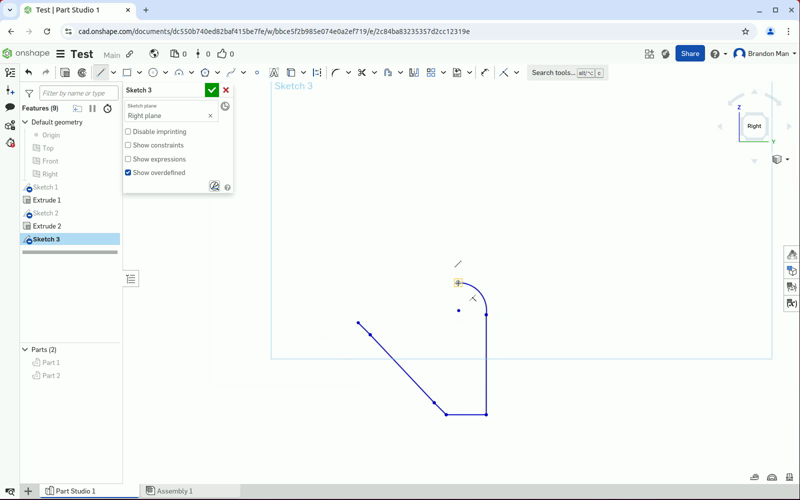
scroll(-6)
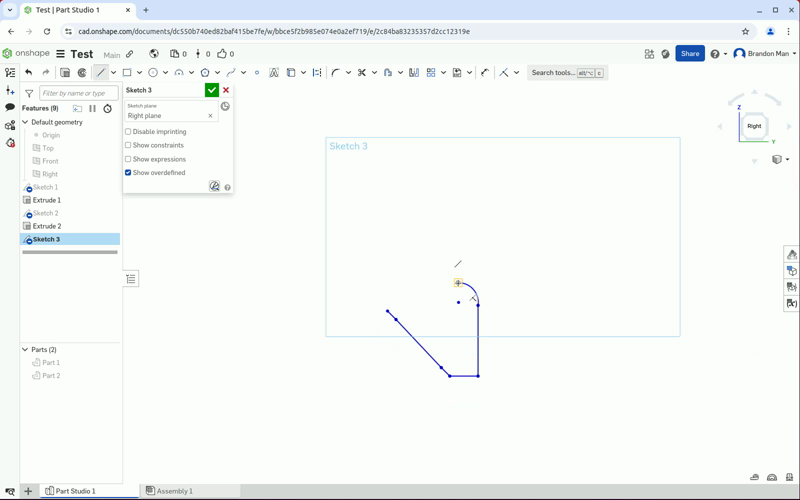
scroll(-6)
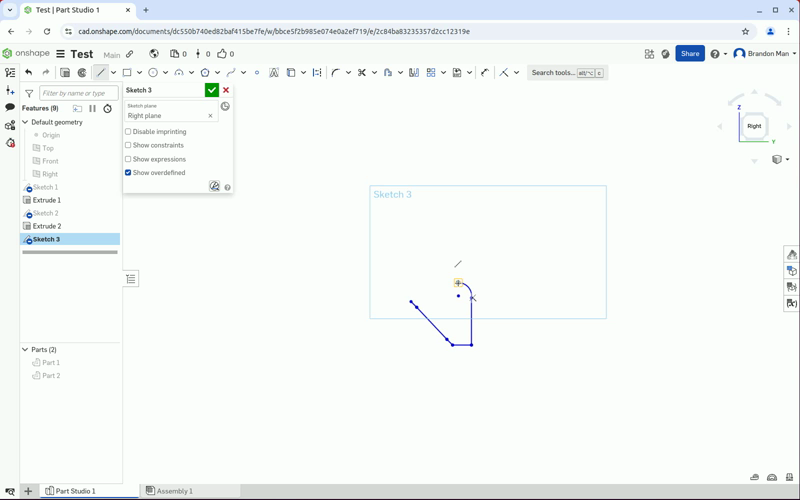
scroll(-6)
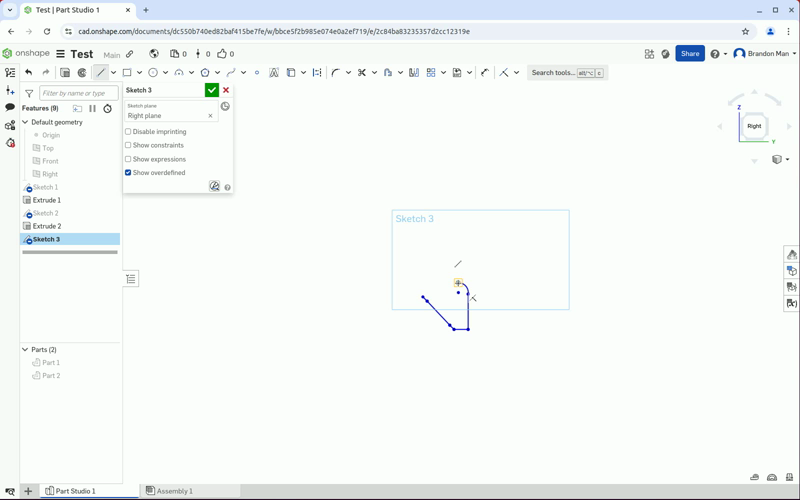
scroll(-6)
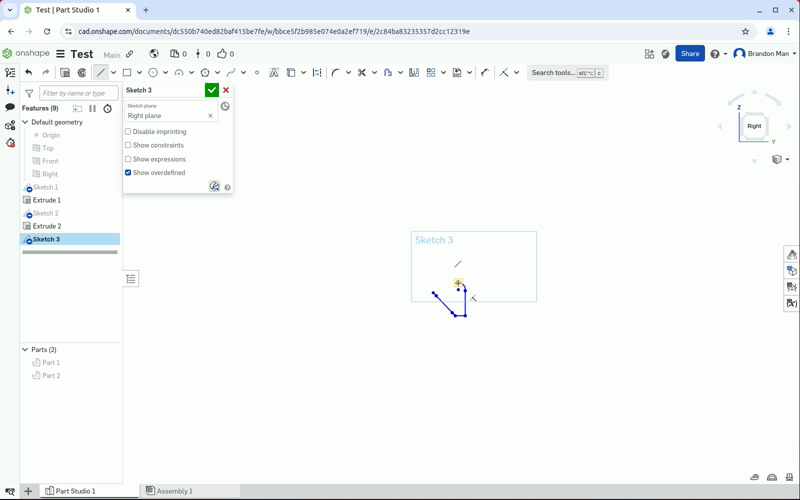
scroll(-6)
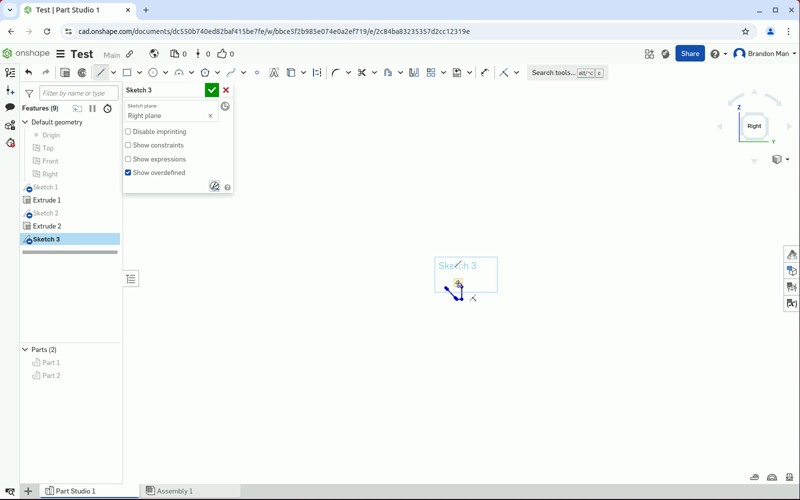
key_down(shift)
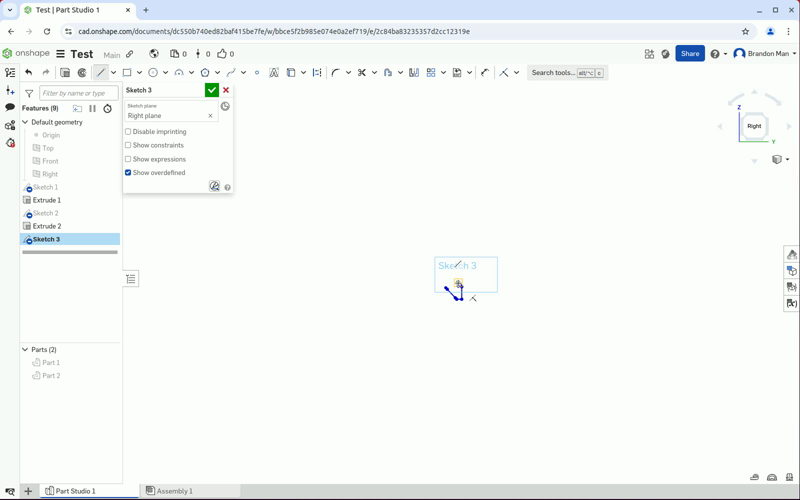
mouse_move(488, 282)
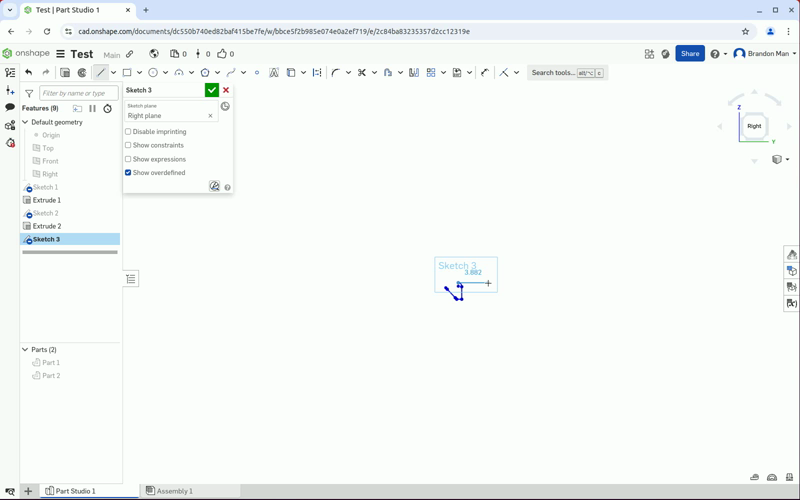
mouse_move(445, 282)
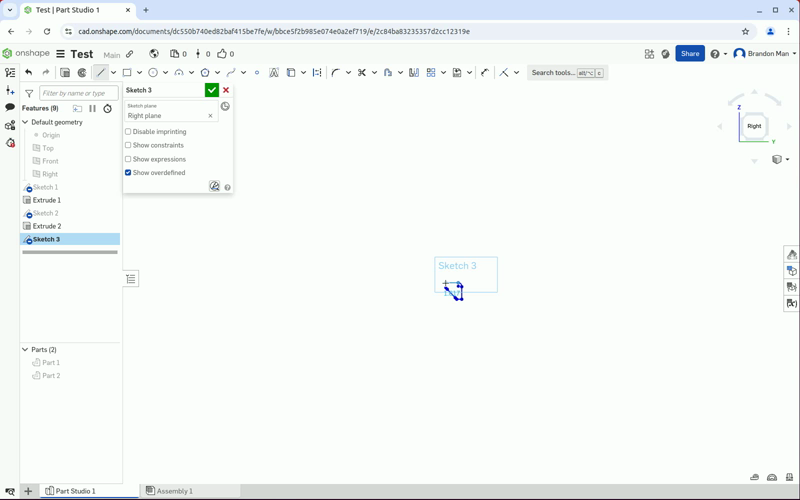
click(445, 282)
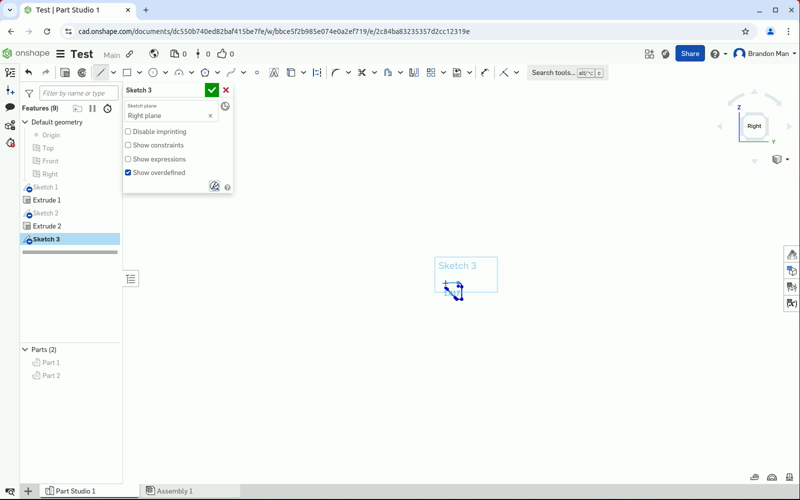
key_up(shift)
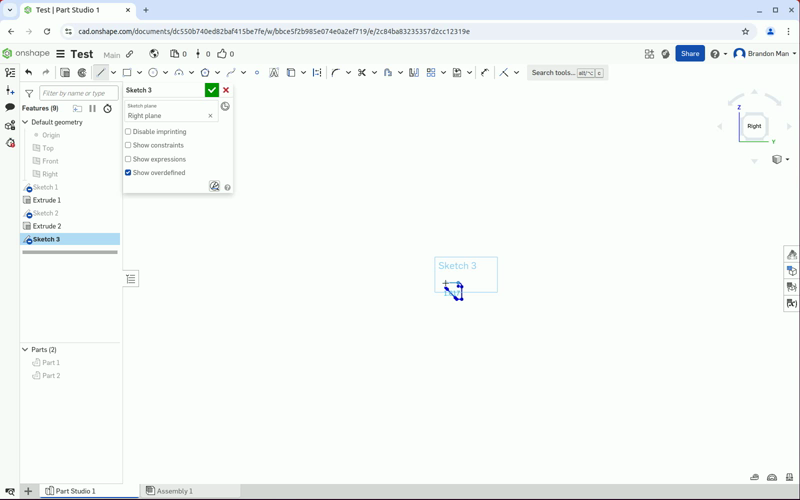
mouse_move(475, 282)
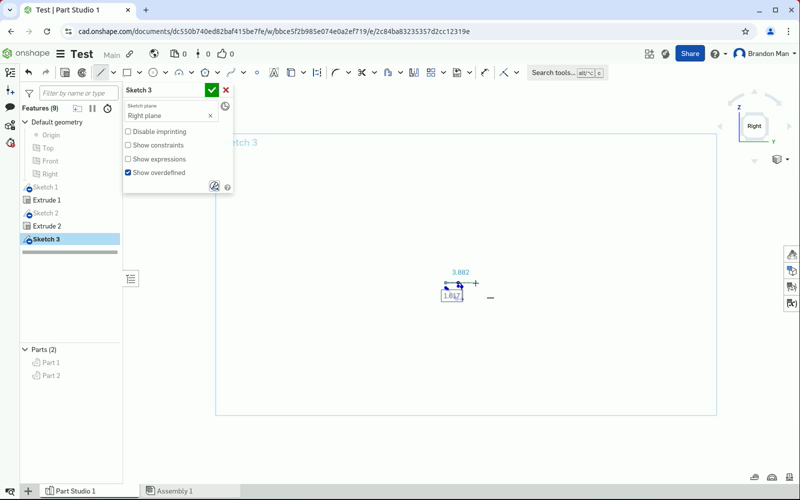
key_down(shift)
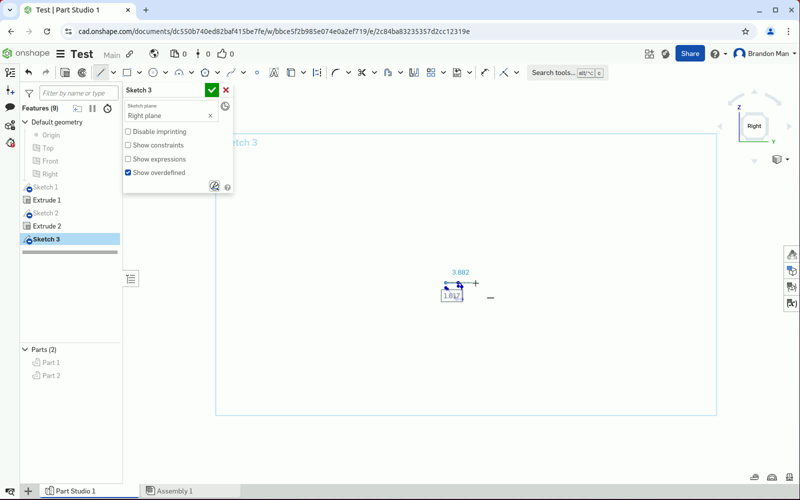
mouse_move(445, 287)
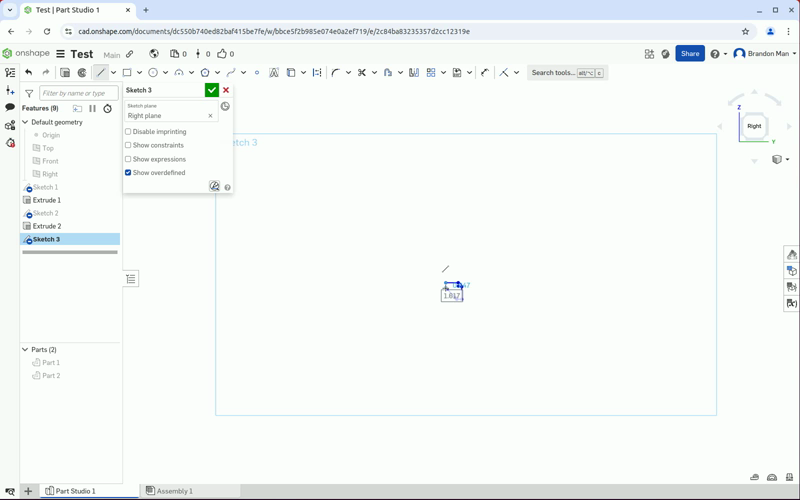
scroll(6)
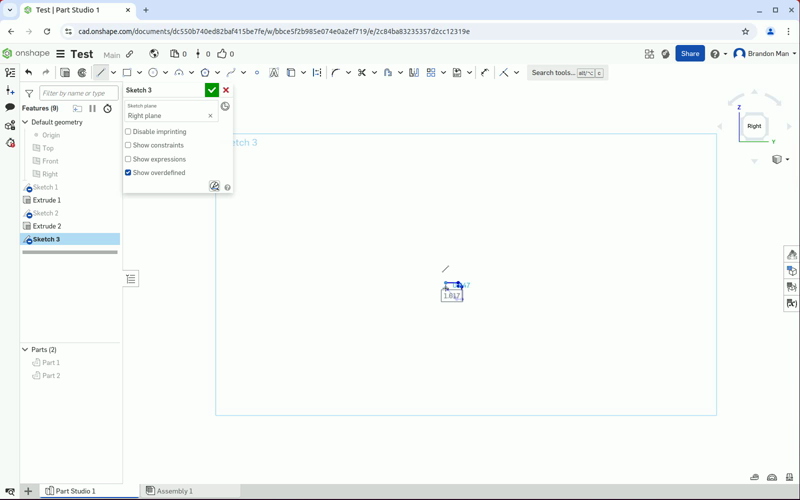
scroll(6)
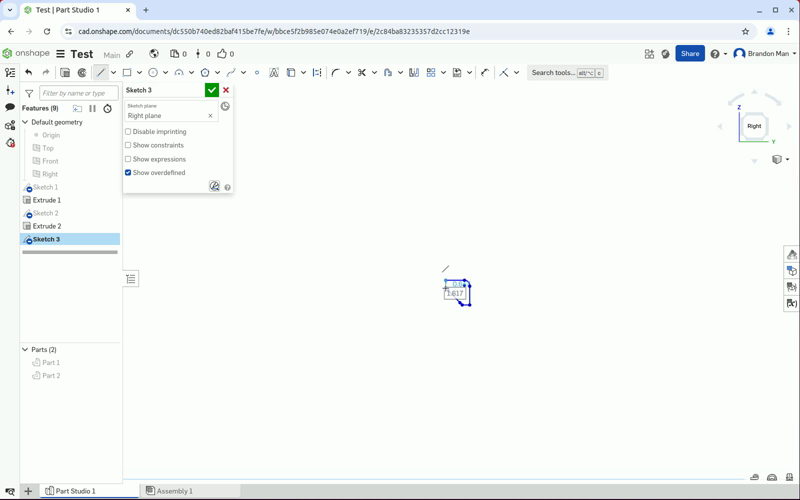
scroll(6)
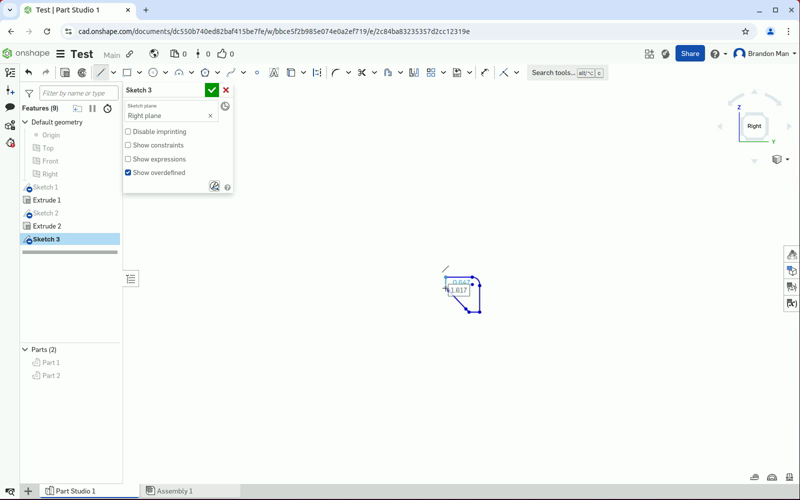
scroll(6)
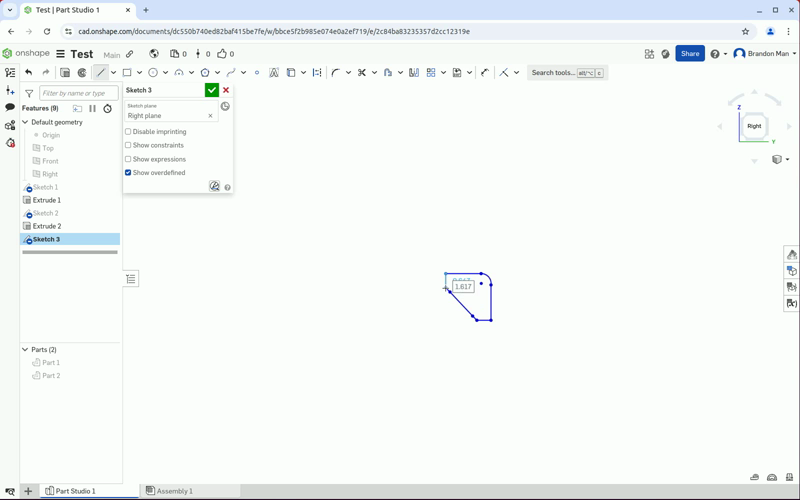
scroll(6)
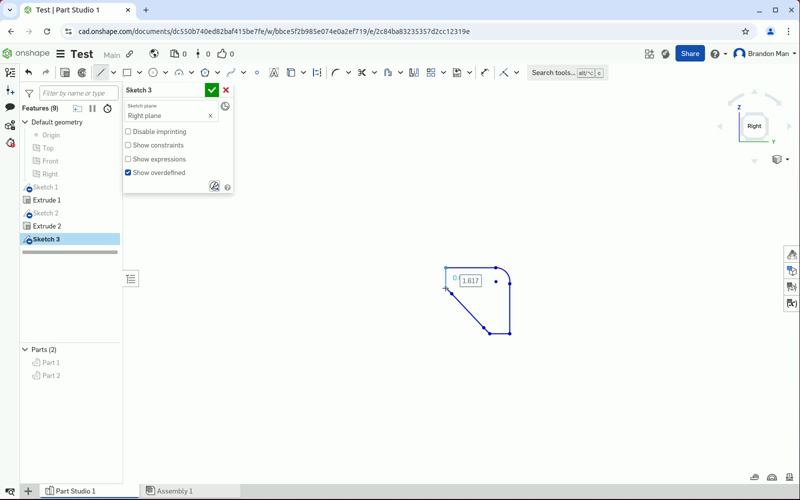
scroll(6)
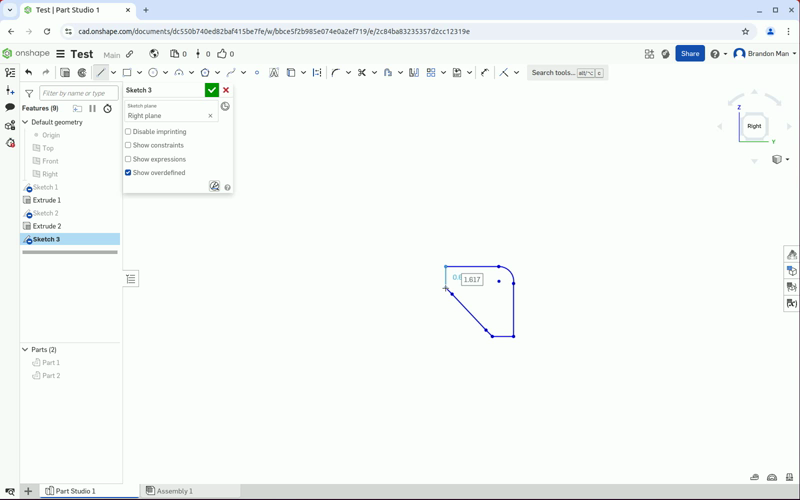
scroll(6)
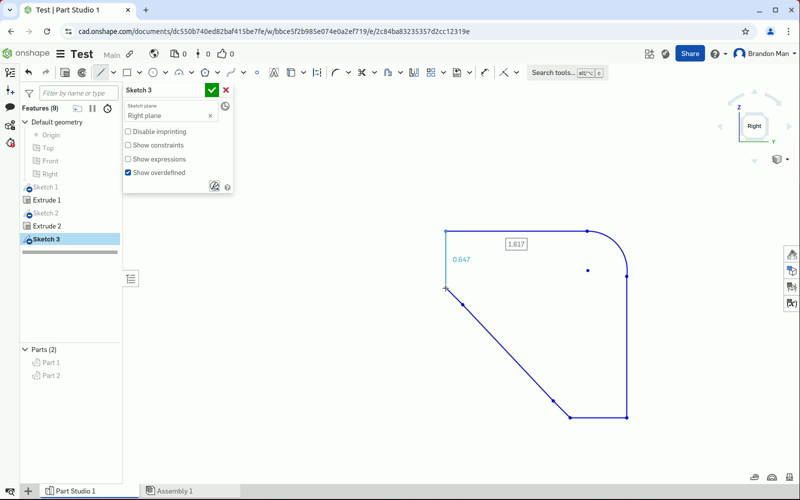
key_up(shift)
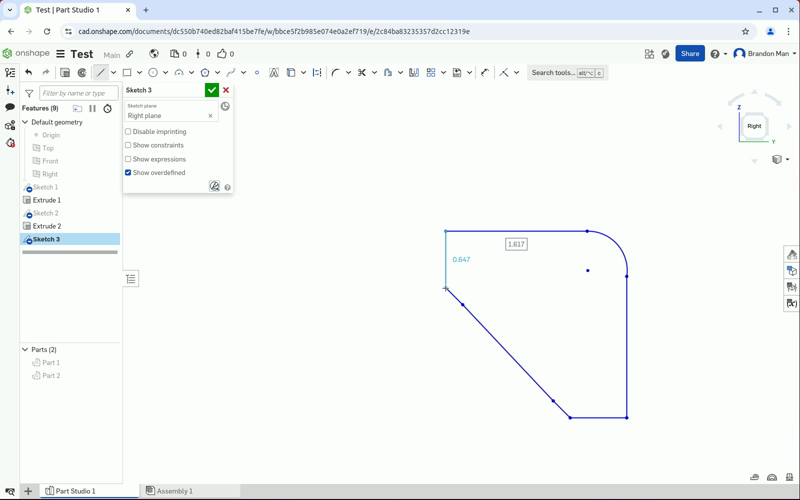
click(445, 287)
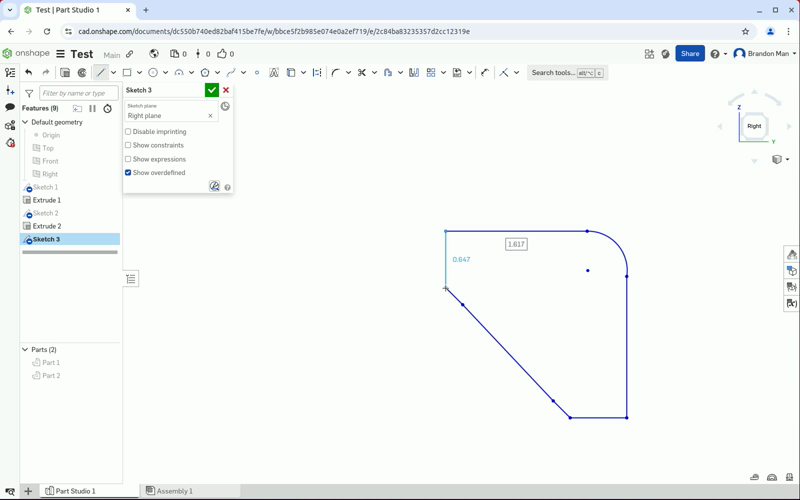
scroll(-6)
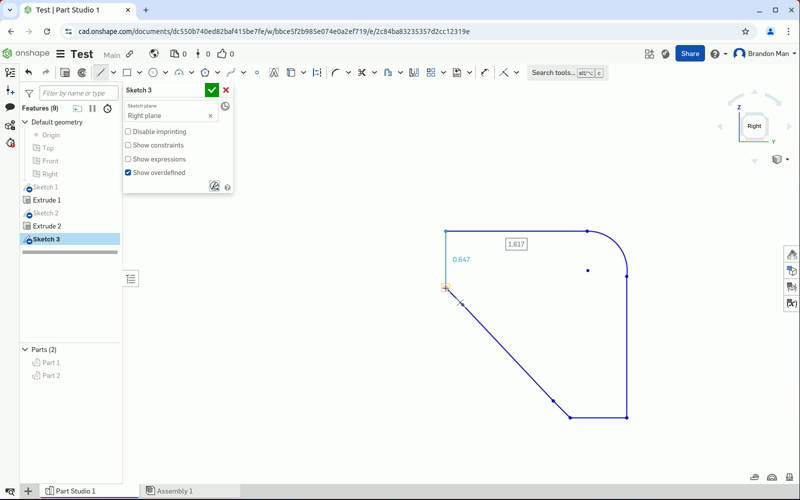
scroll(-6)
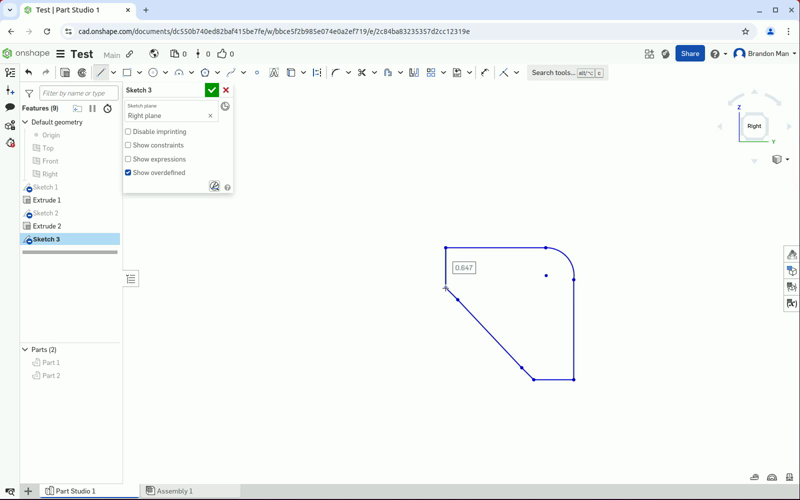
scroll(-6)
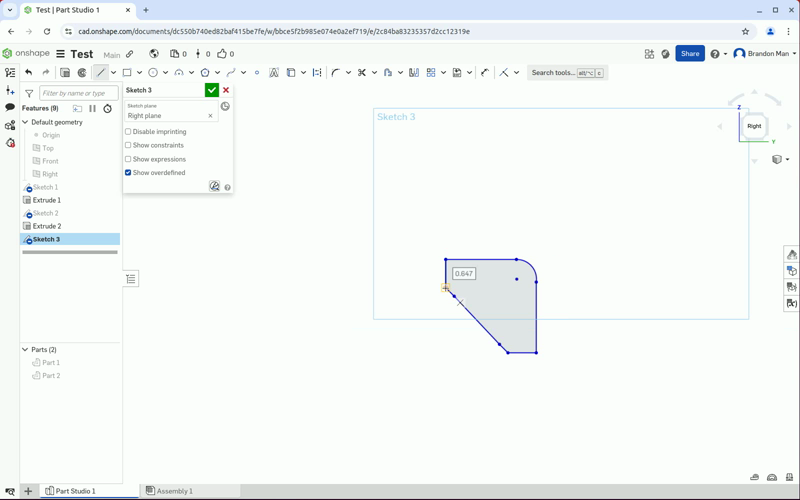
scroll(-6)
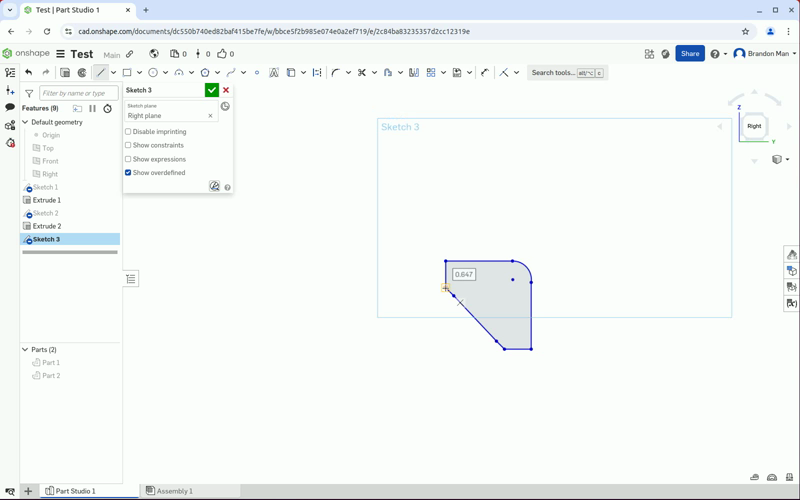
scroll(-6)
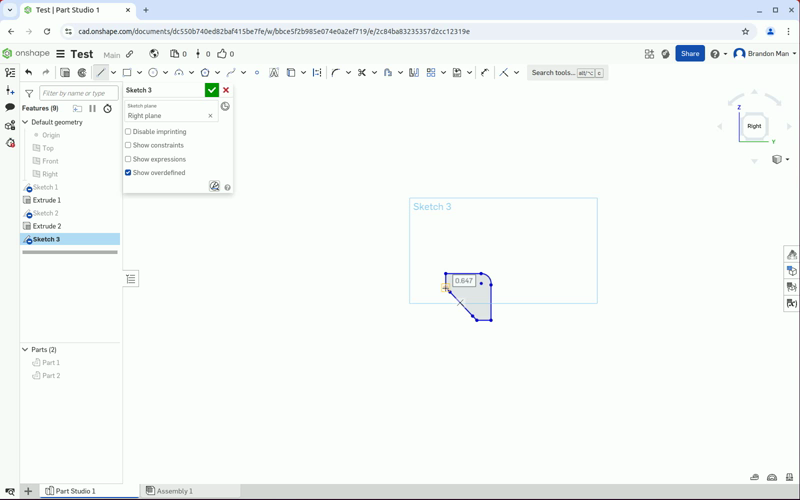
scroll(-6)
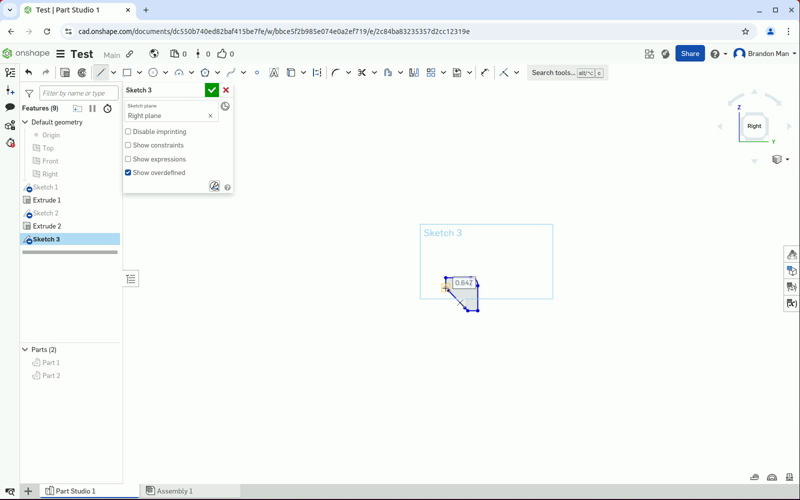
scroll(-6)
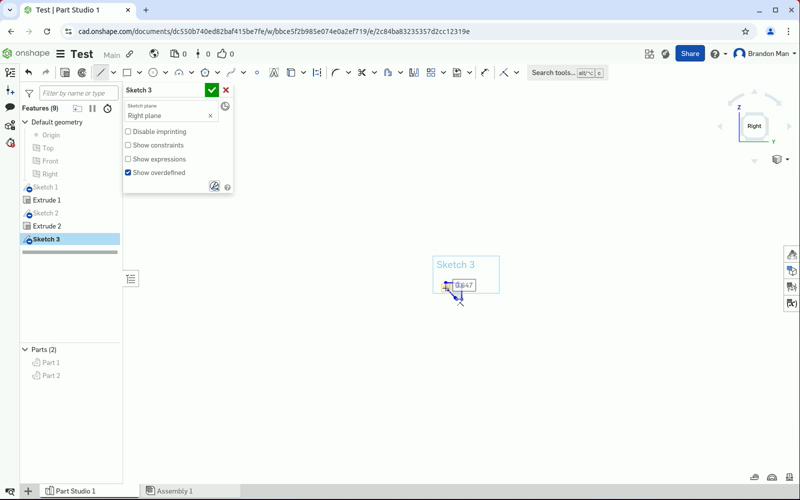
key(esc)
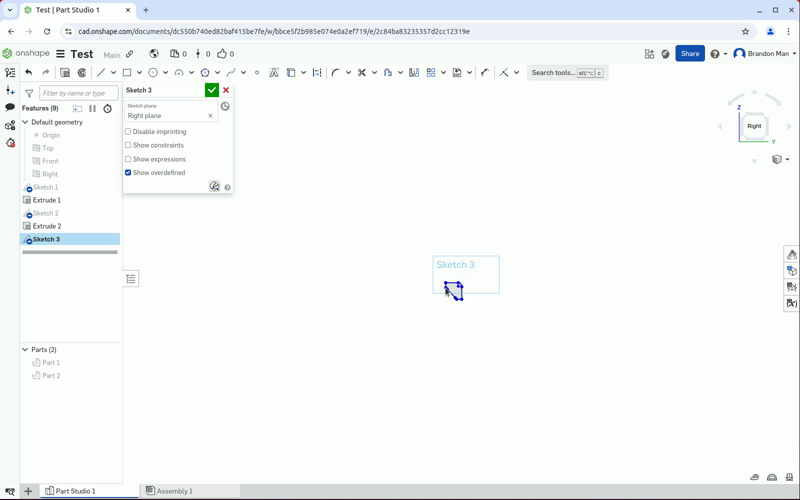
mouse_move(448, 284)
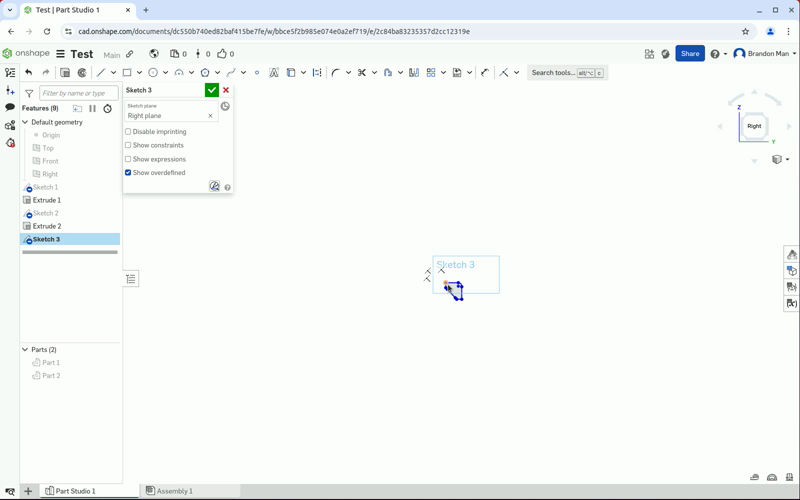
scroll(6)
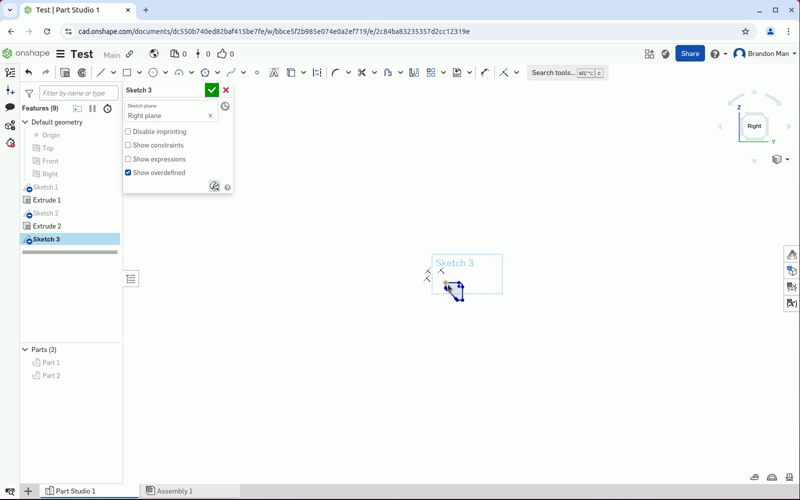
scroll(6)
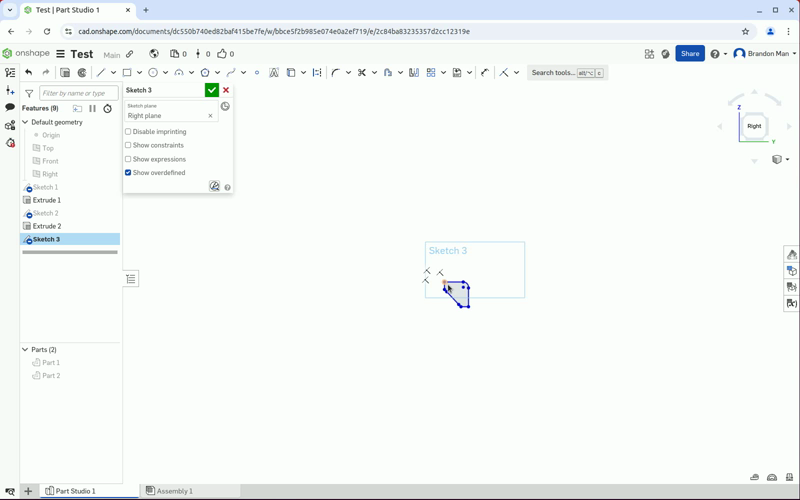
scroll(6)
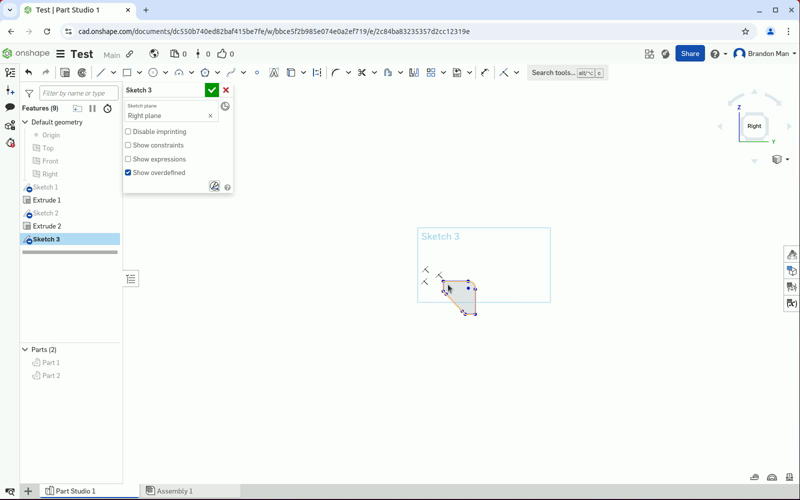
scroll(6)
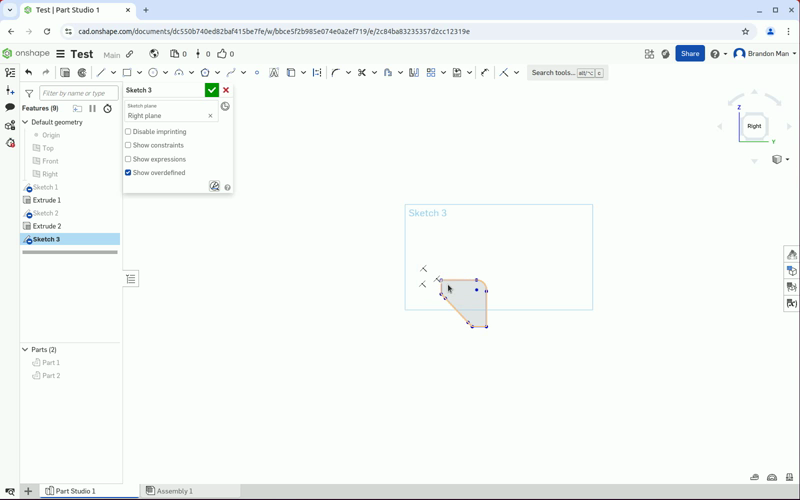
scroll(6)
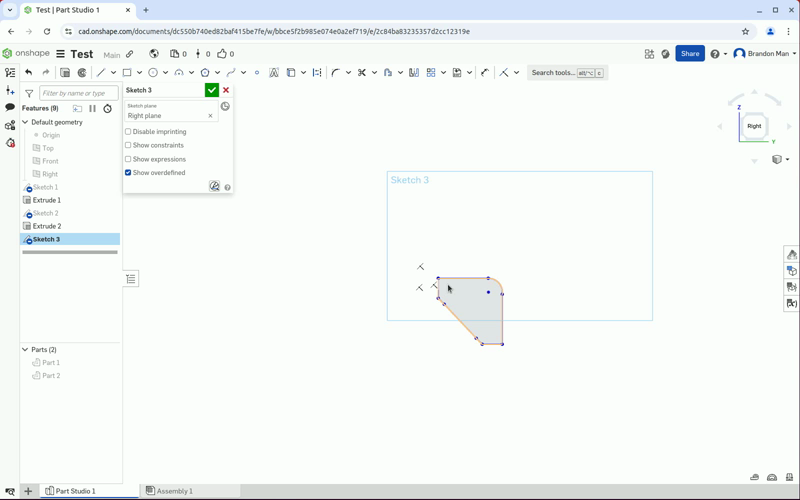
scroll(6)
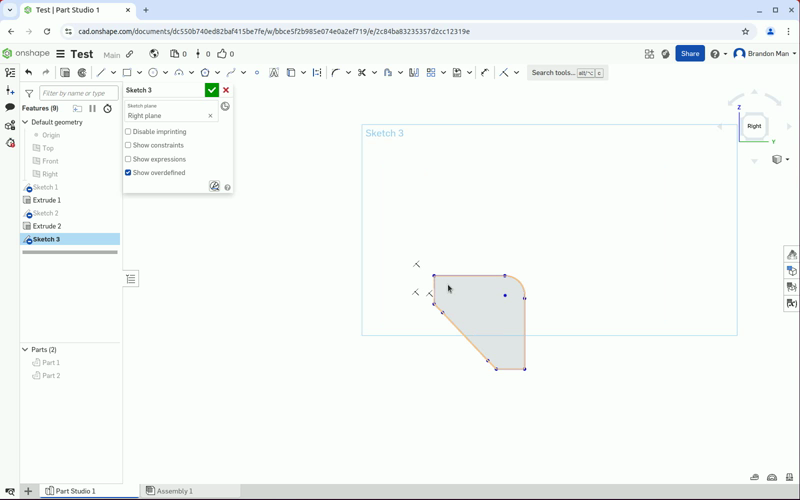
scroll(6)
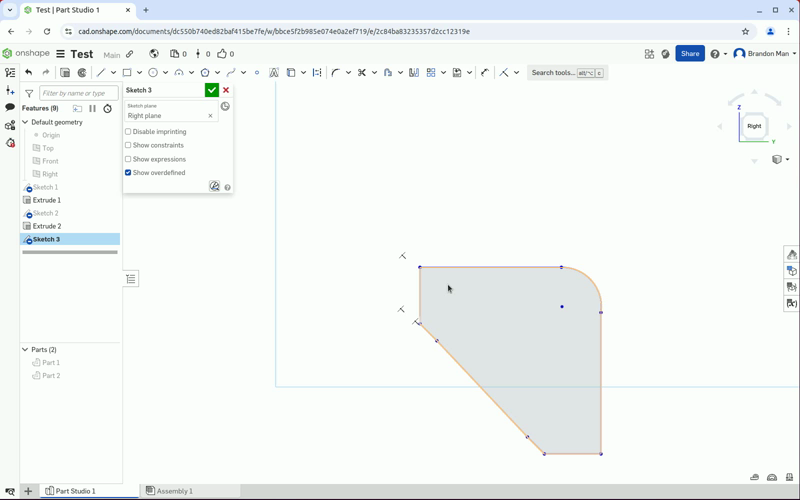
click(448, 284)
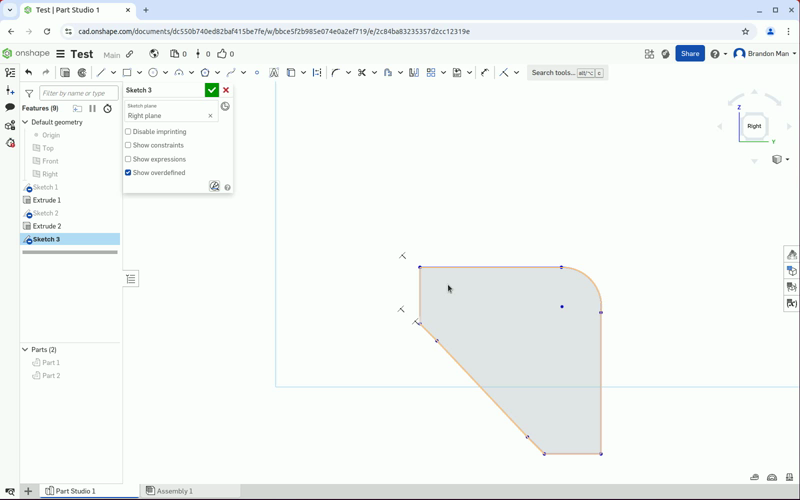
scroll(-6)
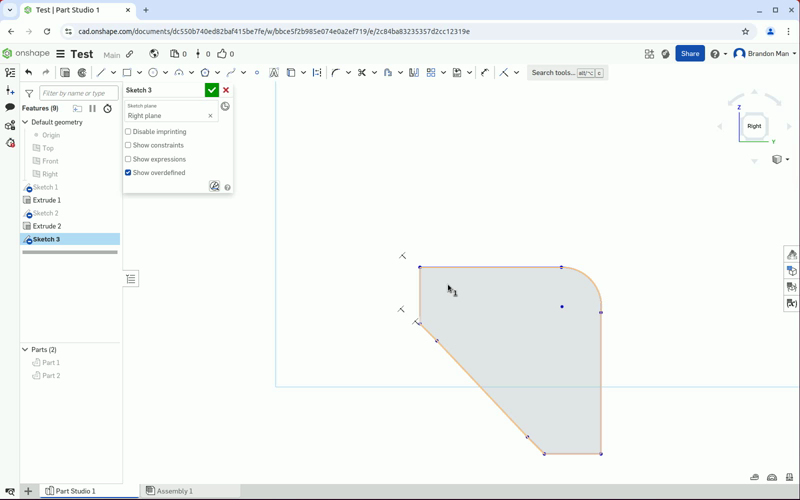
scroll(-6)
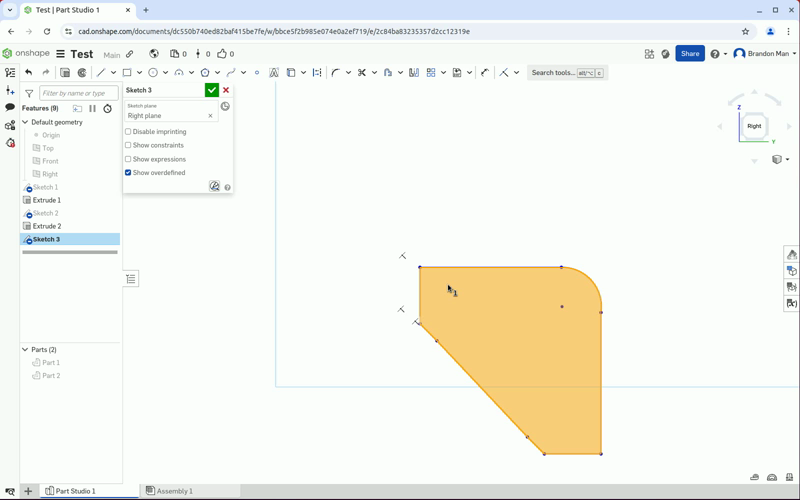
scroll(-6)
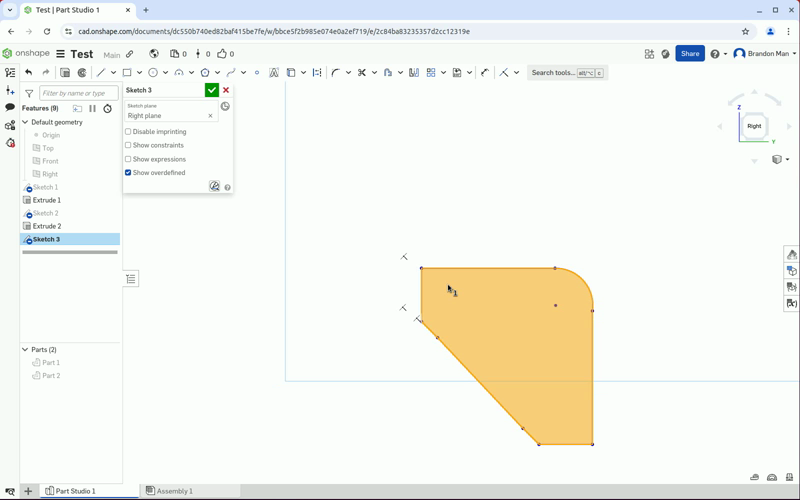
scroll(-6)
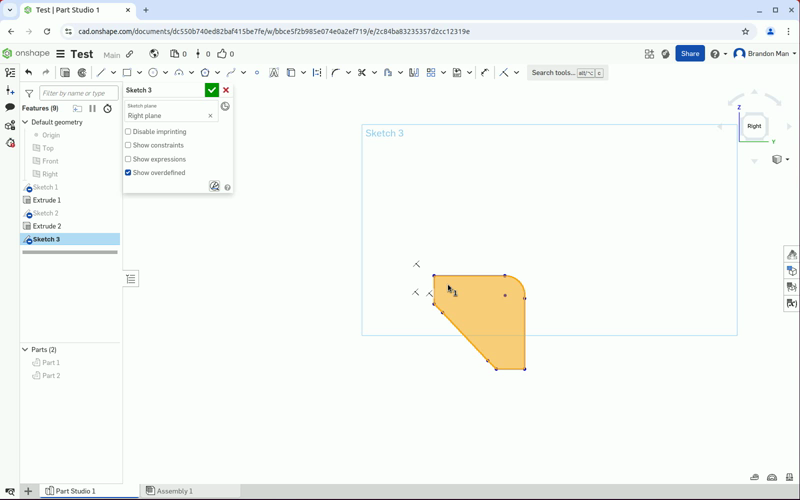
scroll(-6)
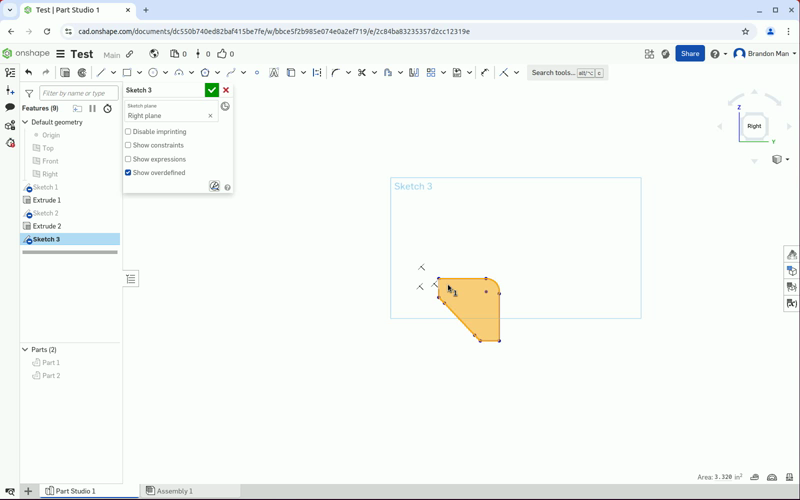
scroll(-6)
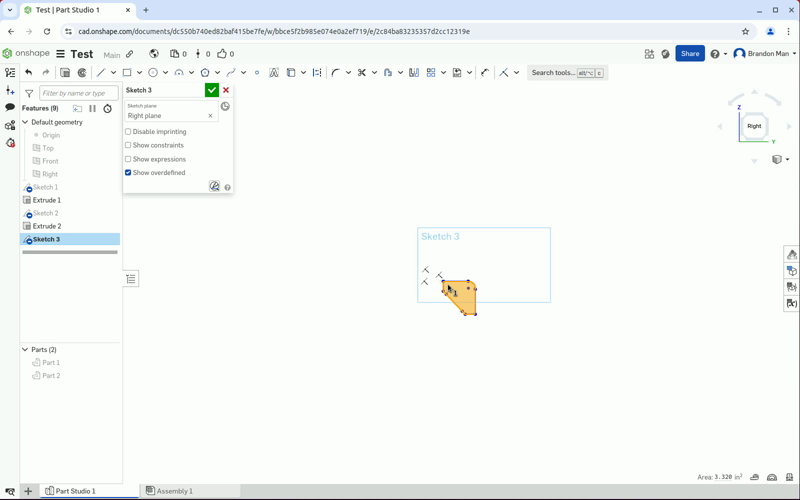
scroll(-6)
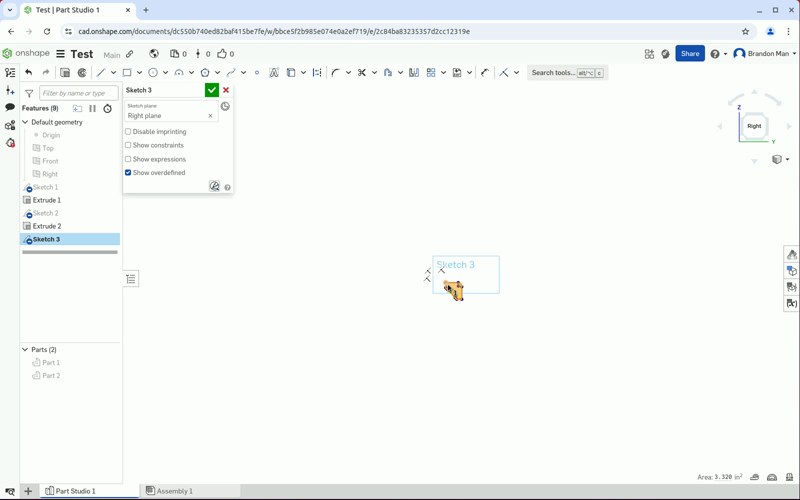
mouse_move(73, 352)
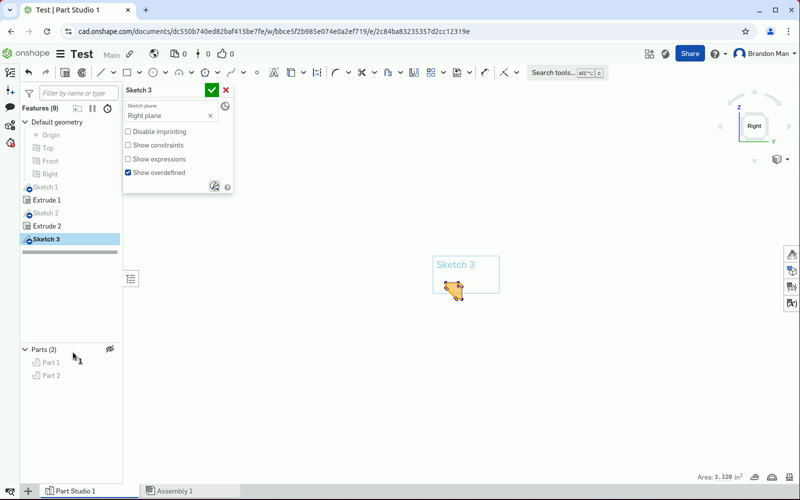
key(shift+y)
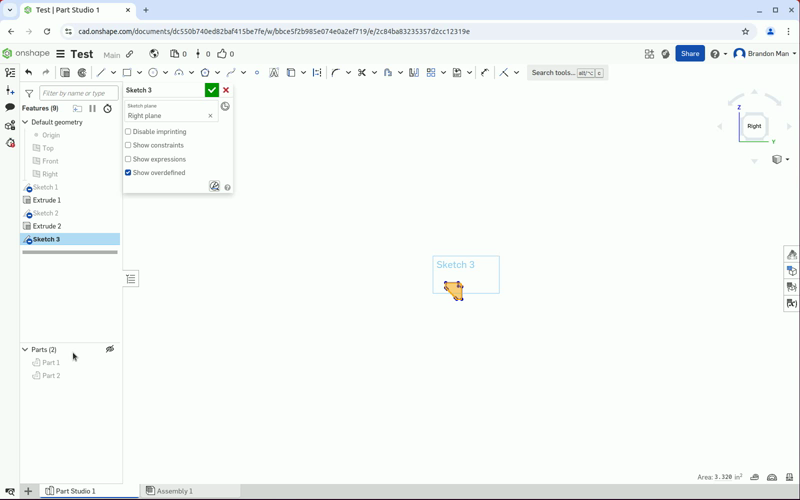
key(shift+e)
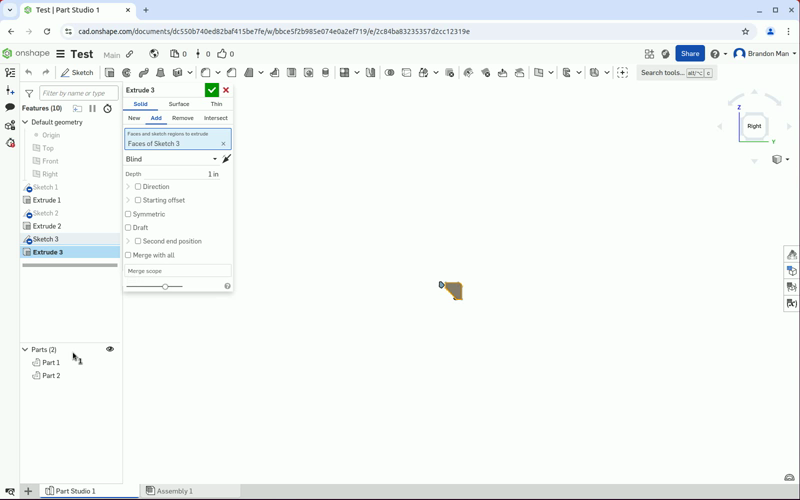
mouse_move(143, 106)
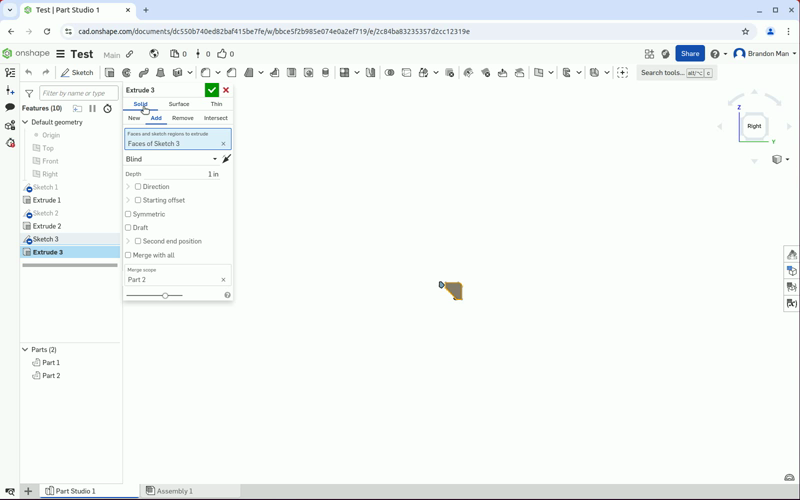
click(143, 106)
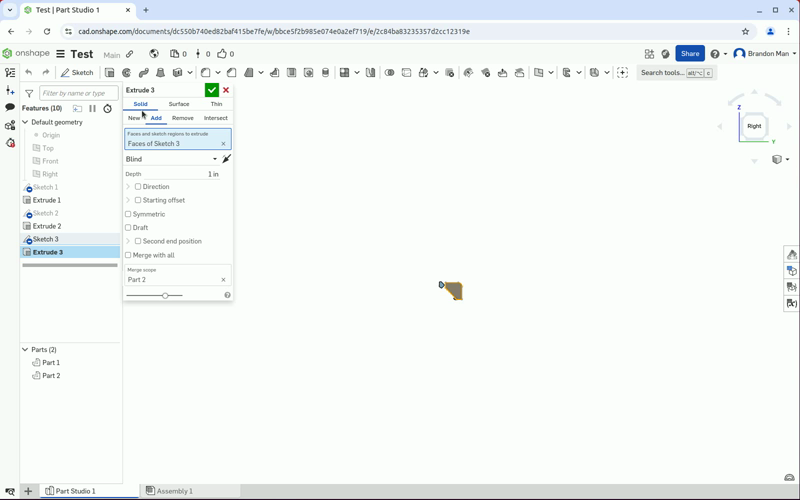
mouse_move(137, 120)
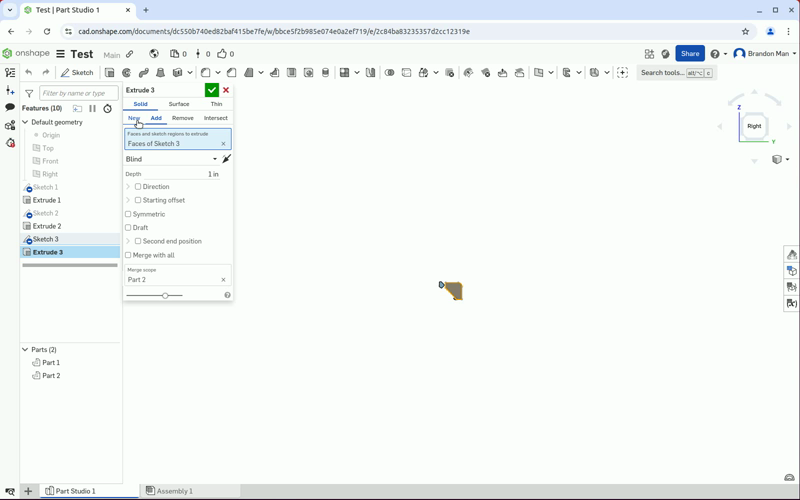
click(137, 120)
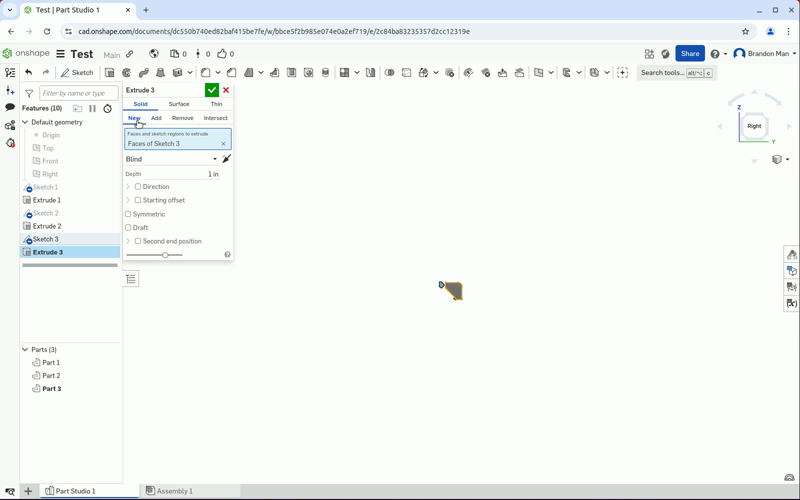
key(tab, 4)
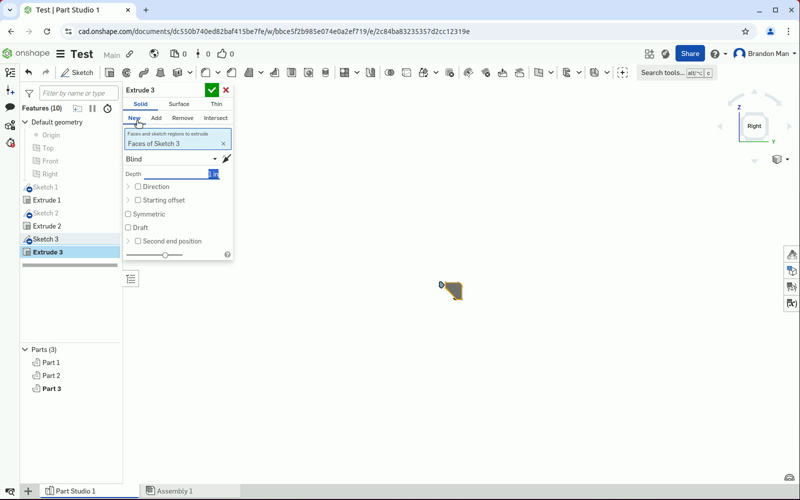
text(23.108)
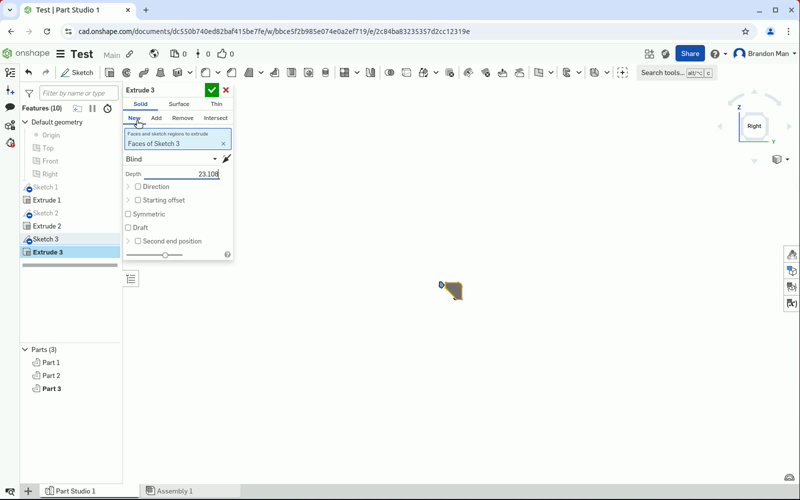
key(enter)
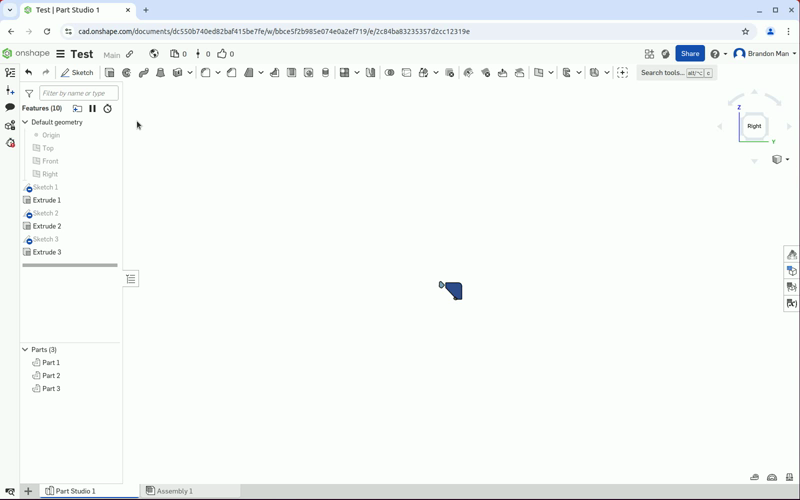
key(shift+h)
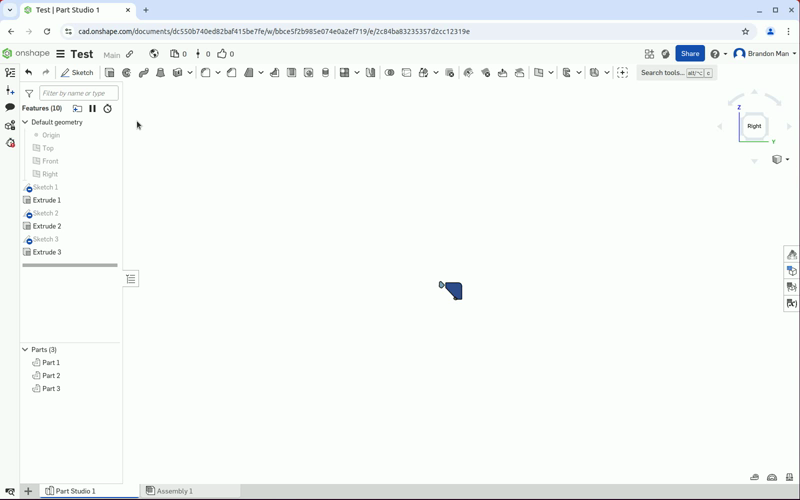
key(shift+h)
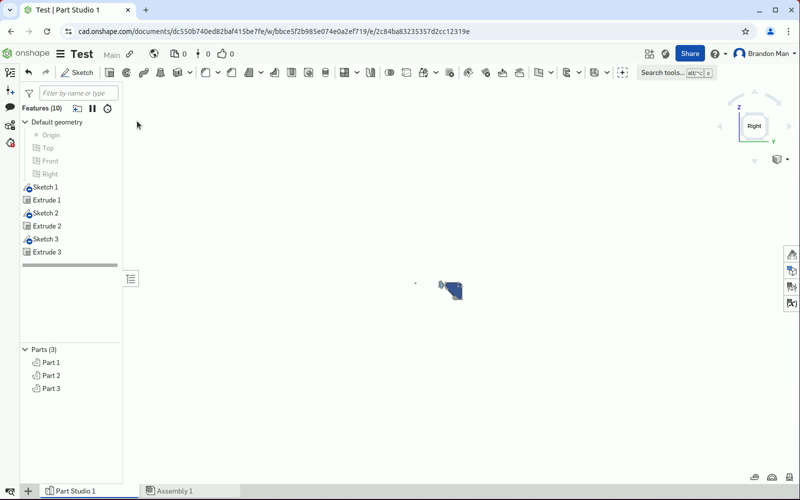
key(shift+7)
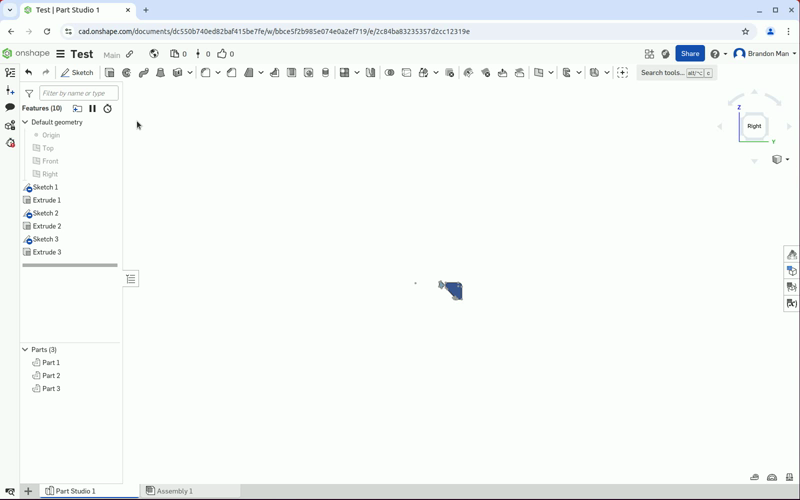
key(right, 2)
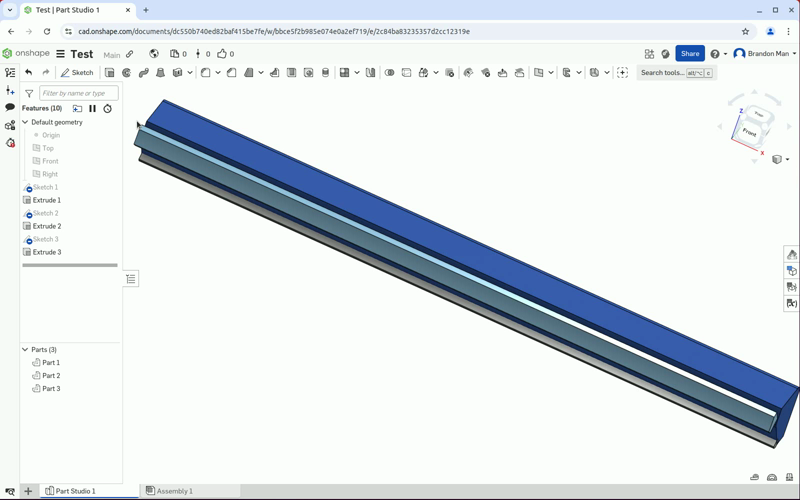
key(down, 2)
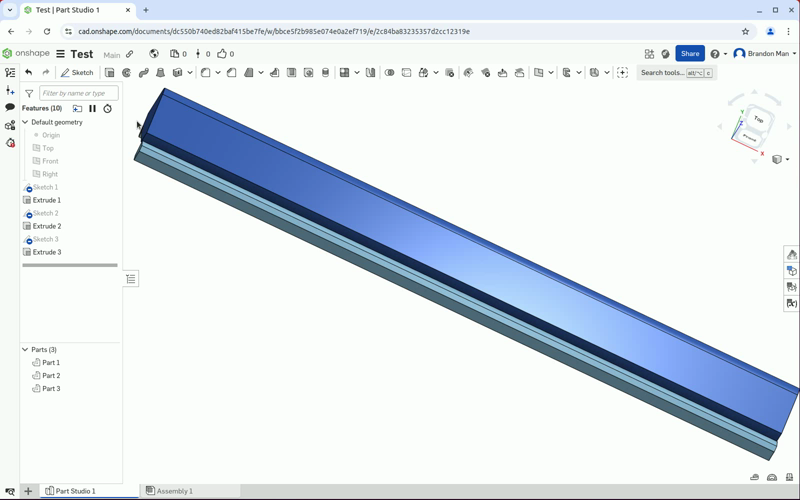
key(up, 2)
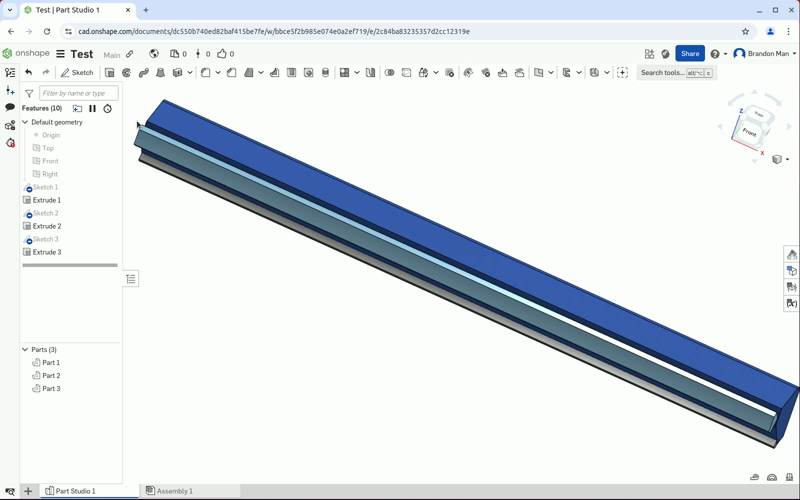
key(left, 2)
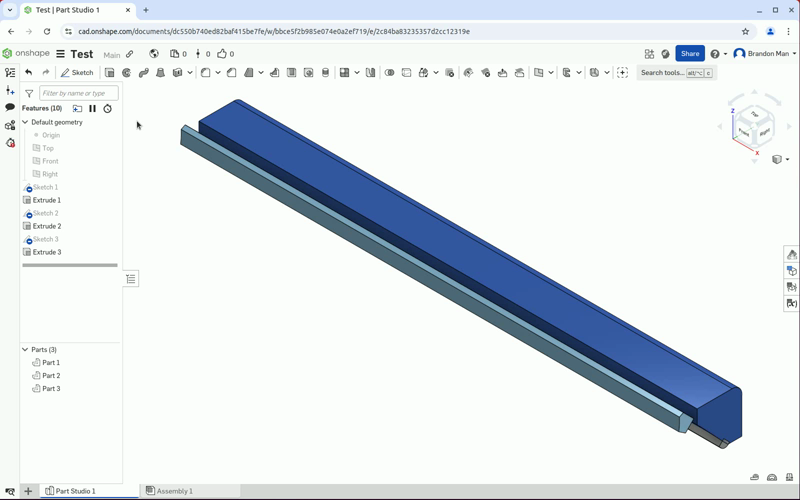
mouse_move(73, 189)
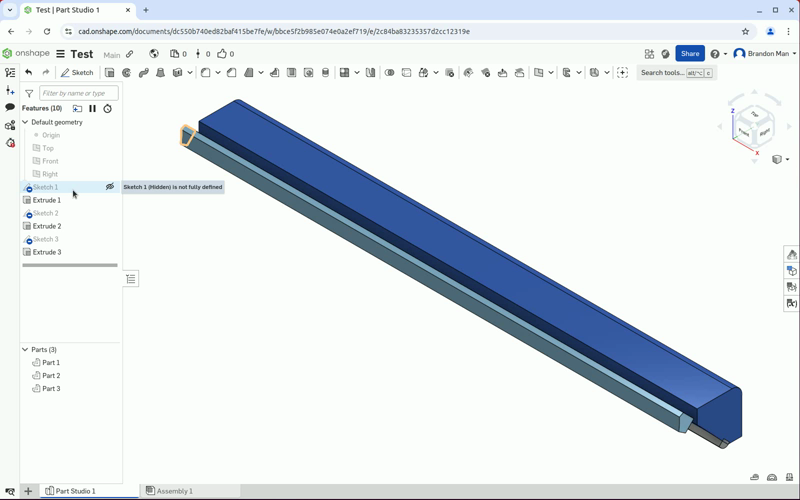
click(73, 189)